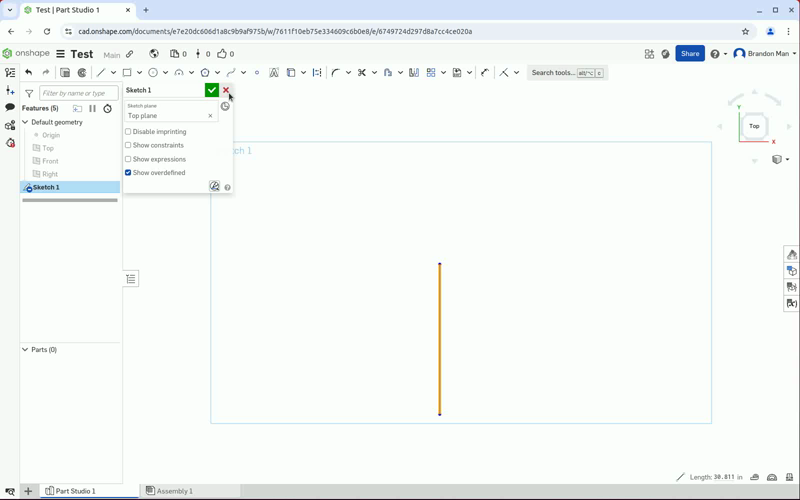
key(shift+h)
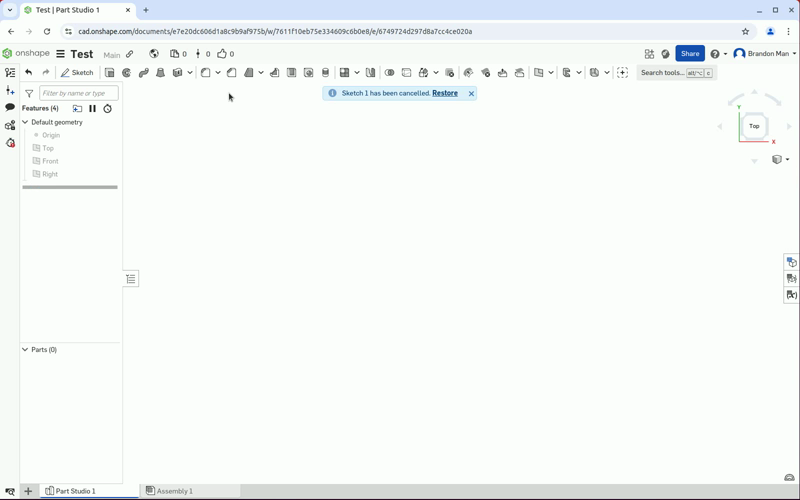
mouse_move(73, 352)
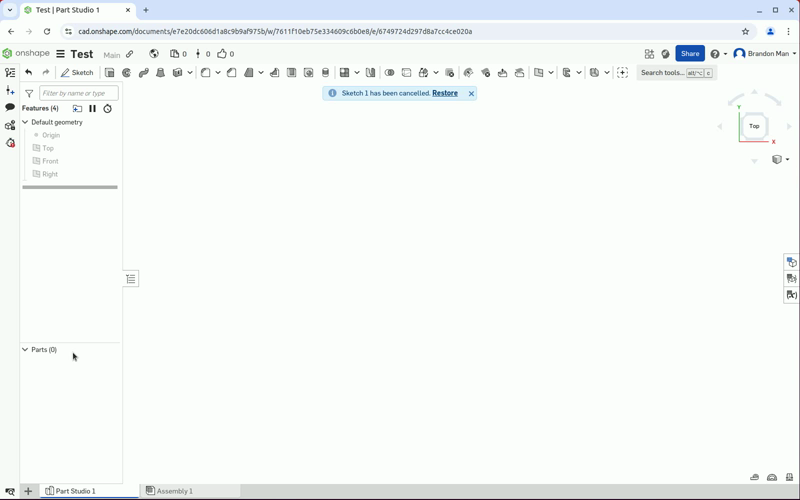
key(y)
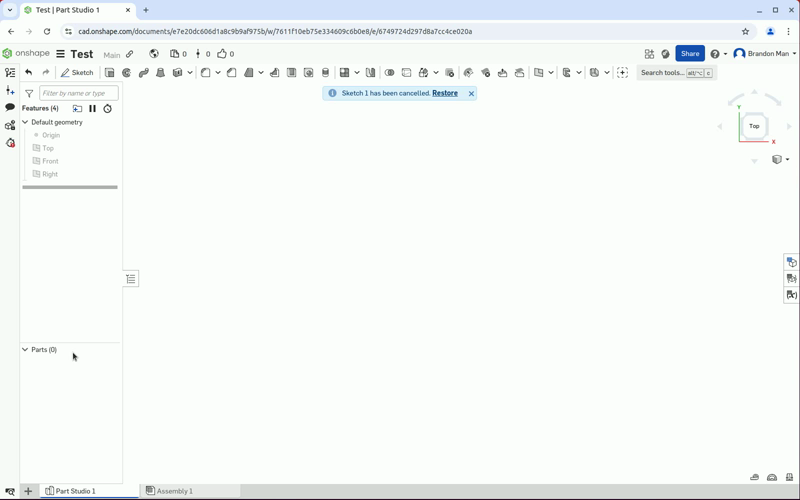
key(shift+p)
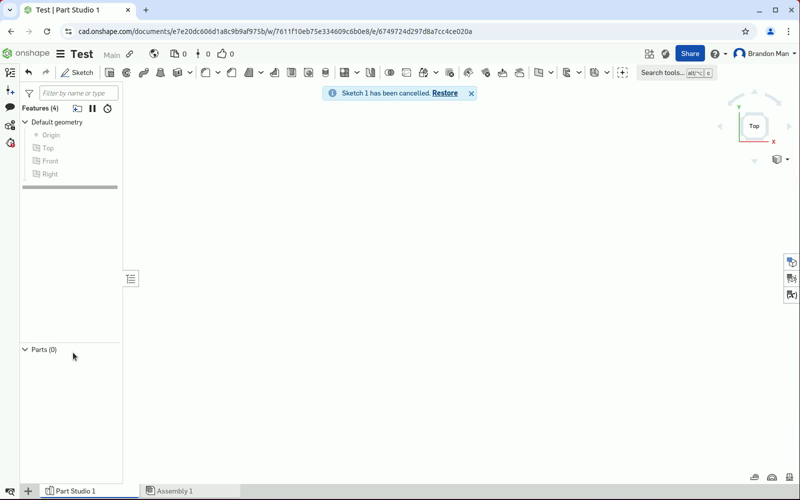
key(space)
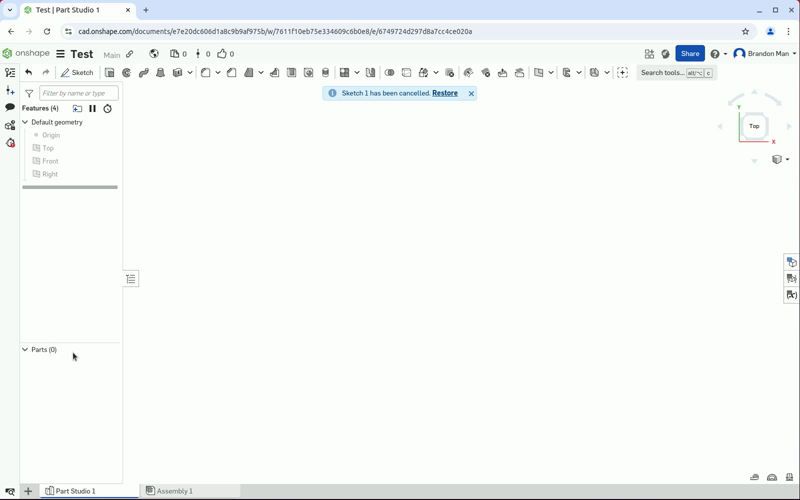
key_down(shift)
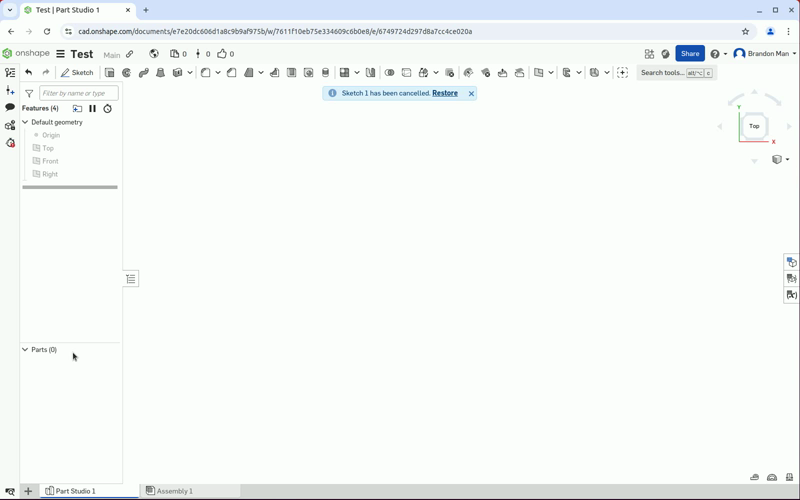
key(up)
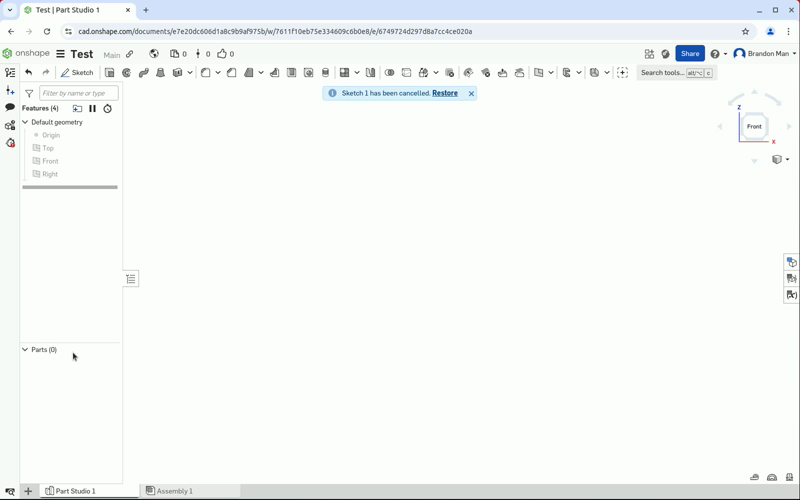
key_up(shift)
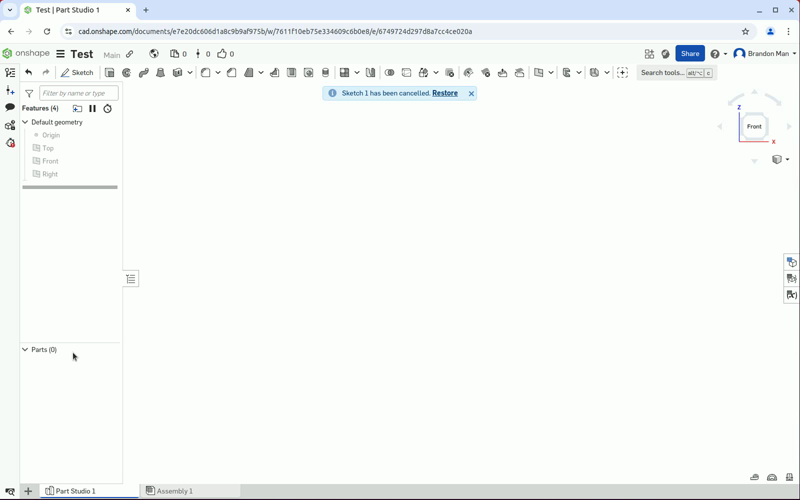
mouse_move(73, 352)
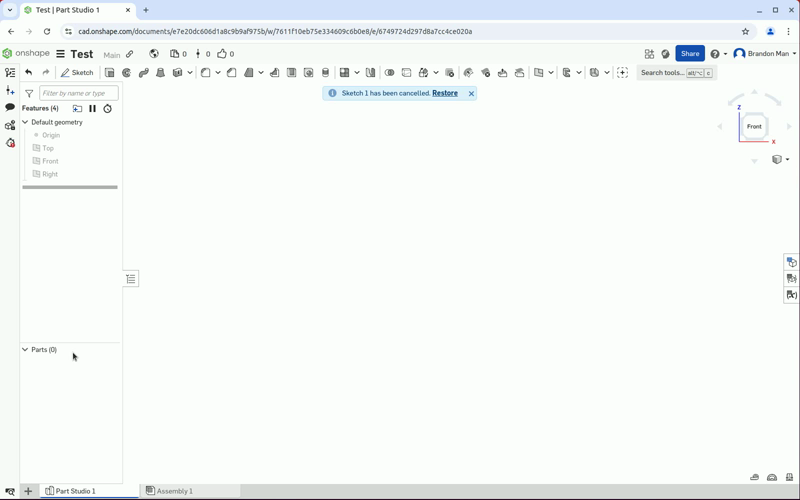
key(shift+y)
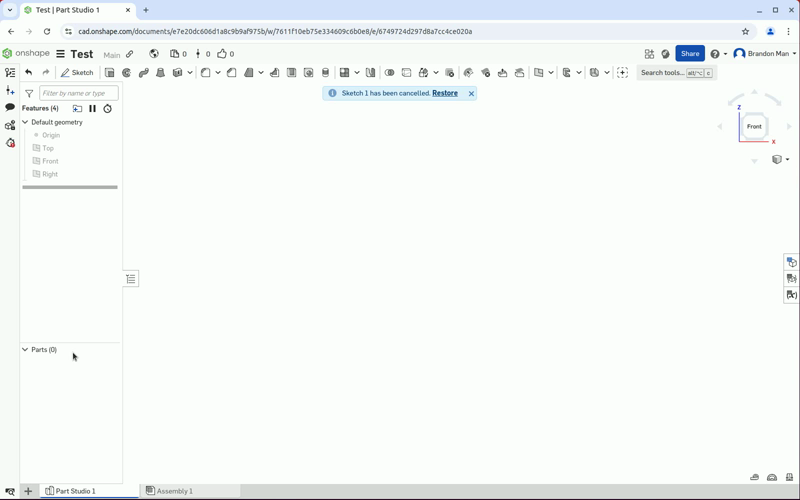
key(shift+s)
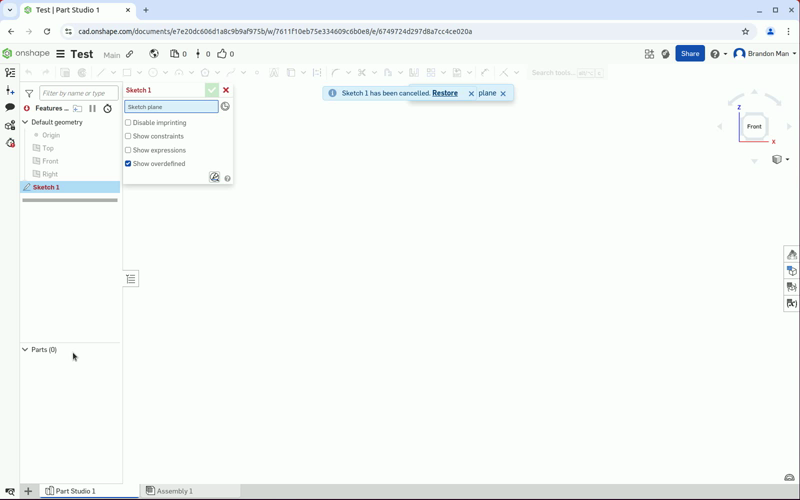
mouse_move(73, 163)
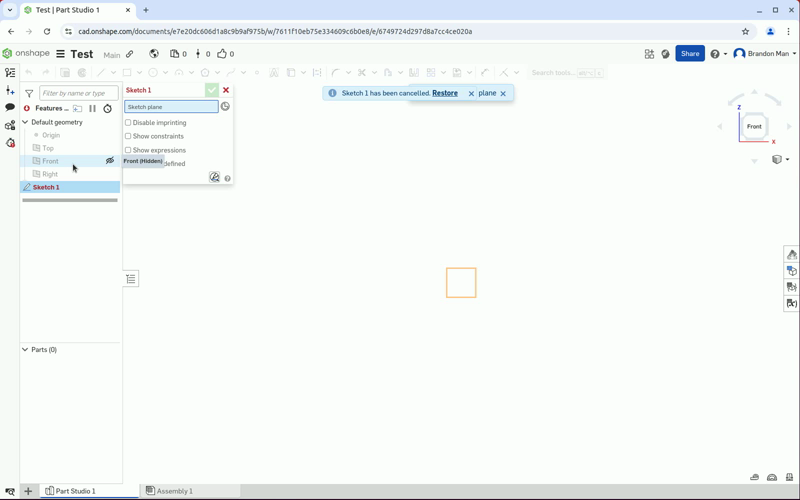
click(73, 163)
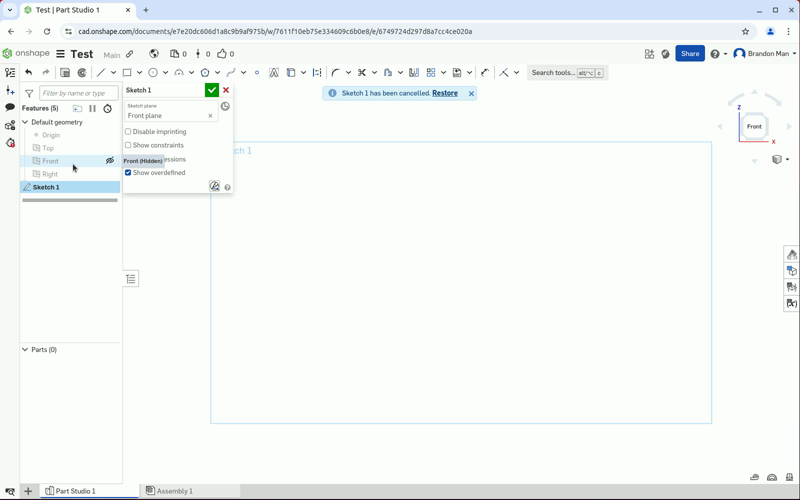
mouse_move(73, 352)
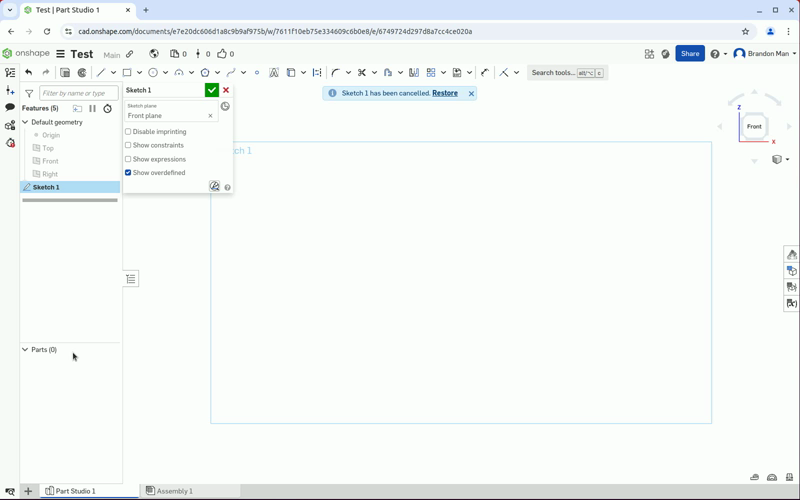
key(y)
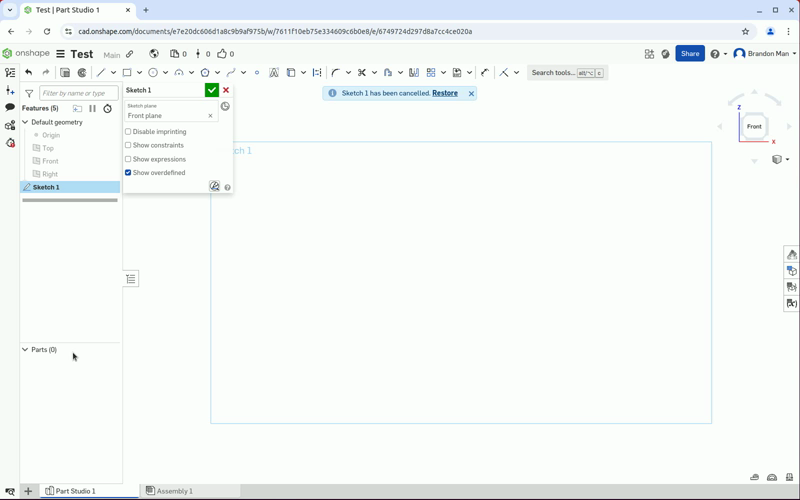
key(c)
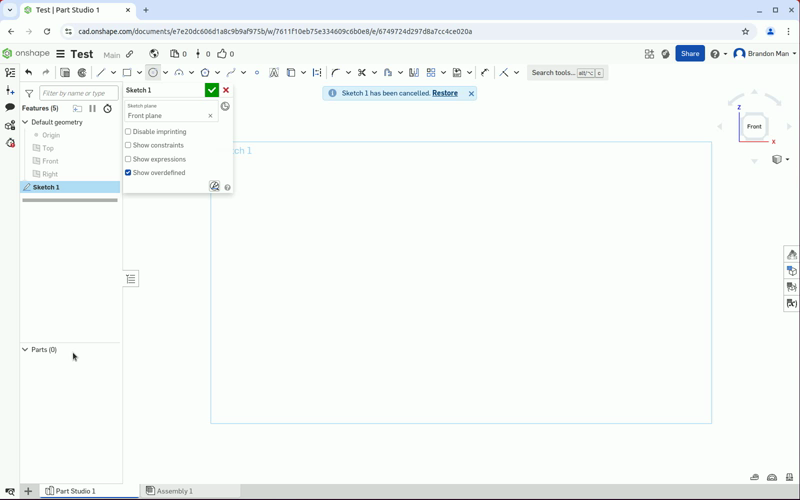
key_down(shift)
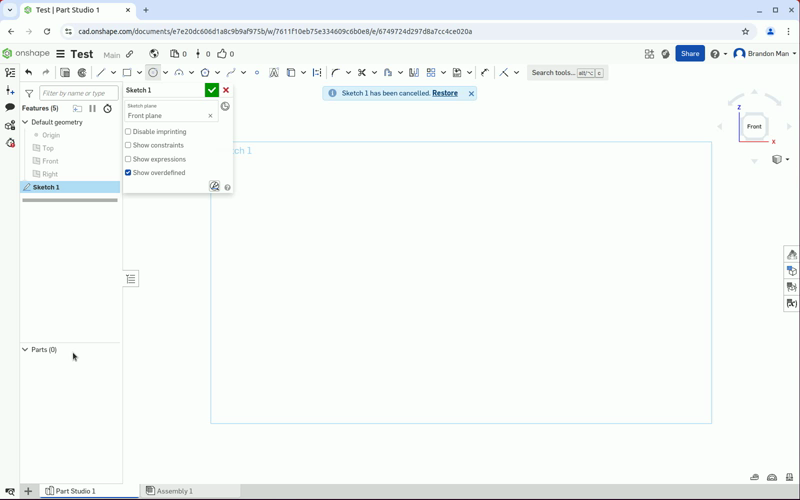
mouse_move(444, 227)
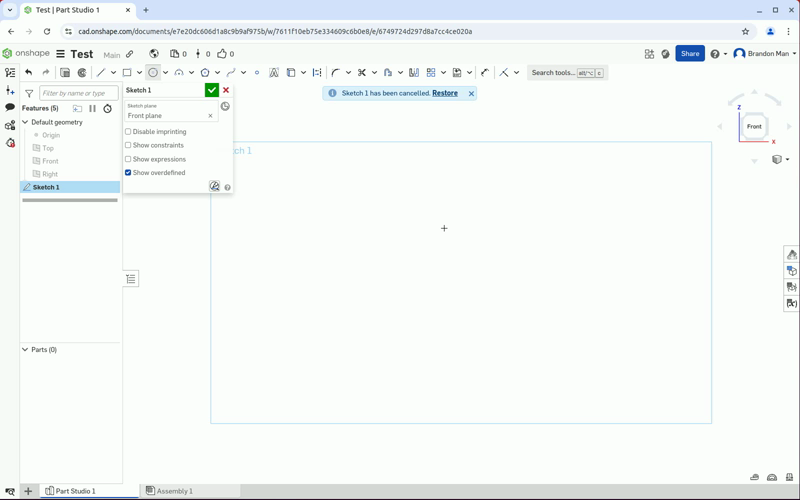
click(444, 227)
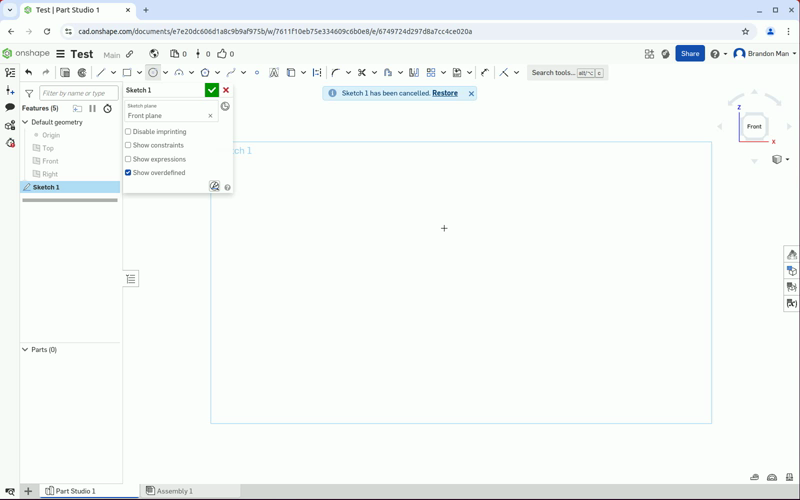
key_up(shift)
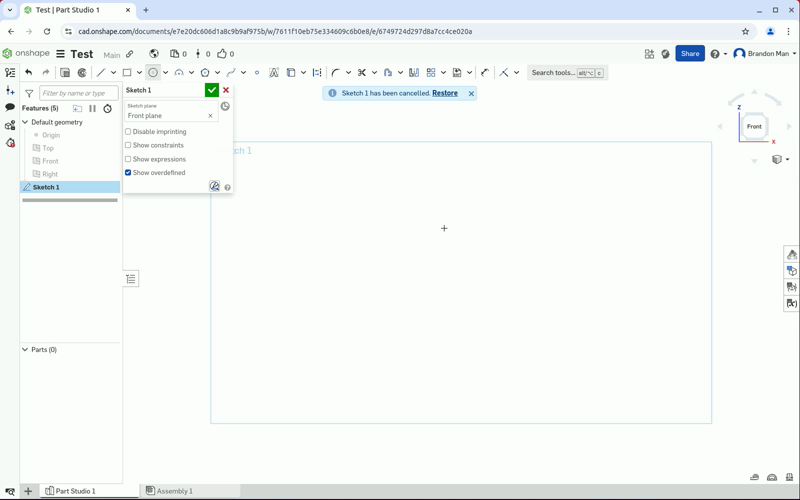
mouse_move(460, 227)
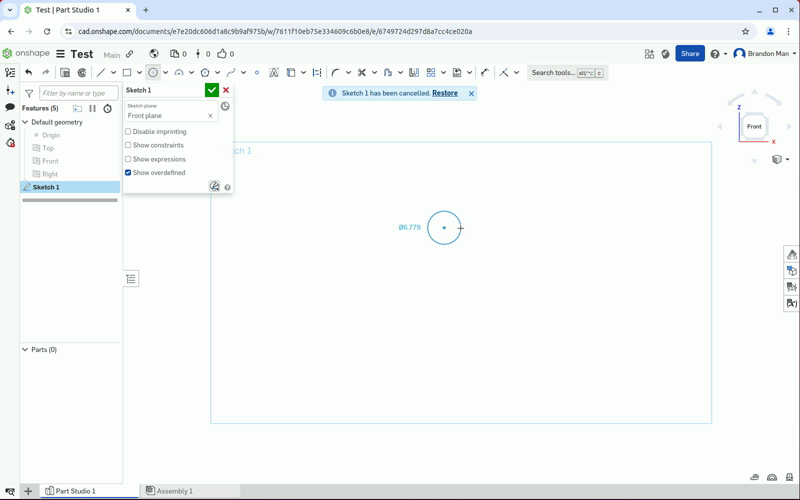
click(460, 227)
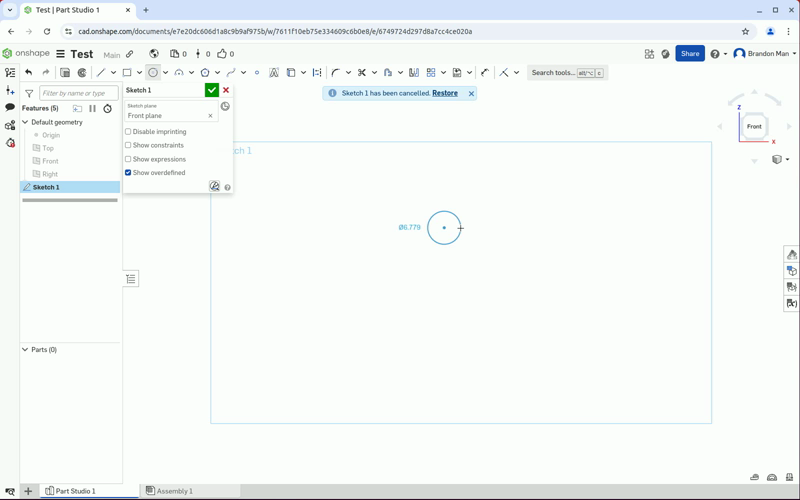
key(esc)
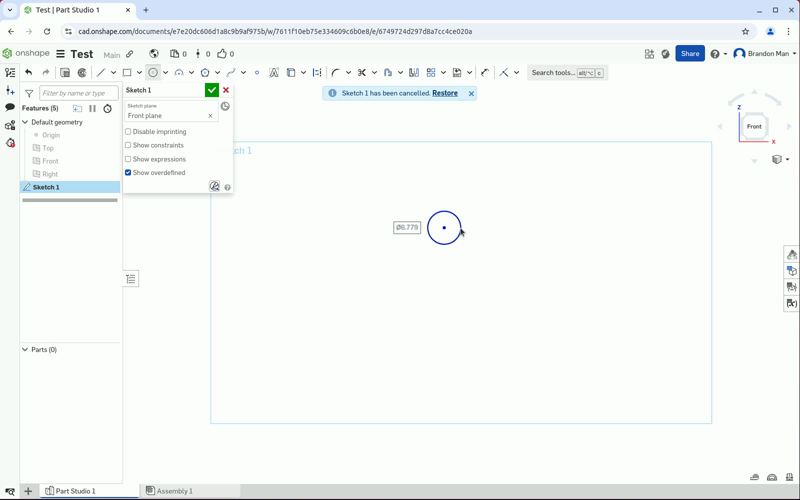
key(c)
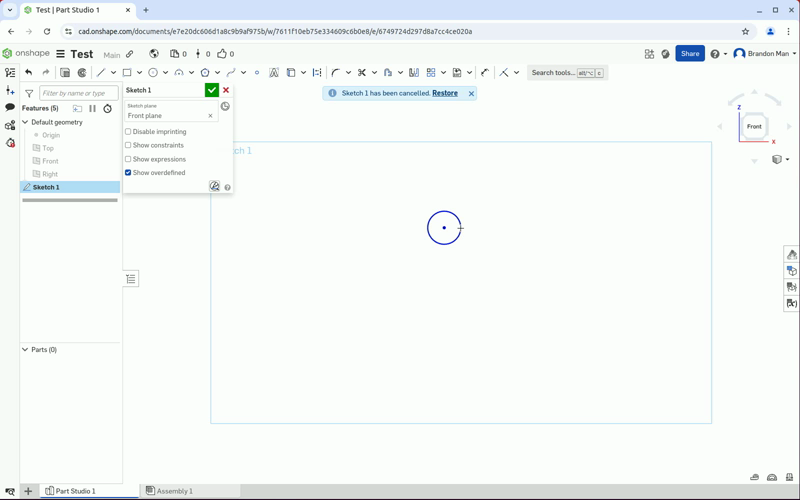
key_down(shift)
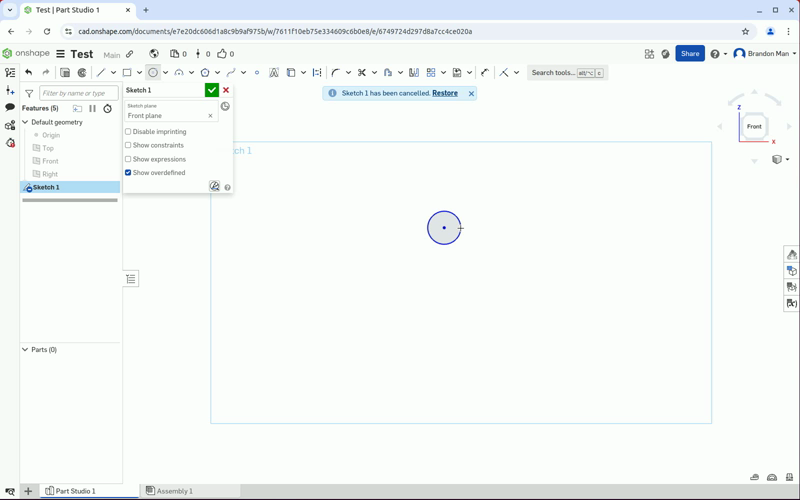
mouse_move(444, 227)
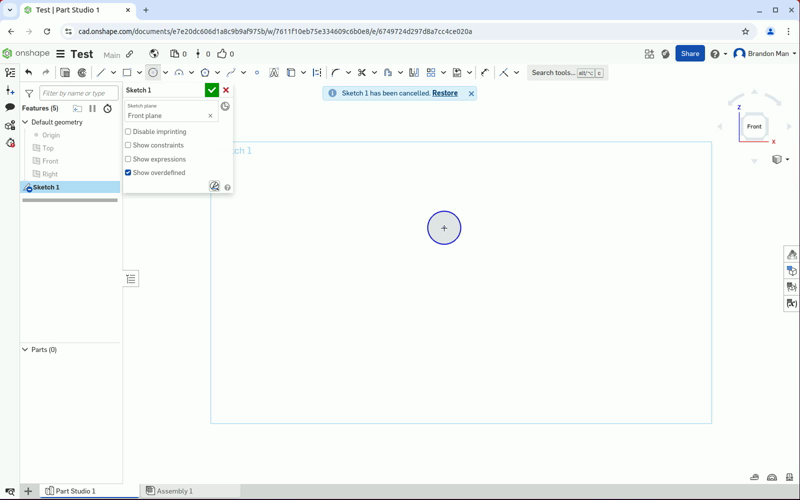
click(444, 227)
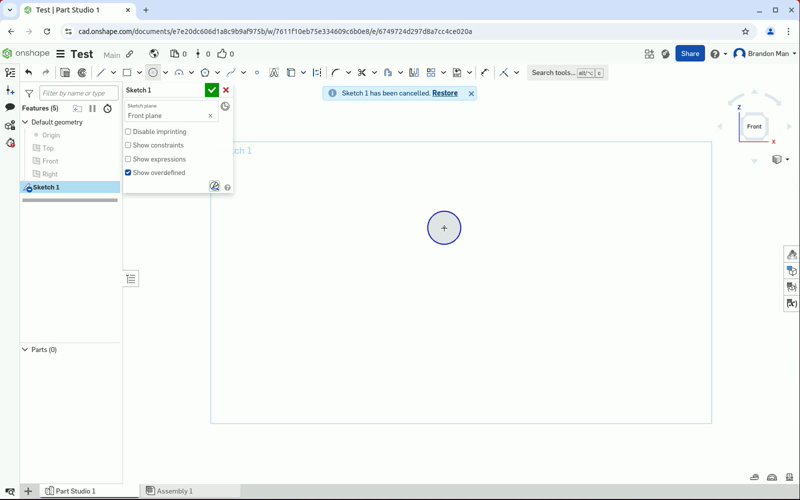
key_up(shift)
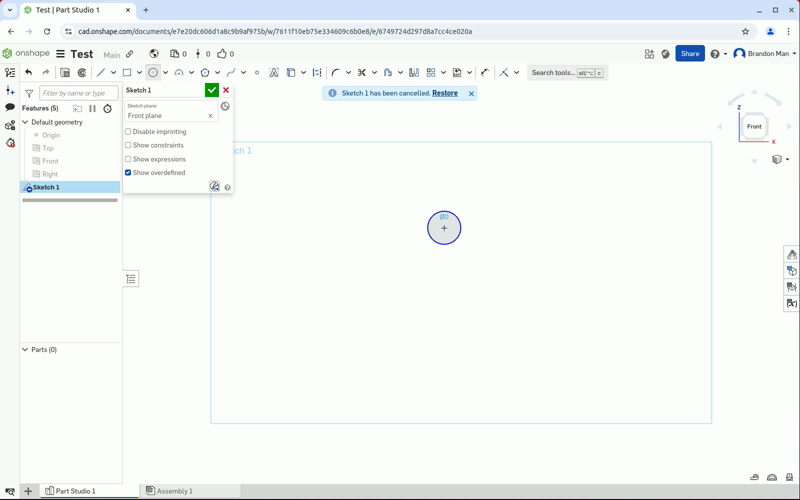
mouse_move(450, 227)
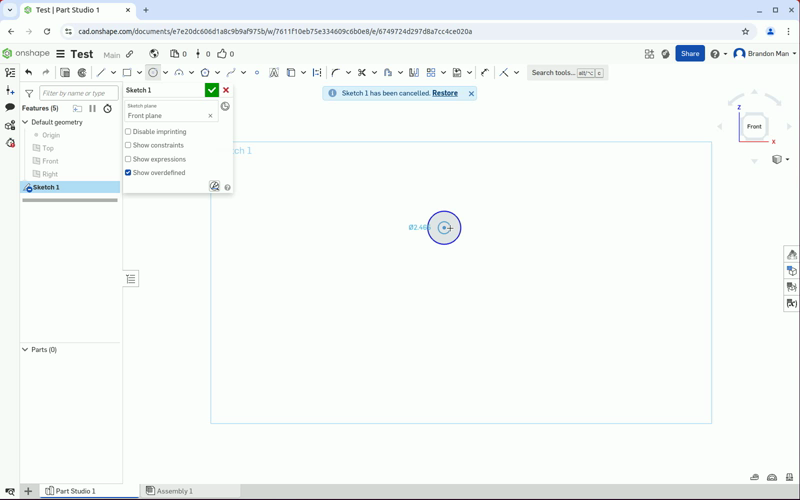
click(450, 227)
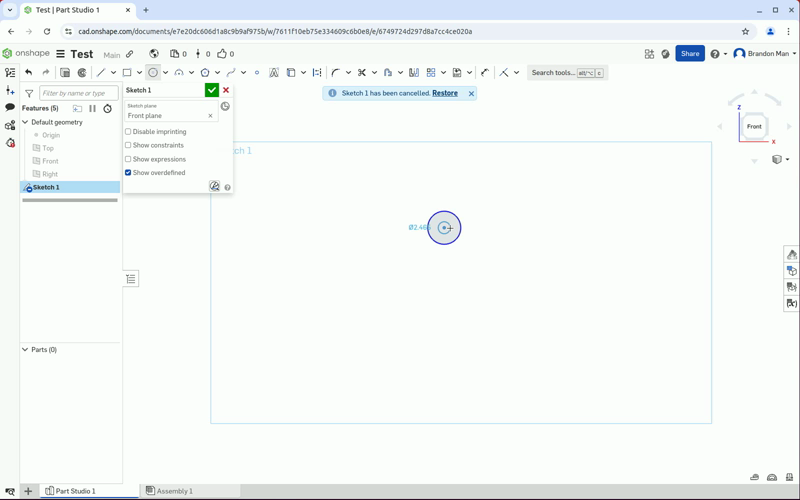
key(esc)
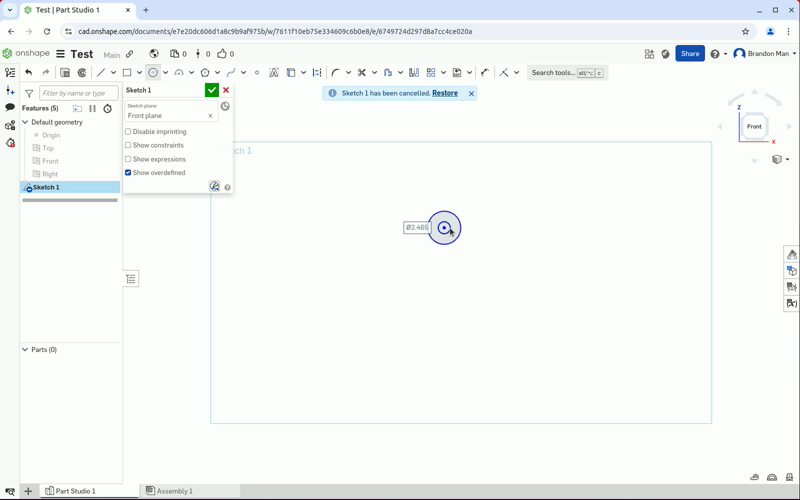
mouse_move(433, 228)
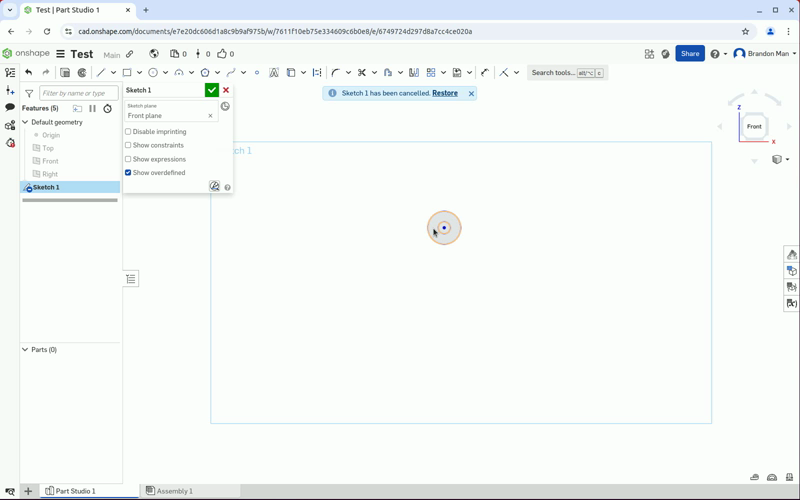
scroll(6)
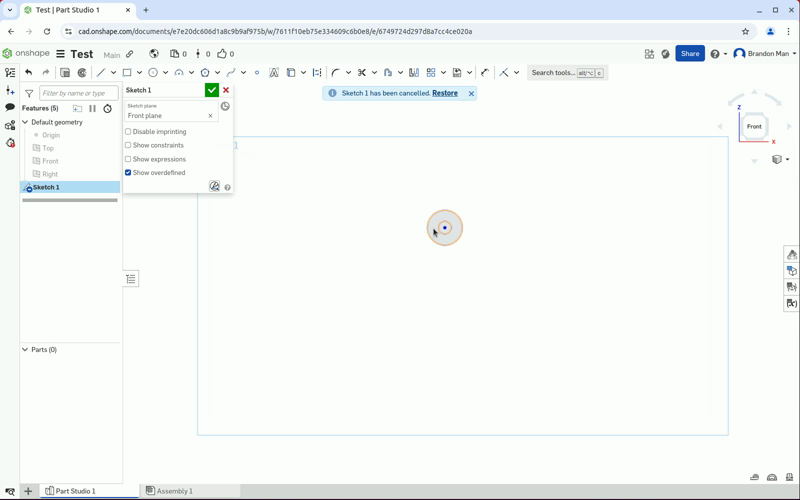
scroll(6)
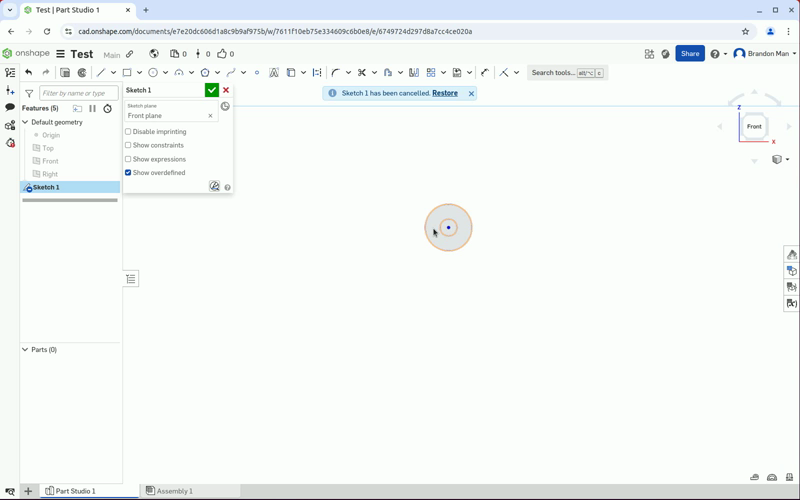
scroll(6)
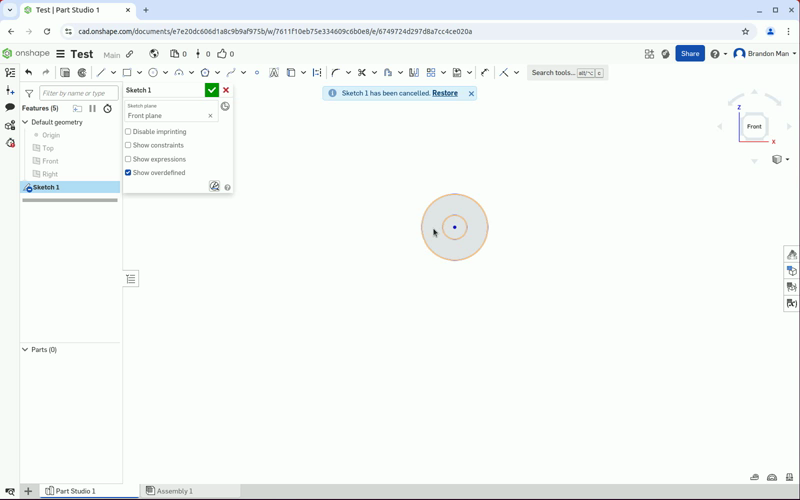
scroll(6)
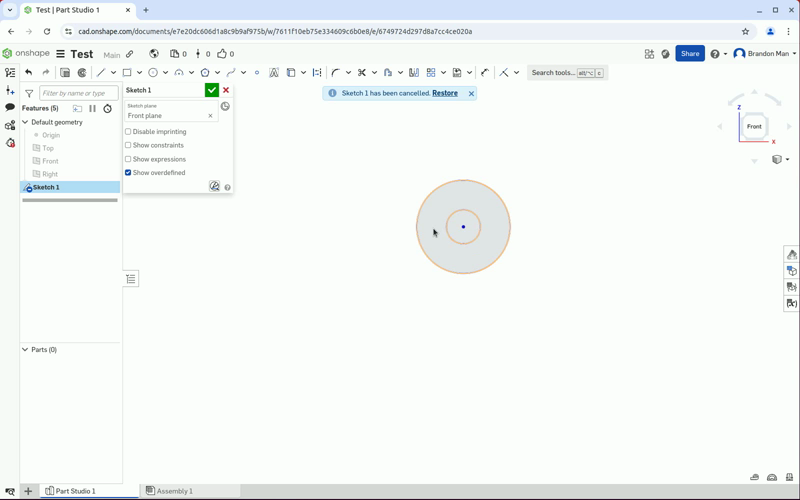
scroll(6)
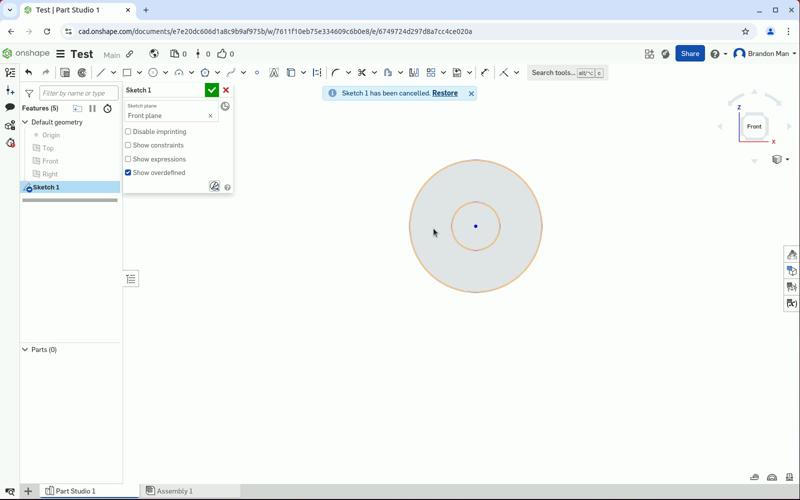
scroll(6)
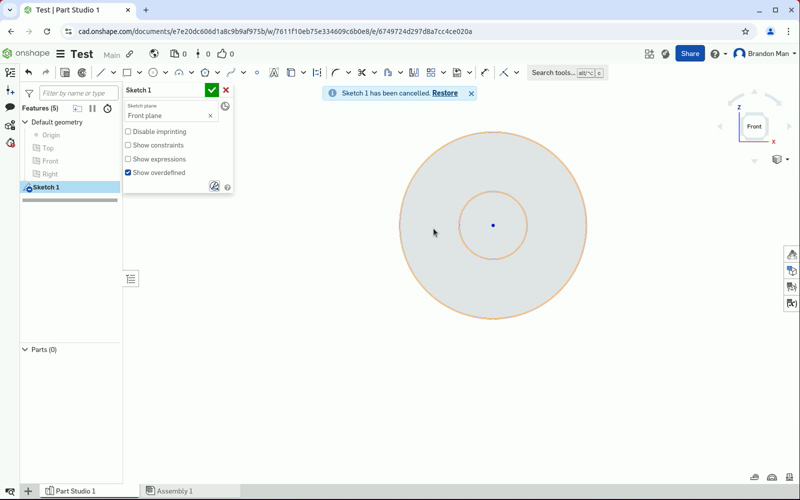
scroll(6)
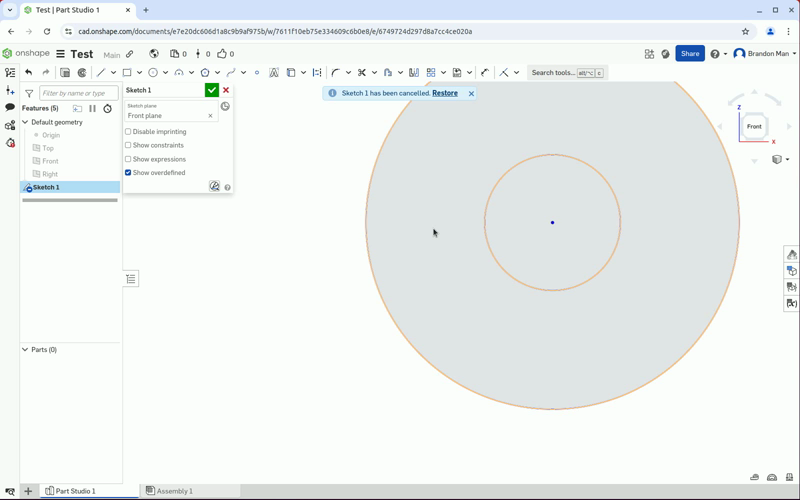
click(433, 228)
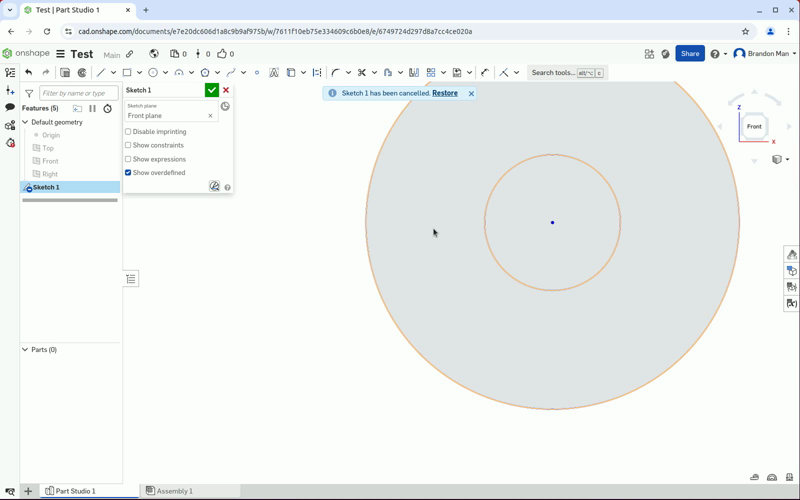
scroll(-6)
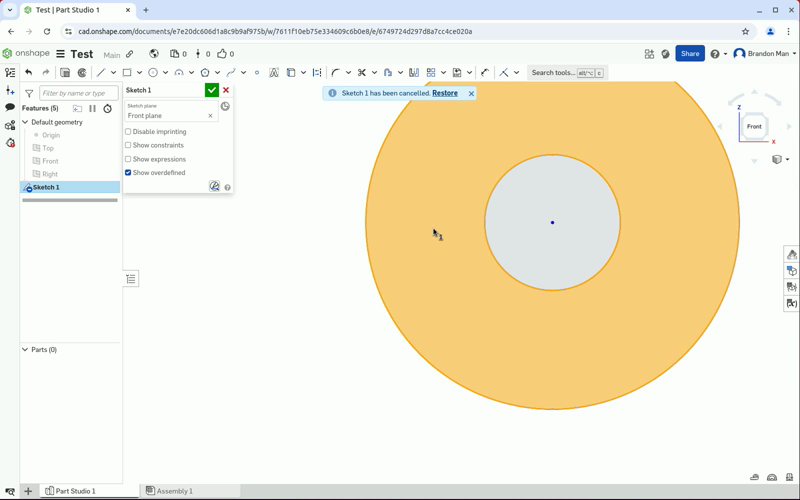
scroll(-6)
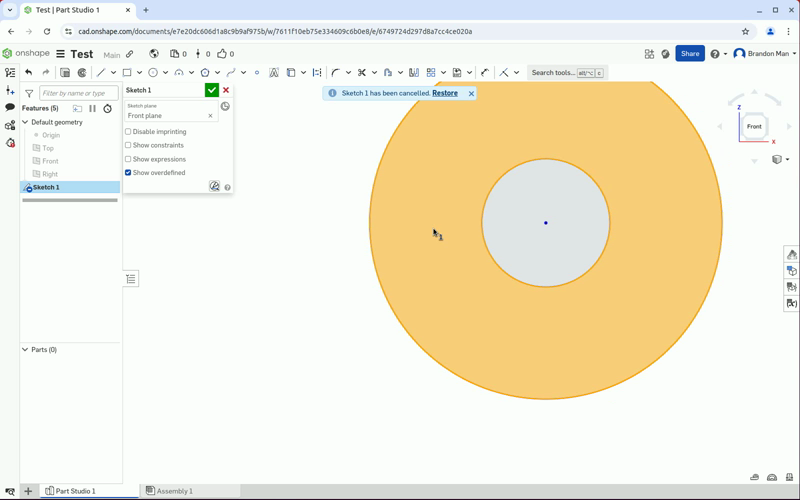
scroll(-6)
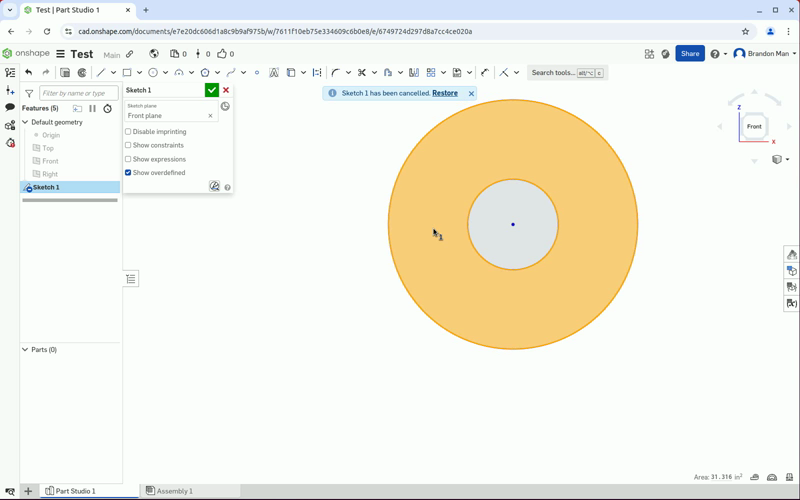
scroll(-6)
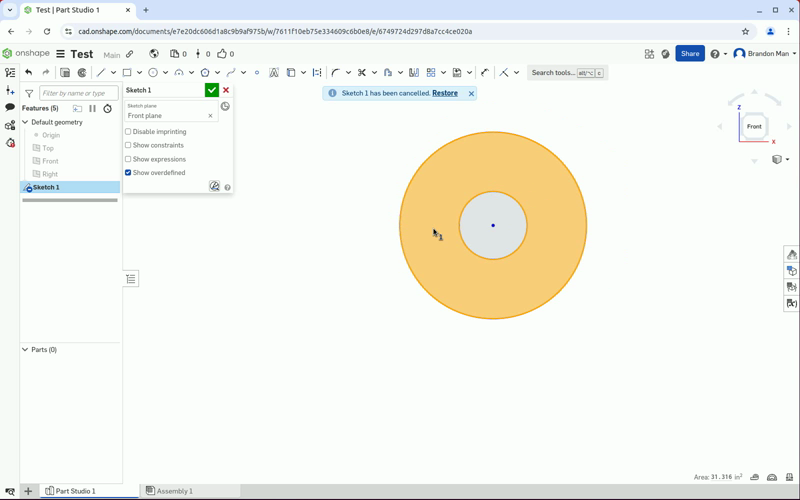
scroll(-6)
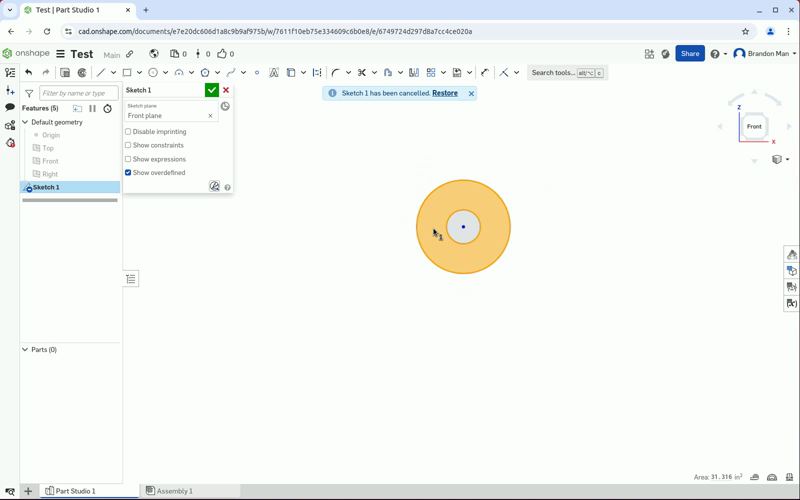
scroll(-6)
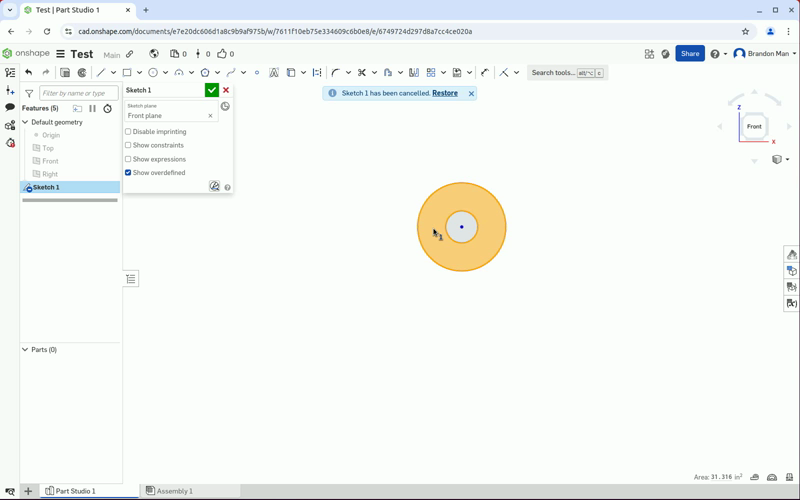
scroll(-6)
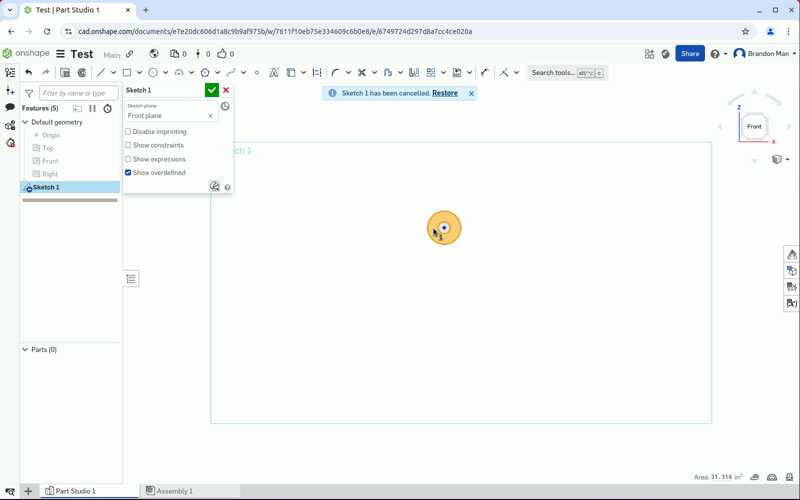
mouse_move(73, 352)
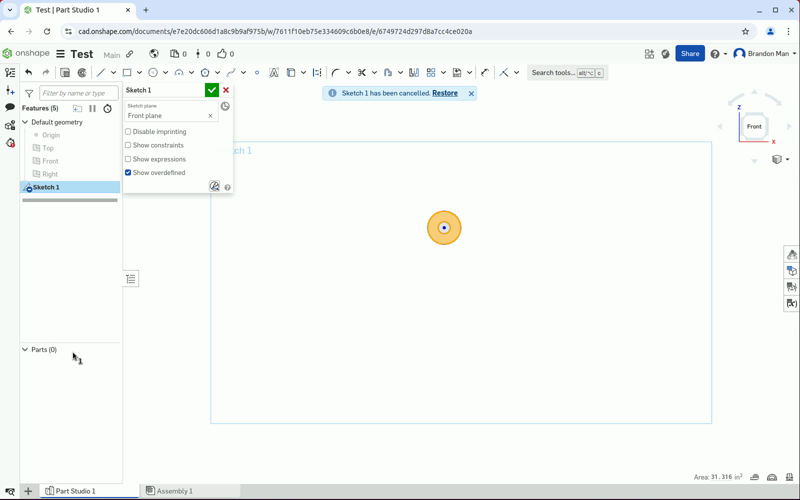
key(shift+y)
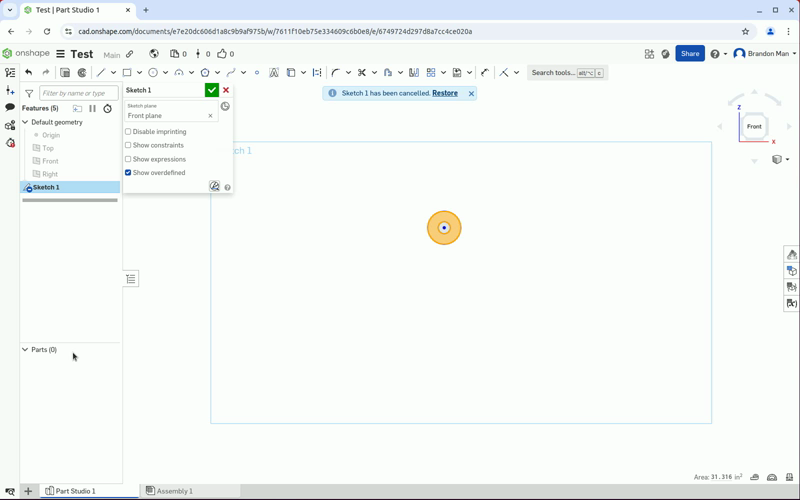
key(shift+e)
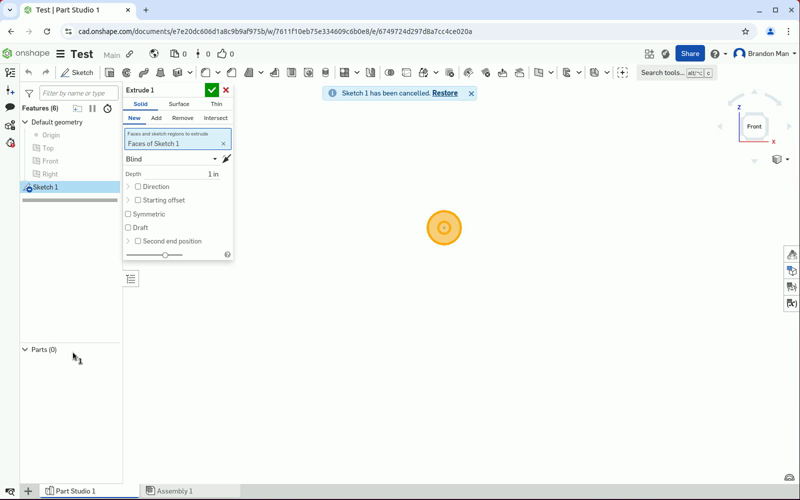
mouse_move(143, 106)
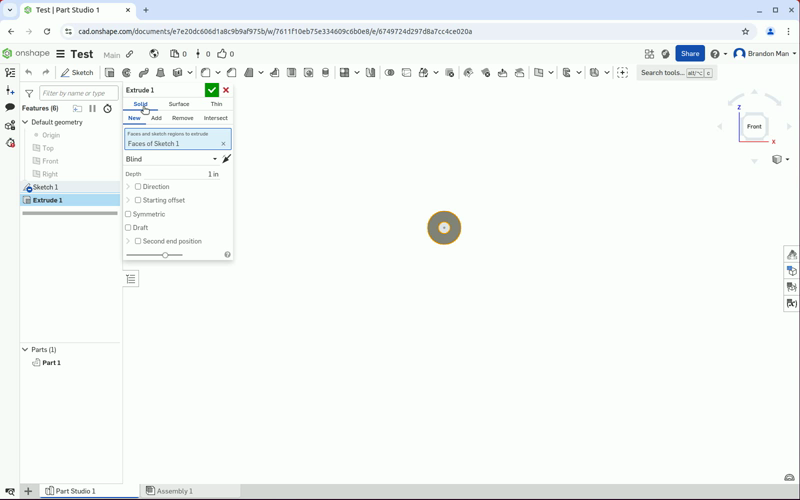
click(143, 106)
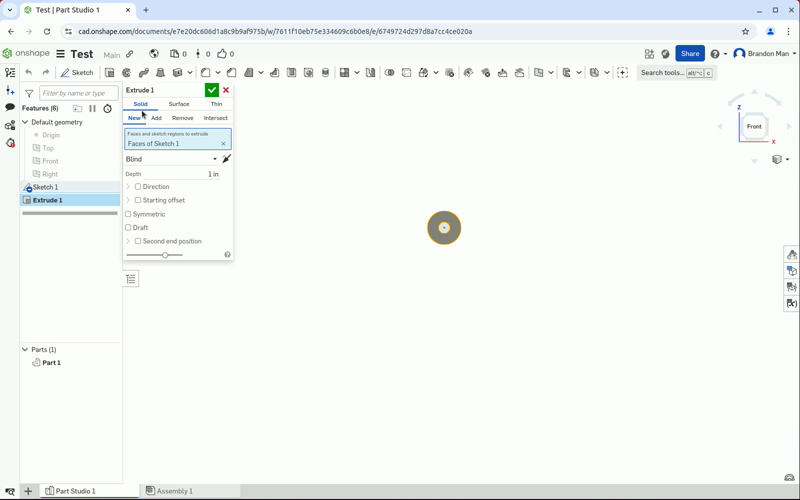
mouse_move(137, 120)
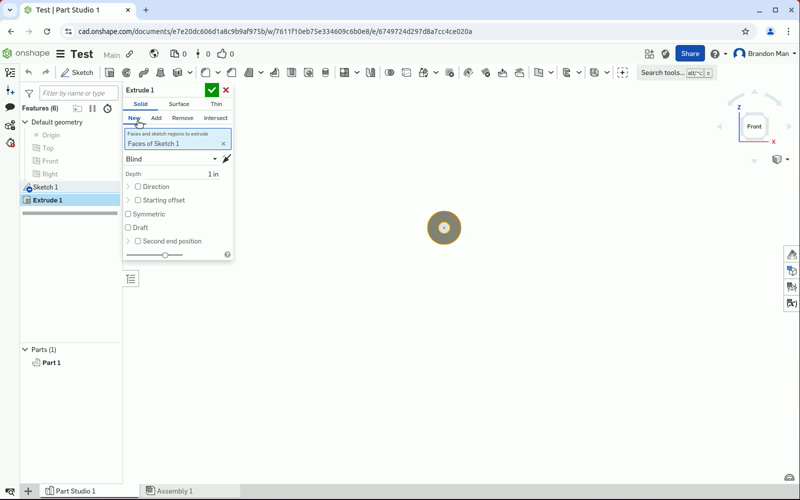
click(137, 120)
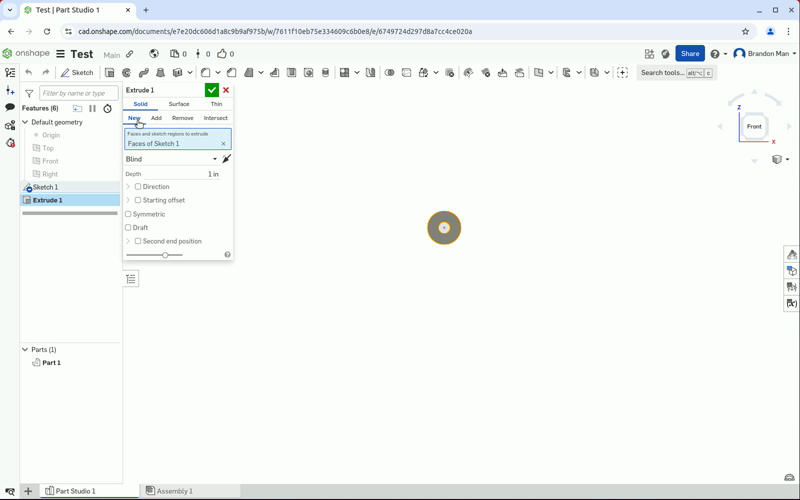
key(tab, 4)
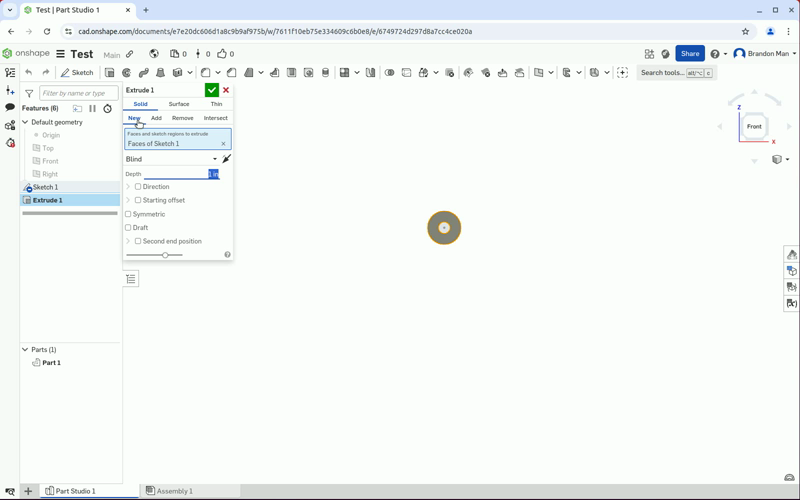
text(20.942)
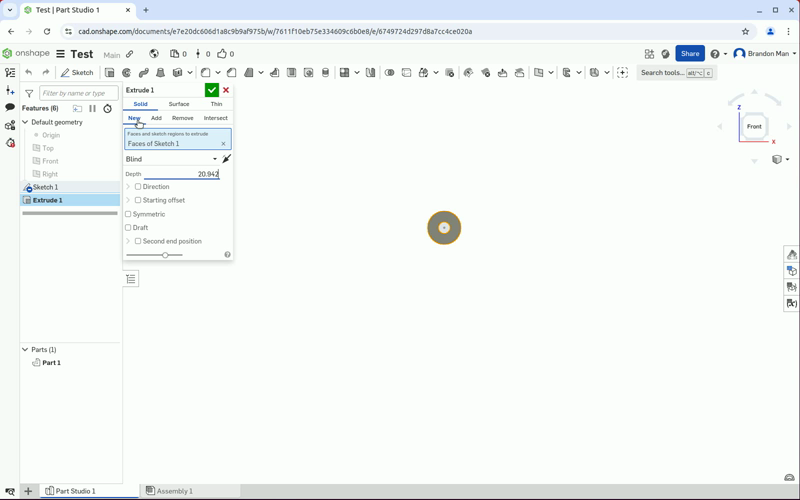
key(enter)
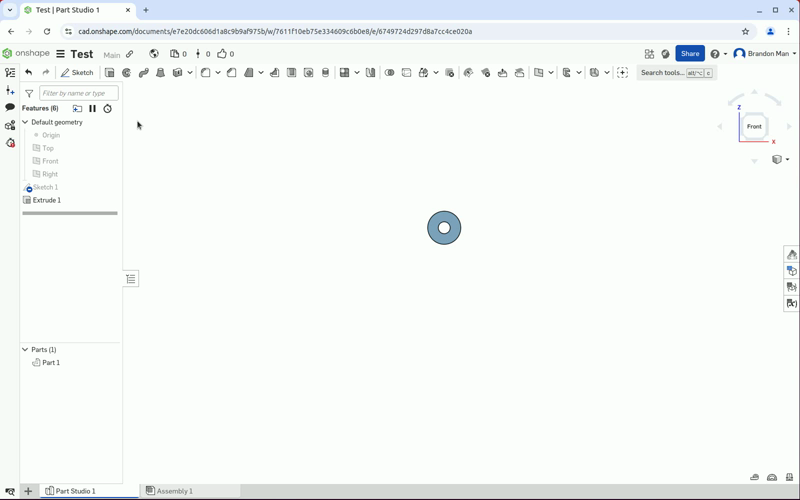
key(shift+h)
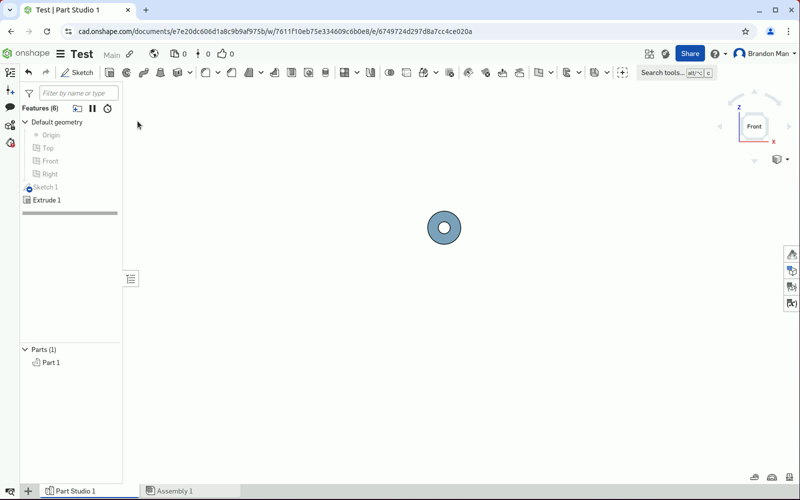
key(shift+h)
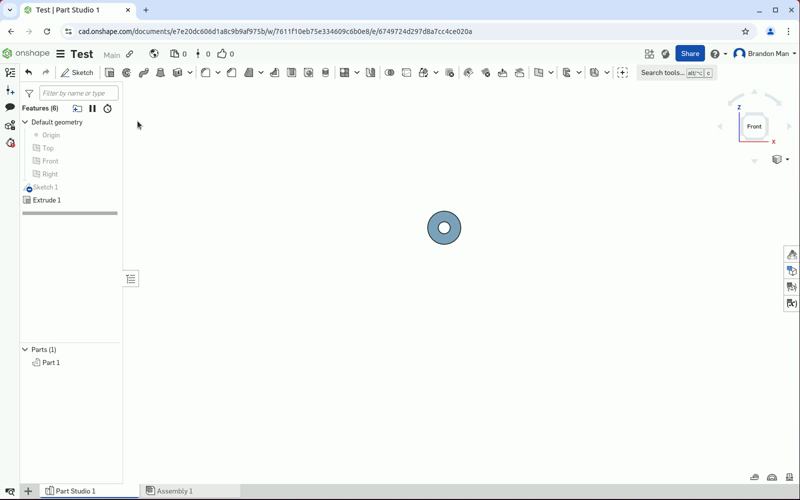
mouse_move(73, 189)
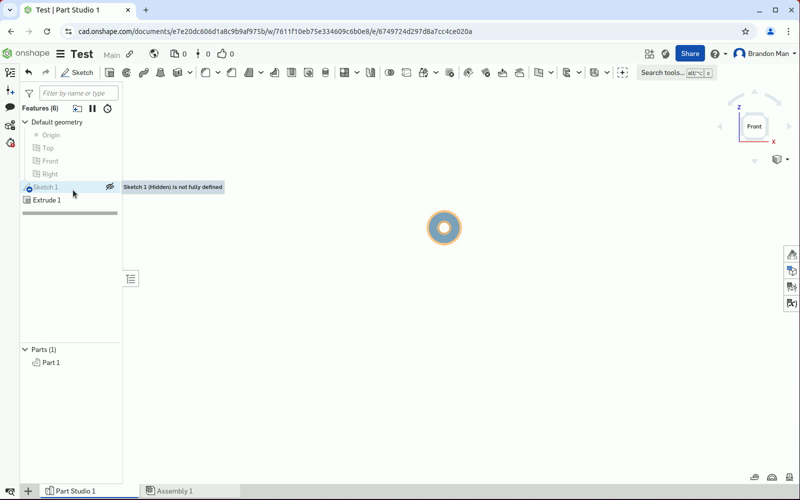
click(73, 189)
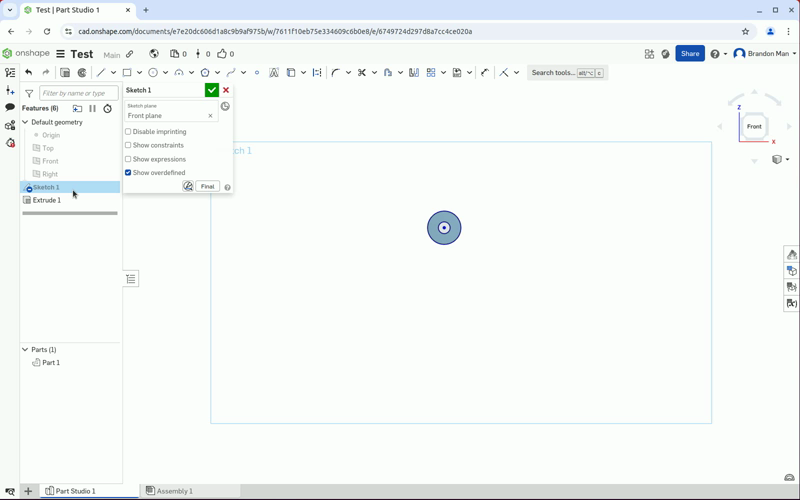
mouse_move(229, 92)
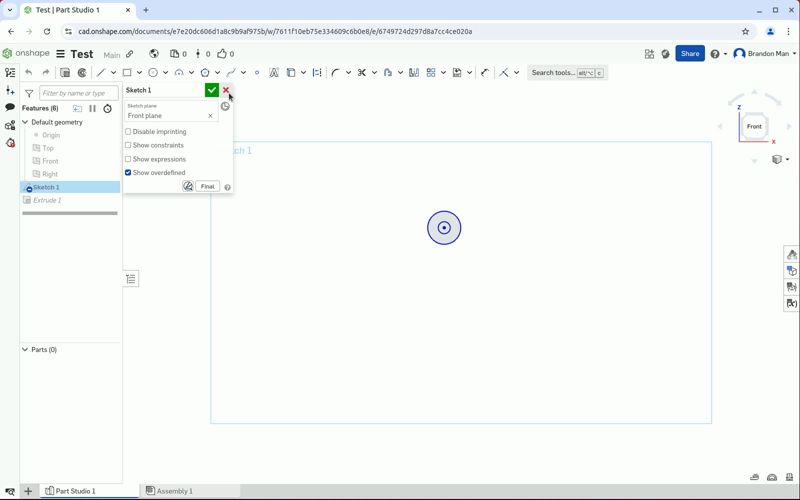
click(229, 92)
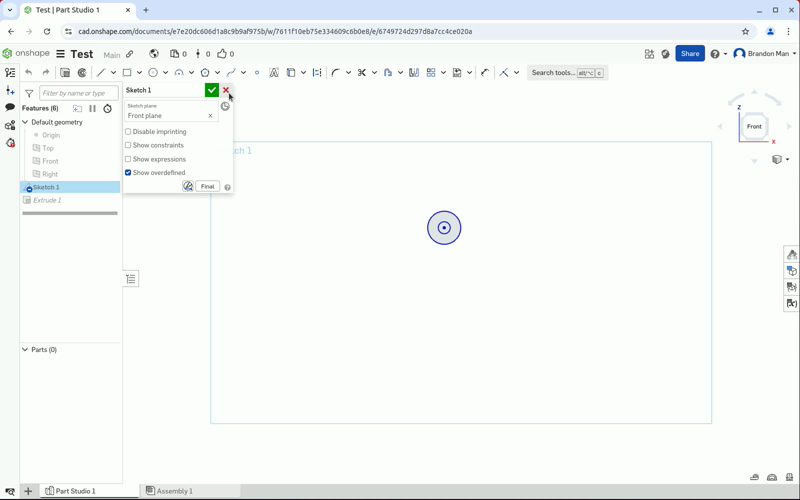
key(shift+s)
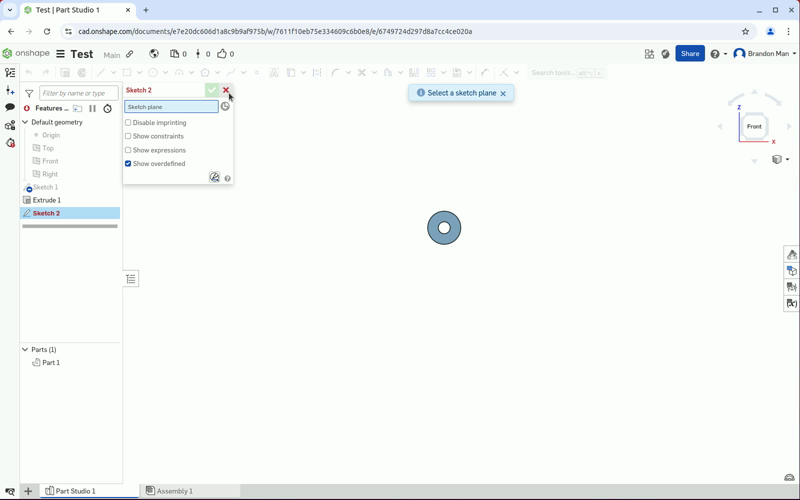
mouse_move(73, 163)
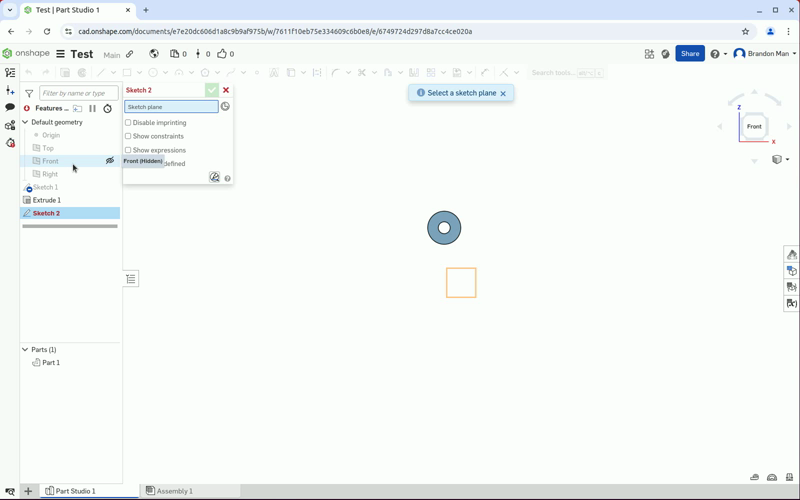
click(73, 163)
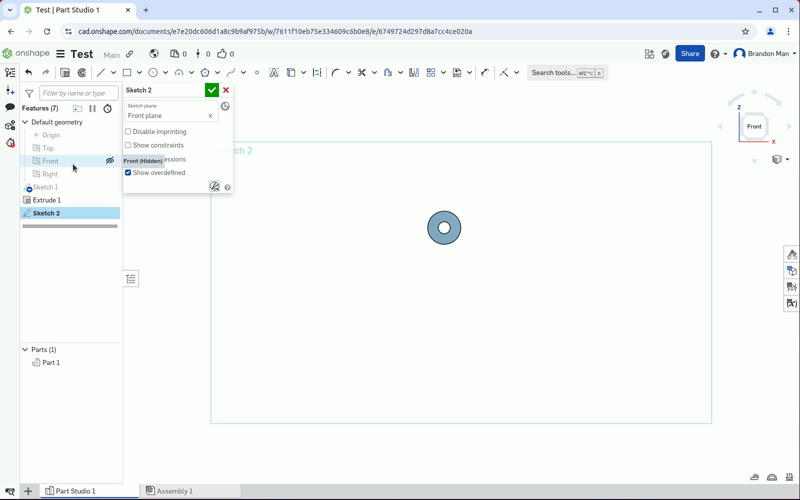
mouse_move(73, 352)
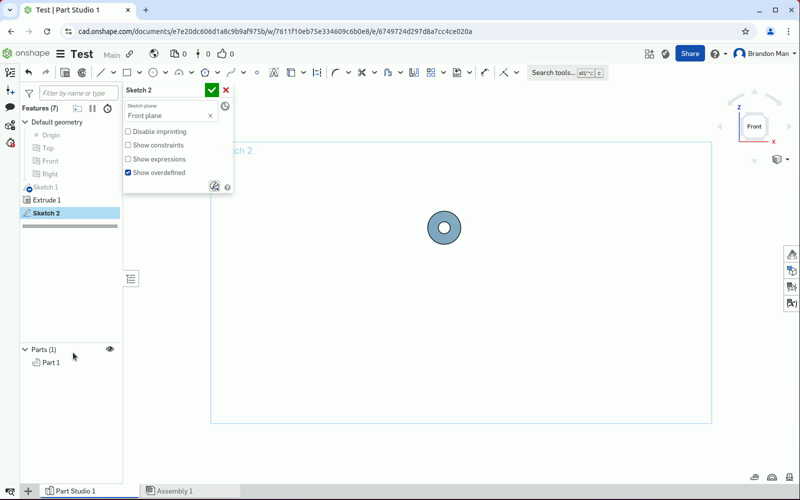
key(y)
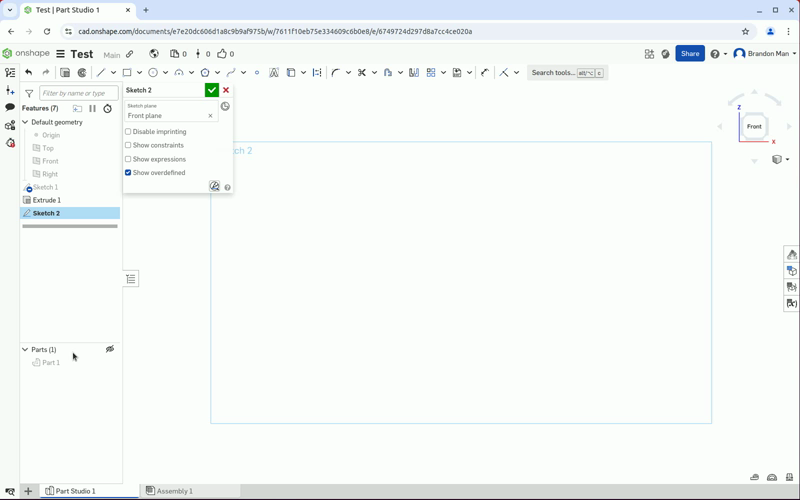
key(a)
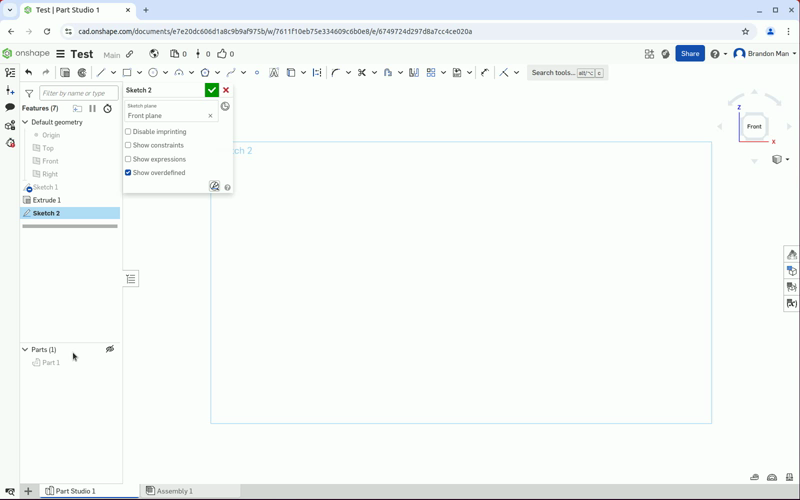
key_down(shift)
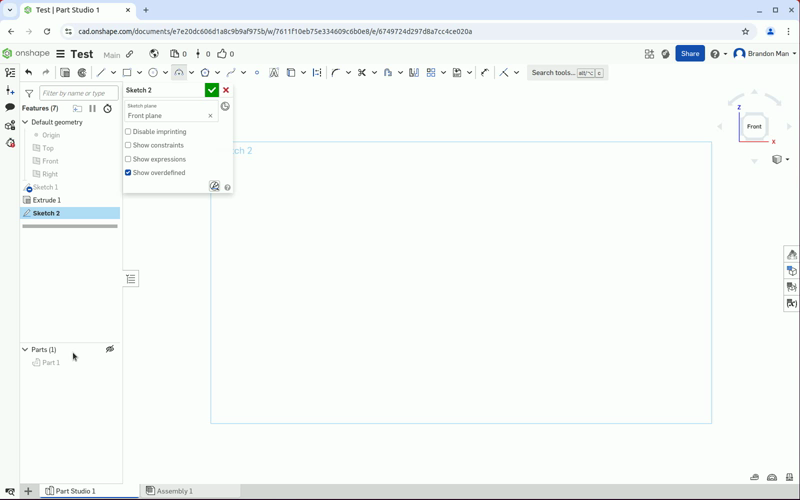
mouse_move(410, 303)
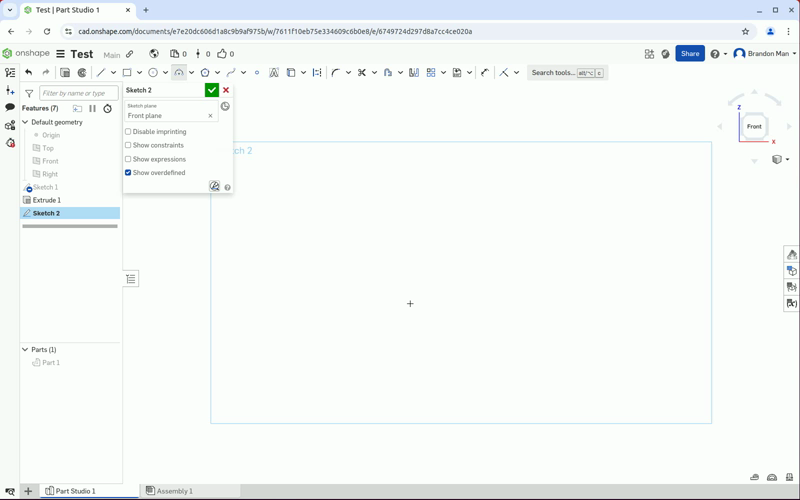
click(410, 303)
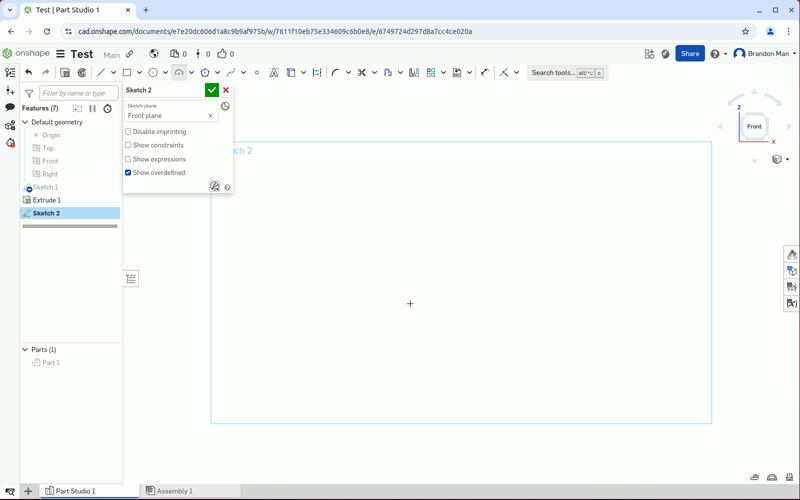
key_up(shift)
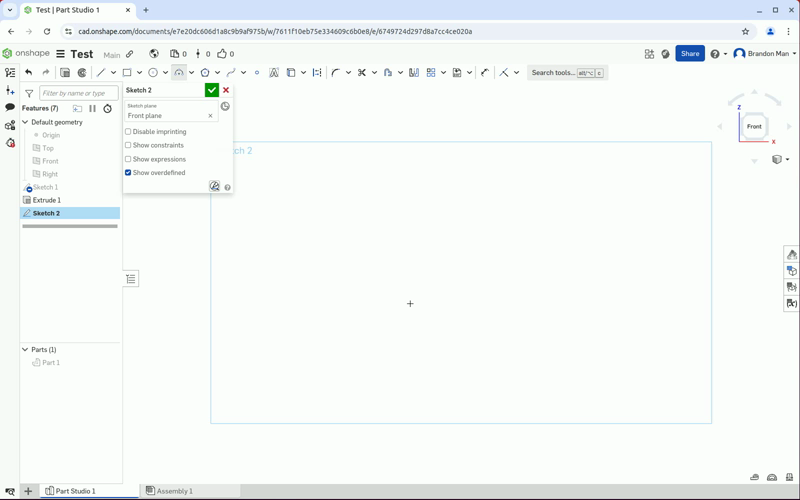
key_down(shift)
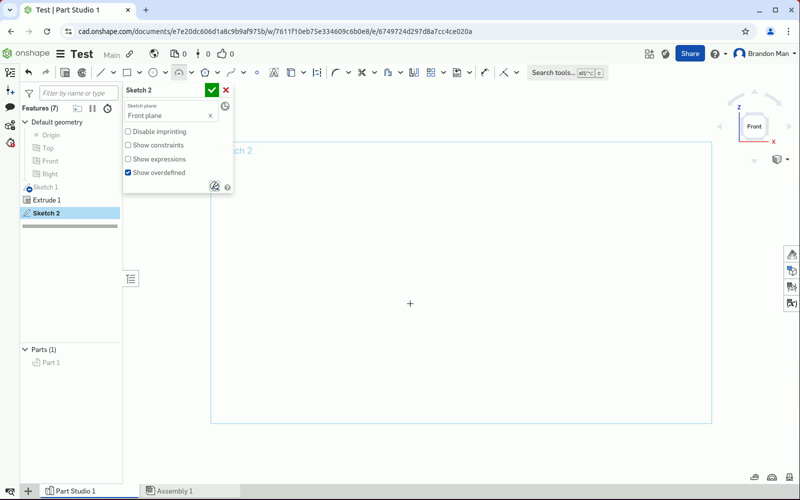
mouse_move(426, 319)
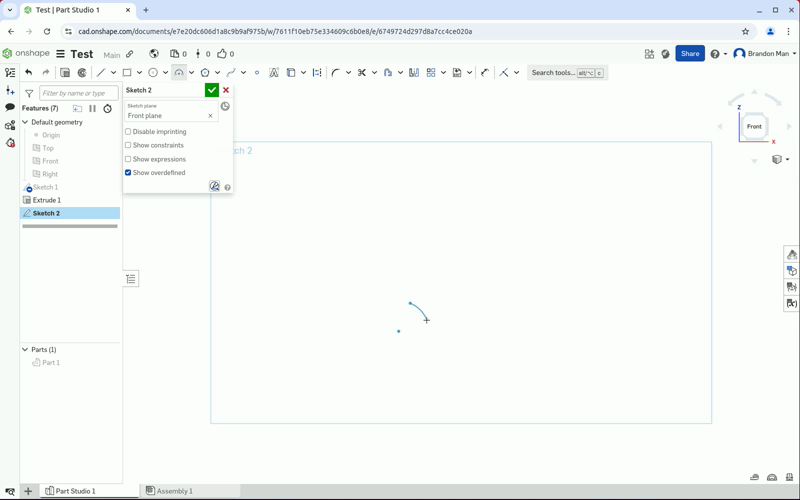
click(426, 319)
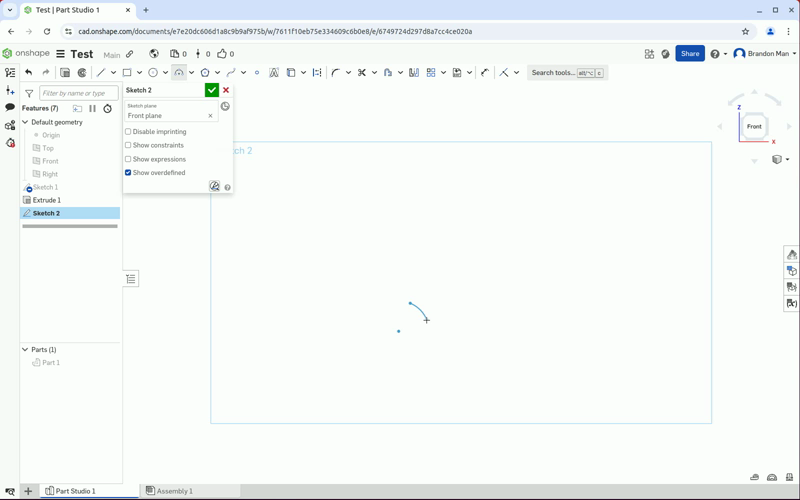
mouse_move(415, 314)
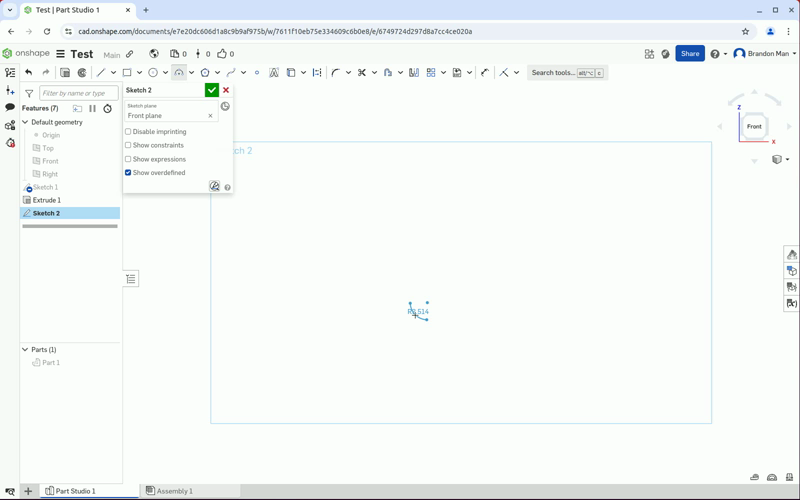
click(415, 314)
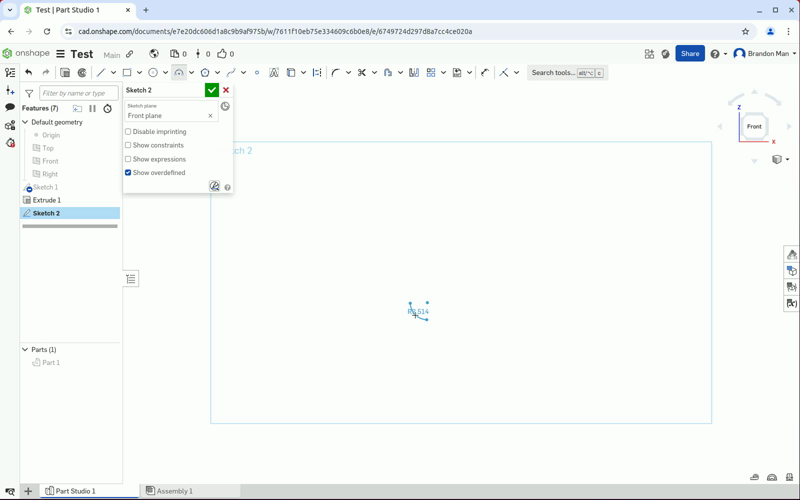
key_up(shift)
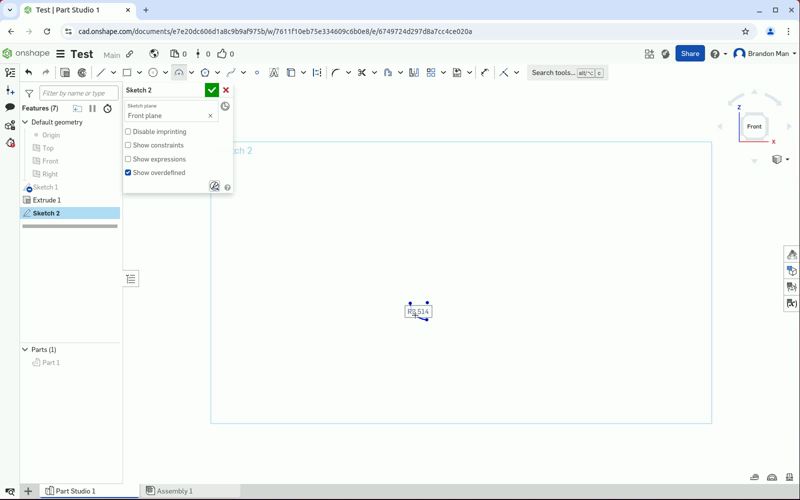
key(esc)
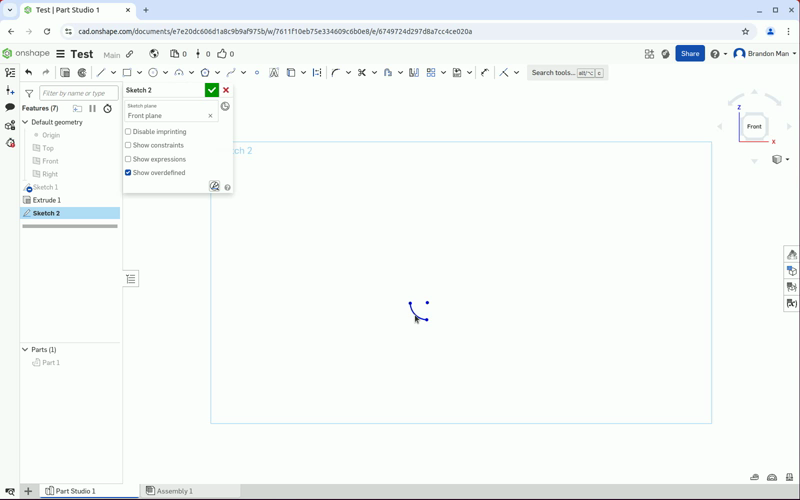
key(l)
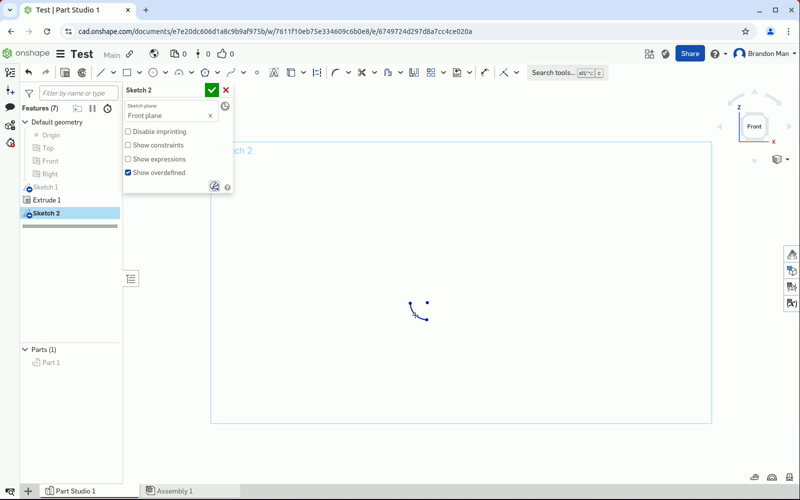
mouse_move(426, 319)
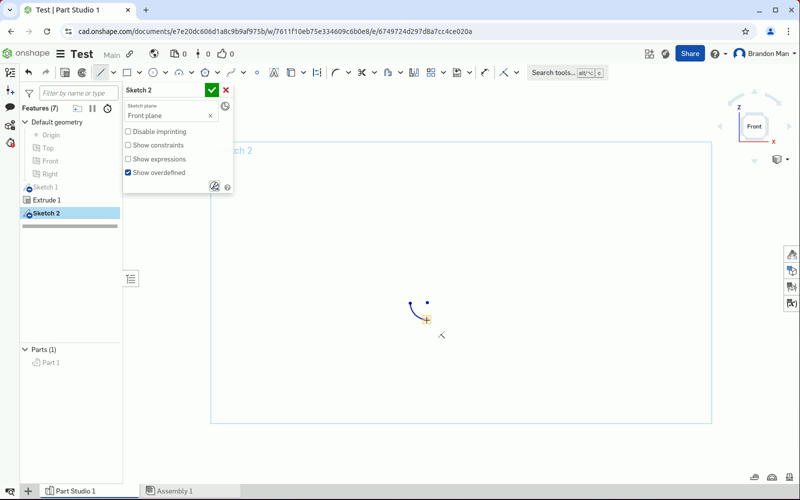
click(426, 319)
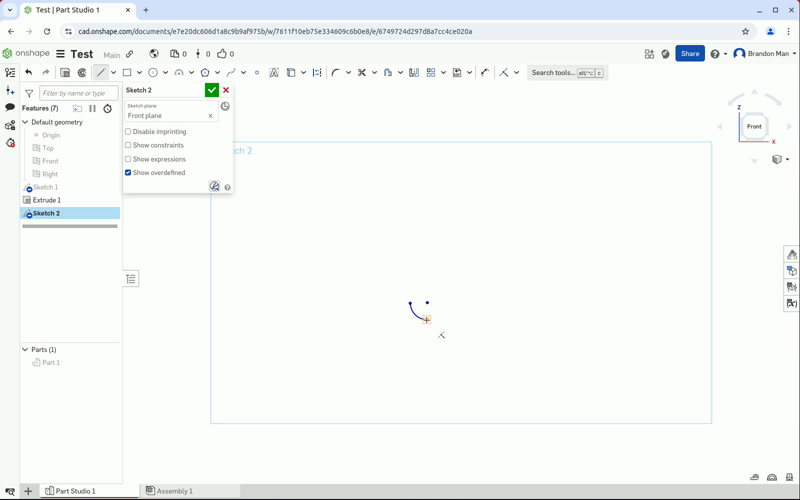
key_down(shift)
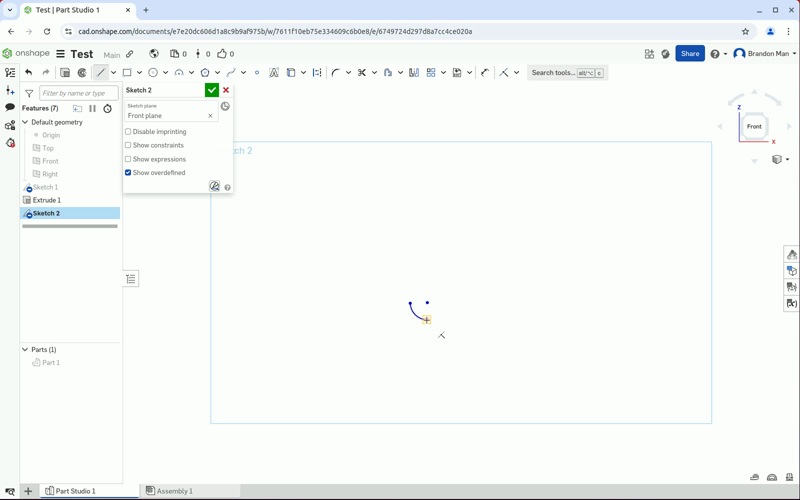
mouse_move(456, 319)
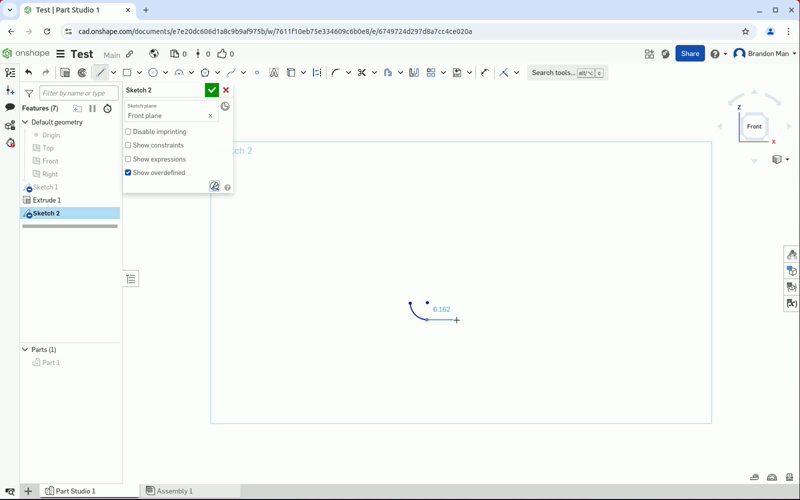
mouse_move(459, 319)
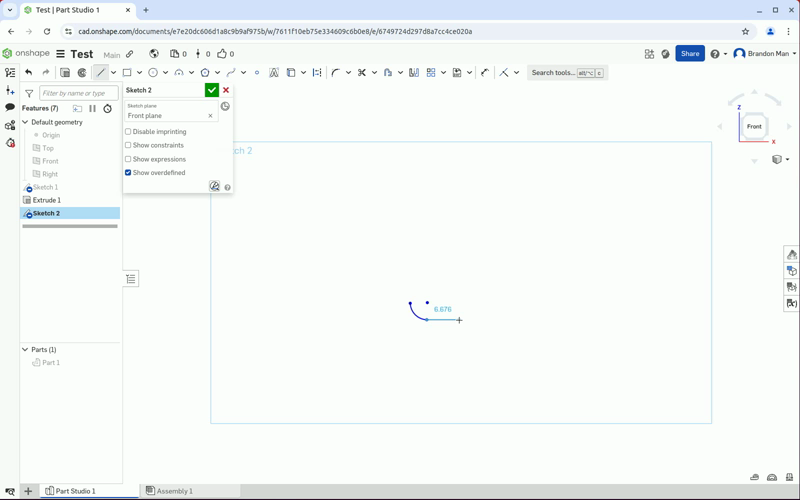
click(459, 319)
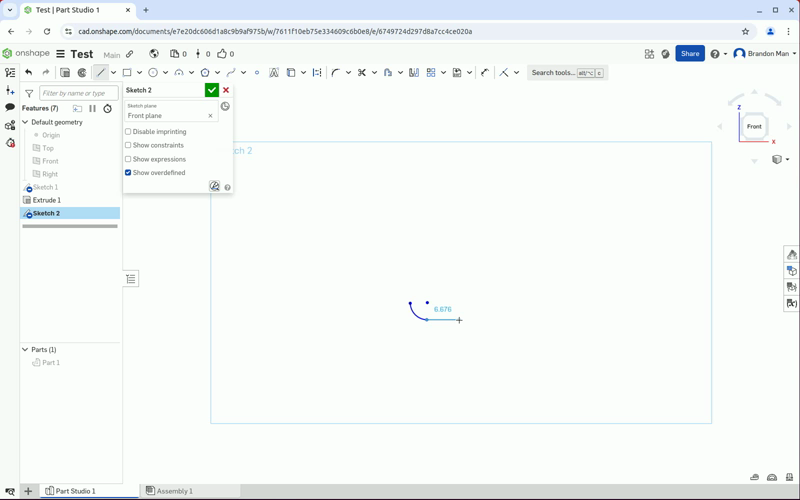
key_up(shift)
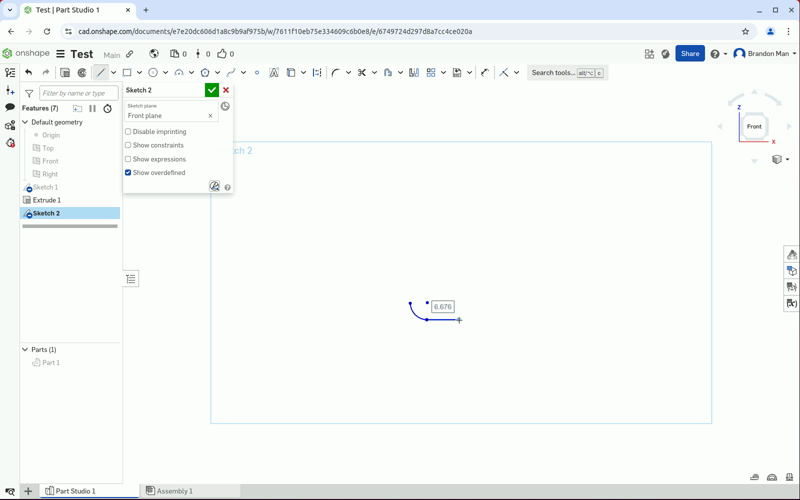
key(esc)
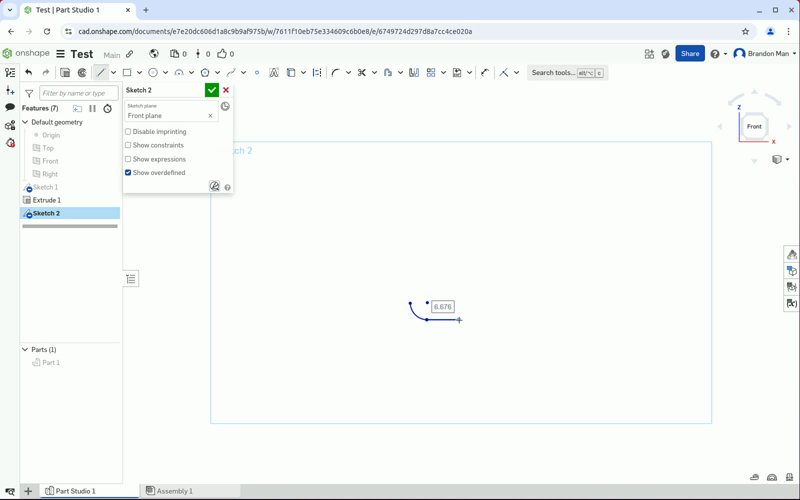
key(a)
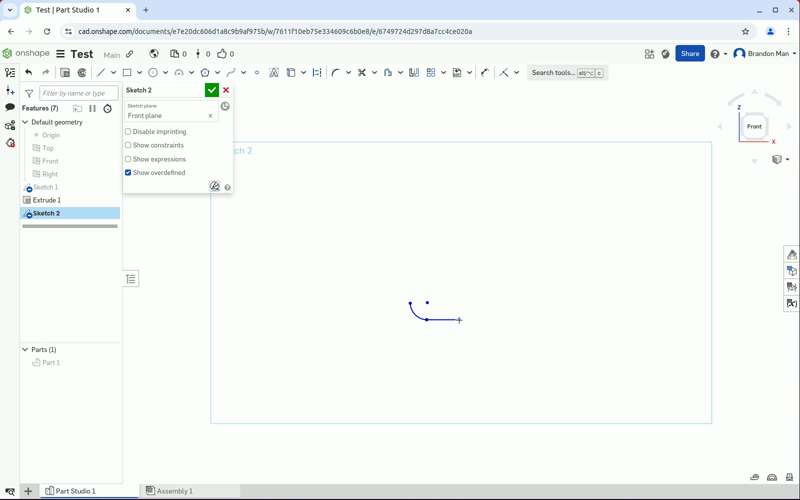
mouse_move(459, 319)
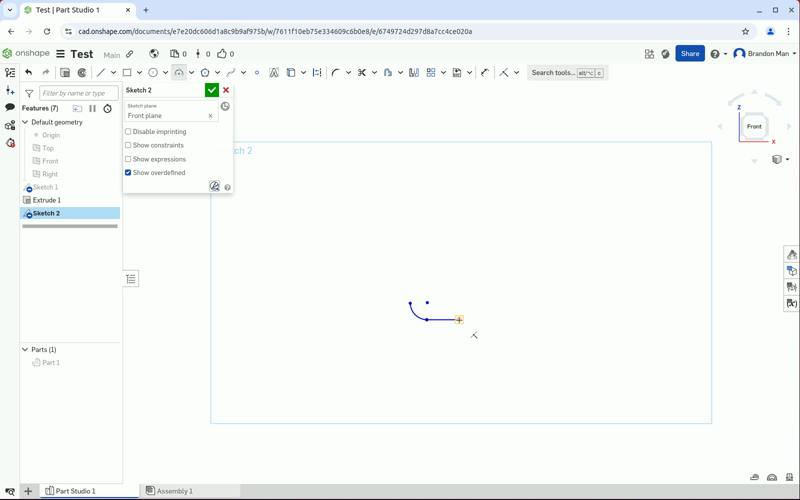
click(459, 319)
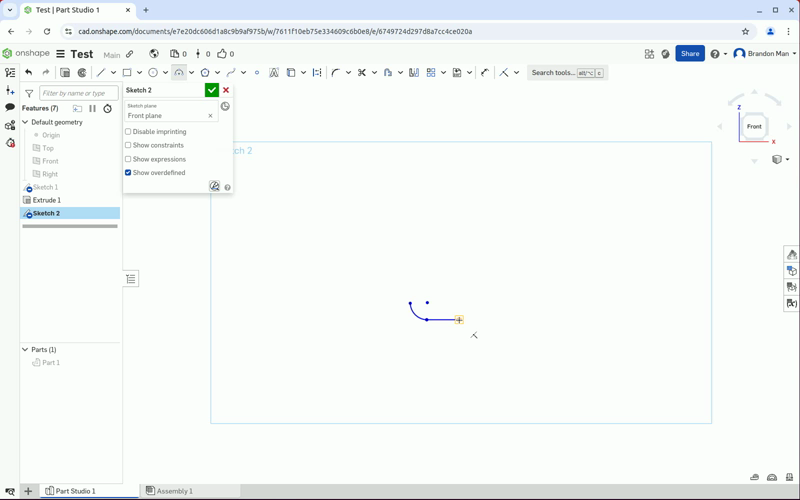
key_down(shift)
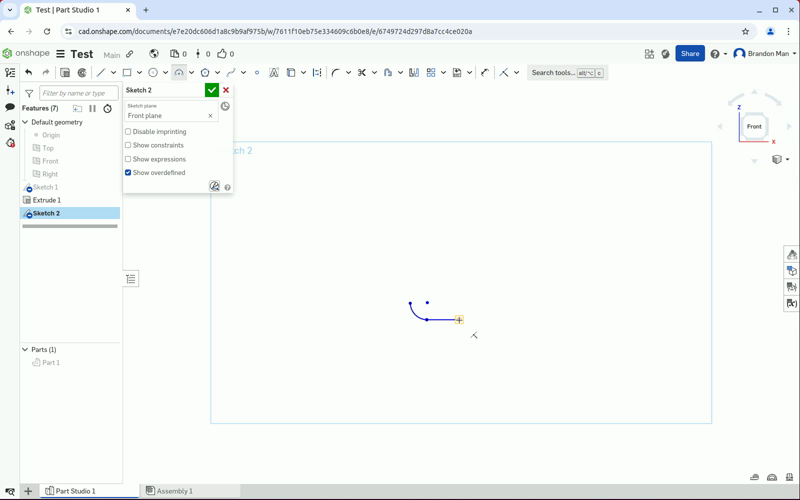
mouse_move(476, 301)
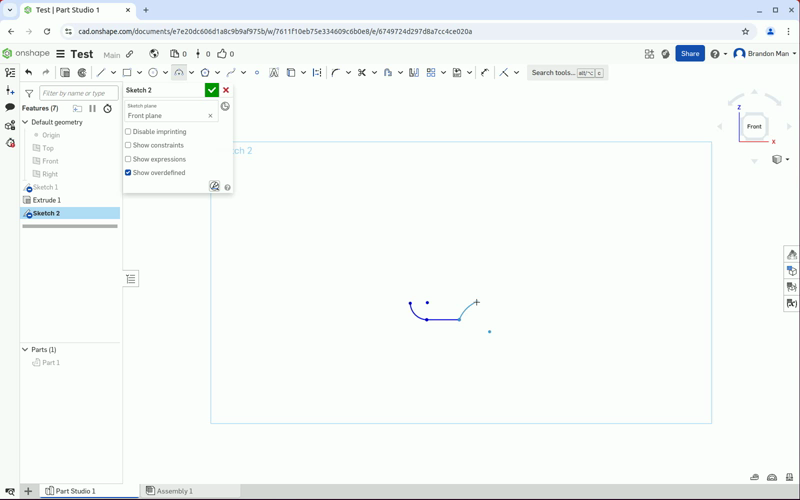
click(476, 301)
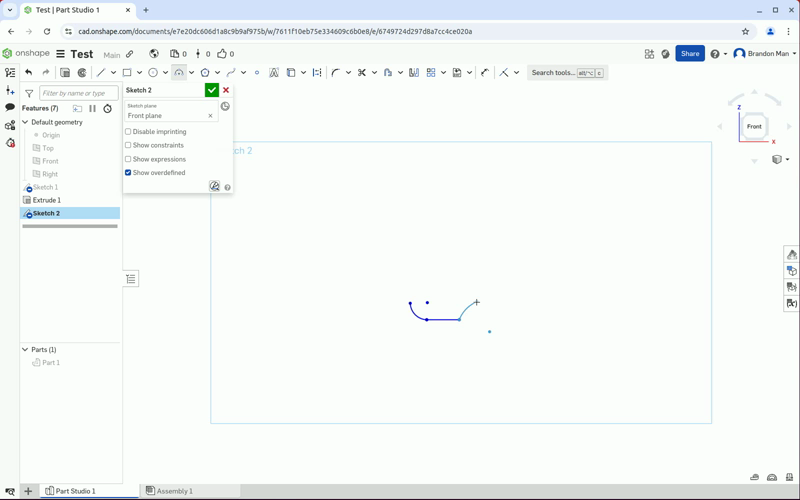
mouse_move(471, 314)
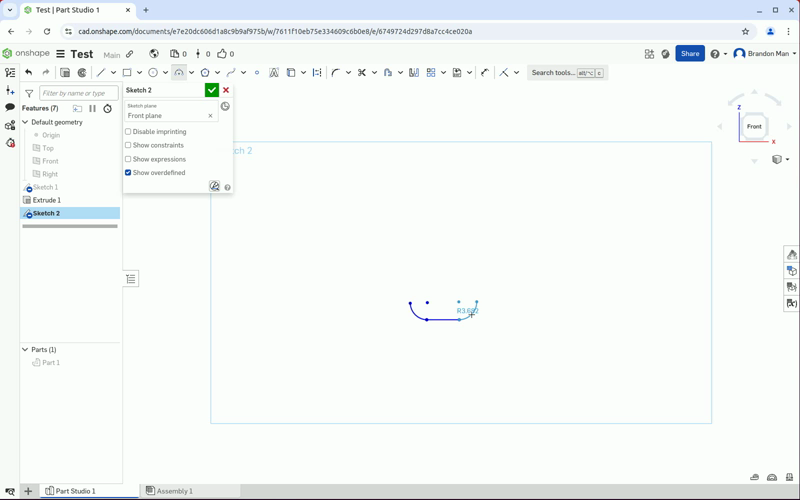
click(471, 314)
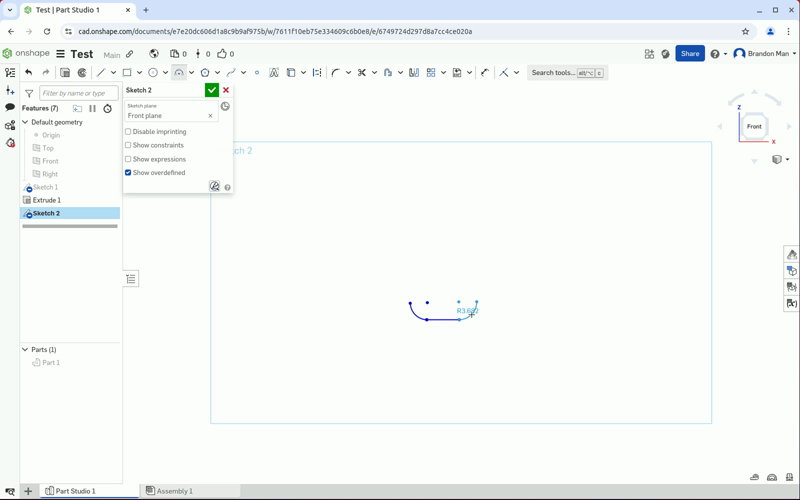
key_up(shift)
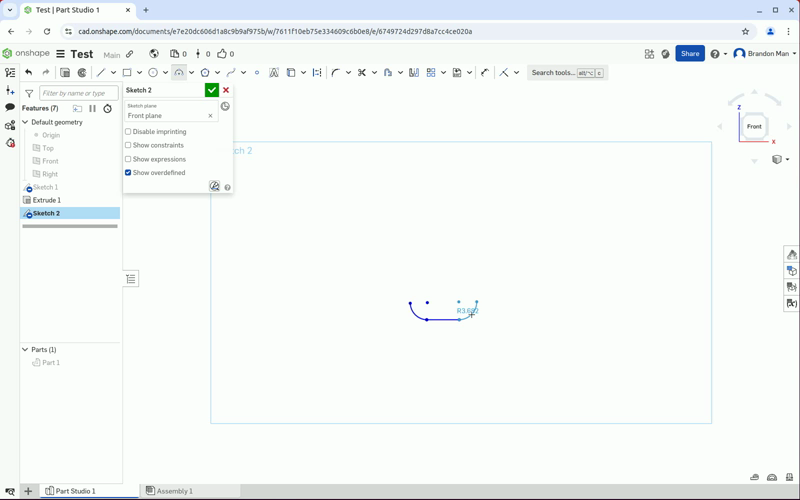
key(esc)
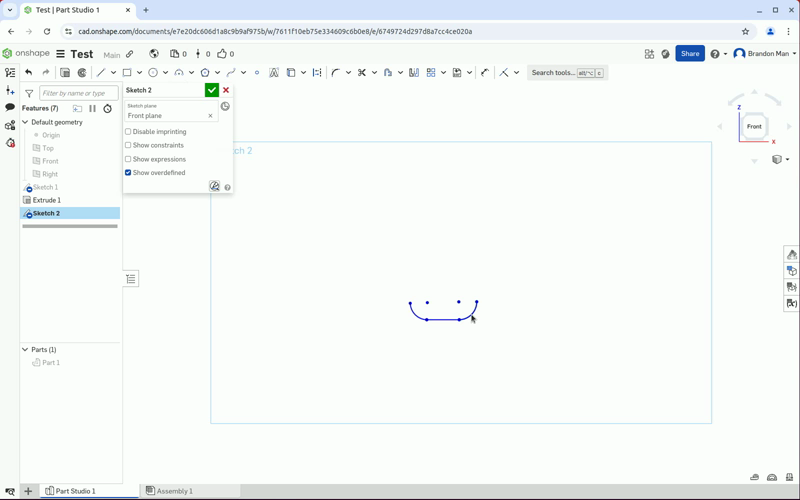
key(l)
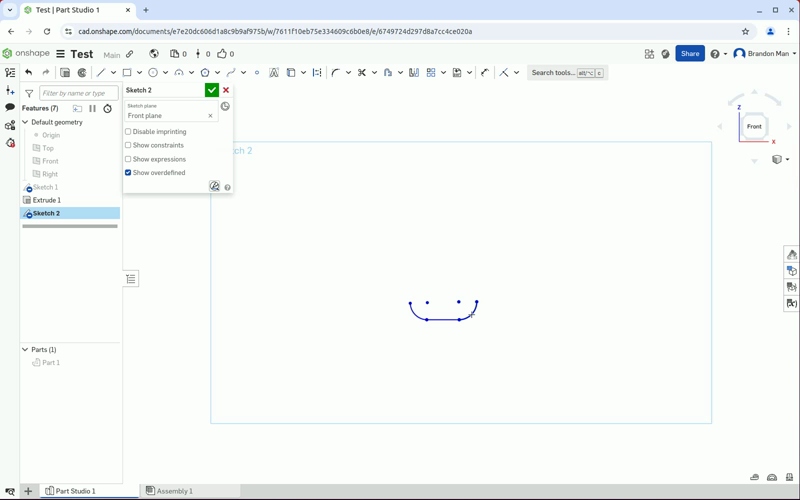
mouse_move(476, 301)
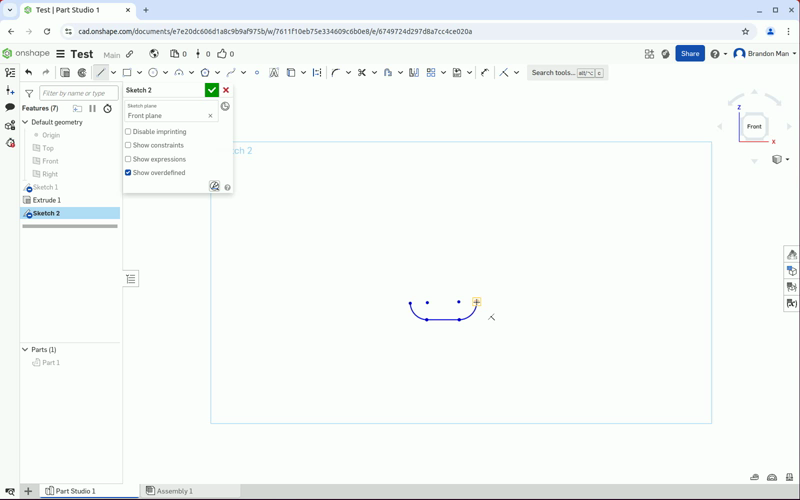
click(476, 301)
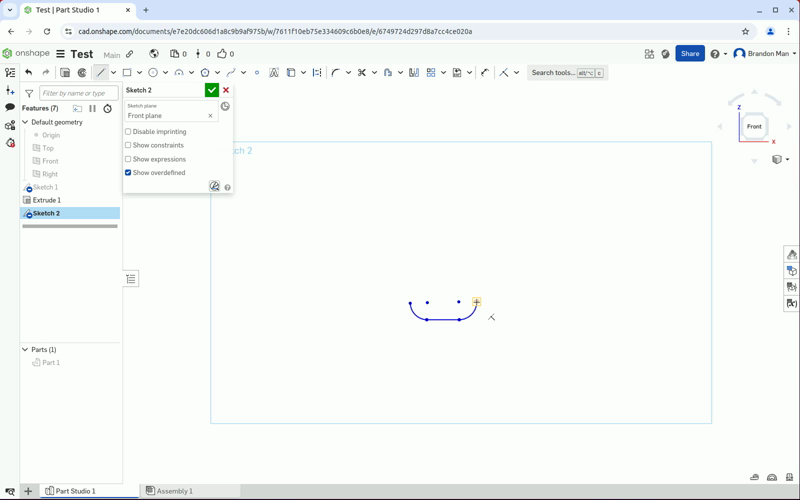
key_down(shift)
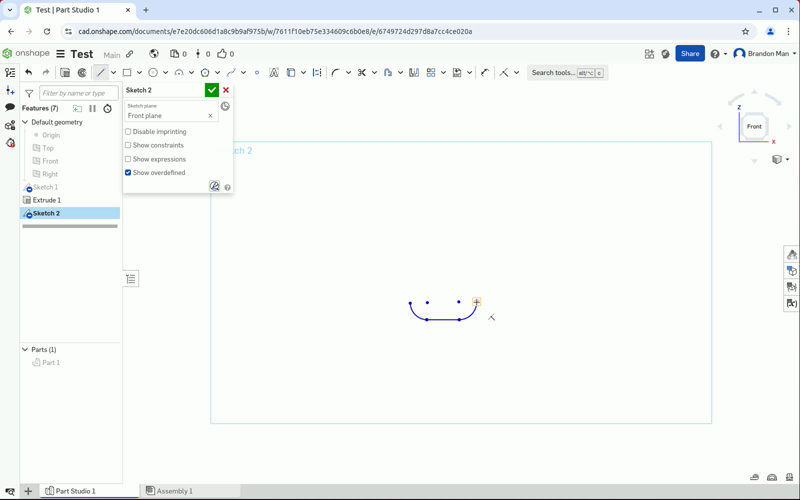
mouse_move(506, 301)
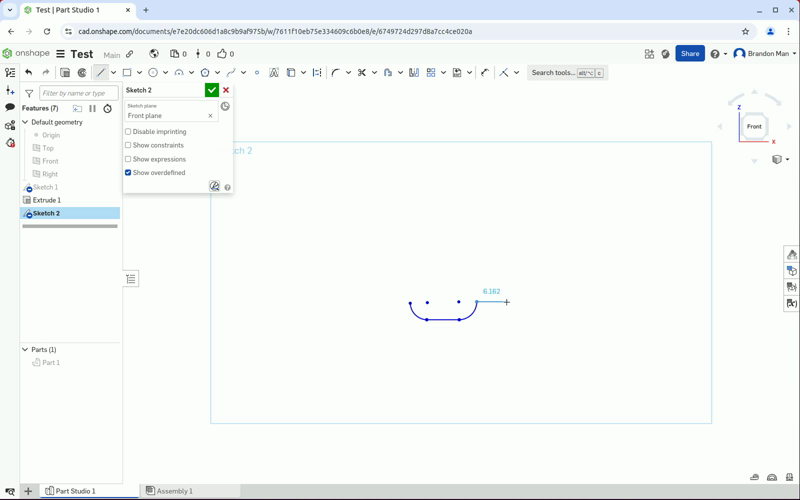
mouse_move(476, 300)
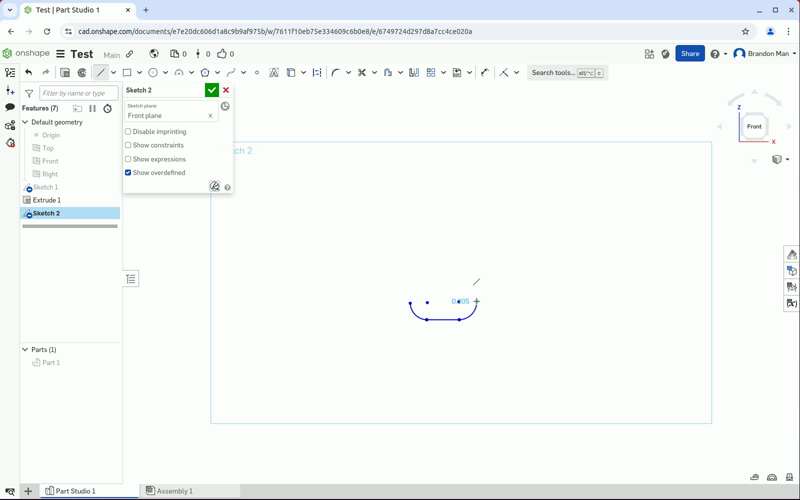
scroll(6)
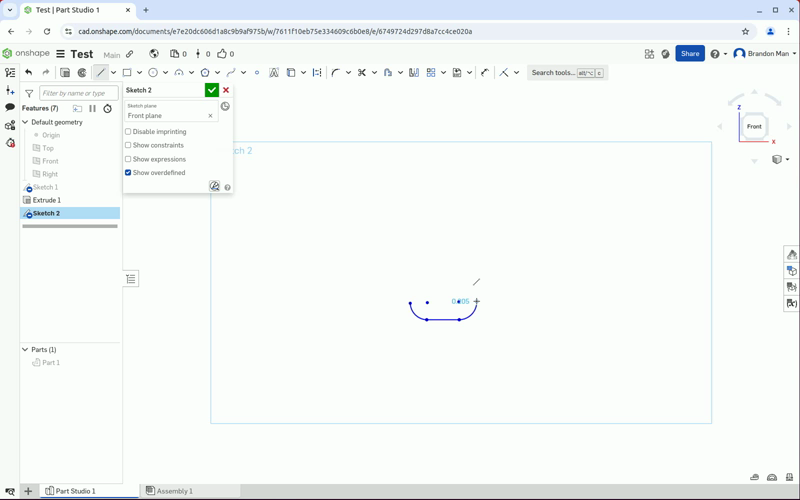
scroll(6)
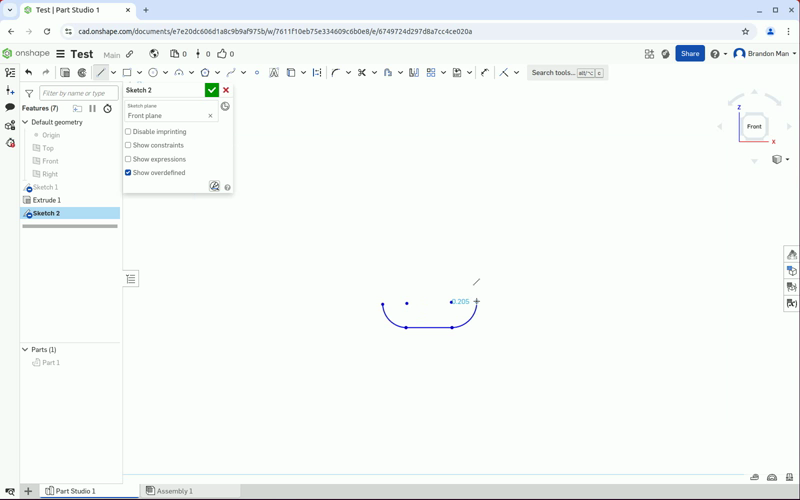
scroll(6)
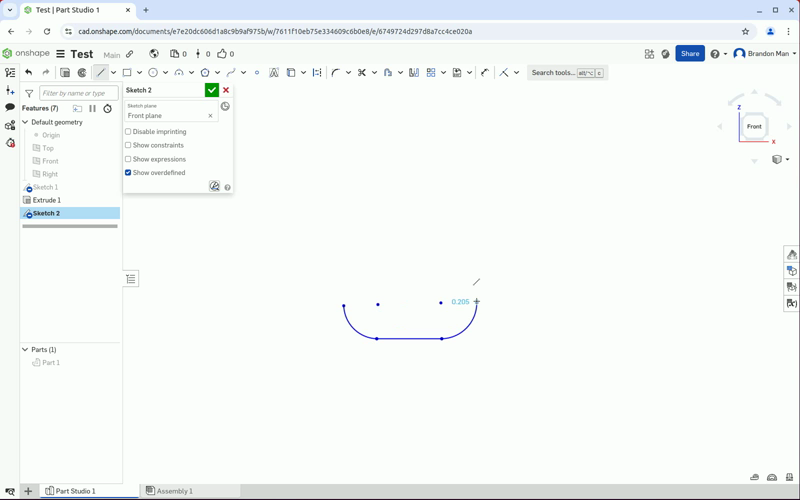
scroll(6)
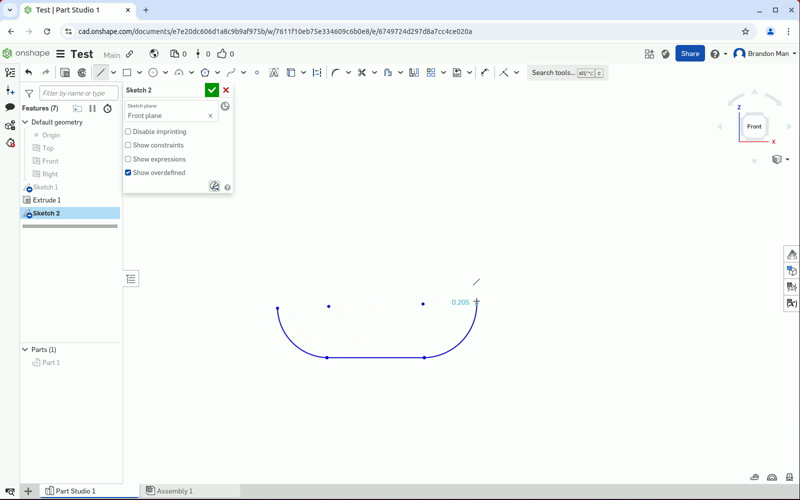
scroll(6)
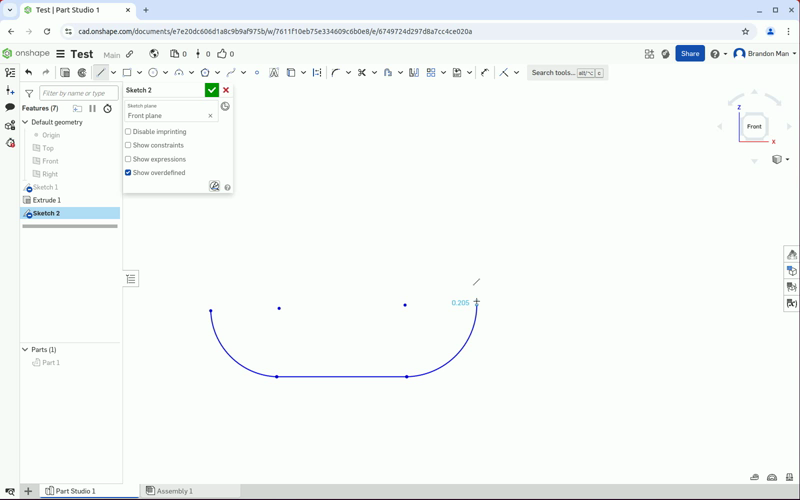
scroll(6)
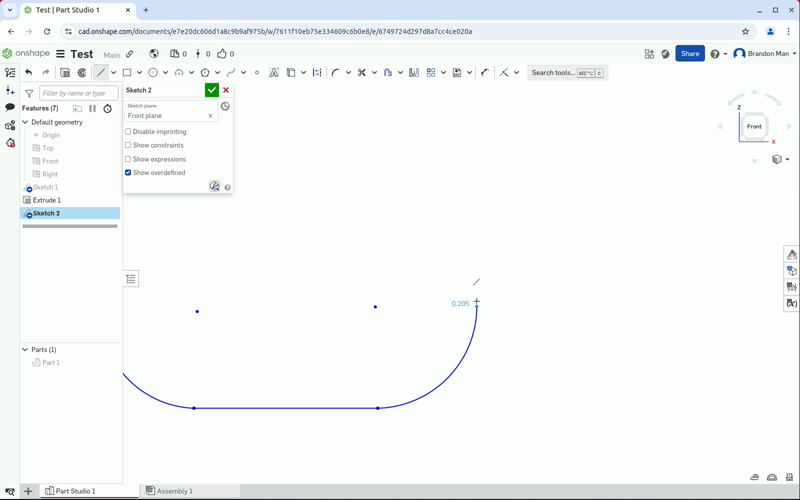
scroll(6)
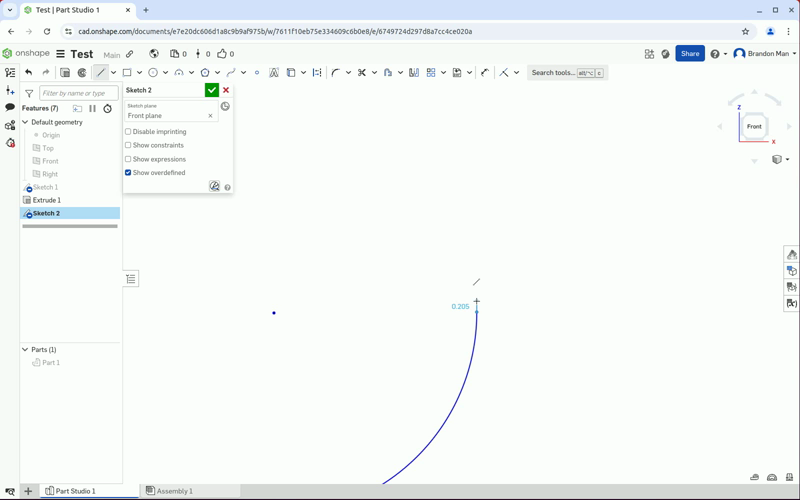
click(476, 300)
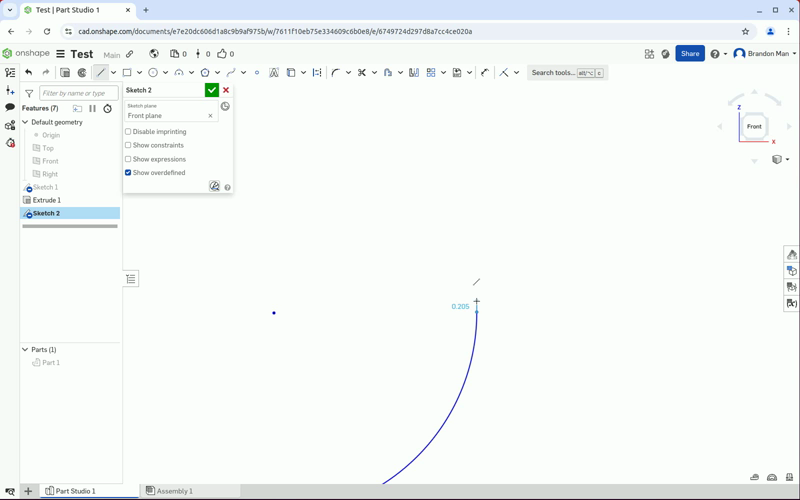
scroll(-6)
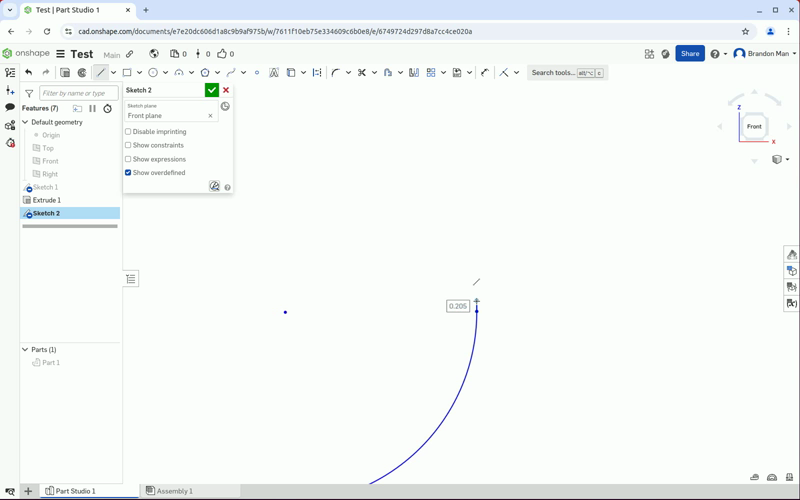
scroll(-6)
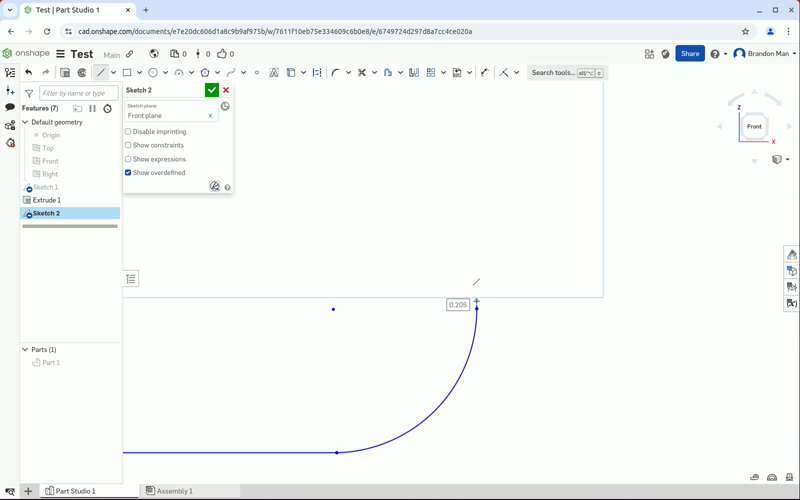
scroll(-6)
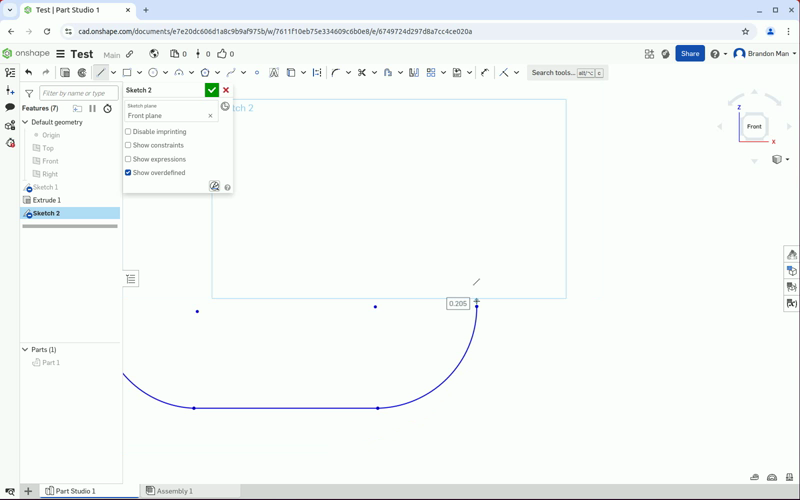
scroll(-6)
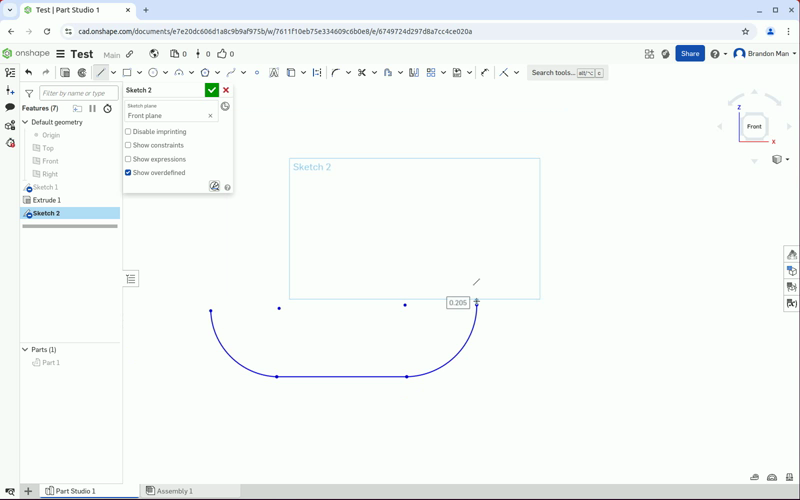
scroll(-6)
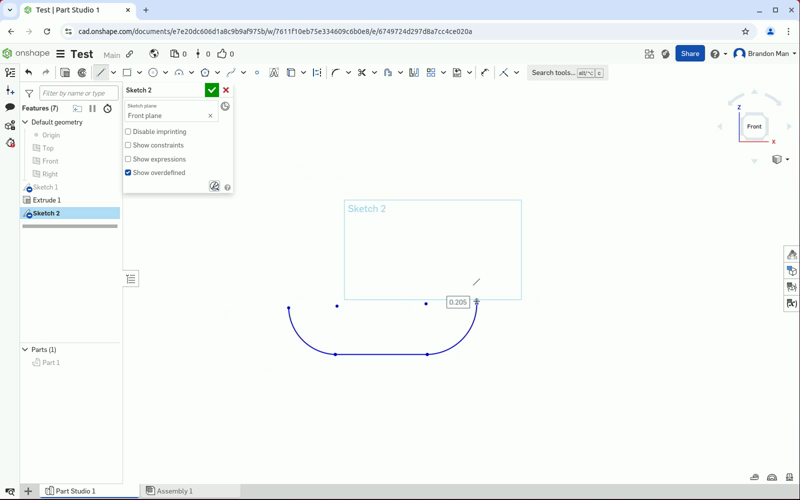
scroll(-6)
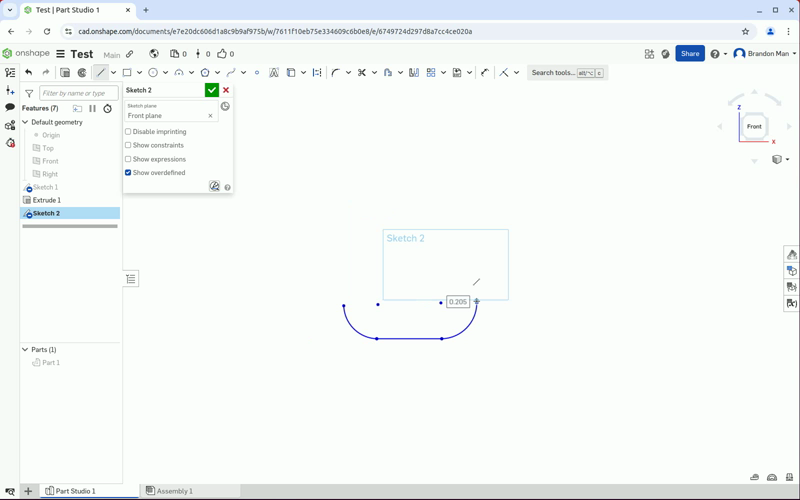
scroll(-6)
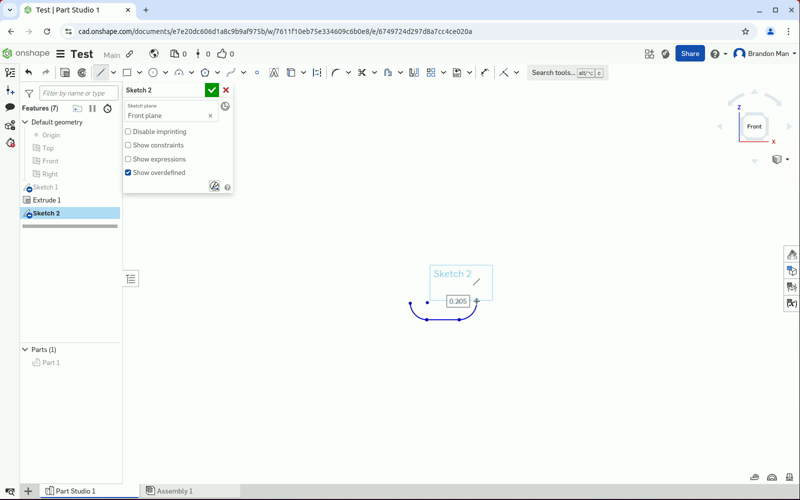
key_up(shift)
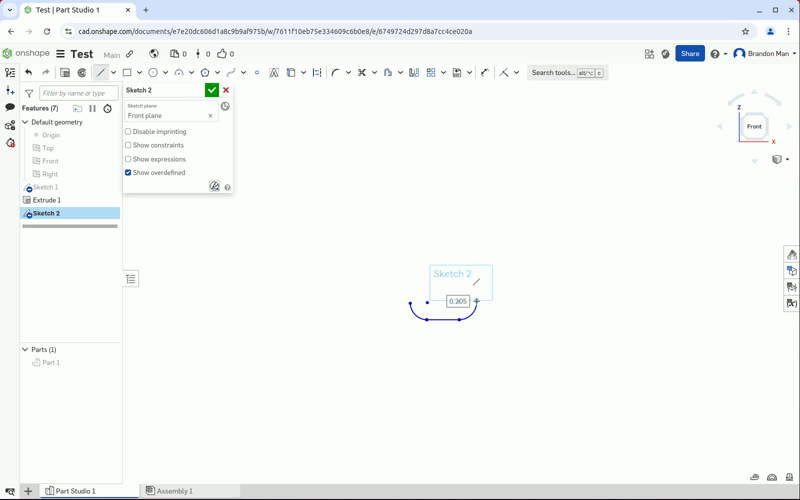
key_down(shift)
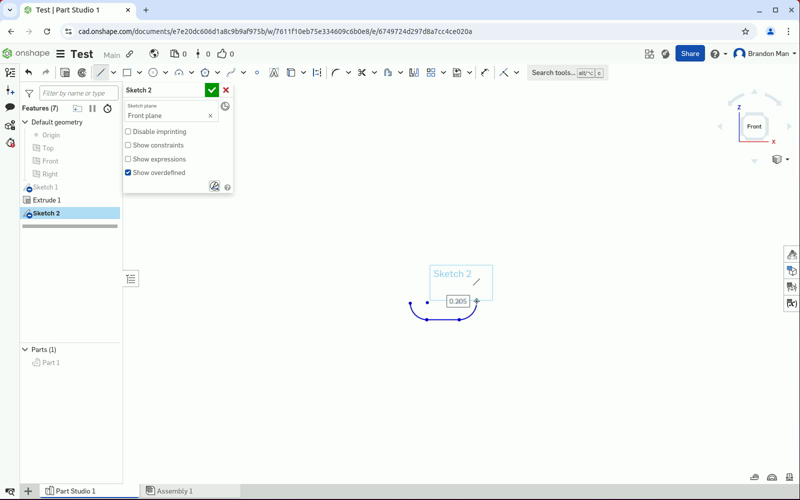
mouse_move(506, 300)
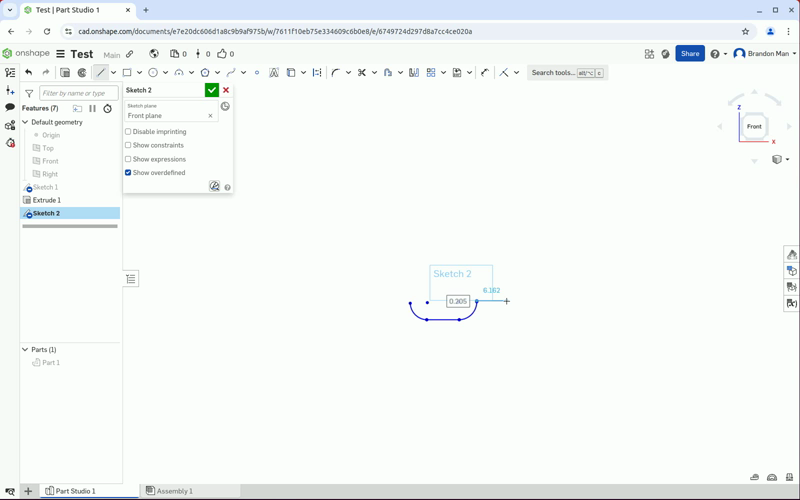
mouse_move(471, 300)
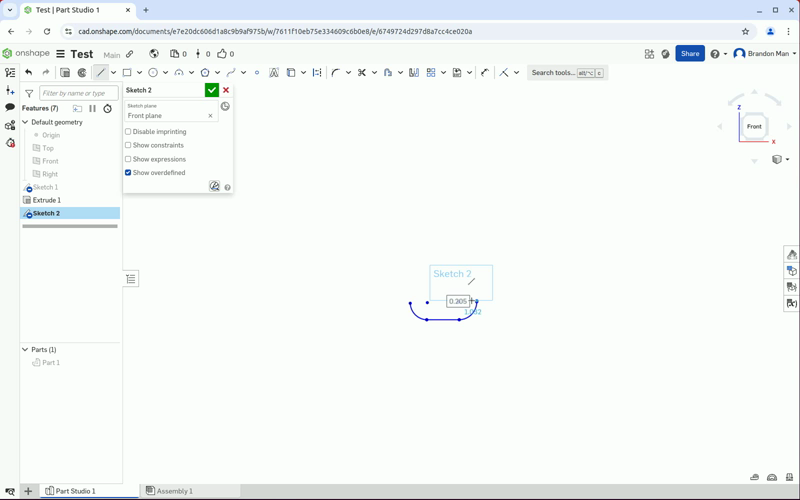
scroll(6)
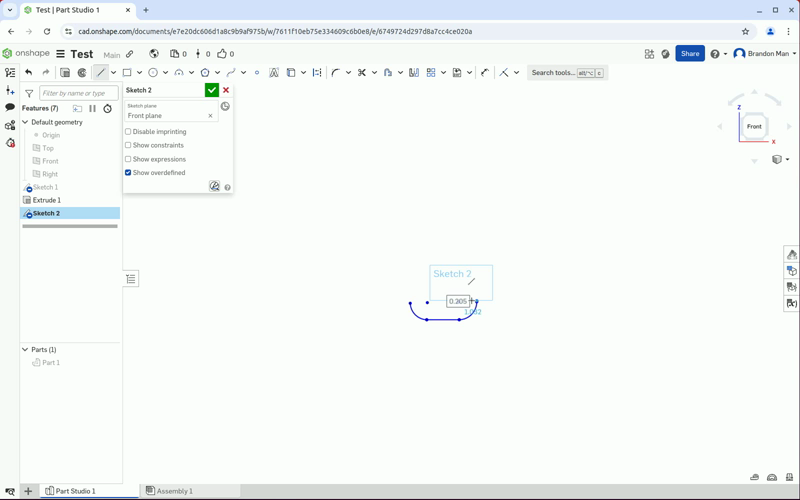
scroll(6)
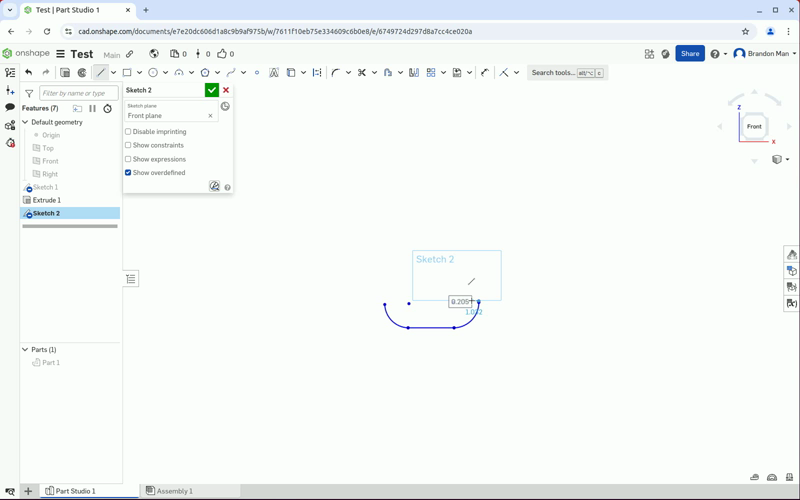
scroll(6)
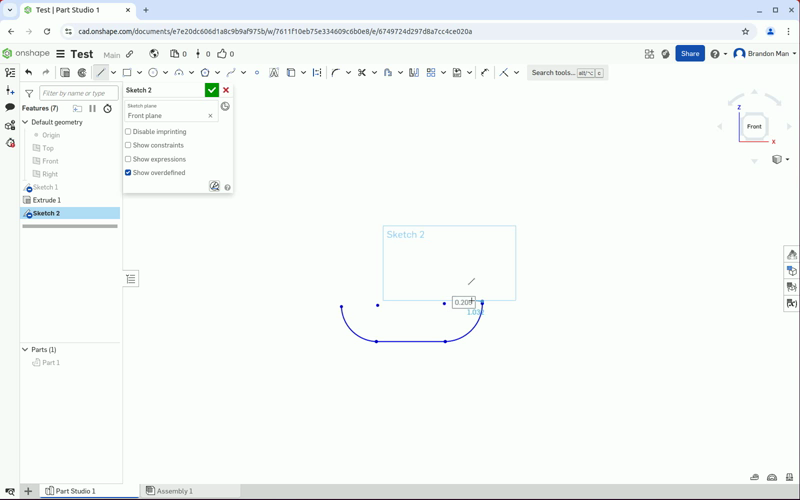
scroll(6)
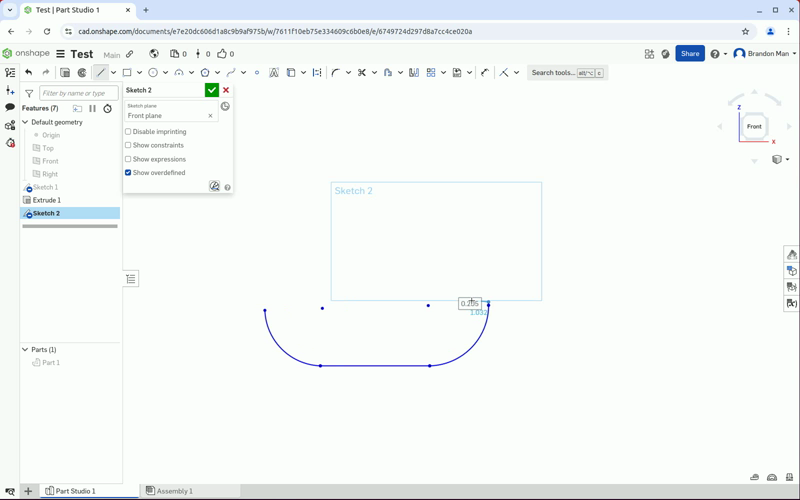
scroll(6)
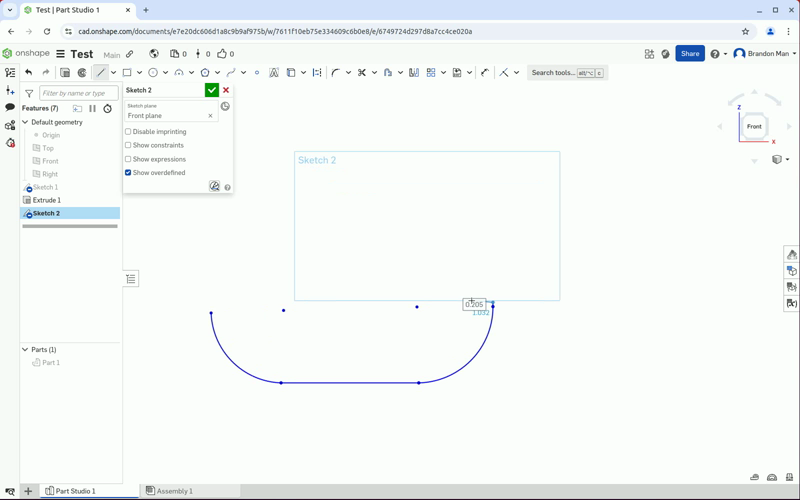
scroll(6)
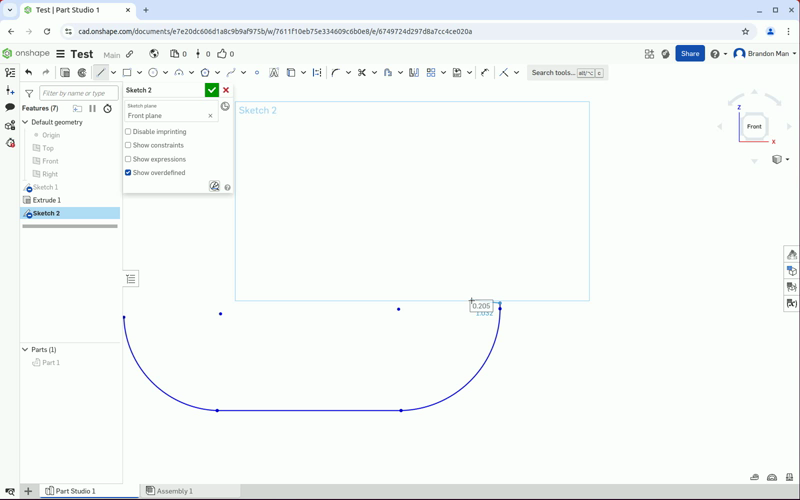
scroll(6)
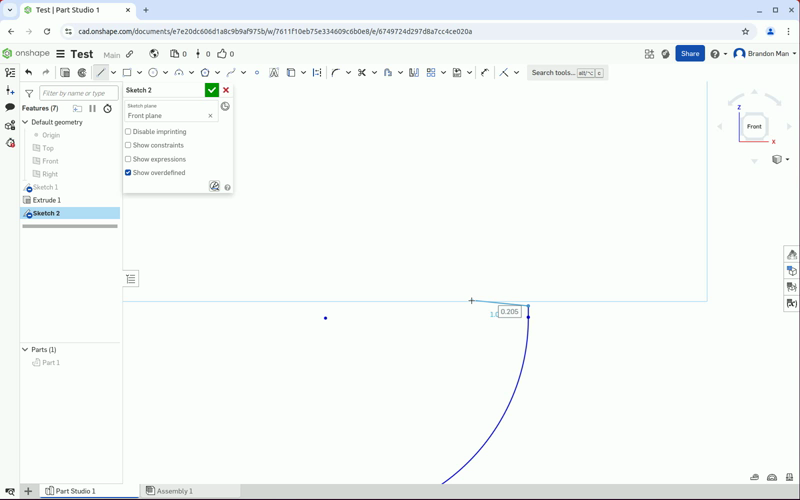
click(471, 300)
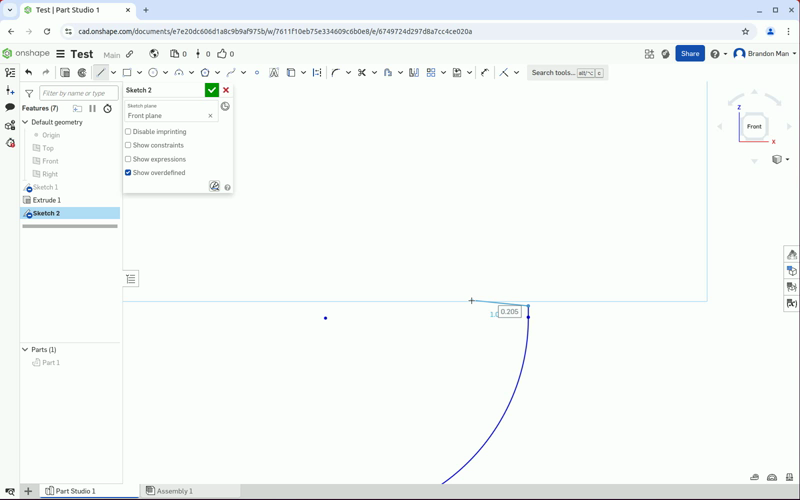
scroll(-6)
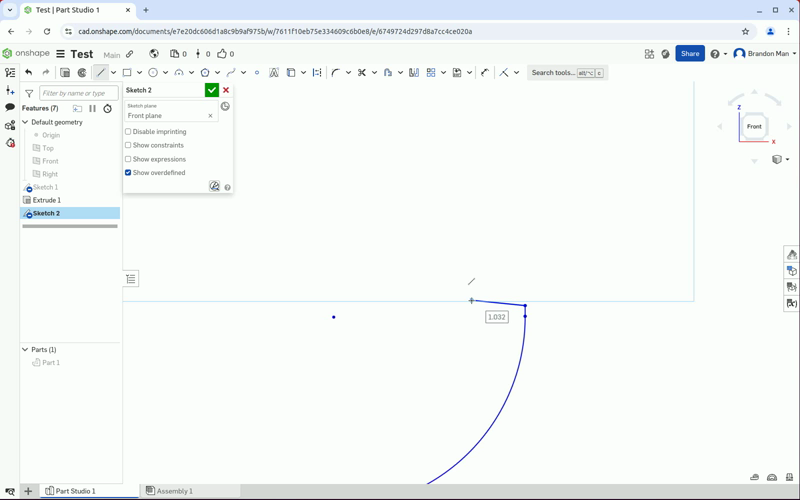
scroll(-6)
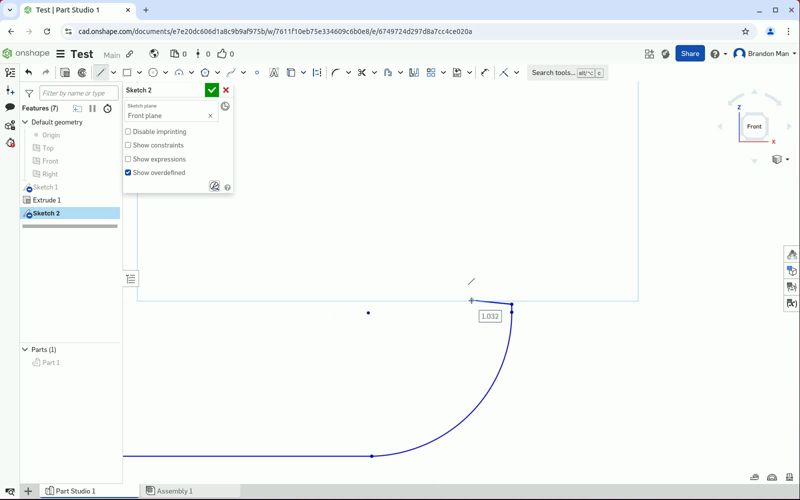
scroll(-6)
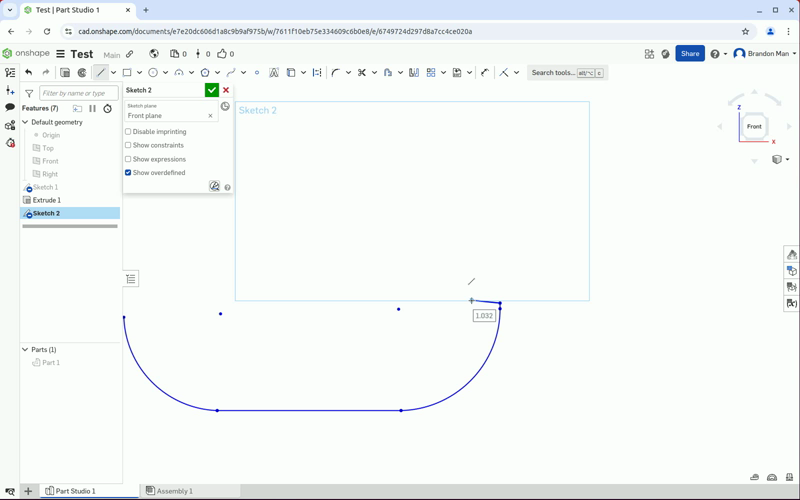
scroll(-6)
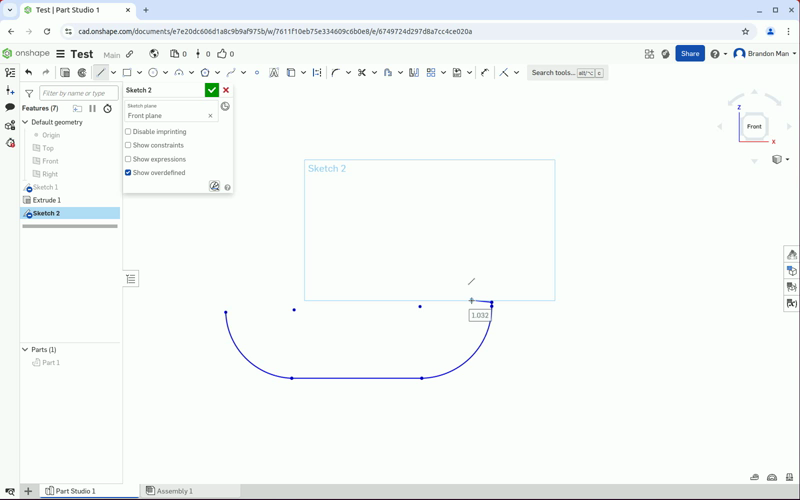
scroll(-6)
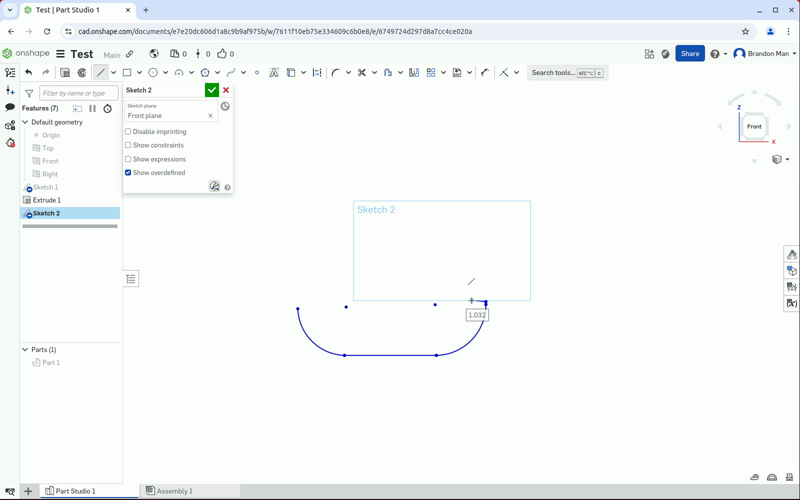
scroll(-6)
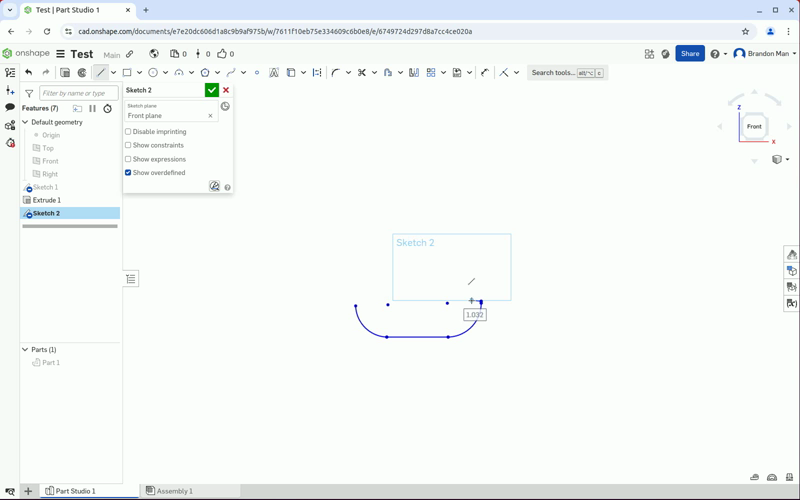
scroll(-6)
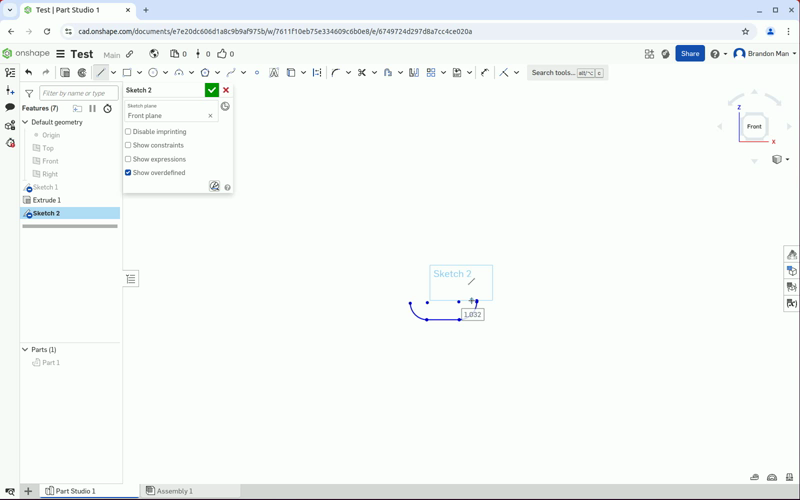
key_up(shift)
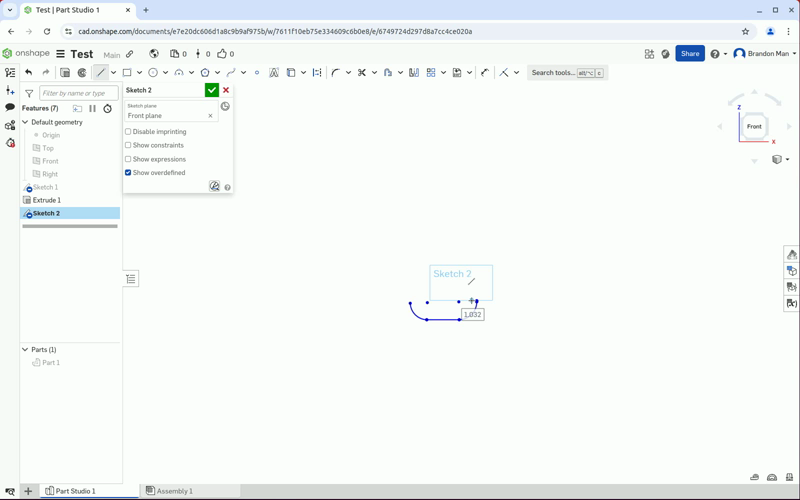
key(esc)
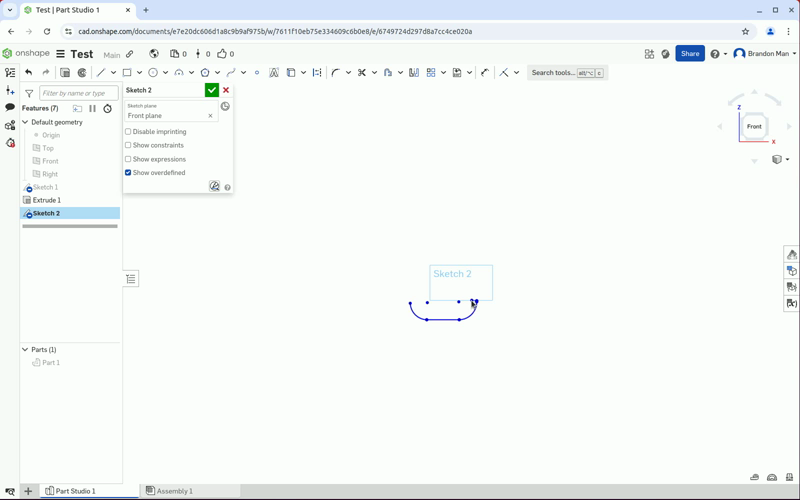
key(a)
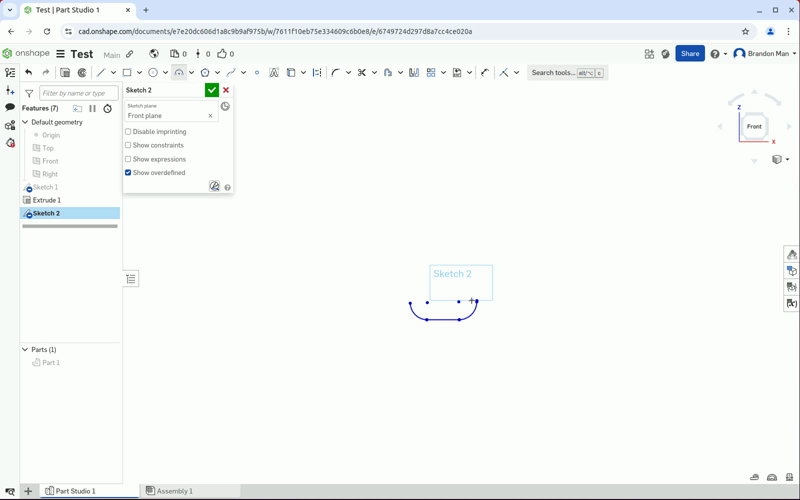
mouse_move(471, 300)
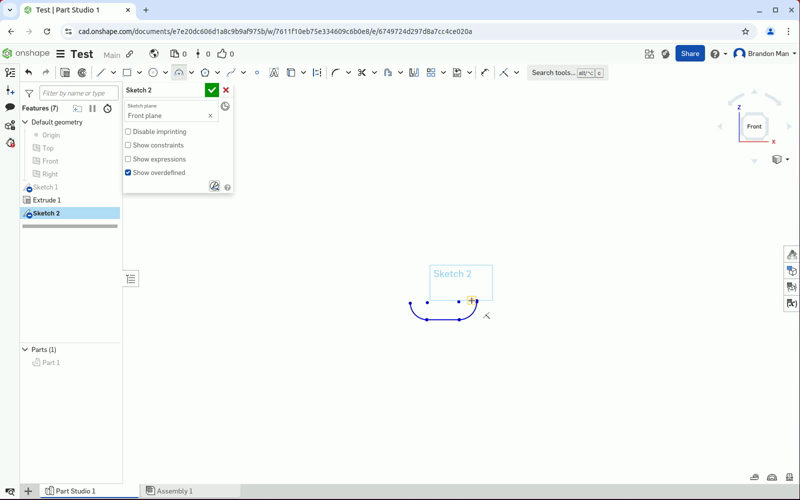
click(471, 300)
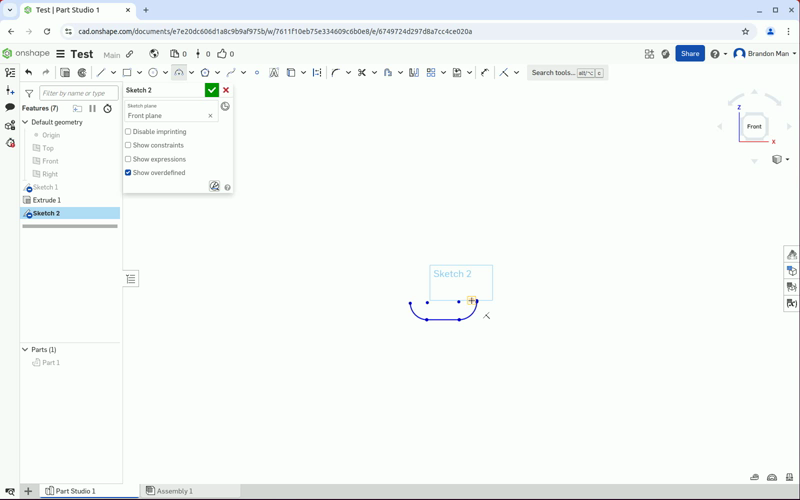
key_down(shift)
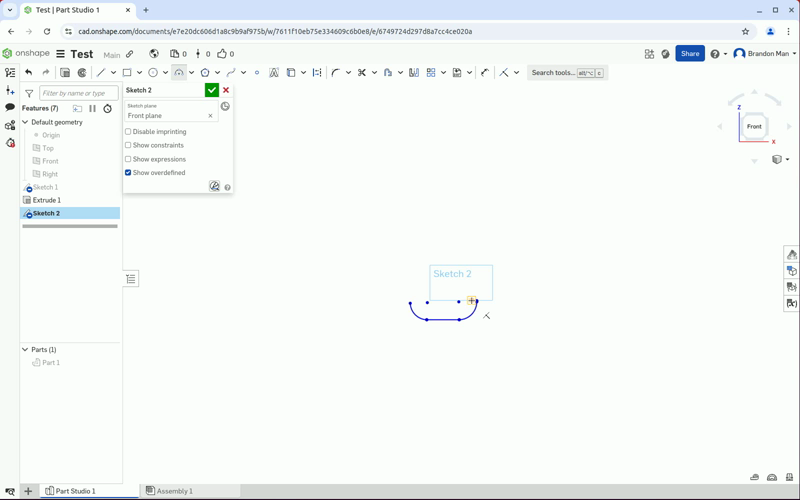
mouse_move(416, 300)
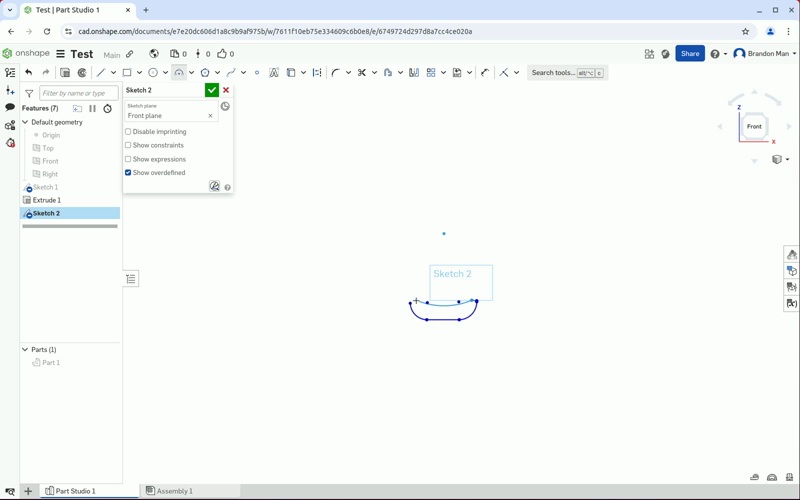
click(416, 300)
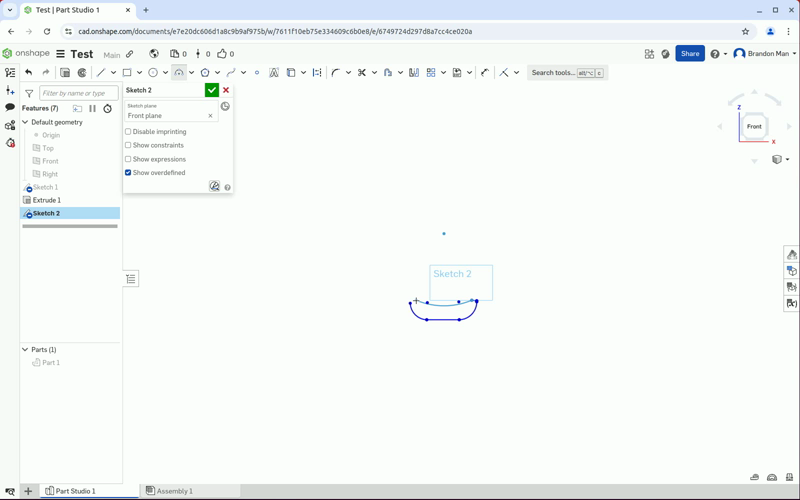
mouse_move(444, 312)
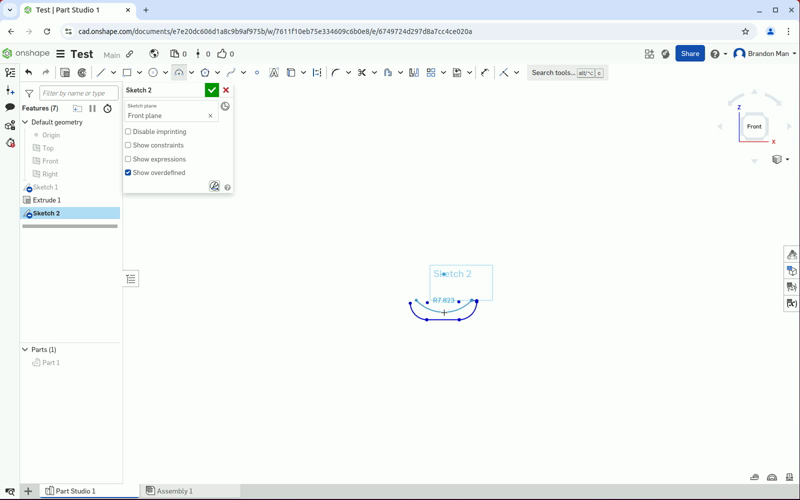
click(444, 312)
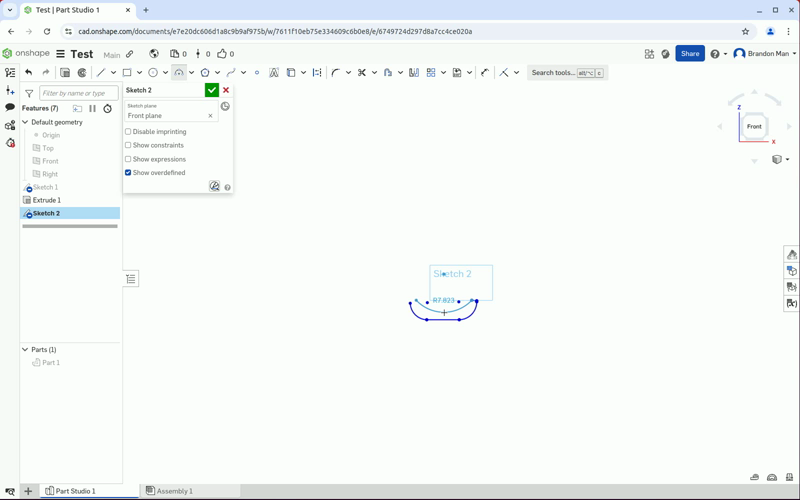
key_up(shift)
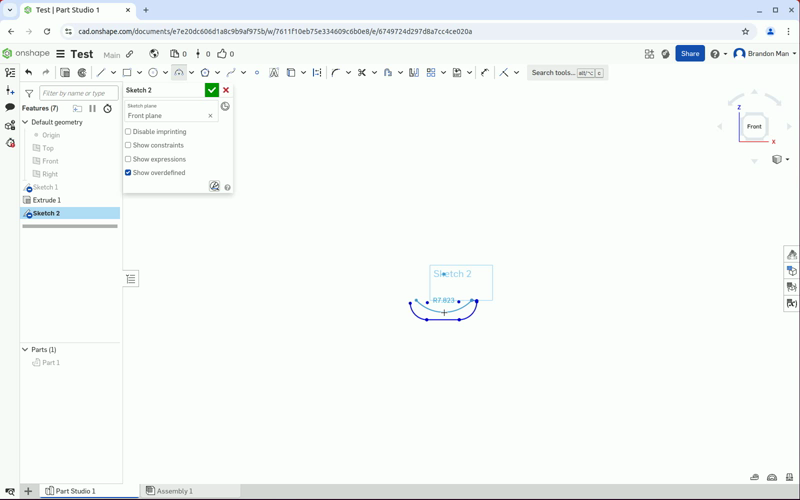
key(esc)
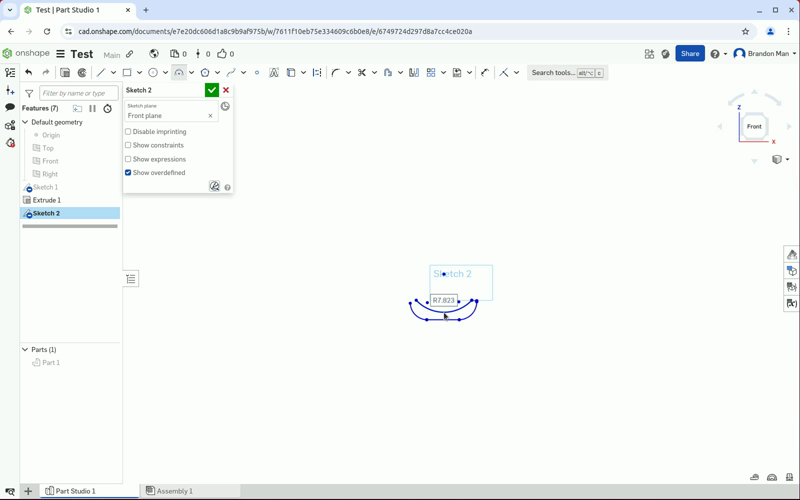
key(l)
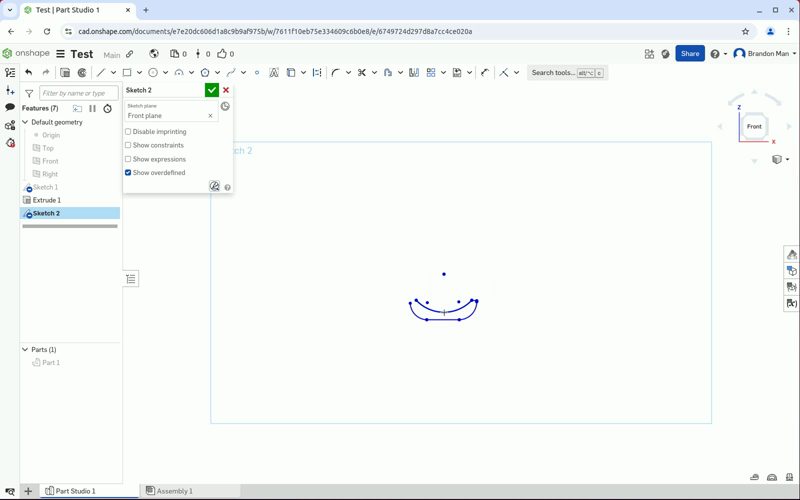
mouse_move(416, 300)
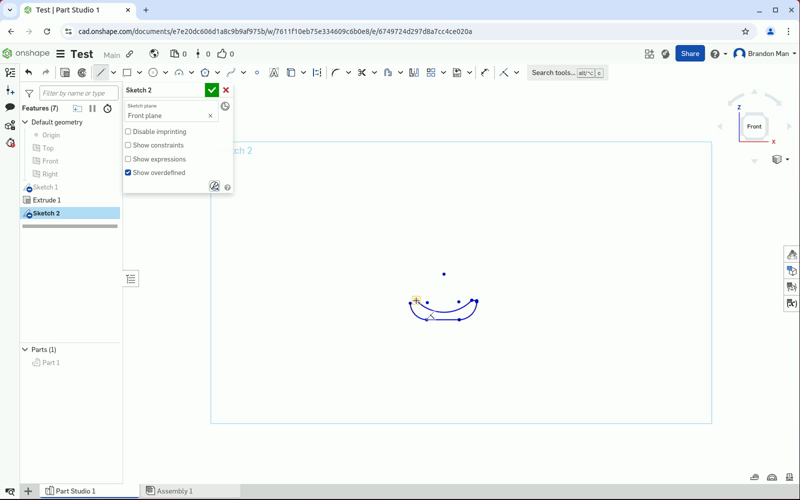
click(416, 300)
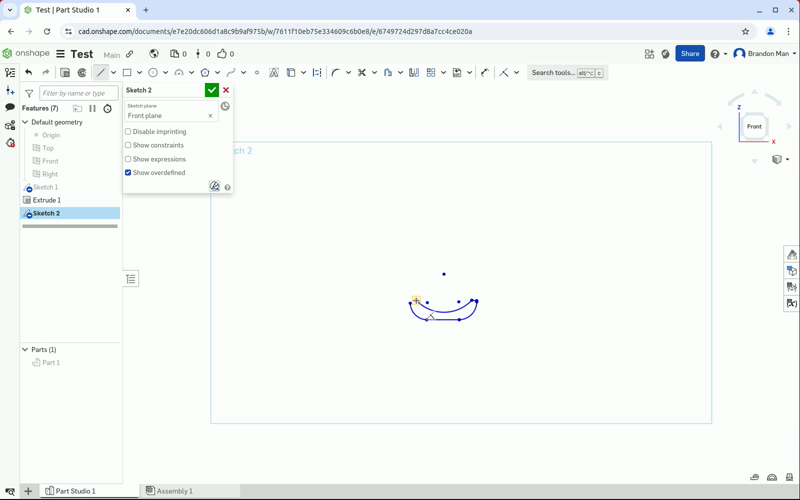
key_down(shift)
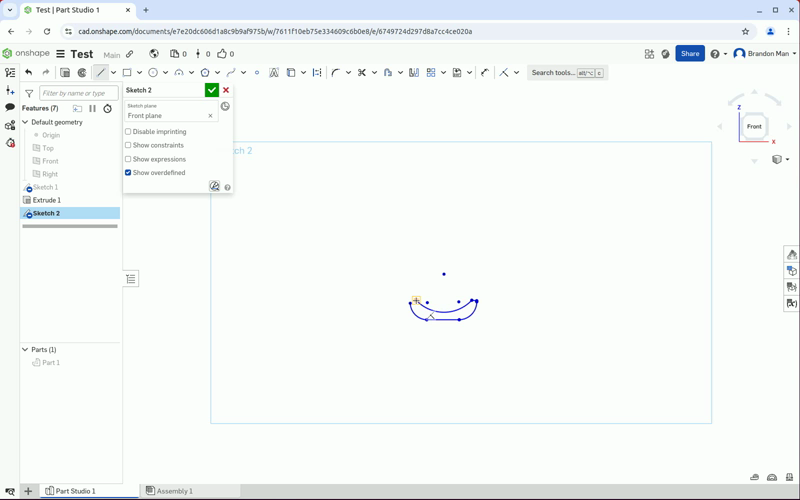
mouse_move(446, 300)
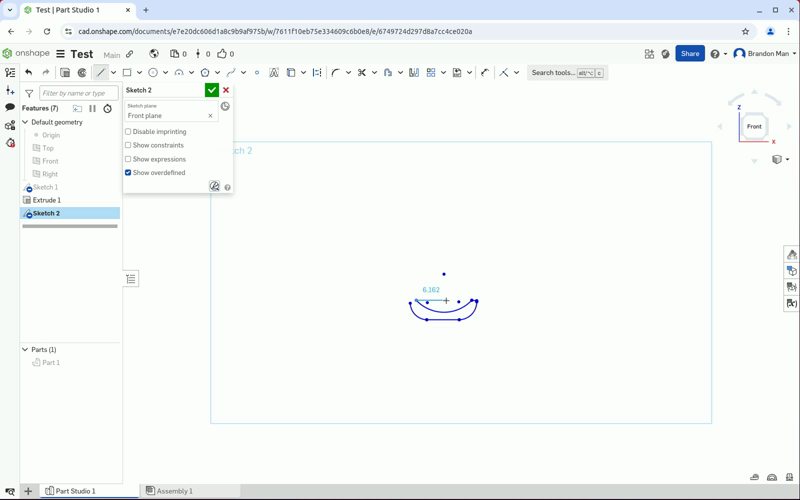
mouse_move(416, 257)
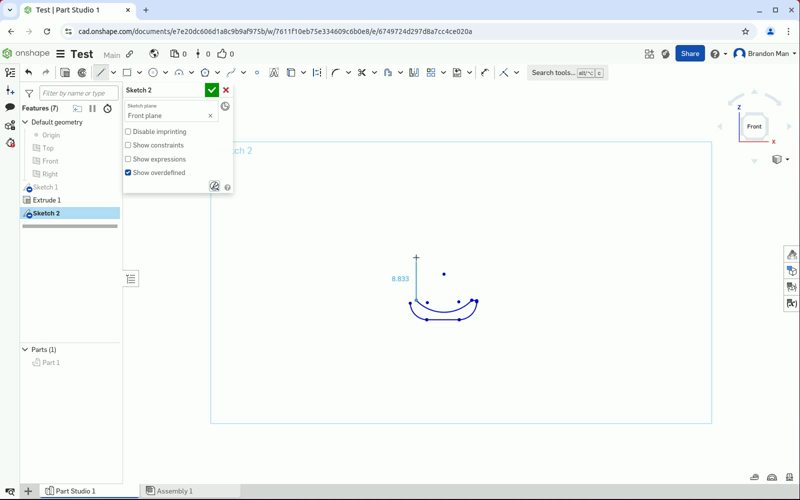
click(416, 257)
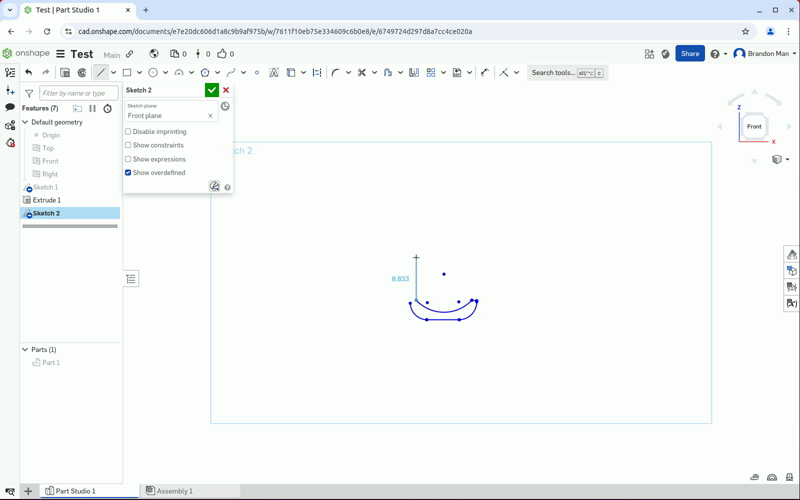
key_up(shift)
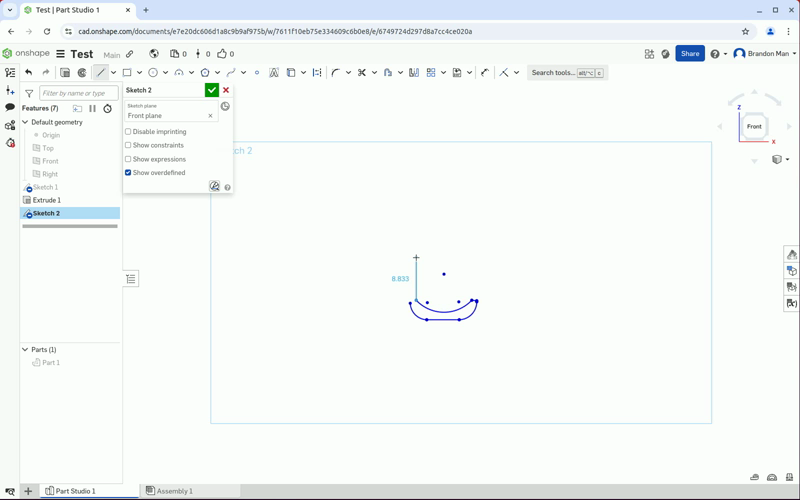
key(esc)
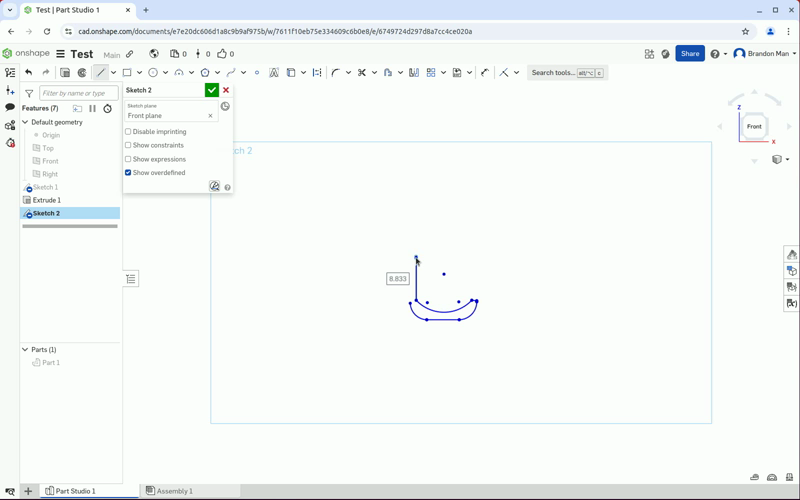
key(a)
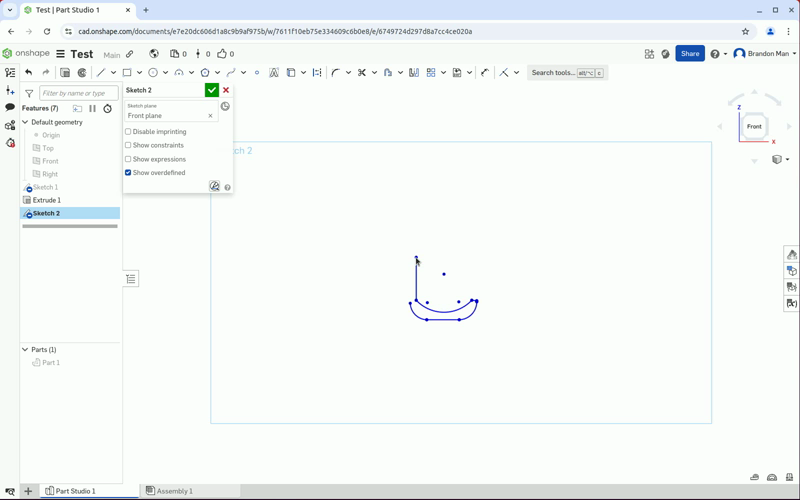
mouse_move(416, 257)
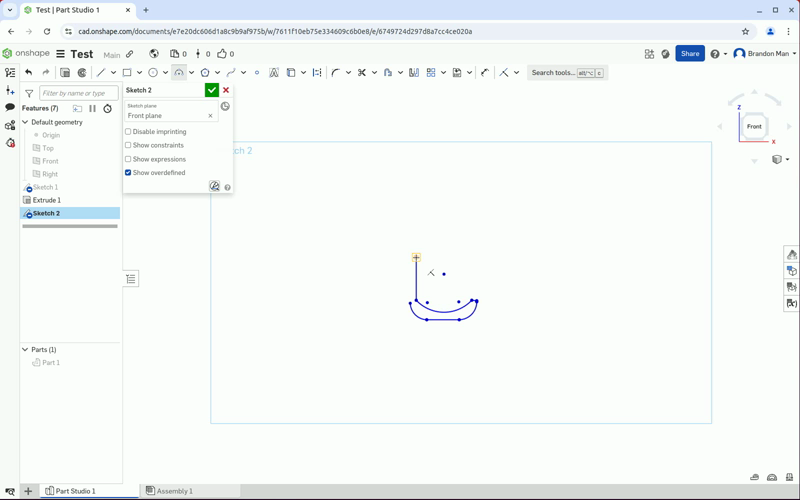
click(416, 257)
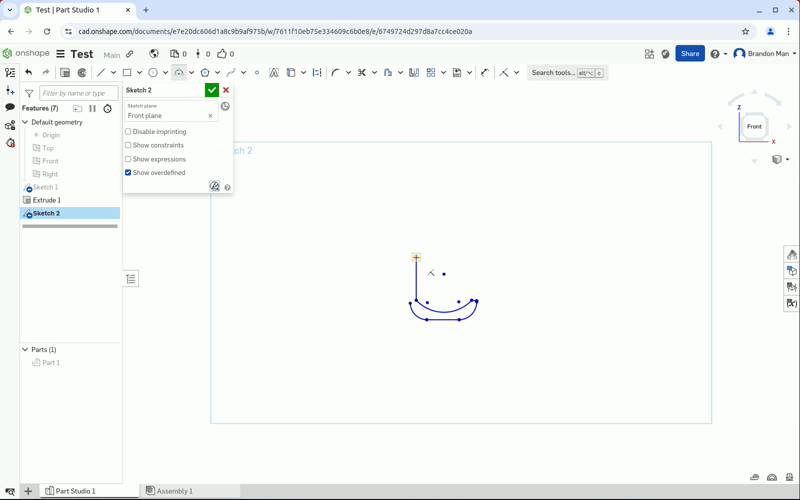
key_down(shift)
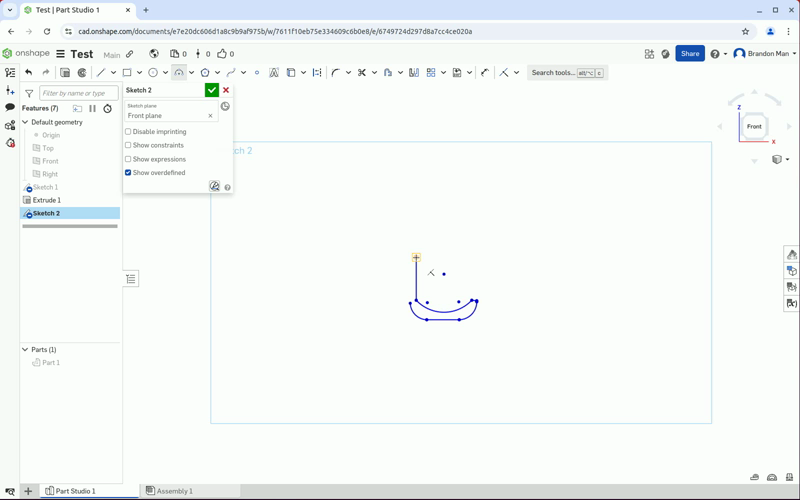
mouse_move(471, 257)
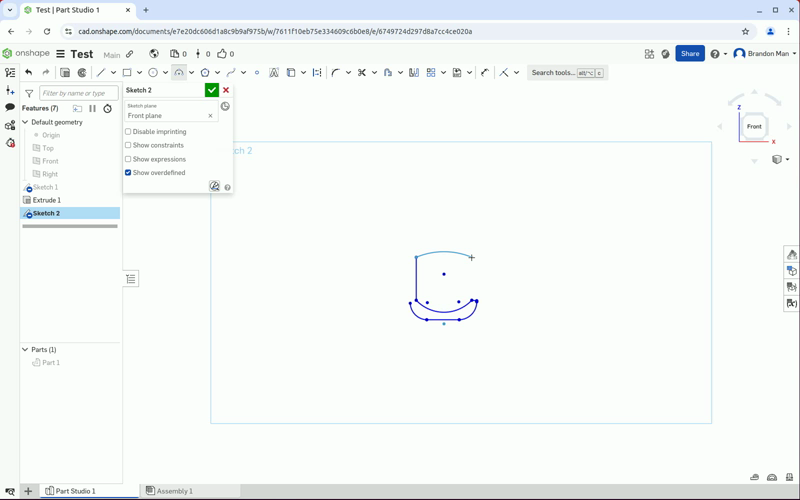
click(471, 257)
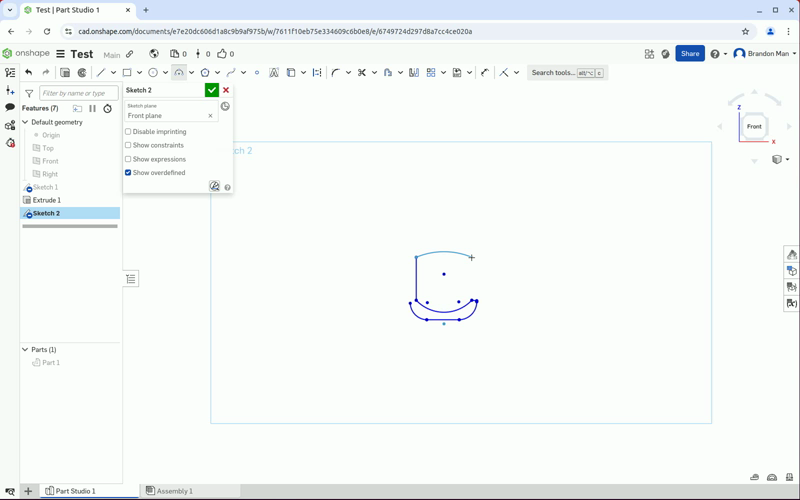
mouse_move(444, 244)
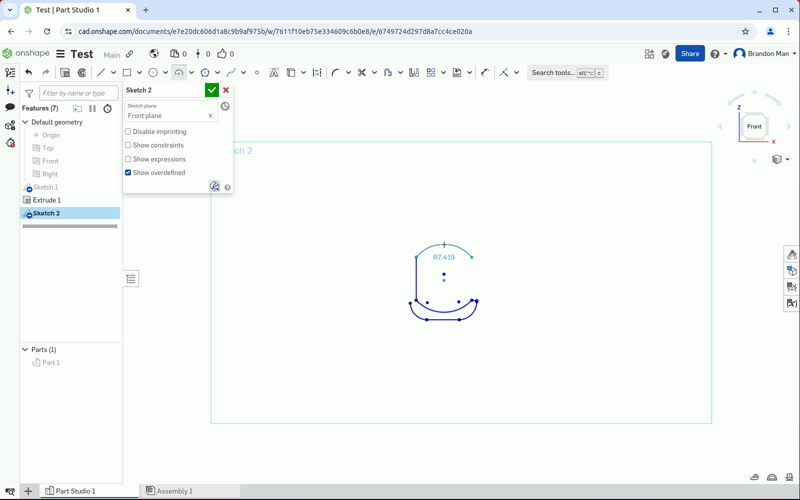
click(444, 244)
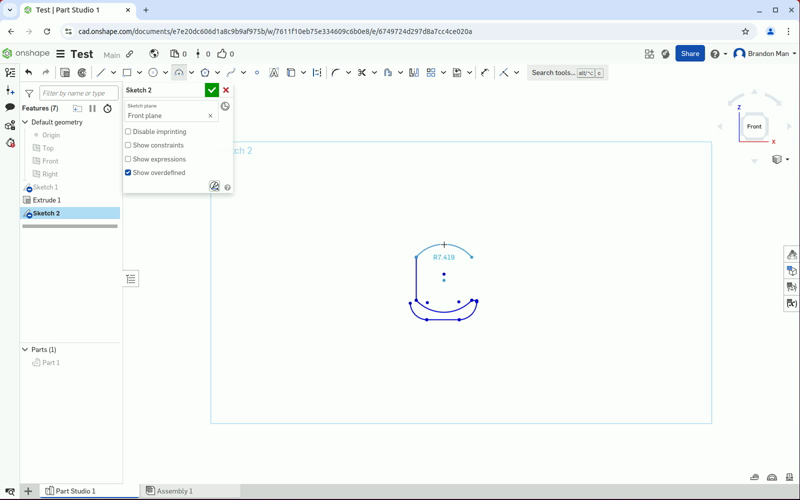
key_up(shift)
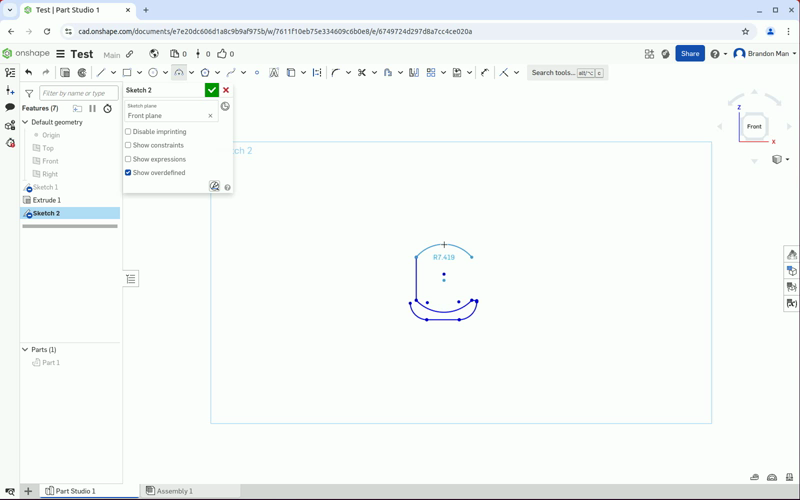
key(esc)
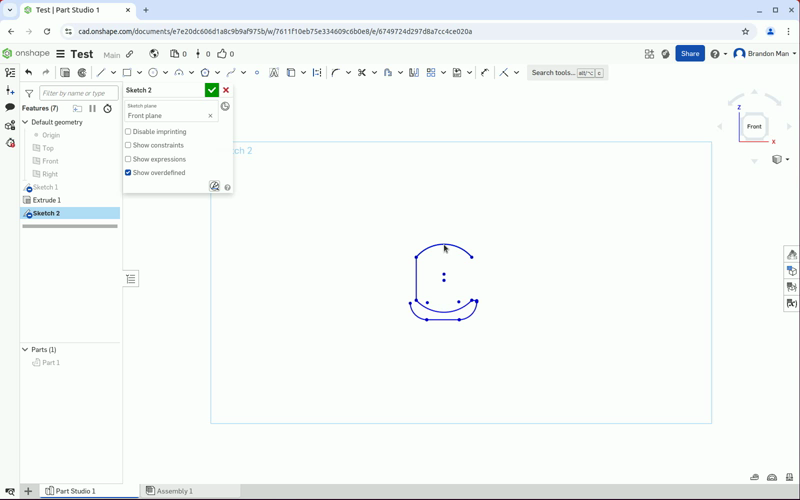
key(l)
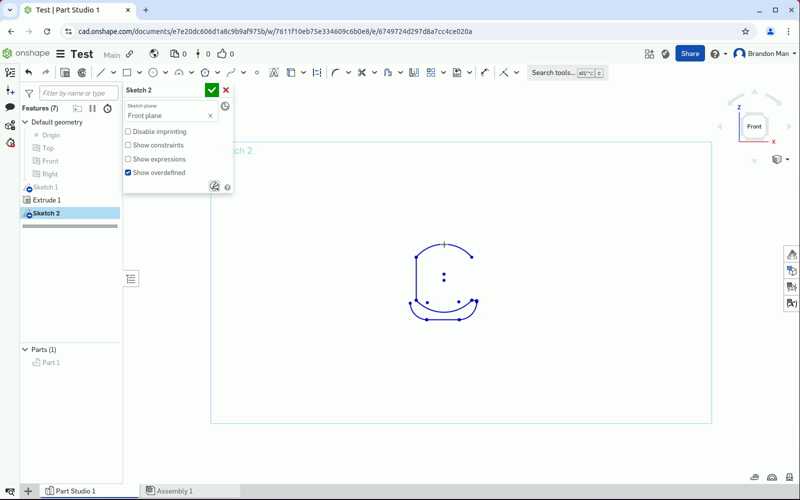
mouse_move(471, 257)
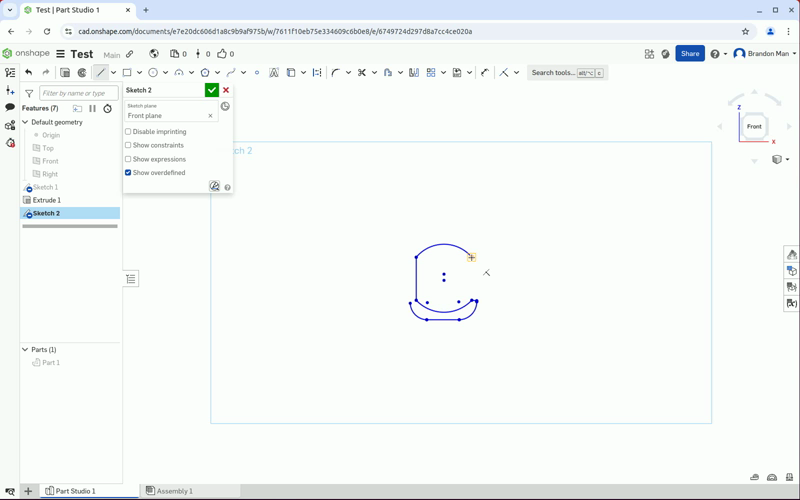
click(471, 257)
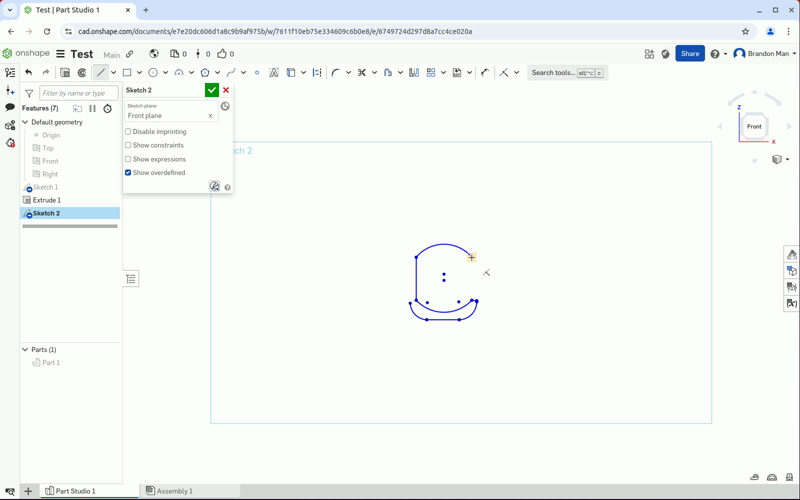
key_down(shift)
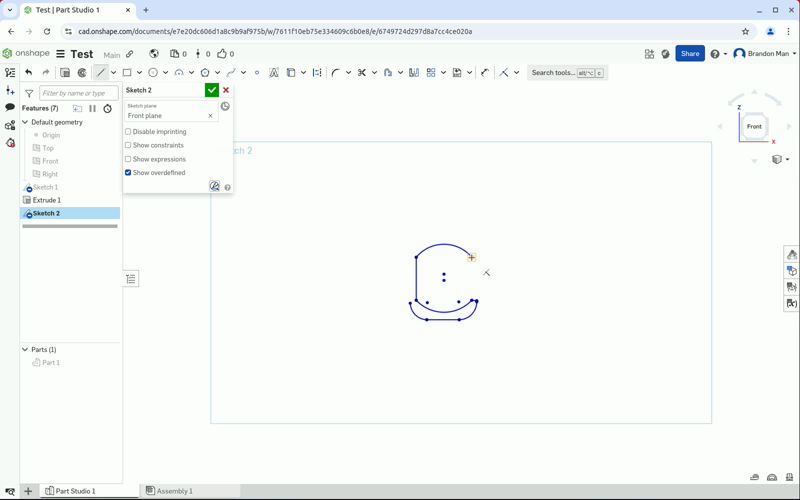
mouse_move(501, 257)
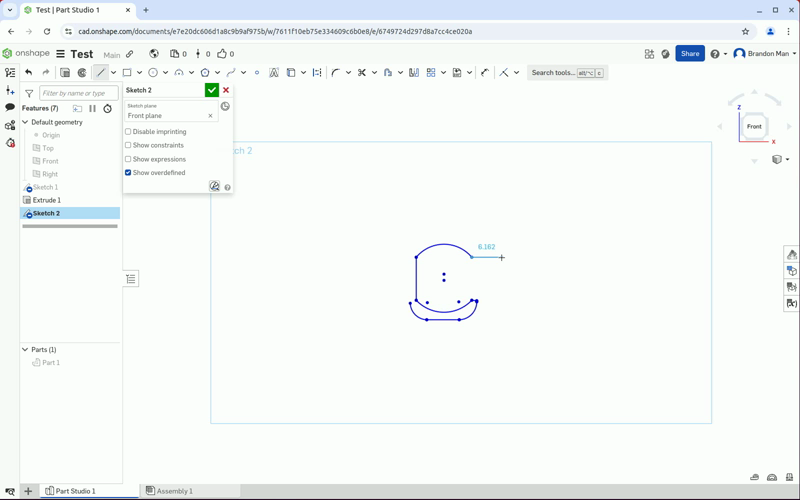
mouse_move(476, 257)
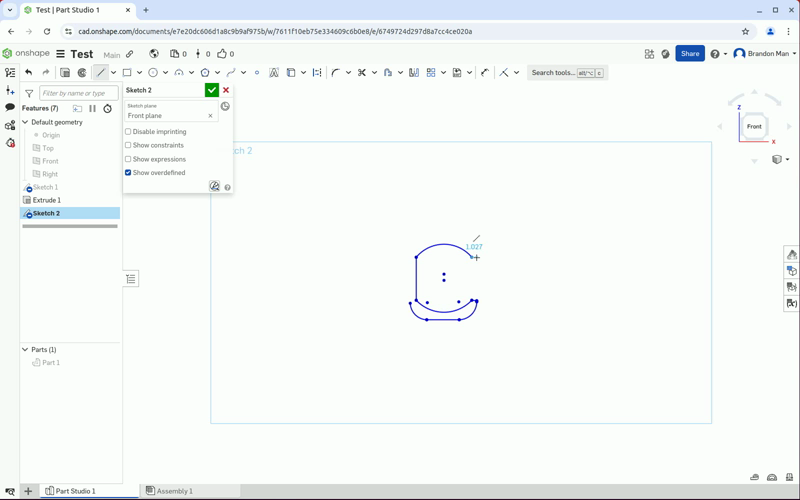
scroll(6)
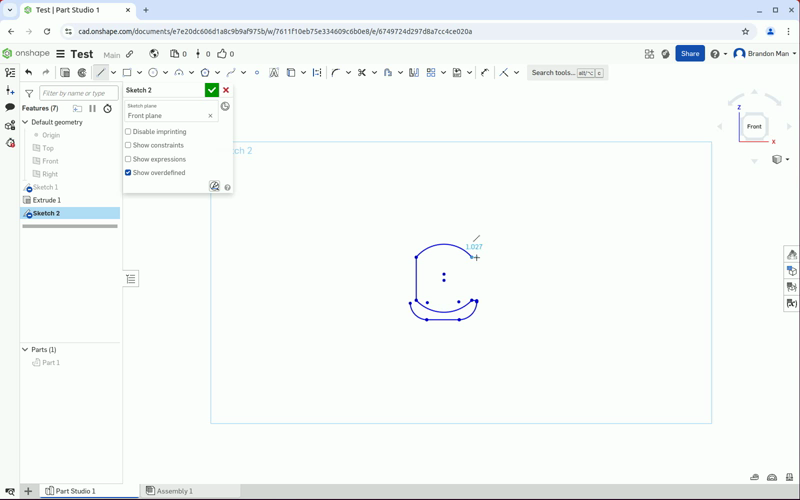
scroll(6)
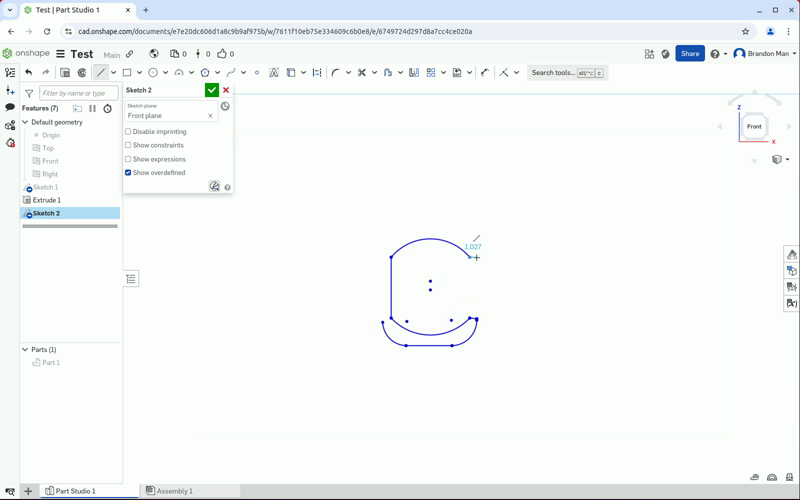
scroll(6)
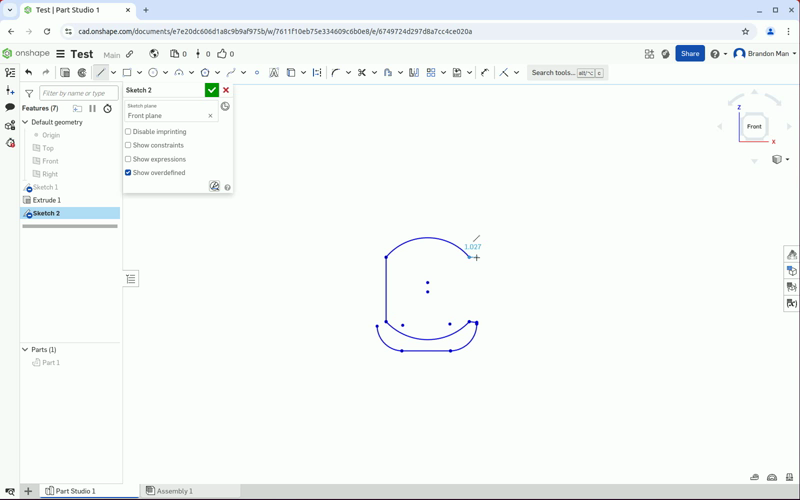
scroll(6)
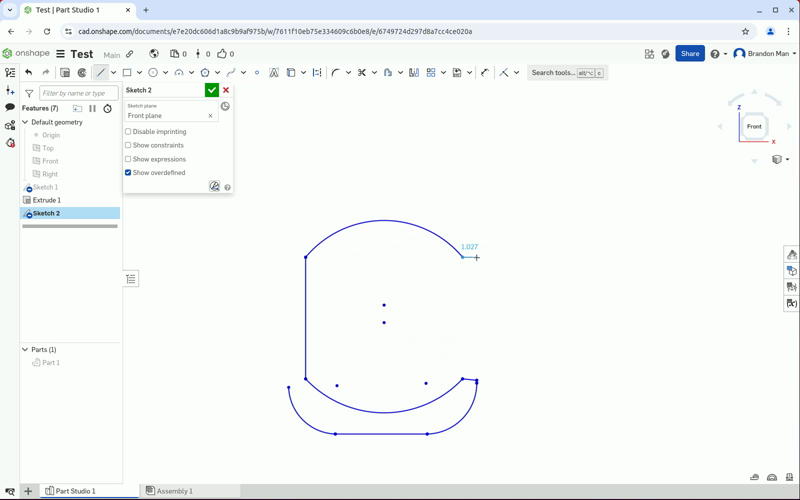
scroll(6)
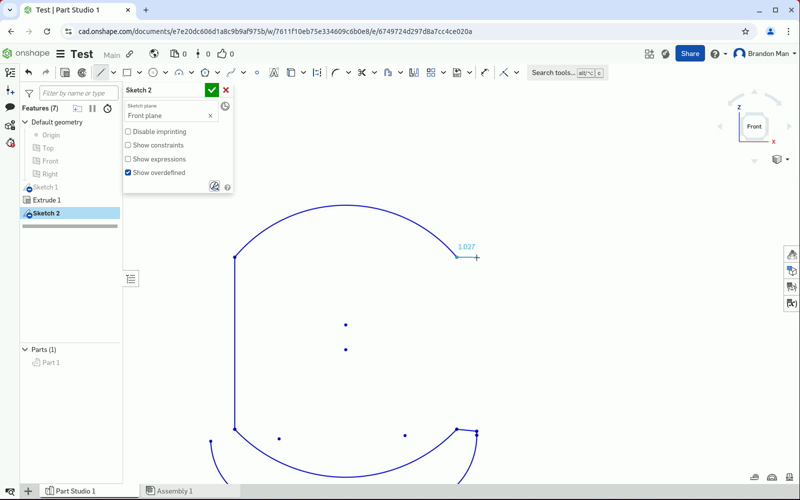
scroll(6)
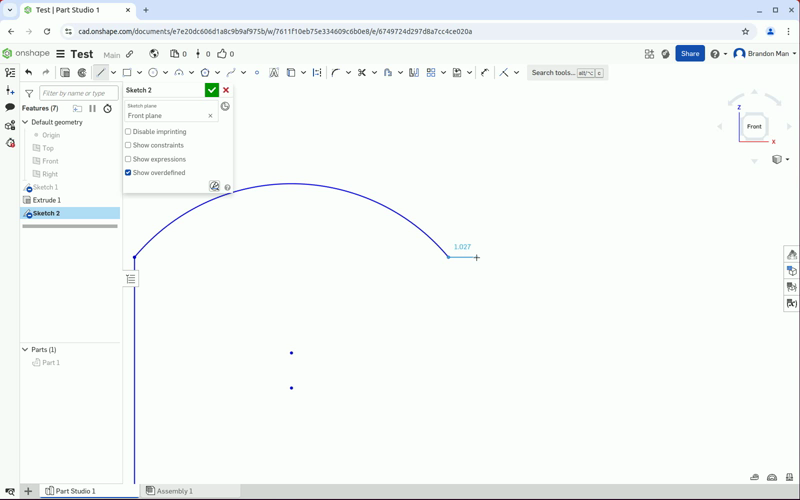
scroll(6)
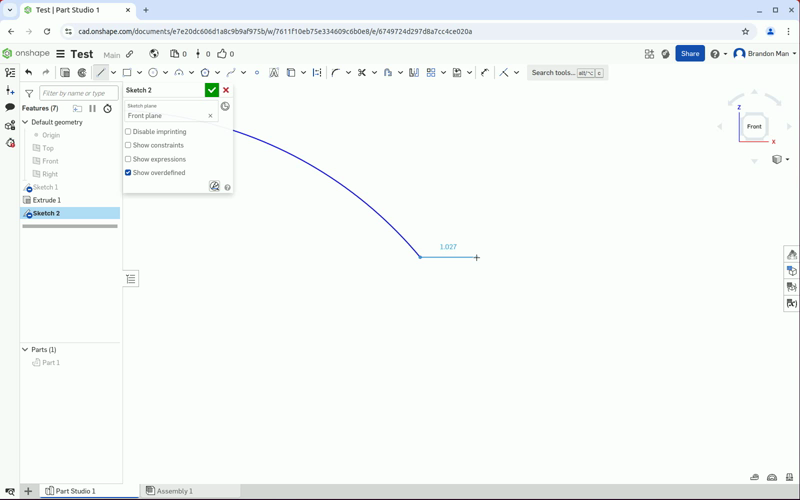
click(476, 257)
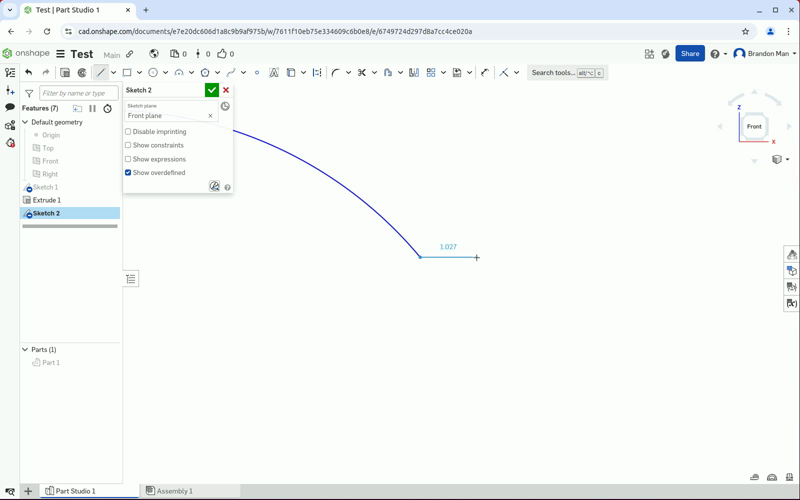
scroll(-6)
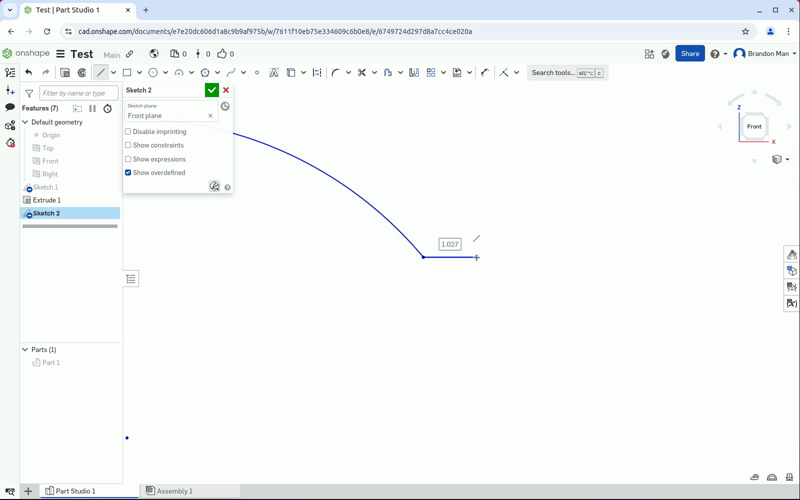
scroll(-6)
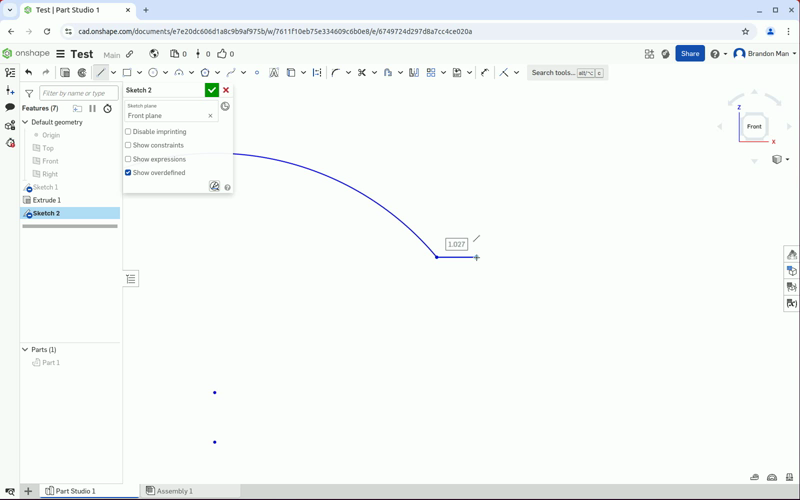
scroll(-6)
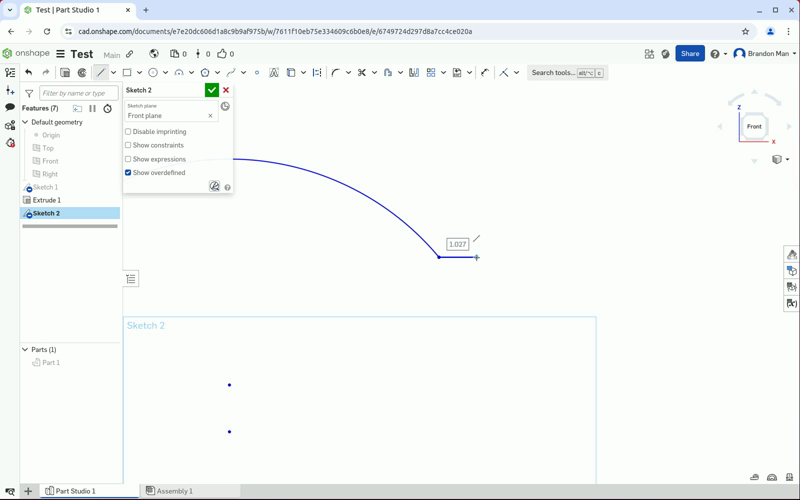
scroll(-6)
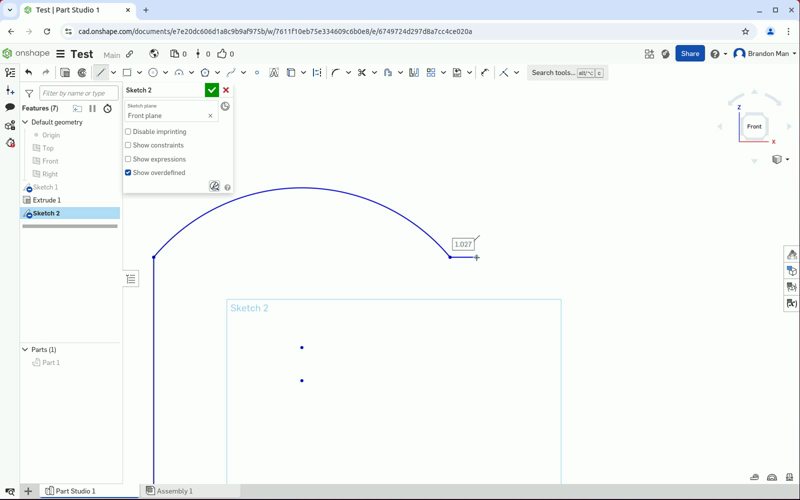
scroll(-6)
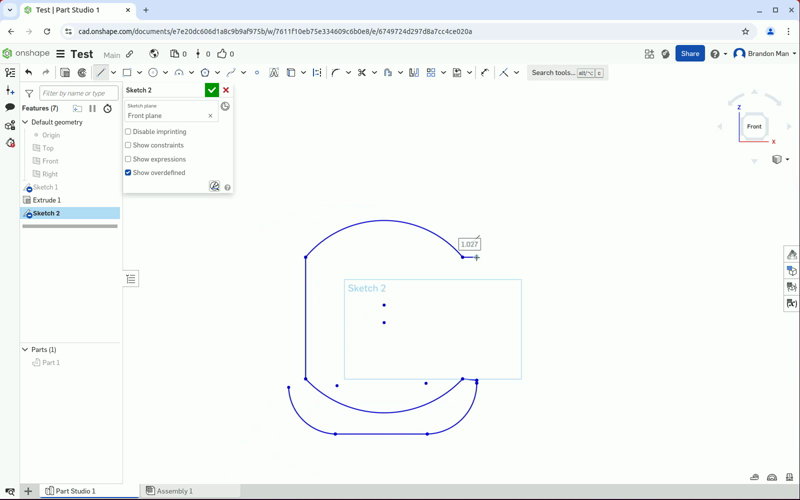
scroll(-6)
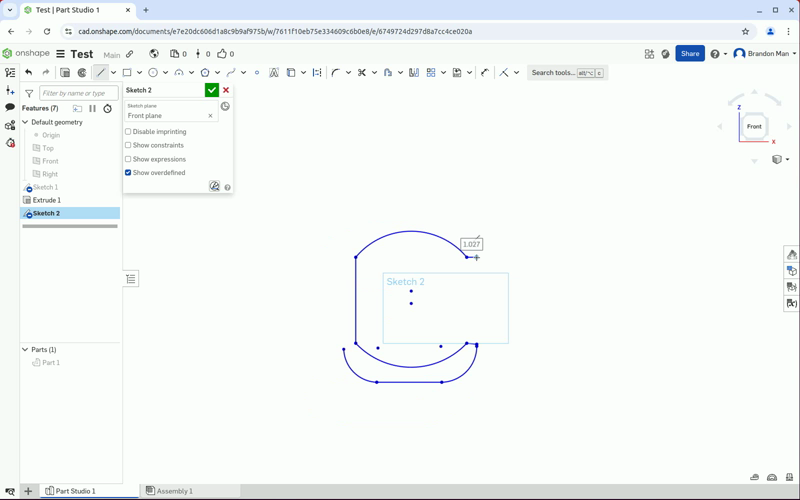
scroll(-6)
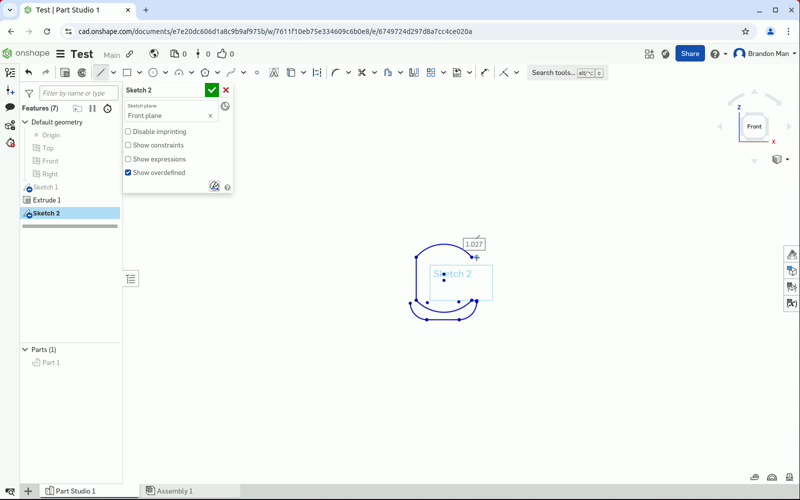
key_up(shift)
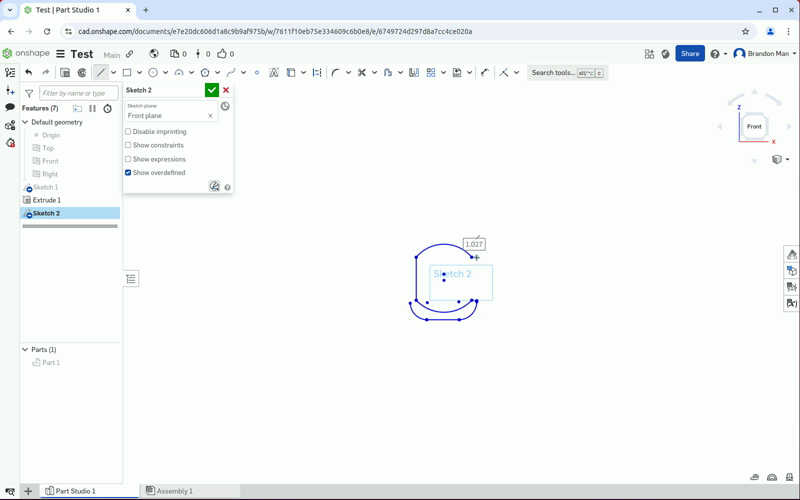
key_down(shift)
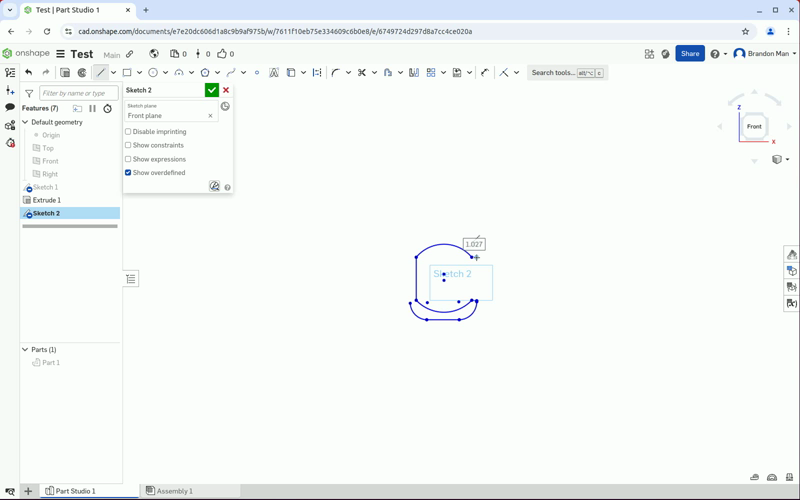
mouse_move(506, 257)
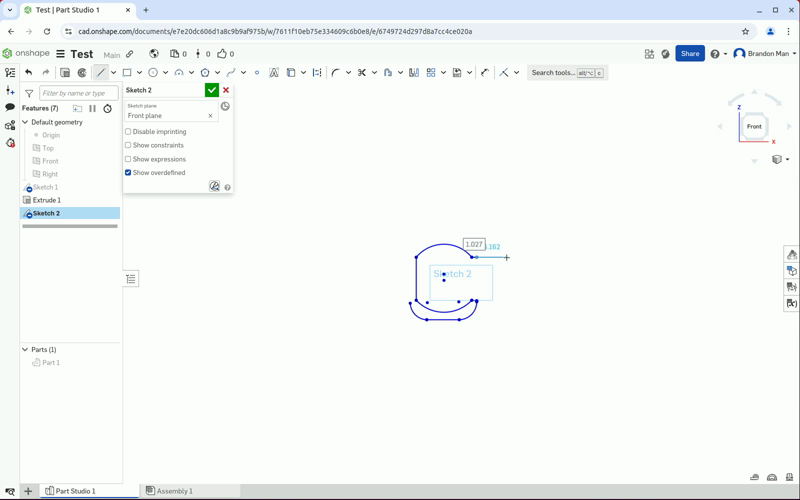
mouse_move(476, 226)
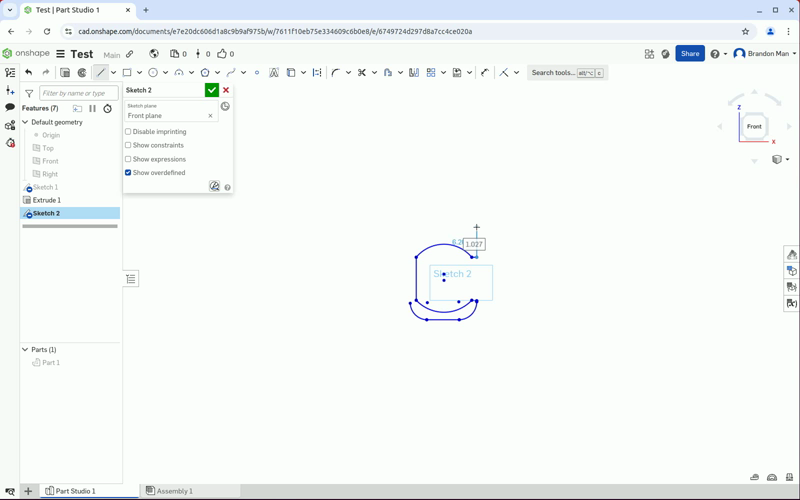
click(476, 226)
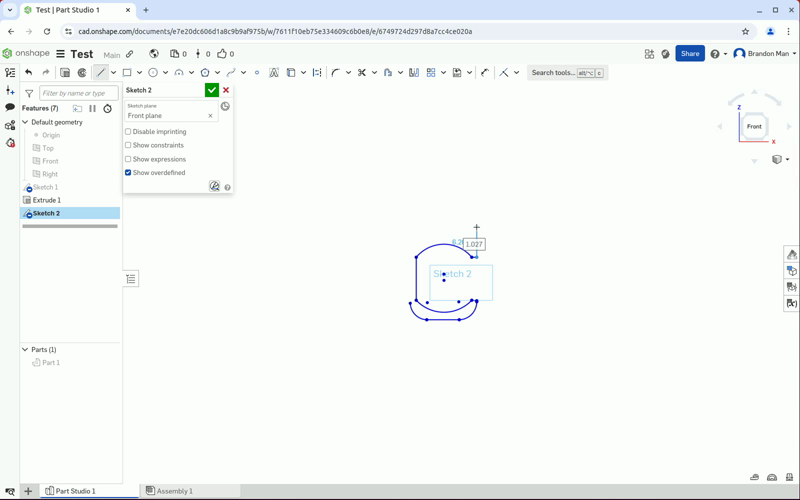
key_up(shift)
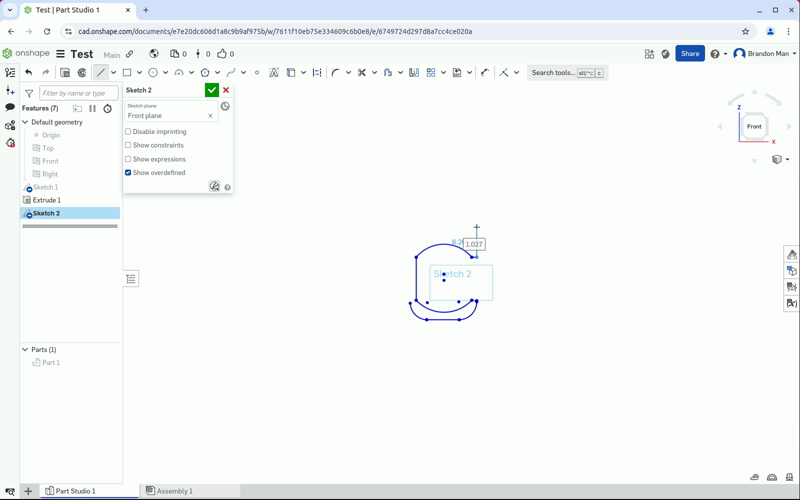
key(esc)
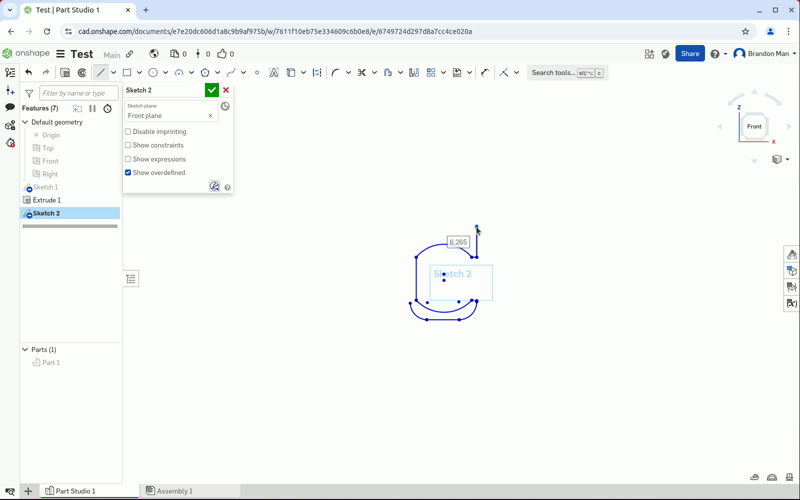
key(a)
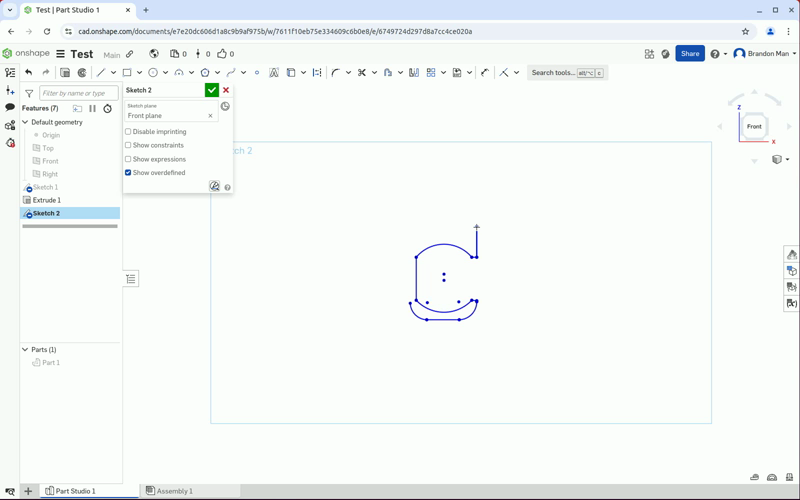
mouse_move(476, 226)
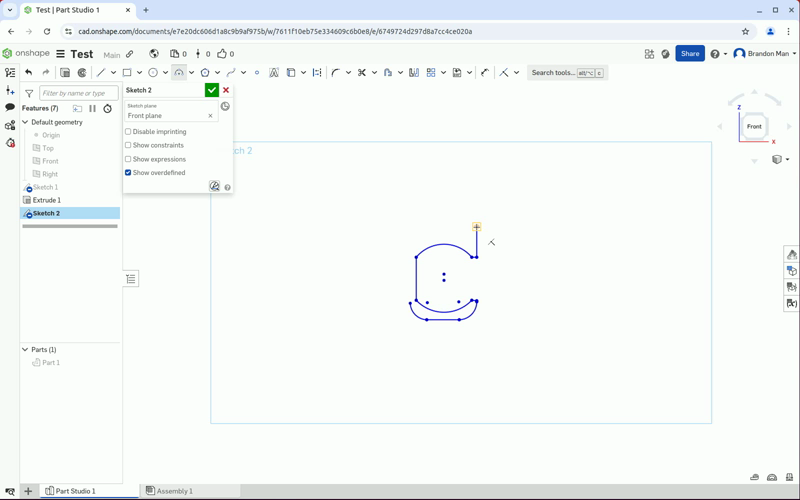
click(476, 226)
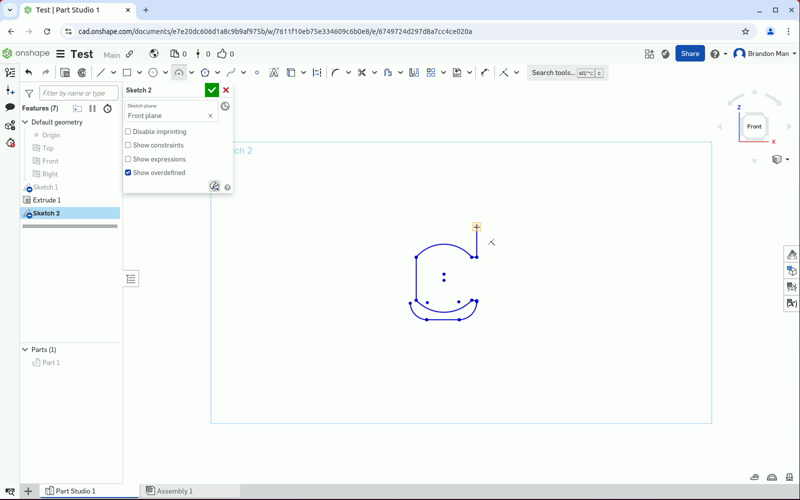
key_down(shift)
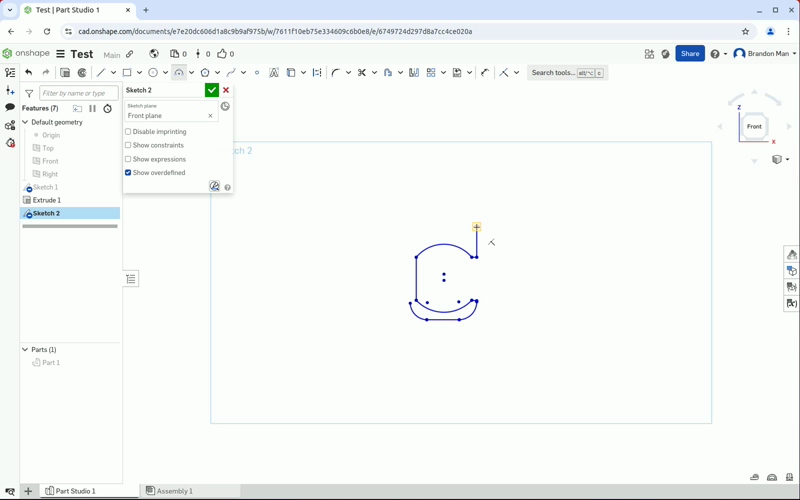
mouse_move(459, 209)
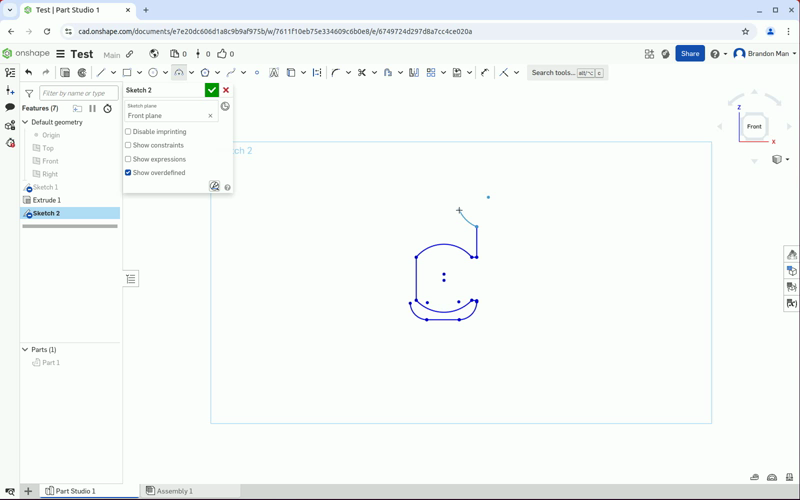
click(459, 209)
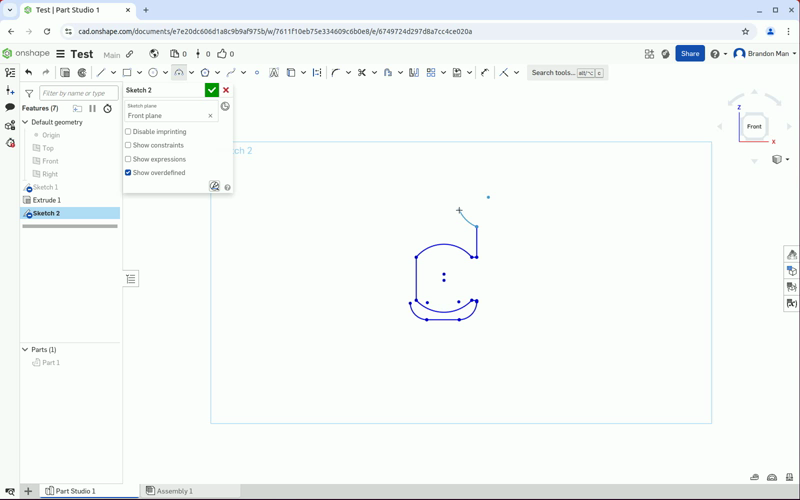
mouse_move(471, 214)
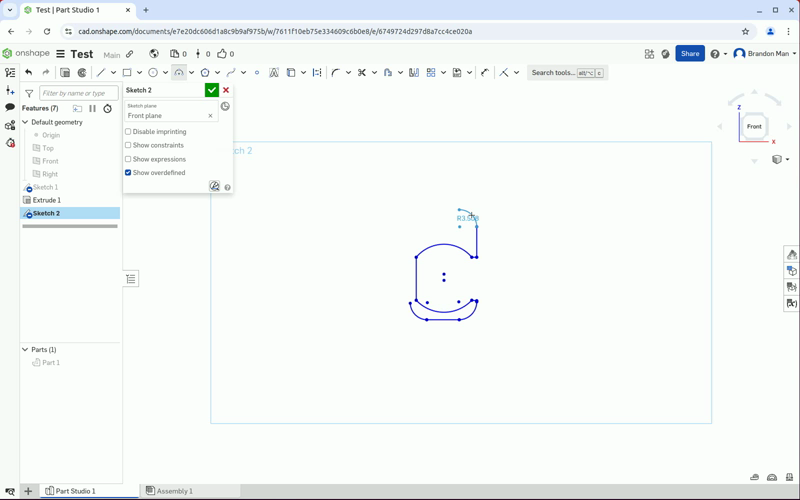
click(471, 214)
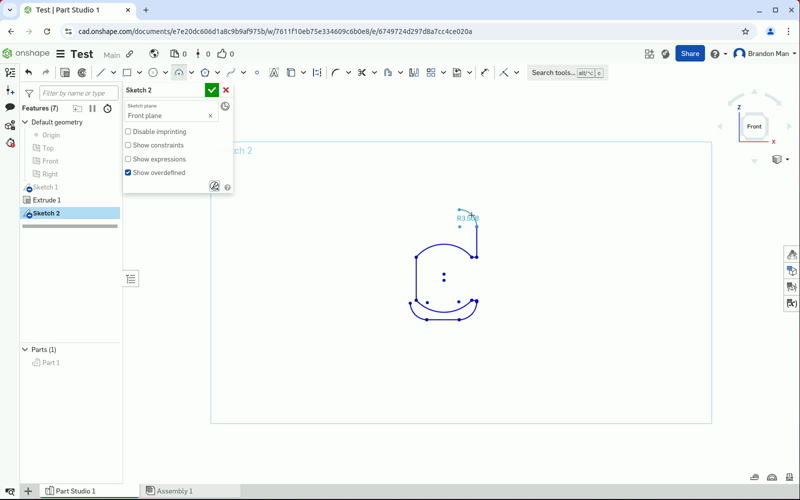
key_up(shift)
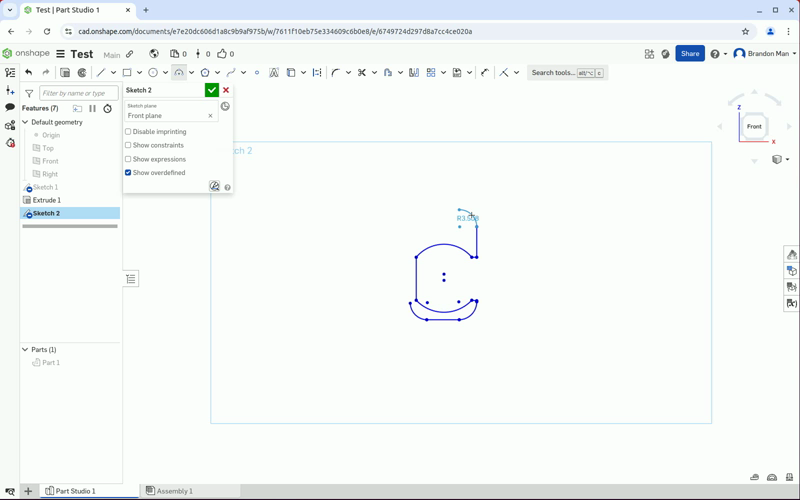
key(esc)
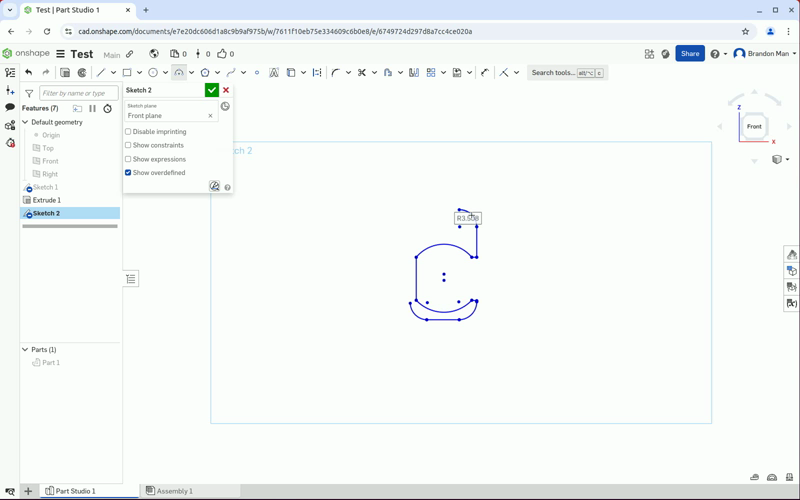
key(l)
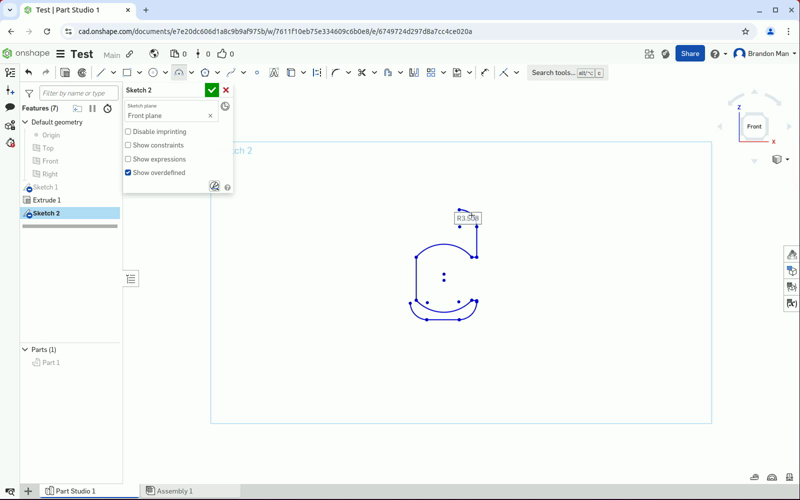
mouse_move(459, 209)
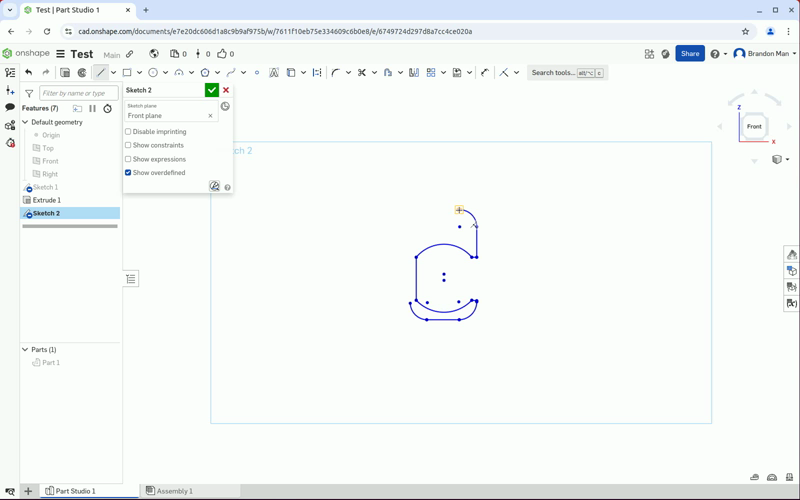
click(459, 209)
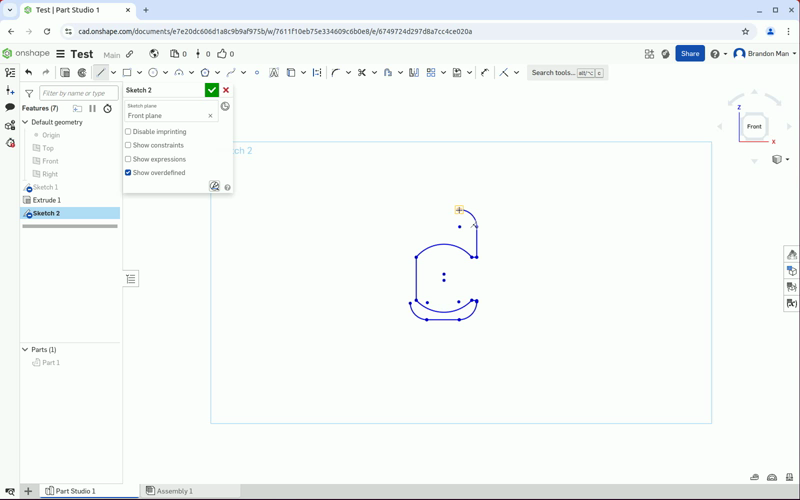
key_down(shift)
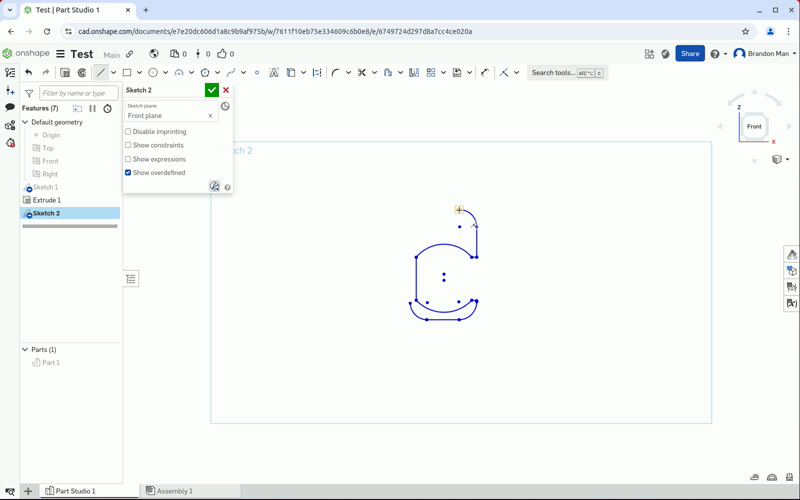
mouse_move(489, 209)
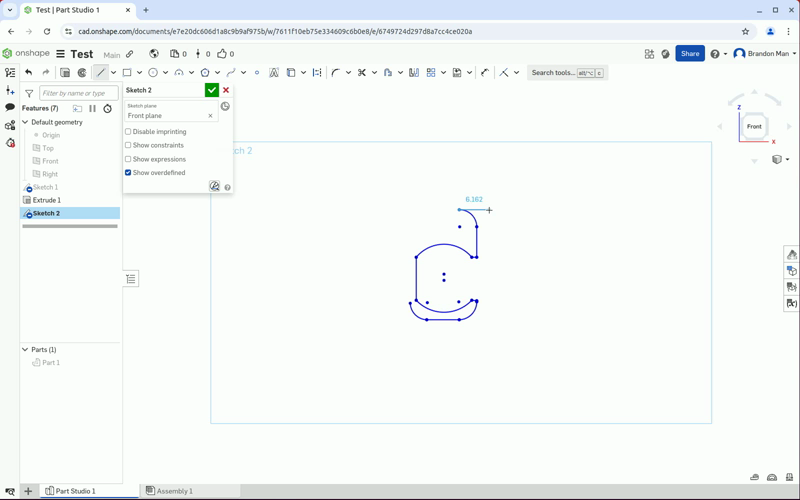
mouse_move(426, 209)
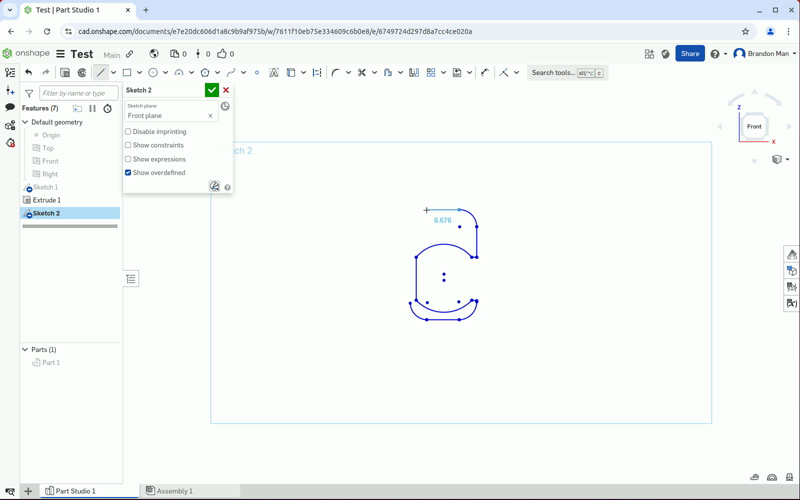
click(426, 209)
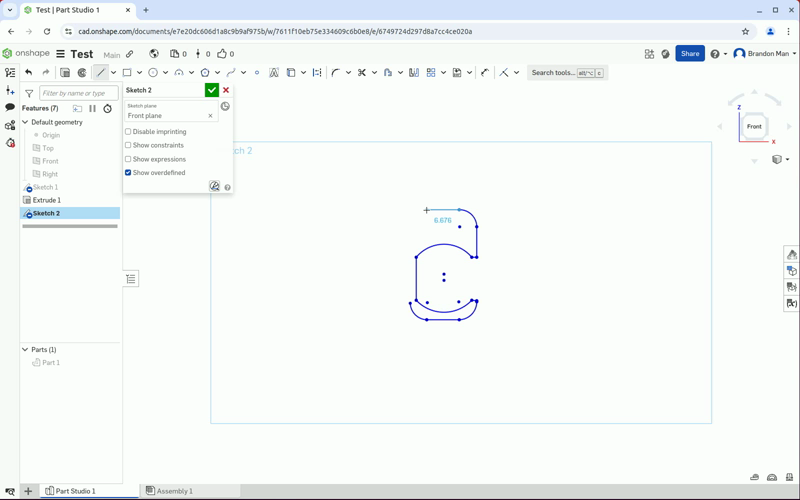
key_up(shift)
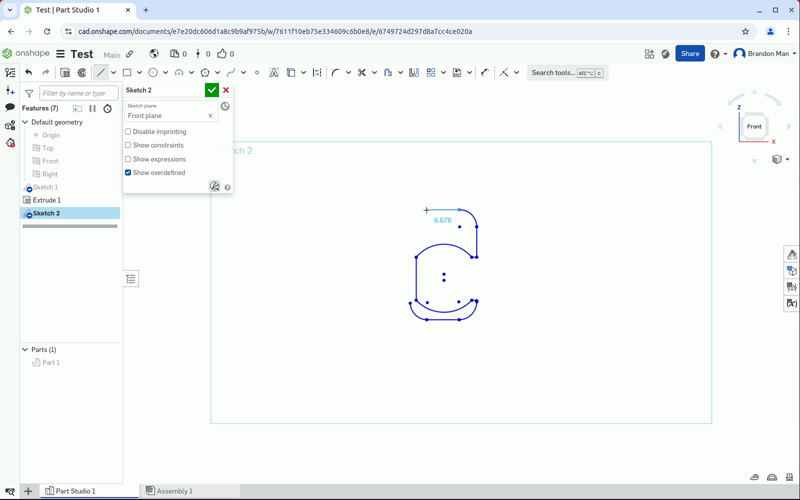
key(esc)
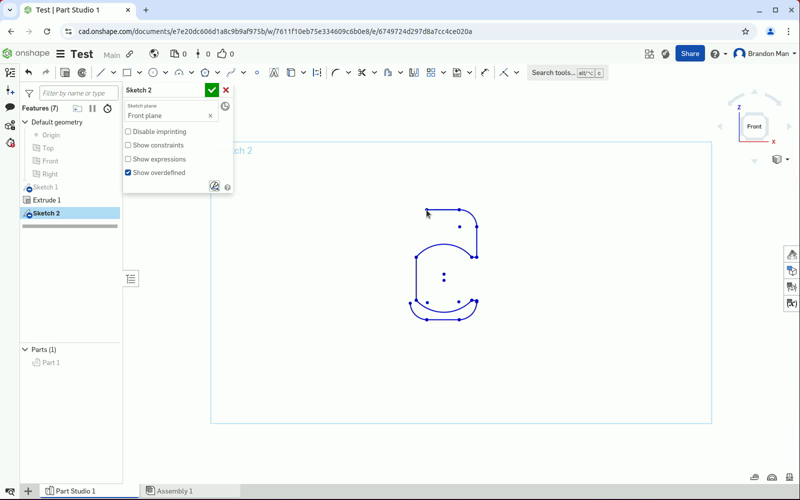
key(a)
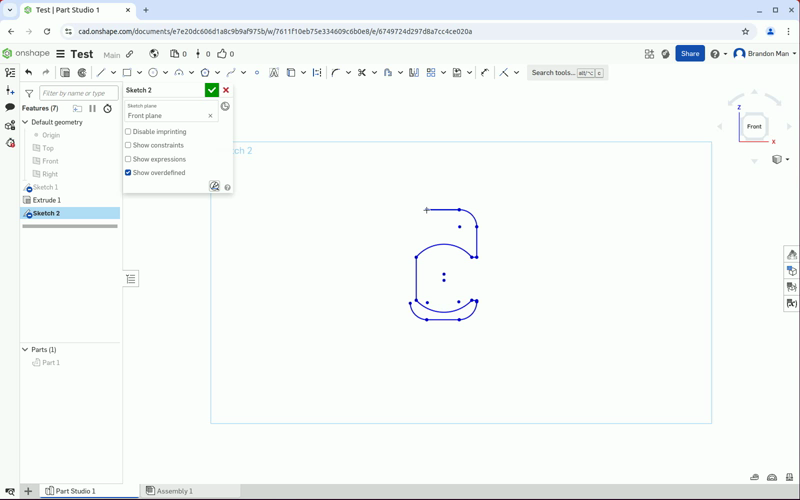
mouse_move(426, 209)
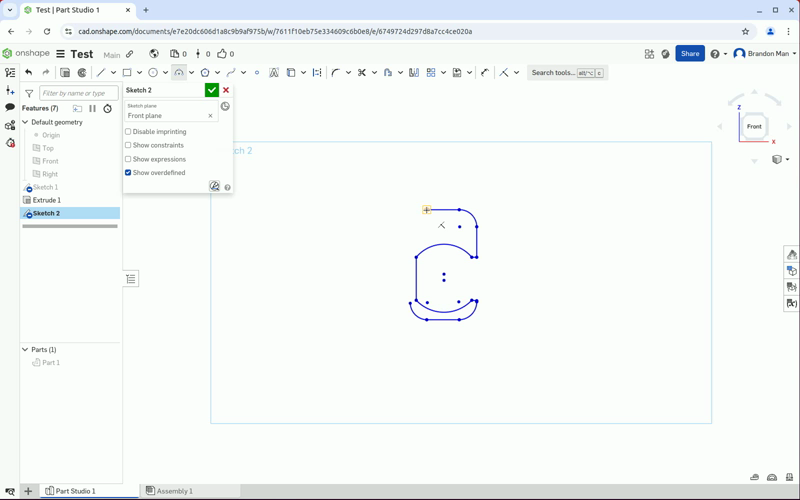
click(426, 209)
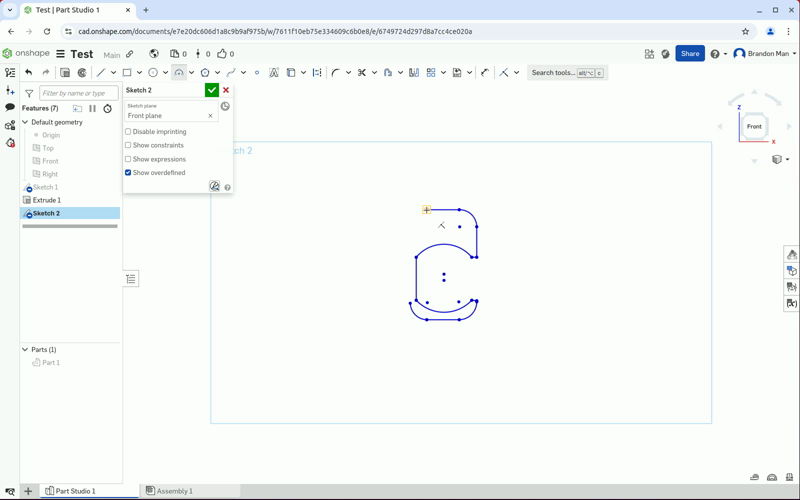
key_down(shift)
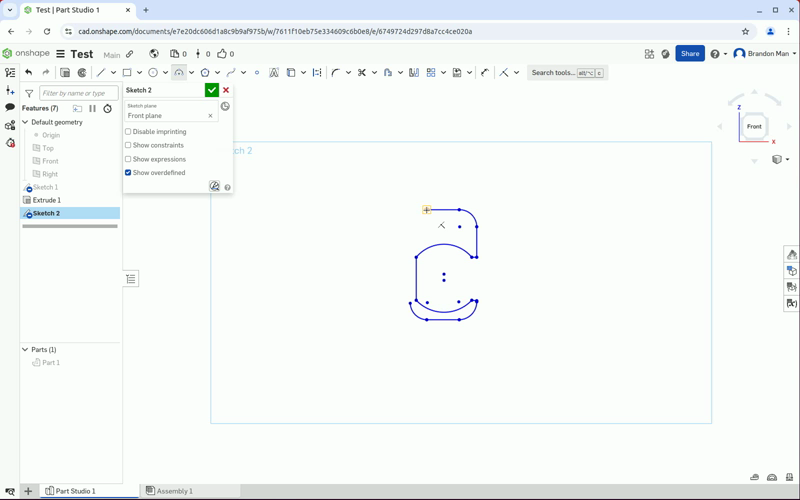
mouse_move(410, 226)
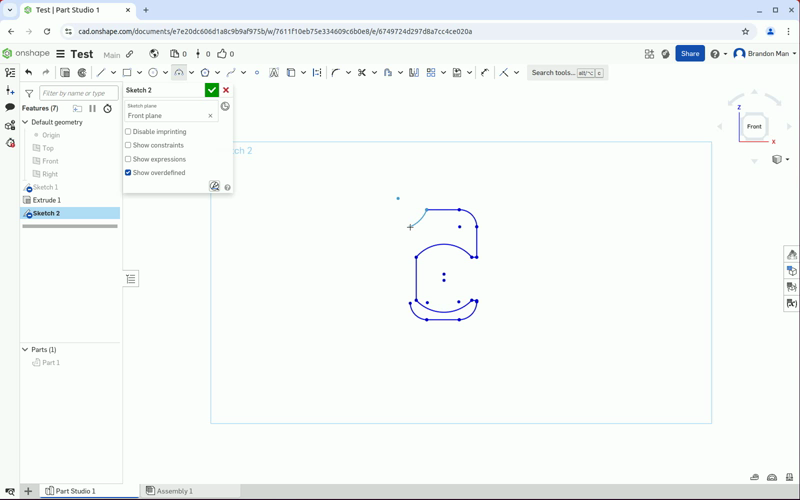
click(410, 226)
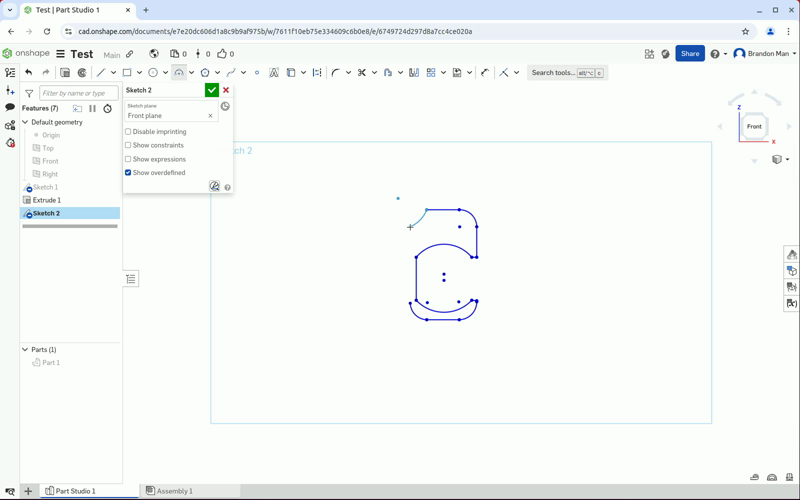
mouse_move(415, 214)
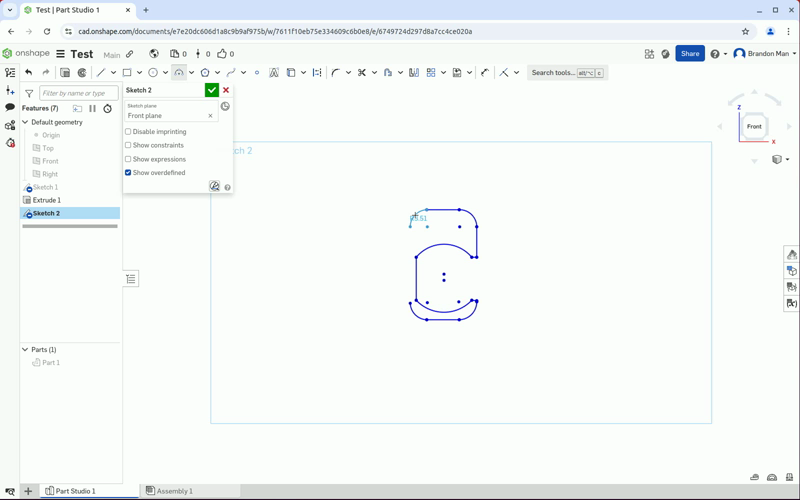
click(415, 214)
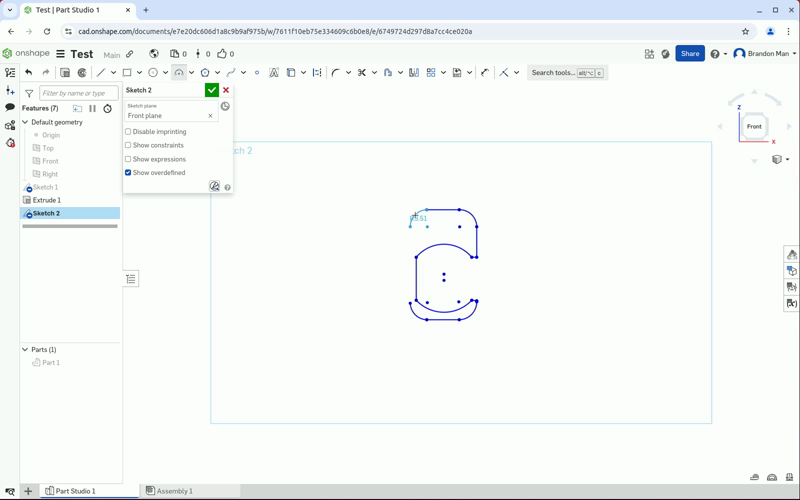
key_up(shift)
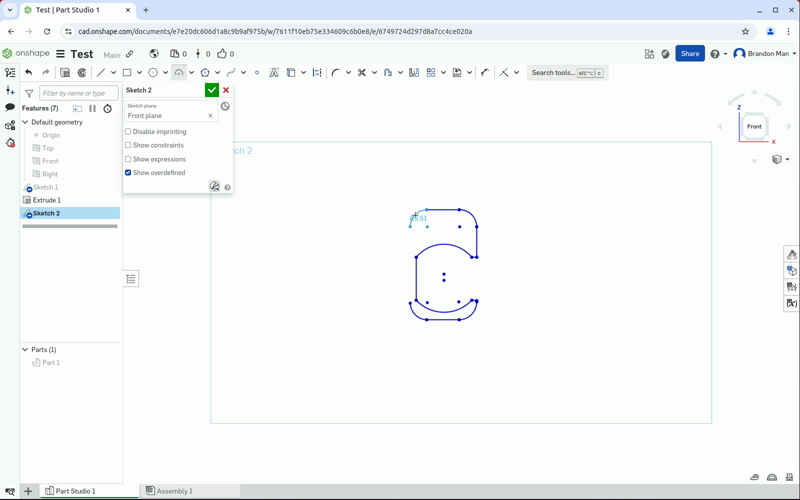
key(esc)
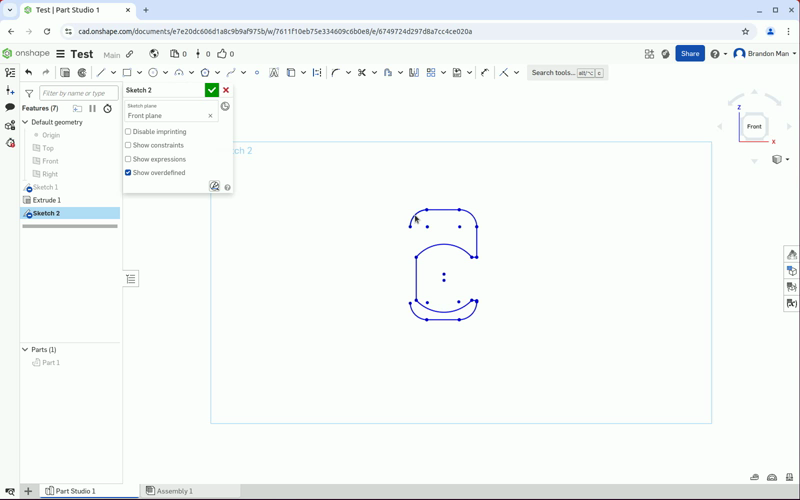
key(l)
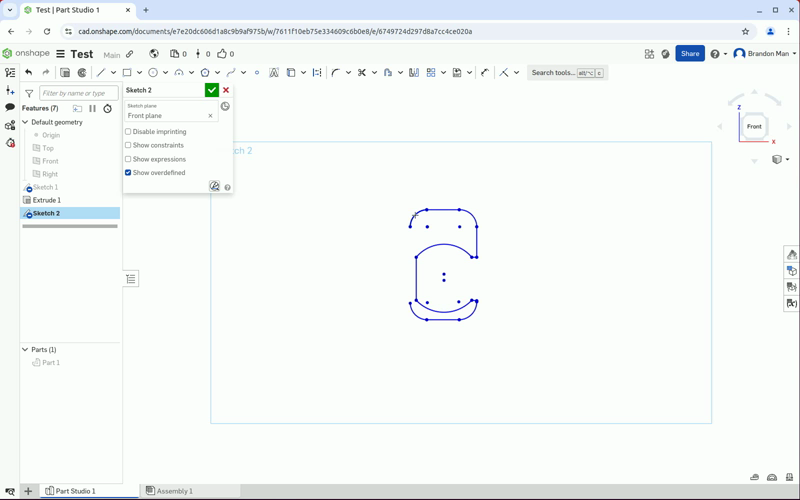
mouse_move(410, 226)
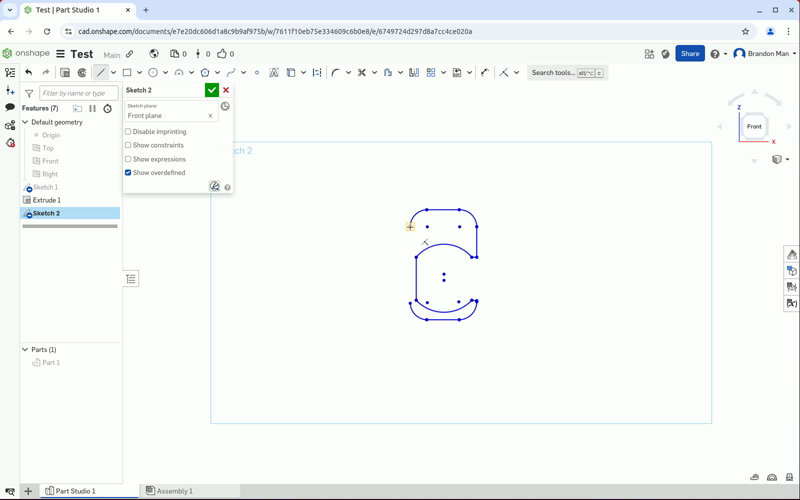
click(410, 226)
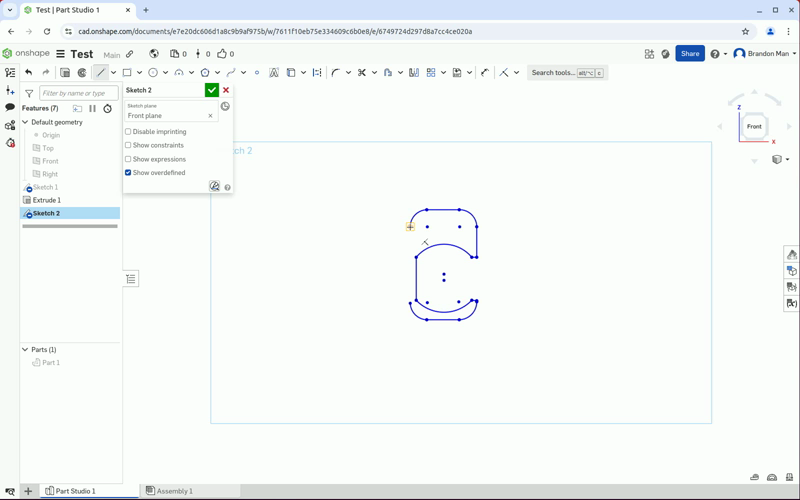
key_down(shift)
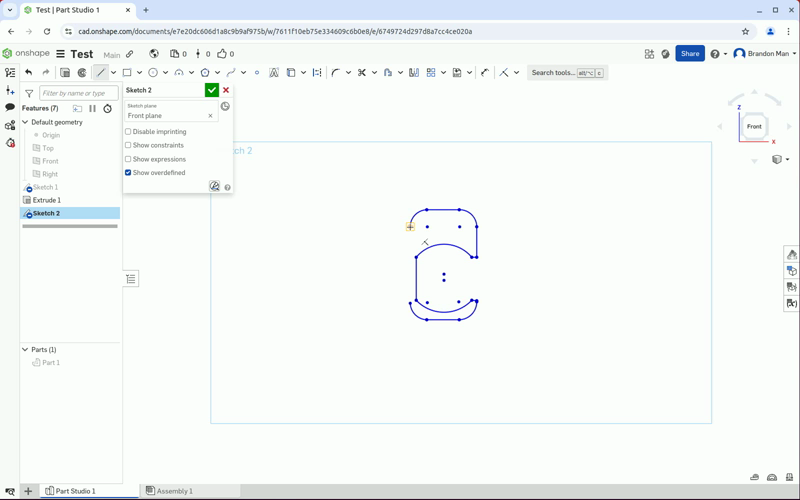
mouse_move(410, 303)
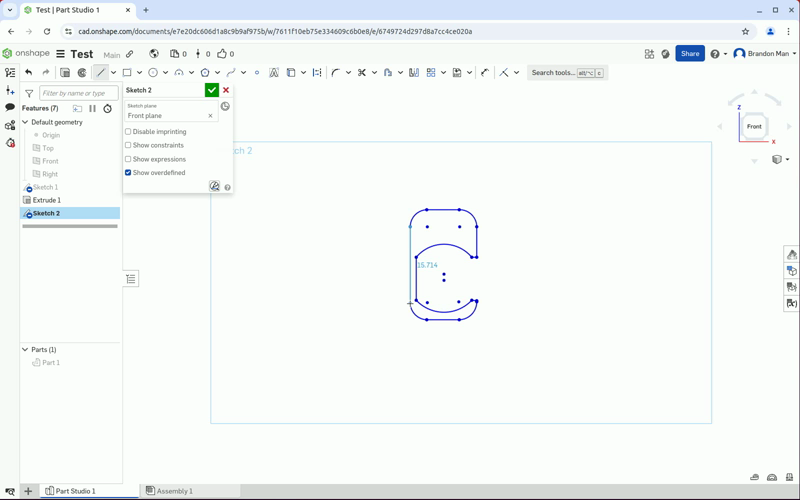
key_up(shift)
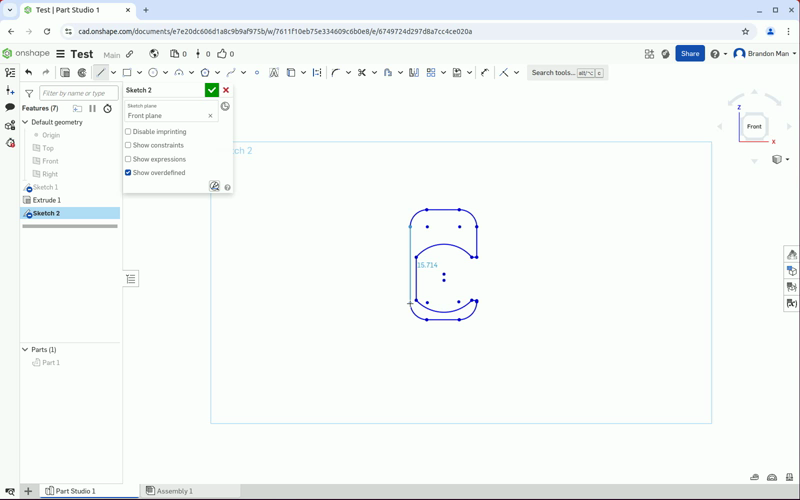
click(410, 303)
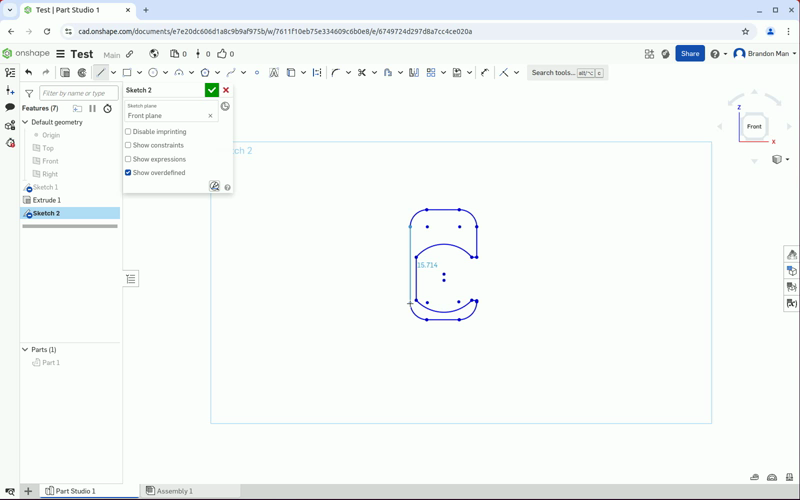
key(esc)
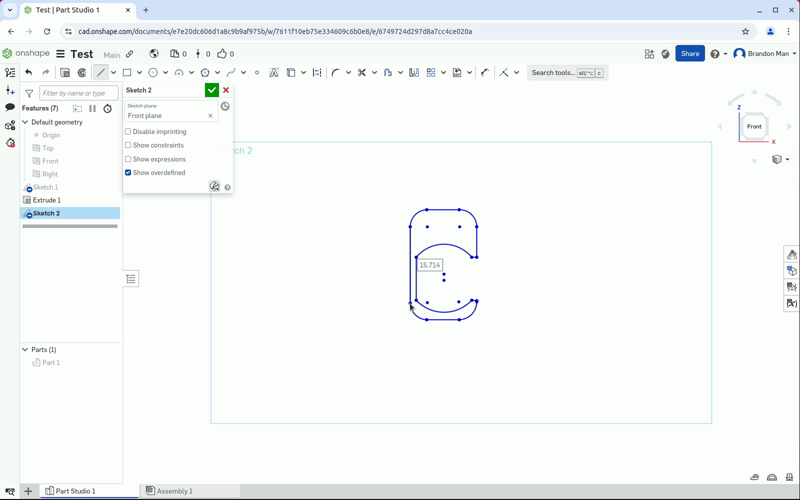
key(c)
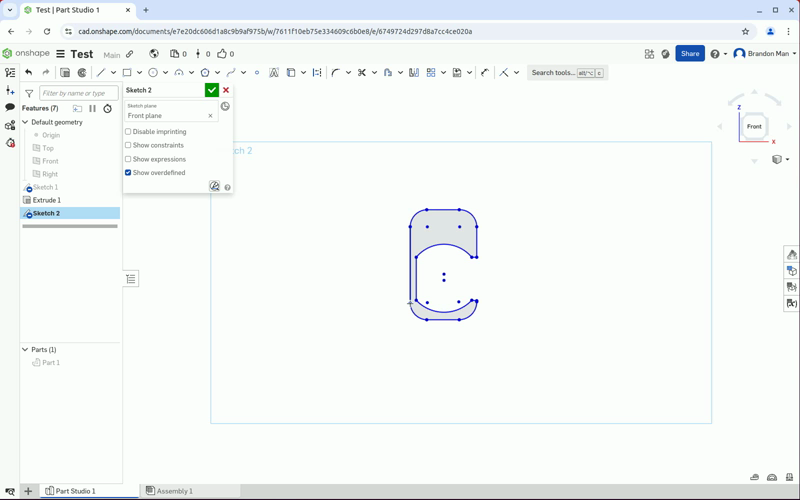
key_down(shift)
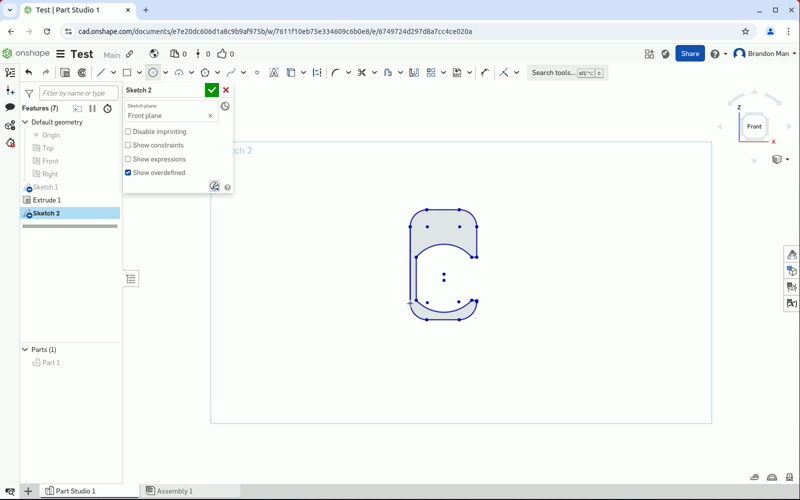
mouse_move(444, 227)
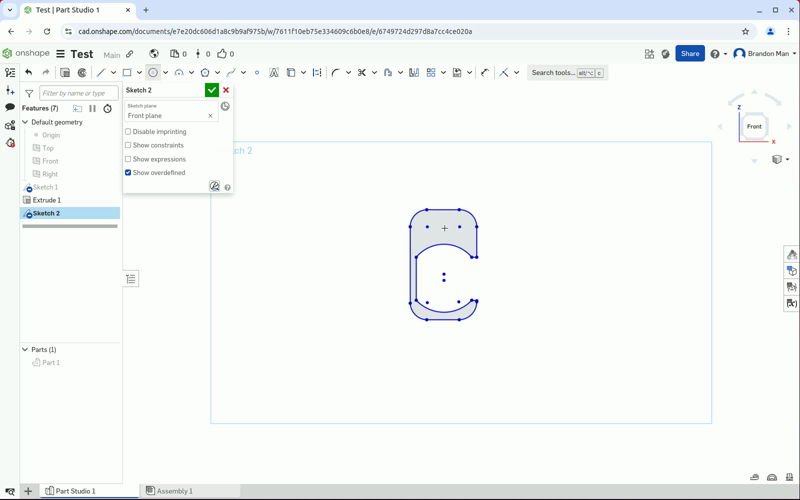
click(444, 227)
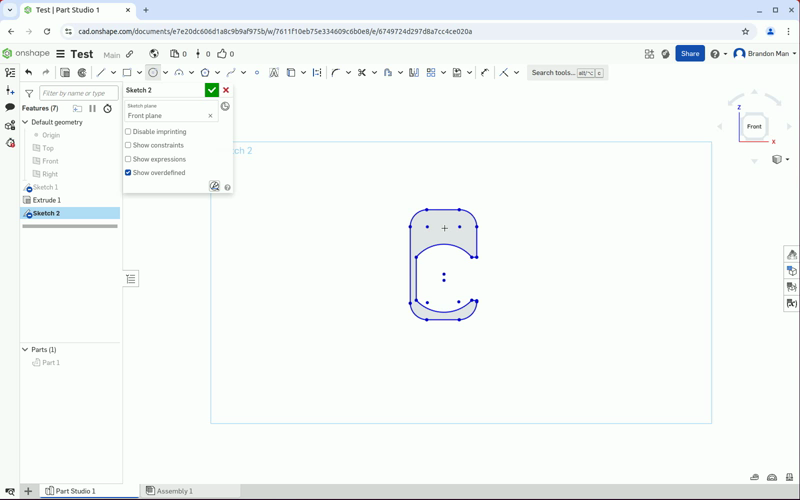
key_up(shift)
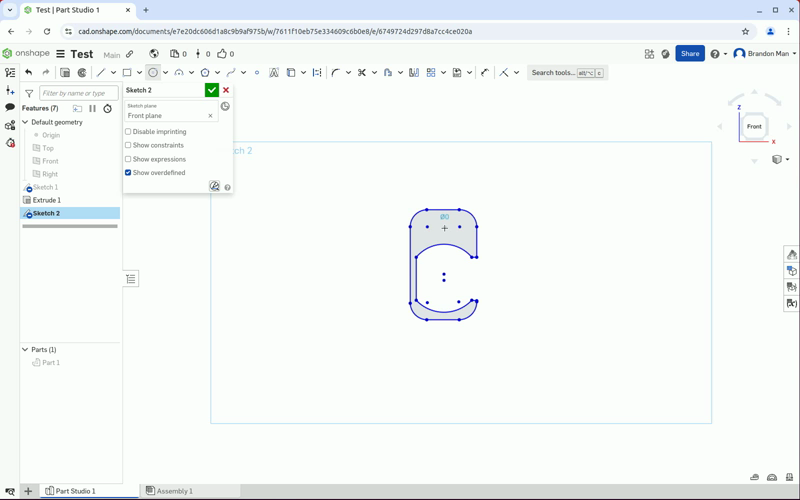
mouse_move(460, 227)
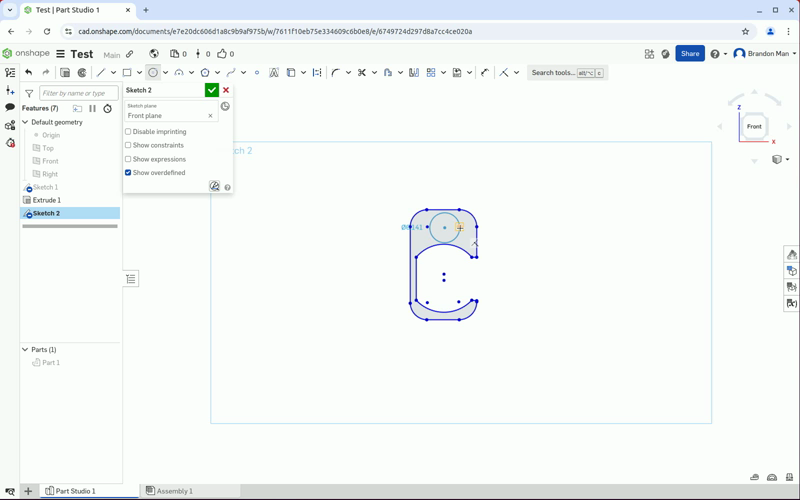
scroll(6)
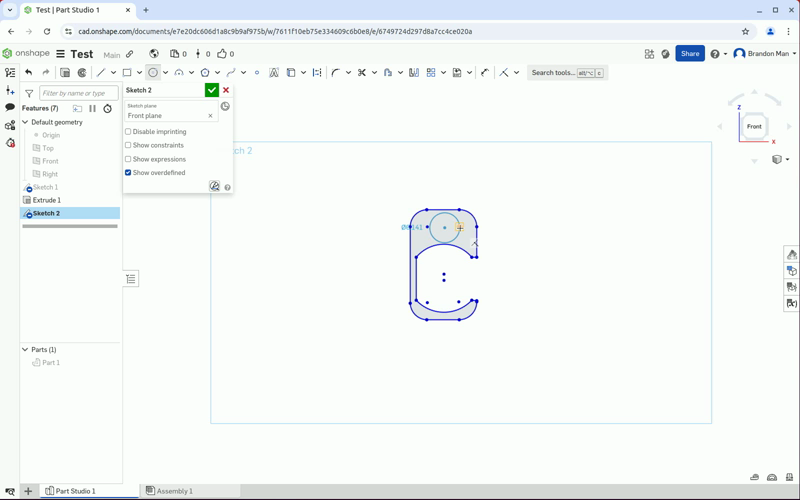
scroll(6)
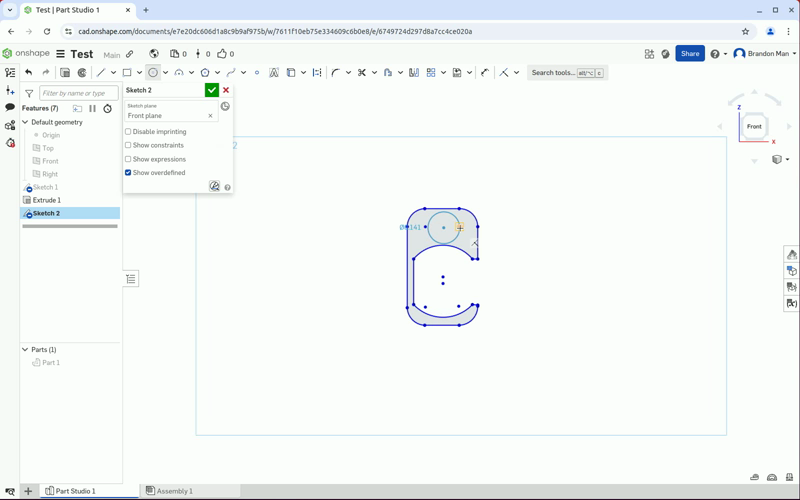
scroll(6)
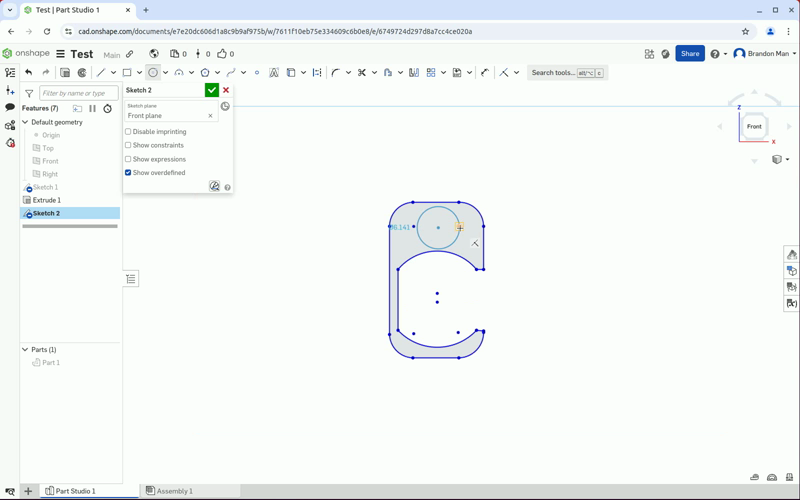
scroll(6)
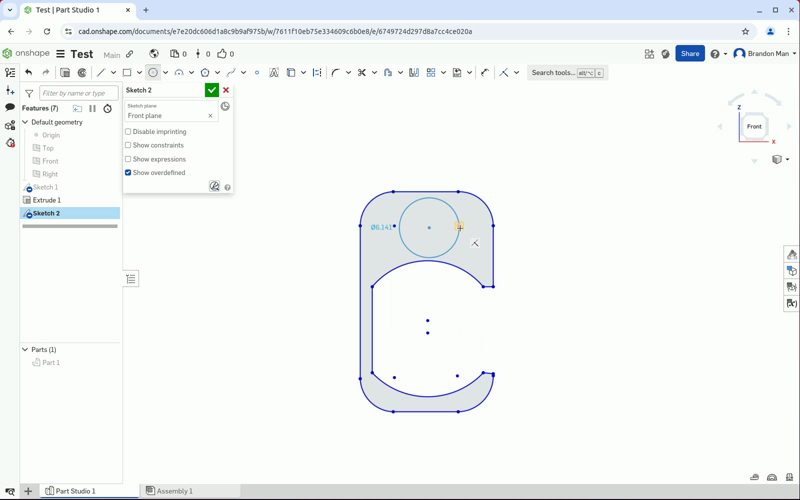
scroll(6)
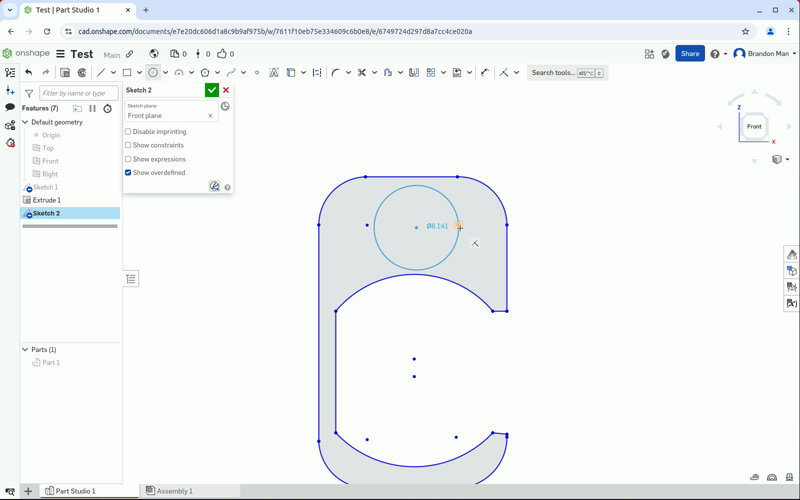
scroll(6)
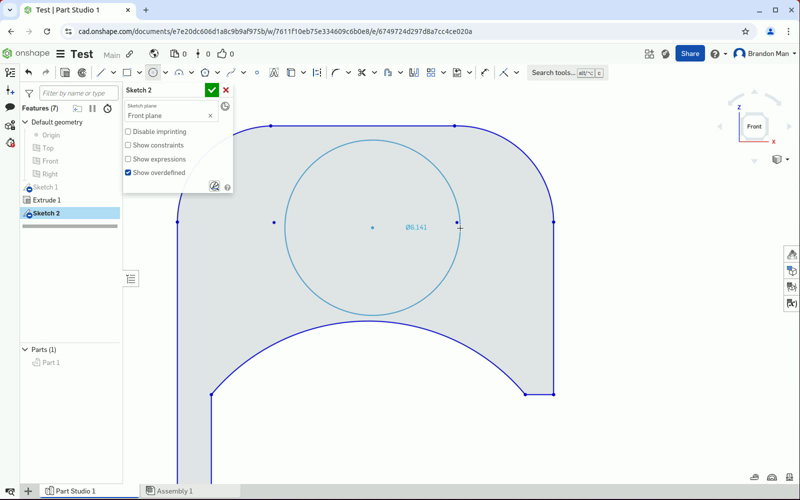
scroll(6)
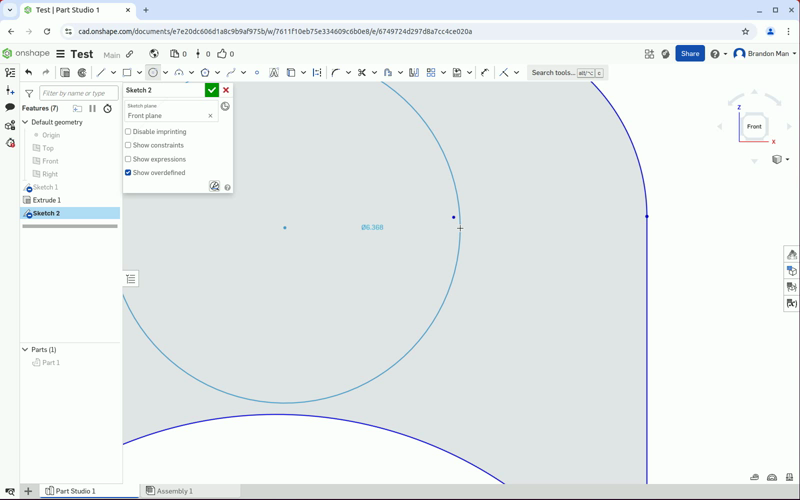
click(460, 227)
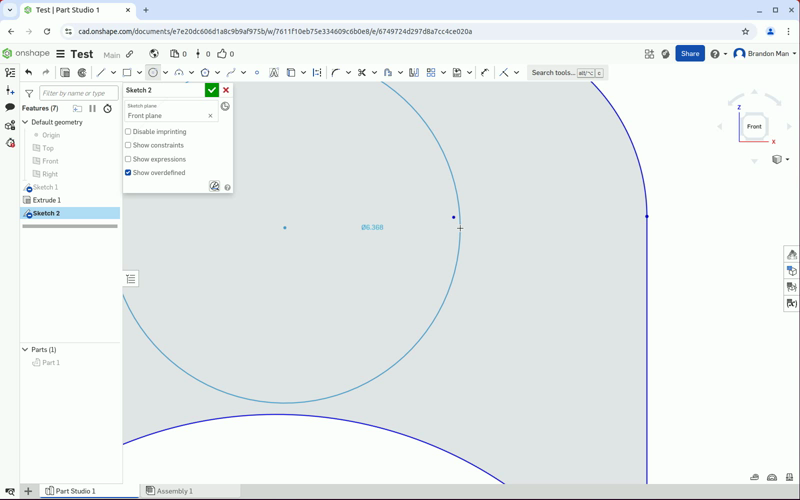
scroll(-6)
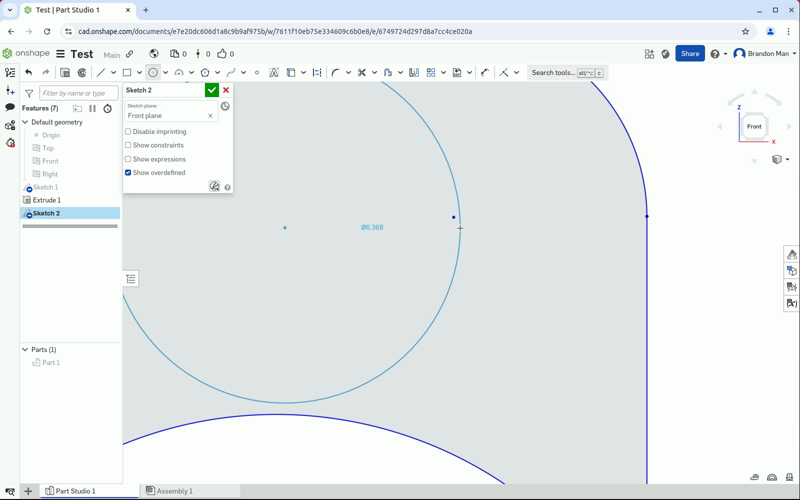
scroll(-6)
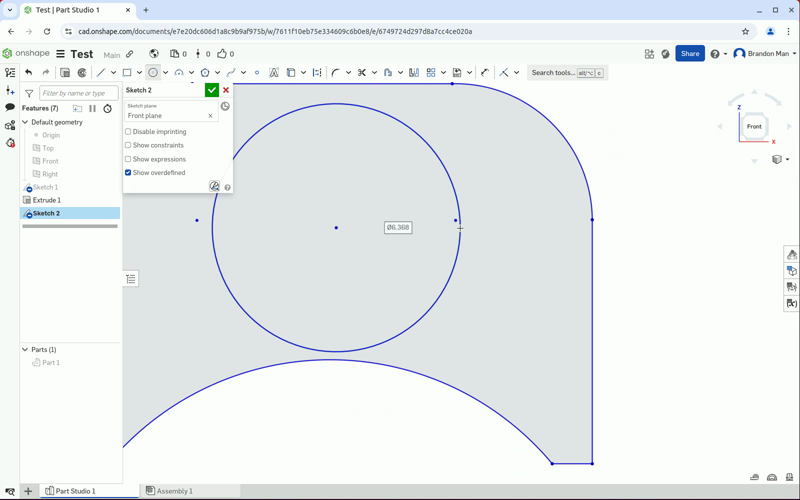
scroll(-6)
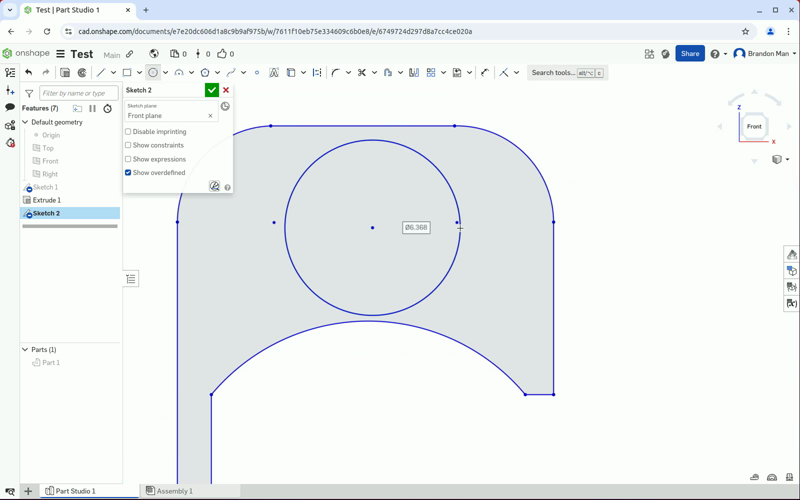
scroll(-6)
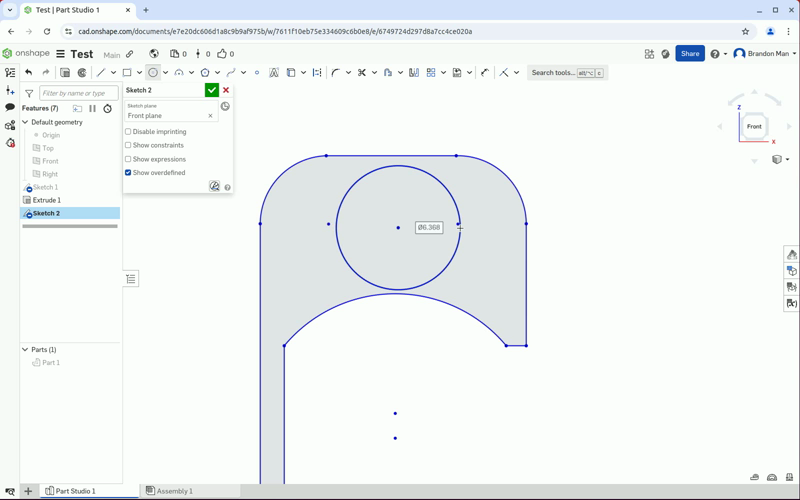
scroll(-6)
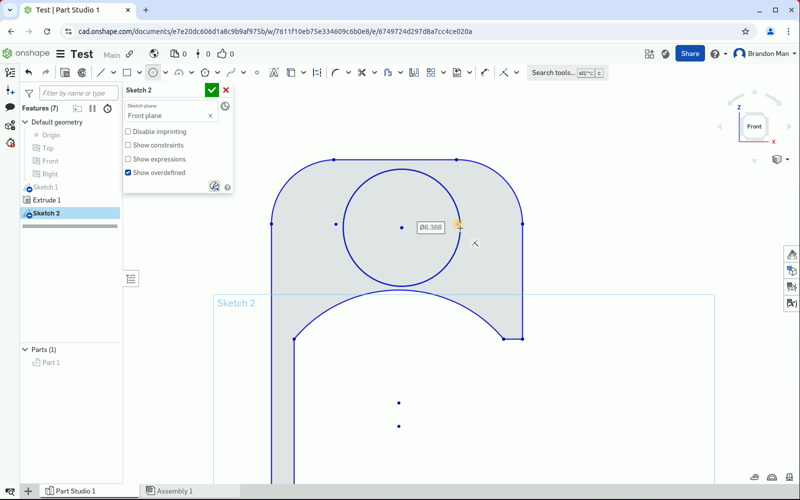
scroll(-6)
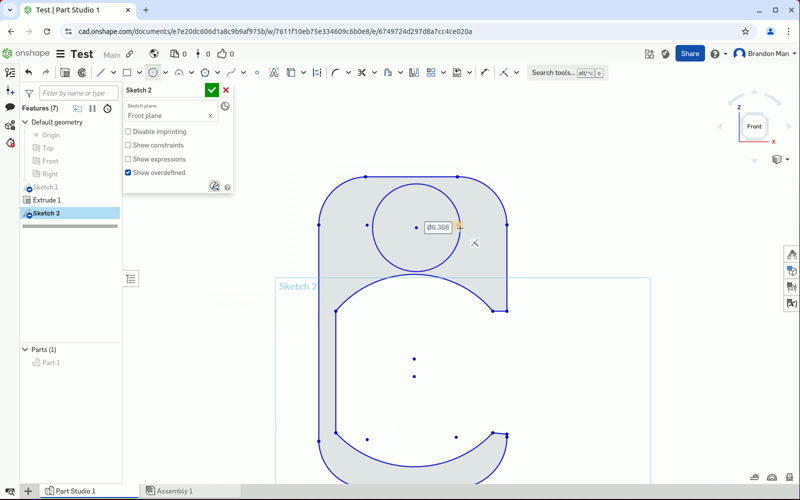
scroll(-6)
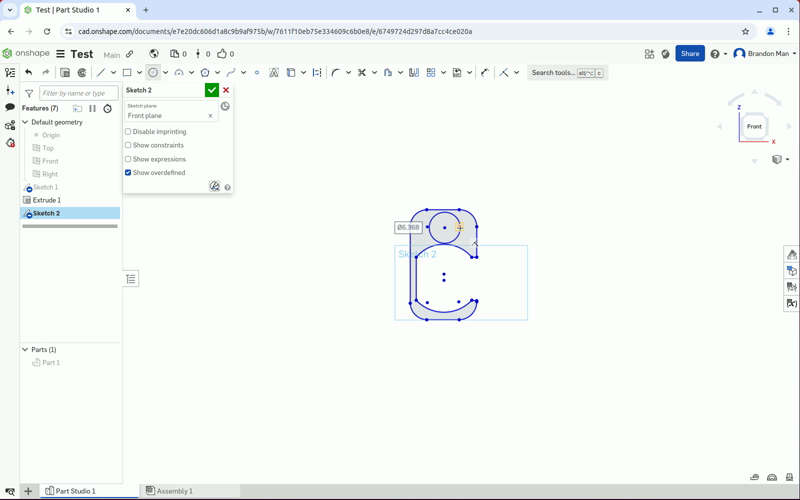
key(esc)
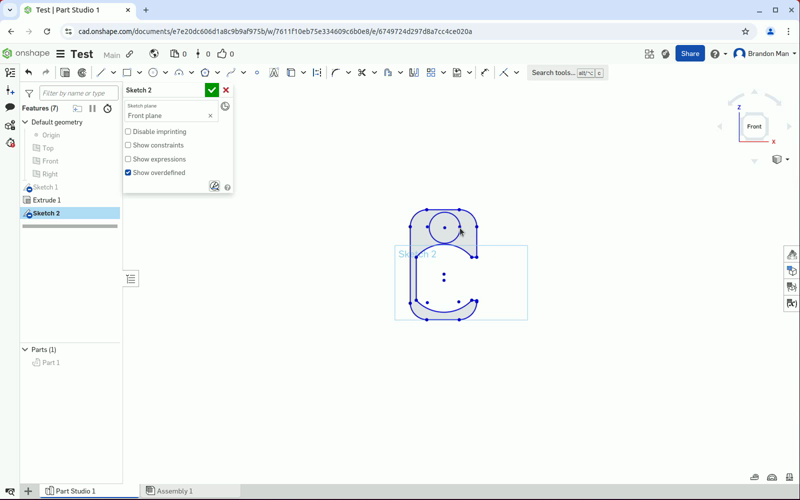
mouse_move(424, 314)
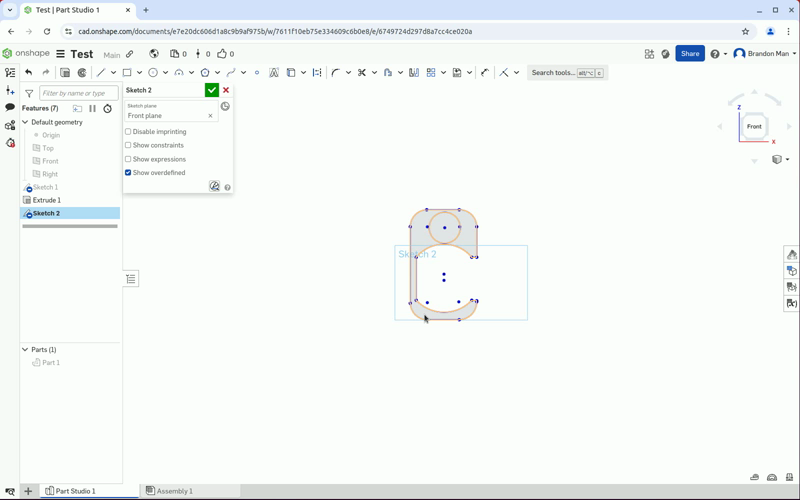
click(424, 314)
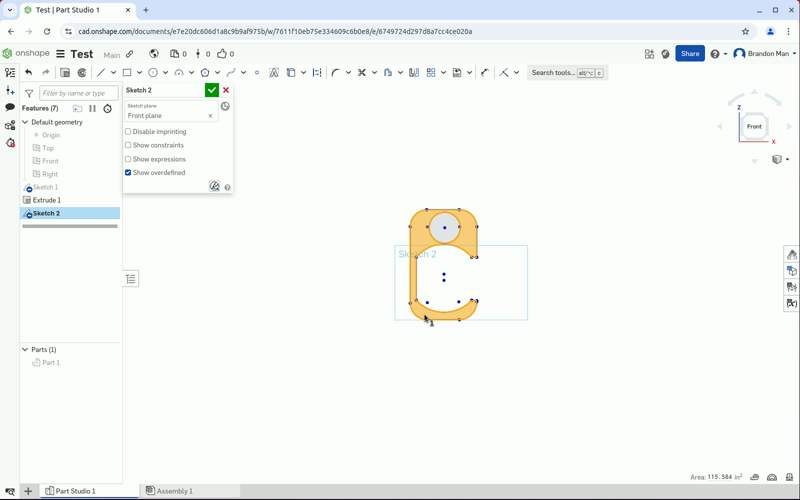
mouse_move(73, 352)
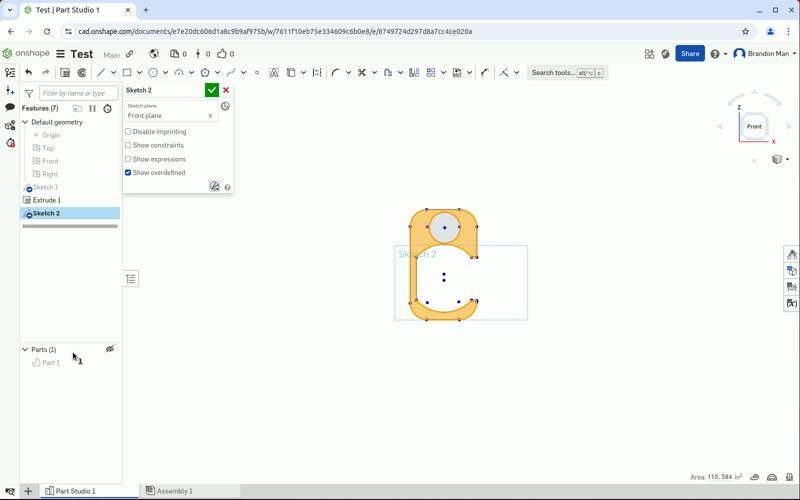
key(shift+y)
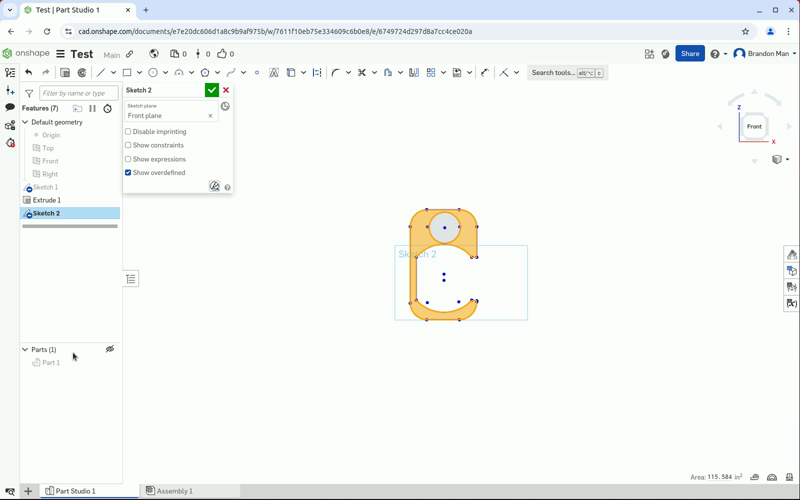
key(shift+e)
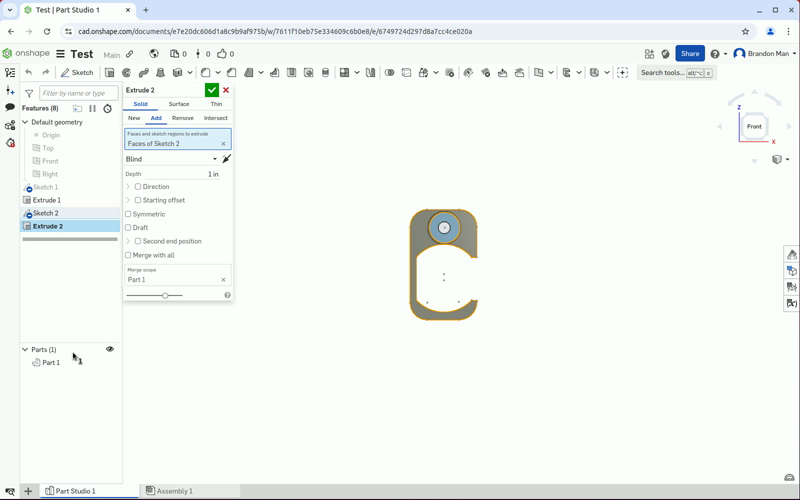
mouse_move(143, 106)
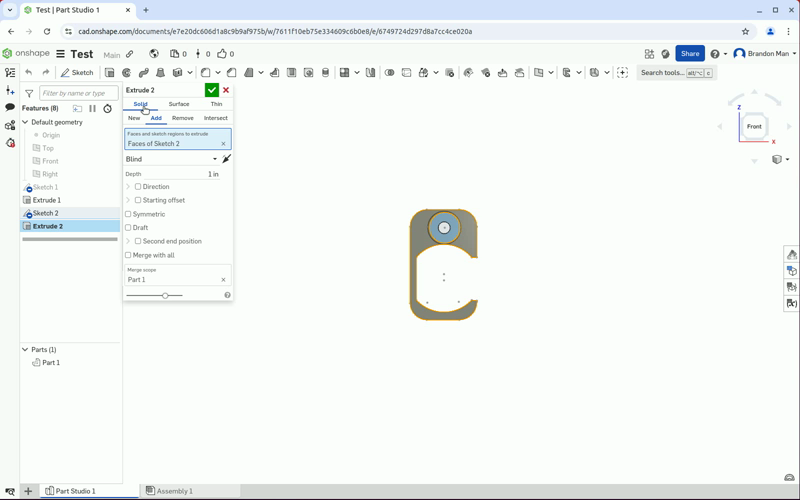
click(143, 106)
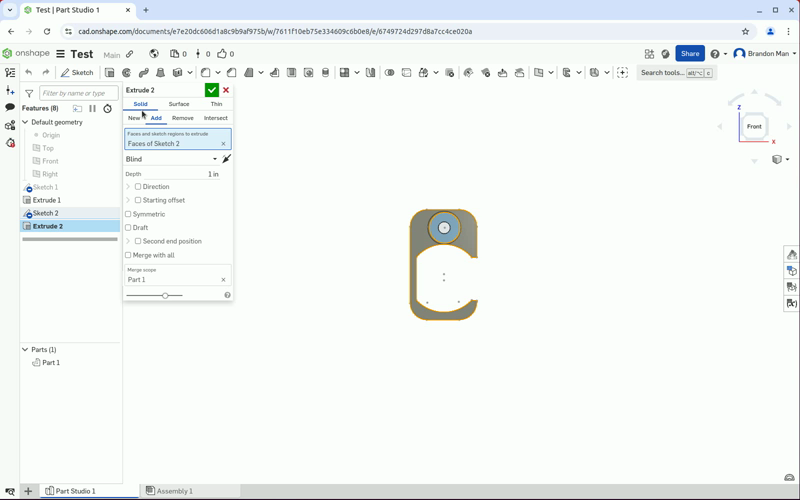
mouse_move(137, 120)
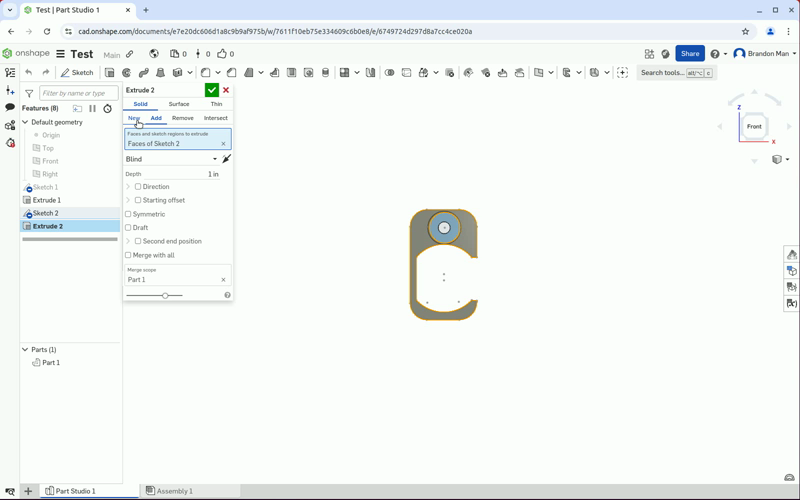
click(137, 120)
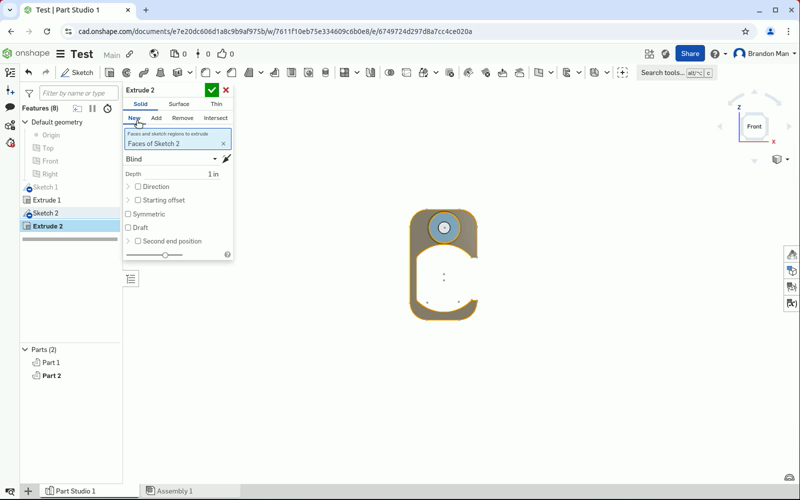
key(tab, 4)
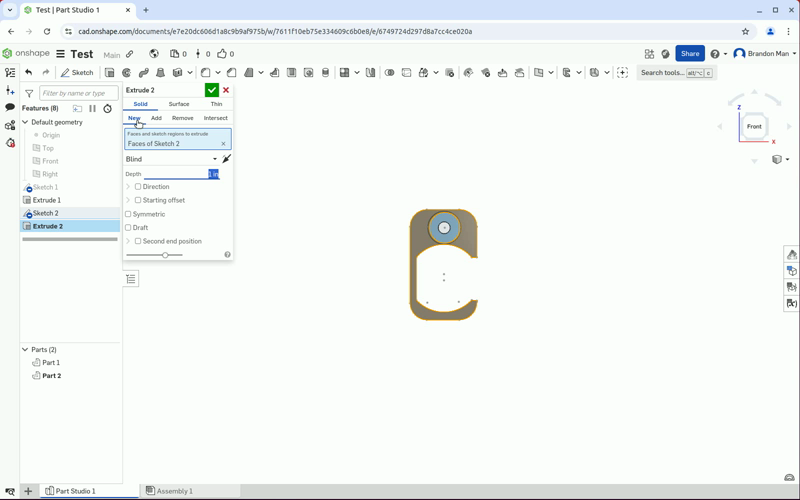
text(20.942)
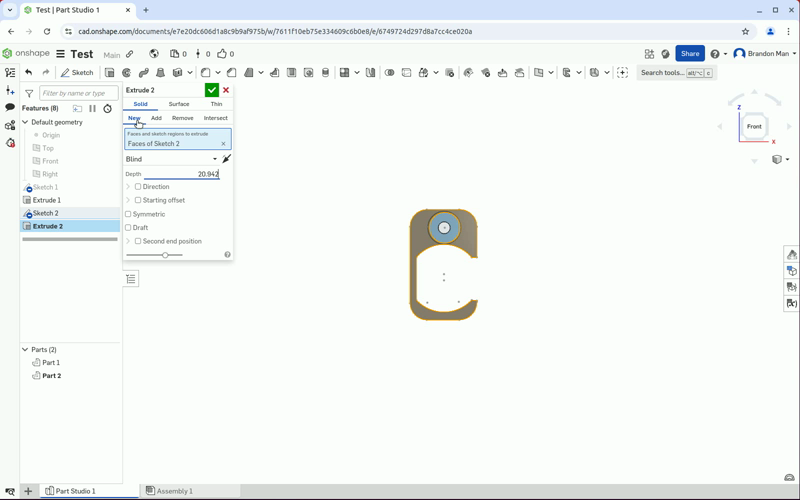
key(enter)
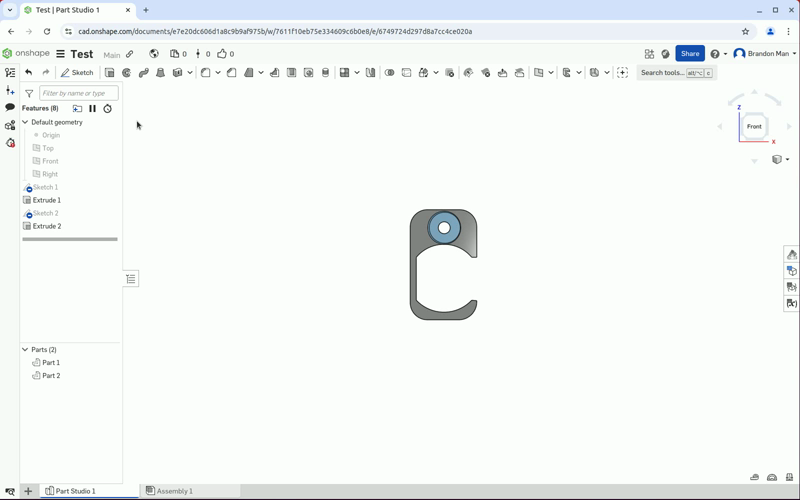
key(shift+h)
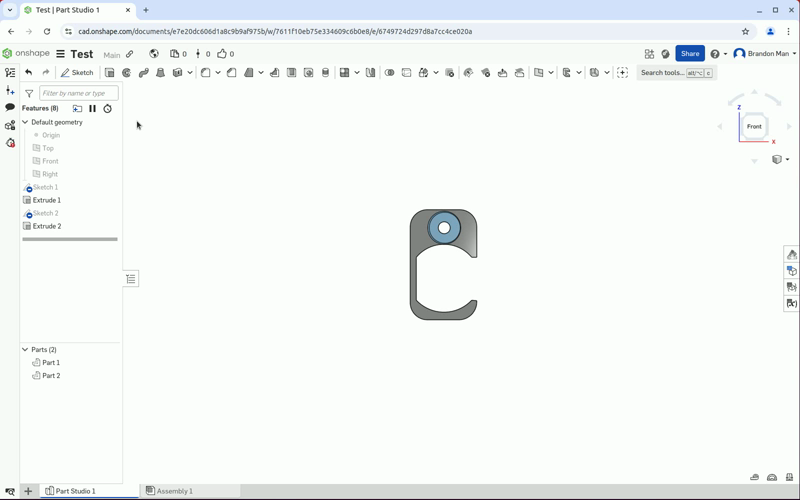
key(shift+h)
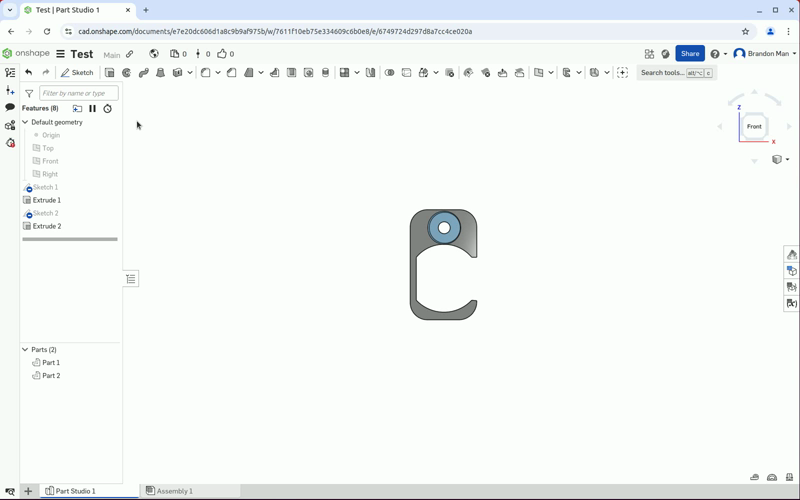
mouse_move(73, 189)
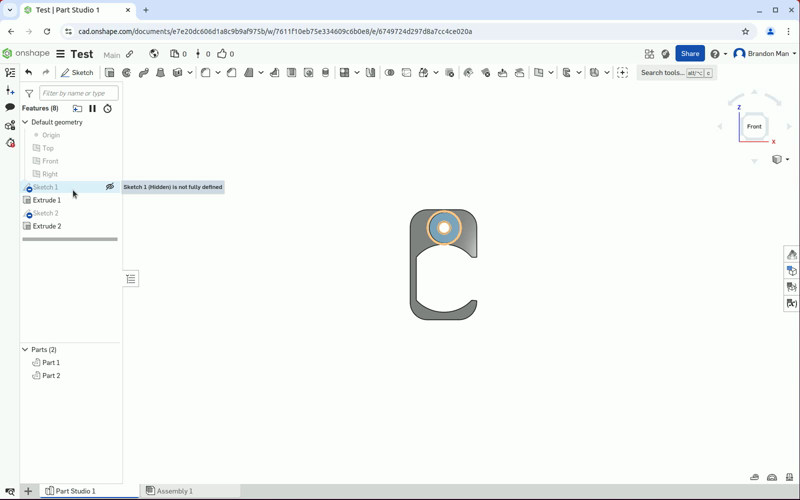
click(73, 189)
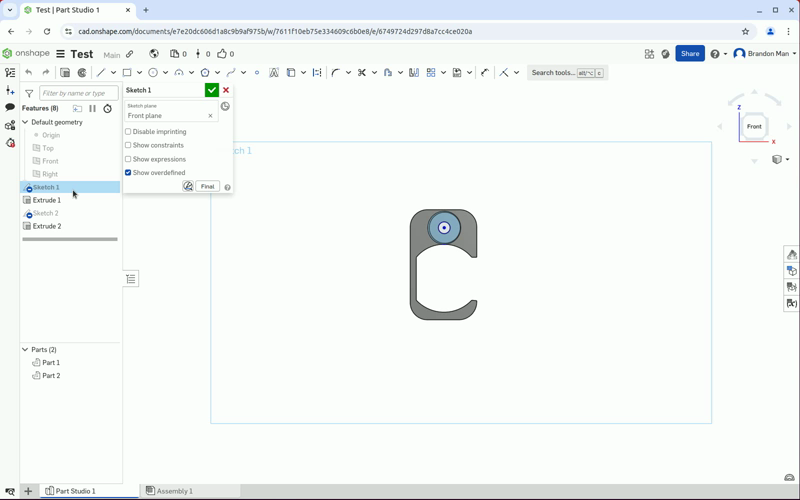
mouse_move(229, 92)
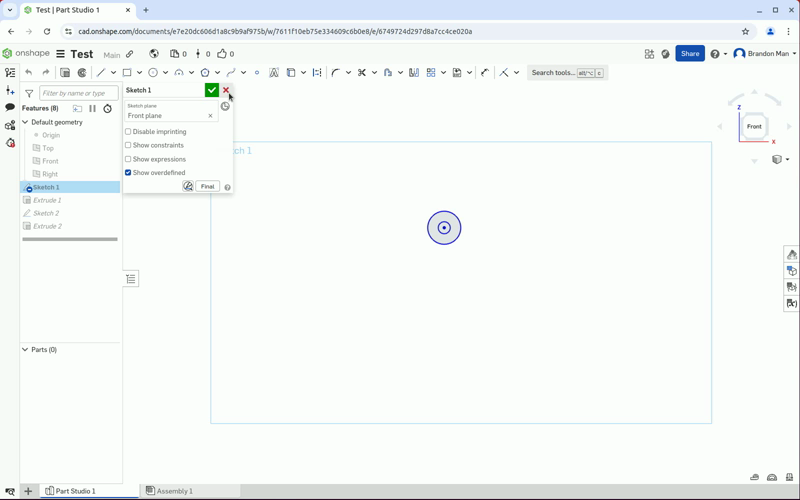
click(229, 92)
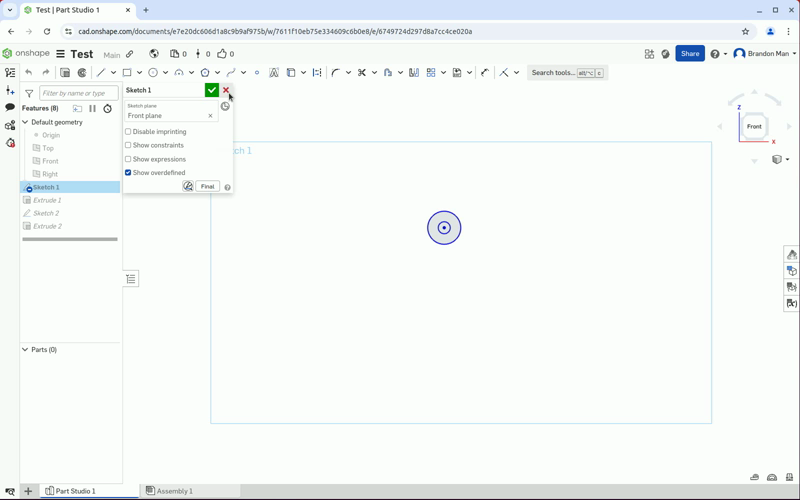
key(shift+s)
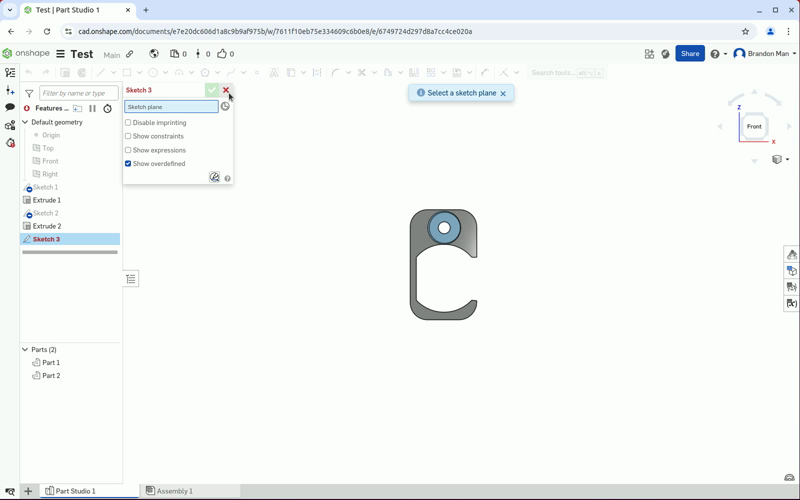
mouse_move(73, 163)
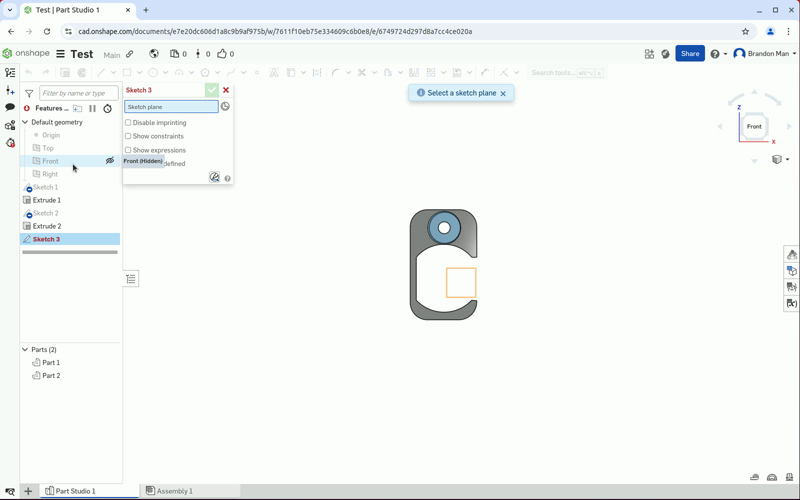
click(73, 163)
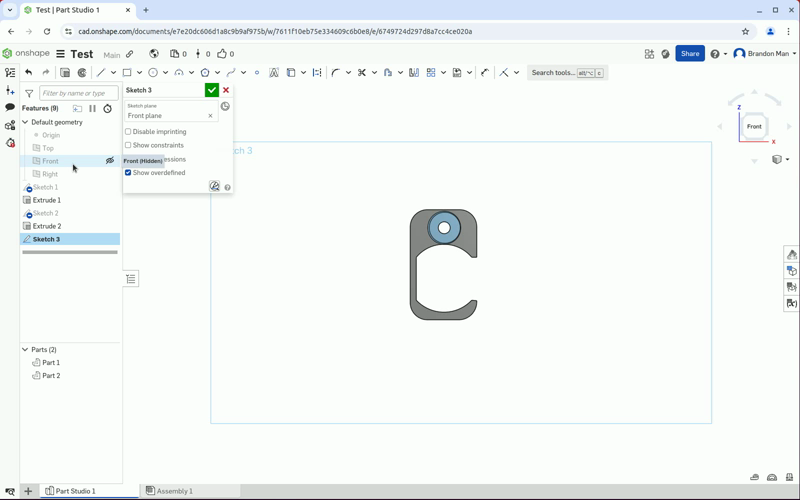
mouse_move(73, 352)
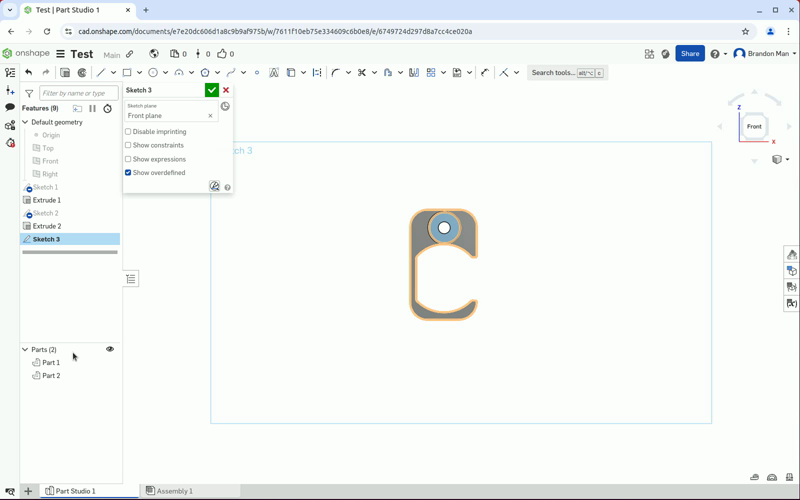
key(y)
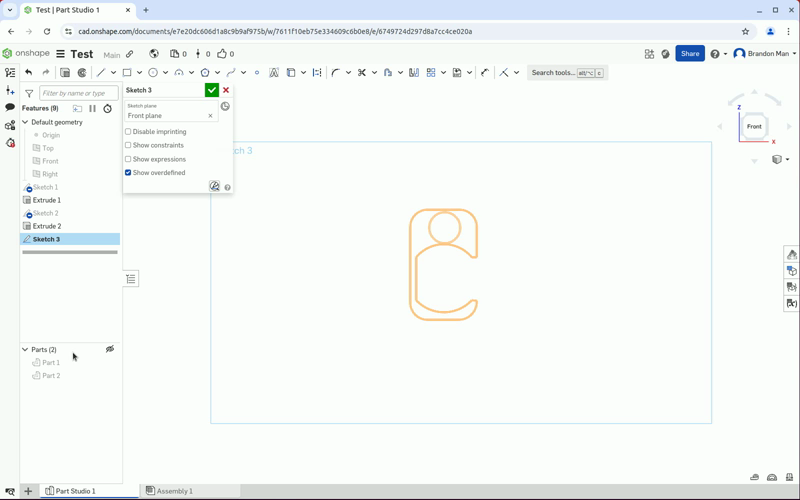
key(c)
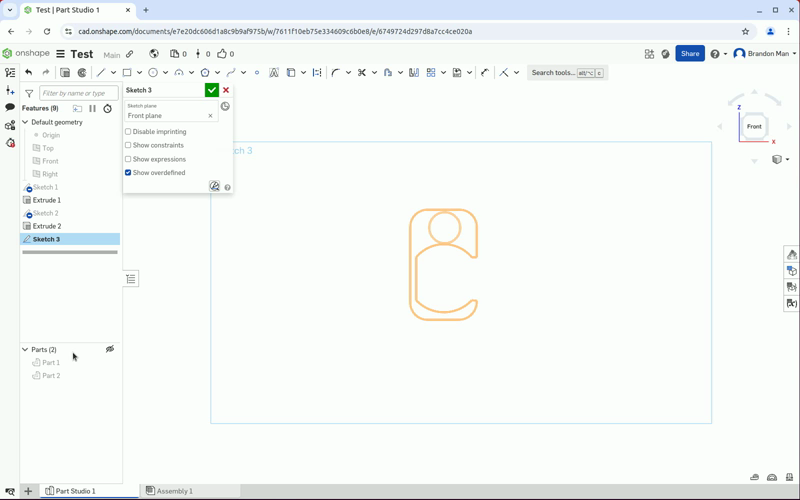
key_down(shift)
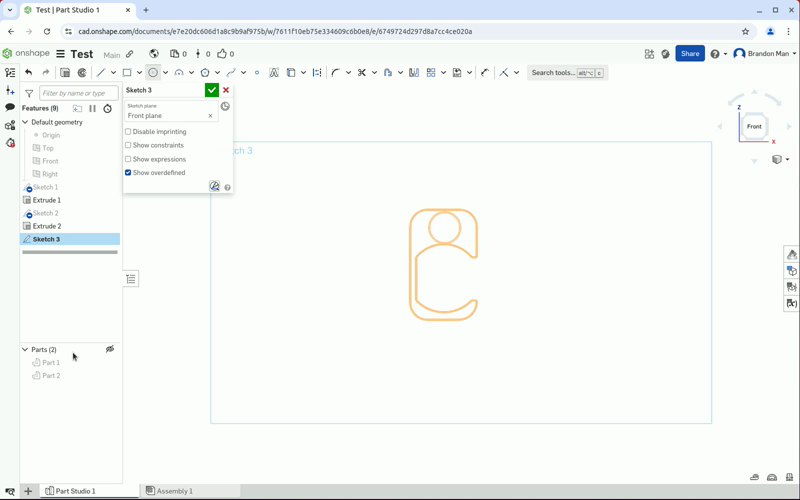
mouse_move(528, 267)
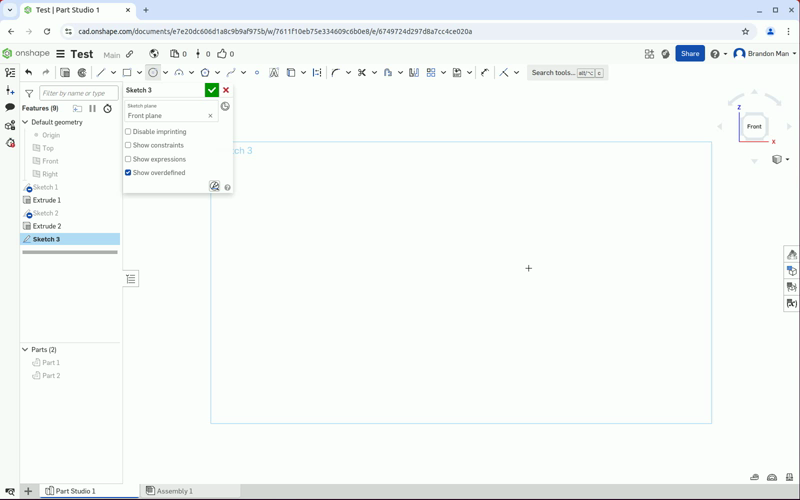
click(528, 267)
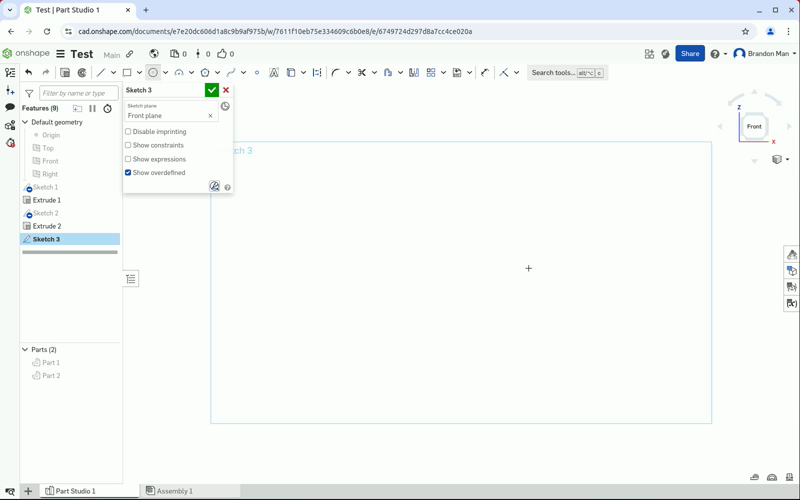
key_up(shift)
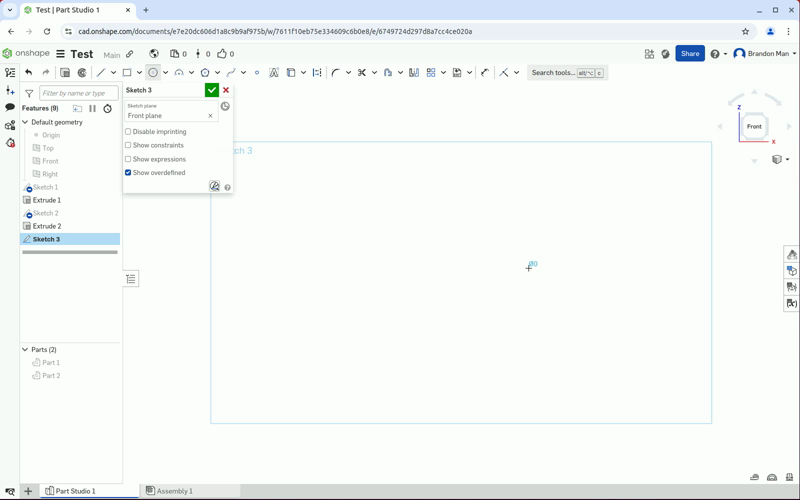
mouse_move(574, 267)
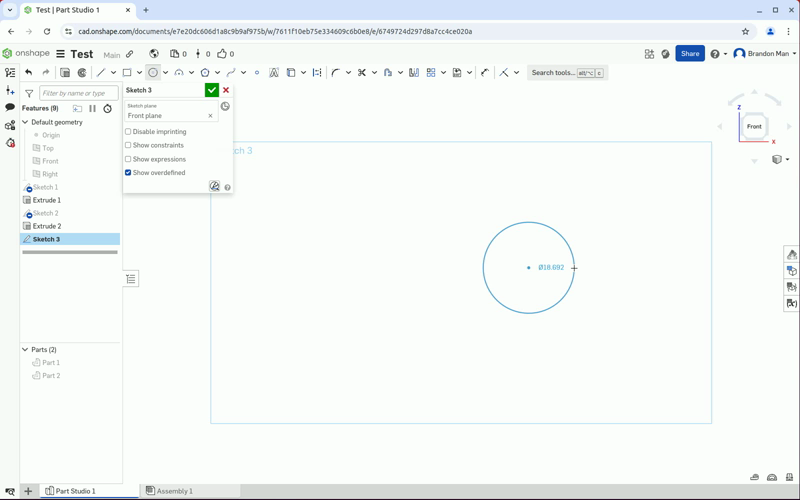
click(574, 267)
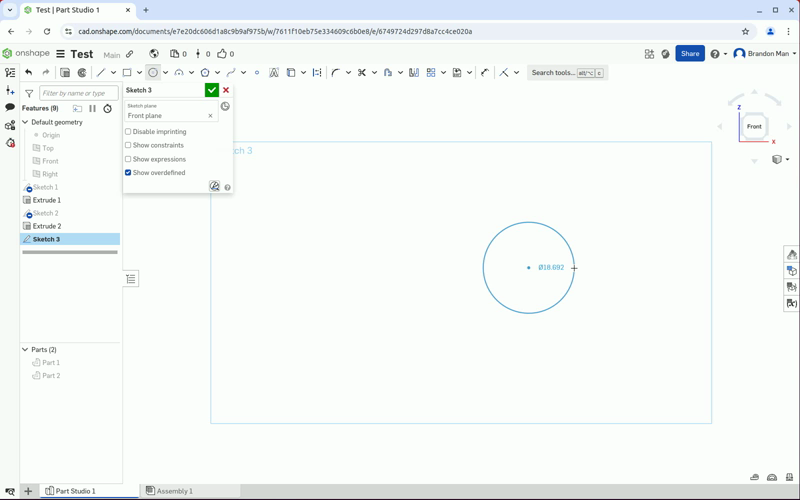
key(esc)
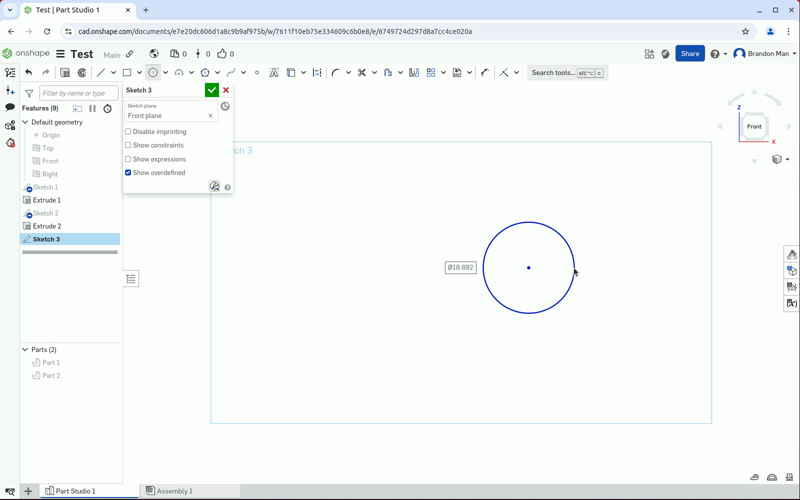
key(c)
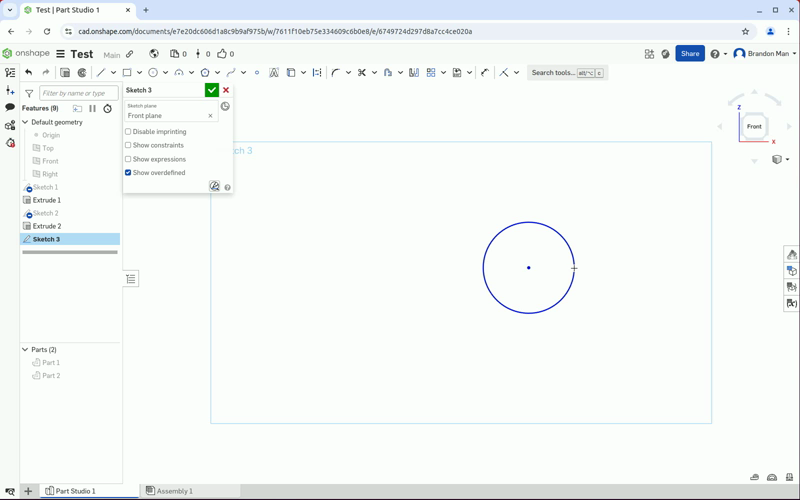
key_down(shift)
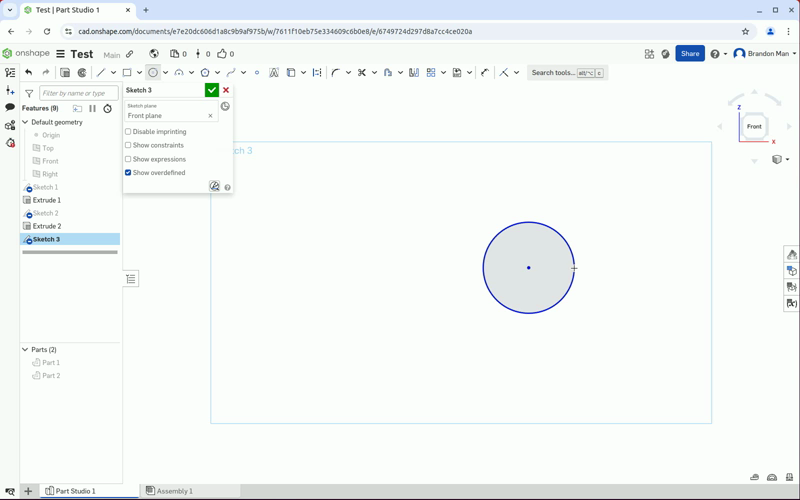
mouse_move(528, 267)
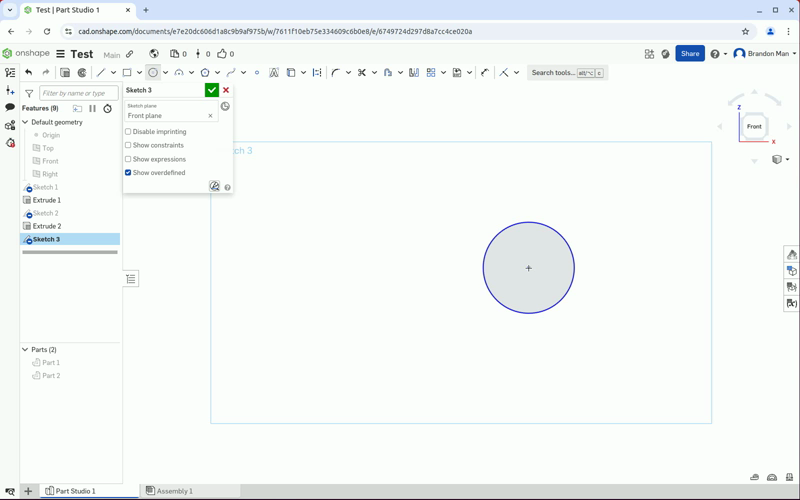
click(528, 267)
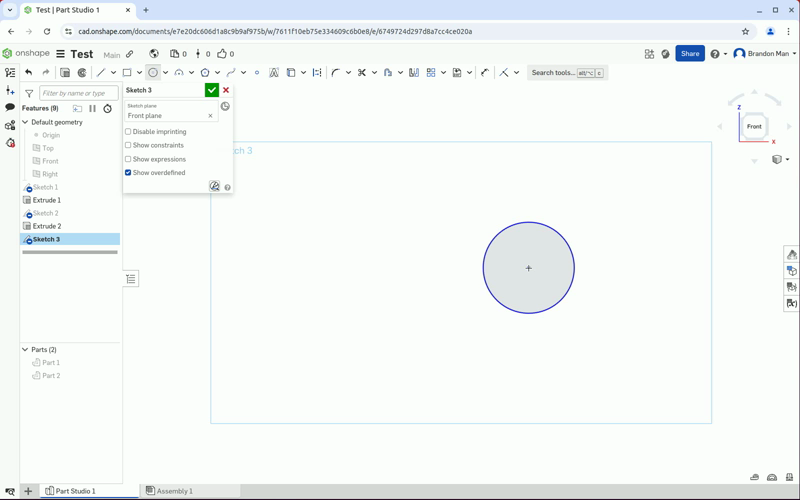
key_up(shift)
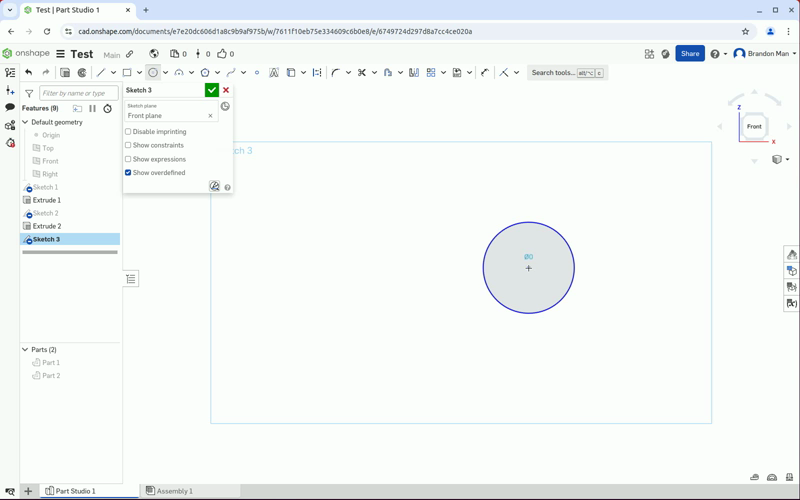
mouse_move(566, 267)
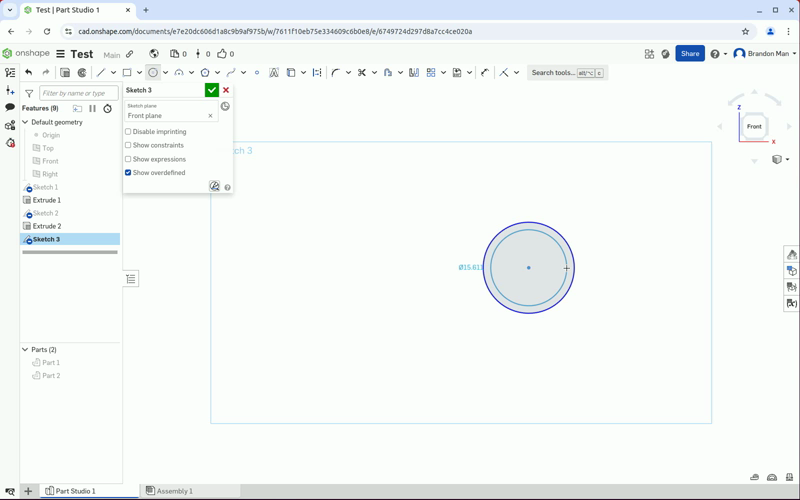
click(566, 267)
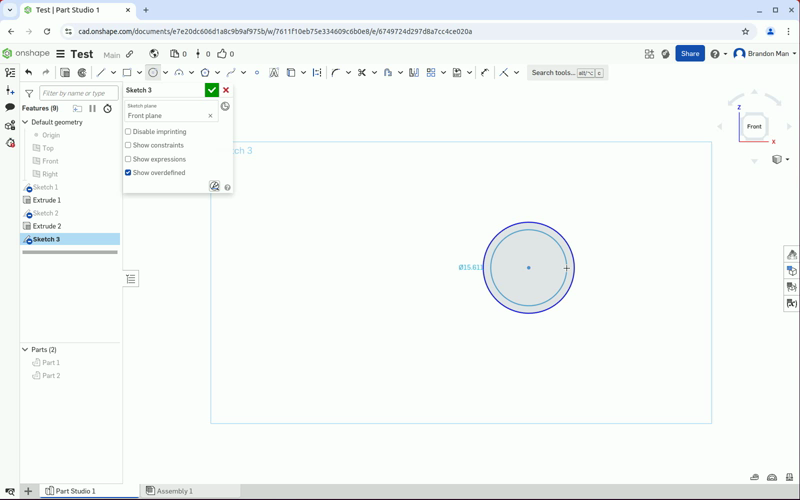
key(esc)
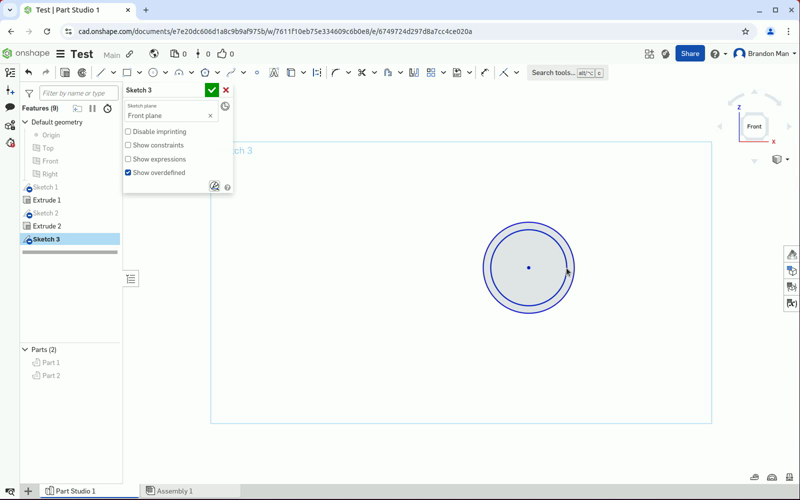
mouse_move(569, 262)
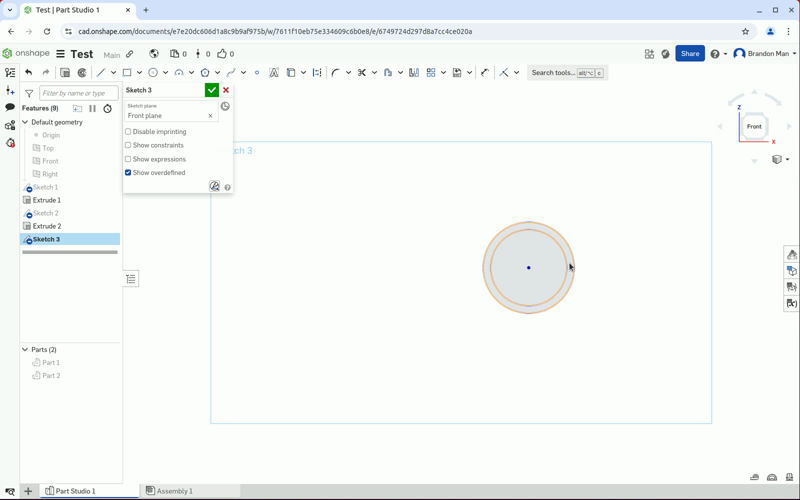
click(569, 262)
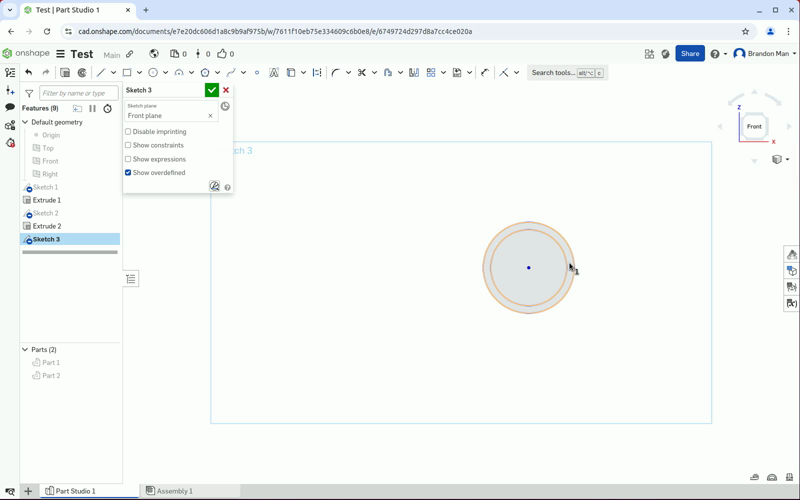
mouse_move(73, 352)
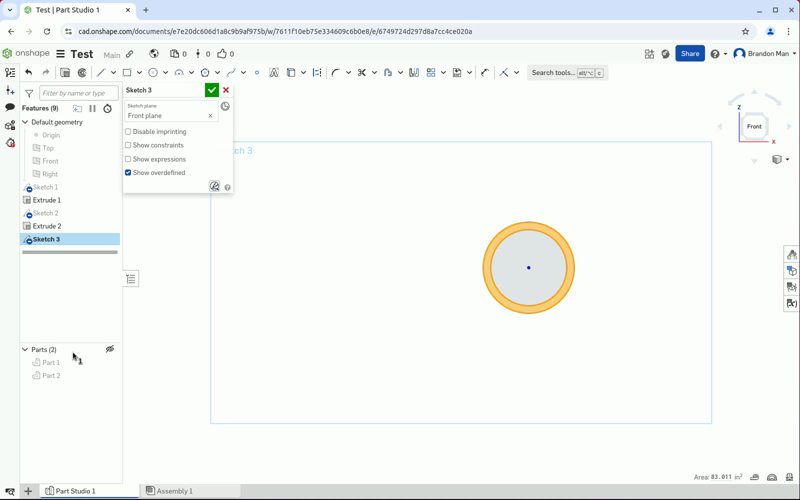
key(shift+y)
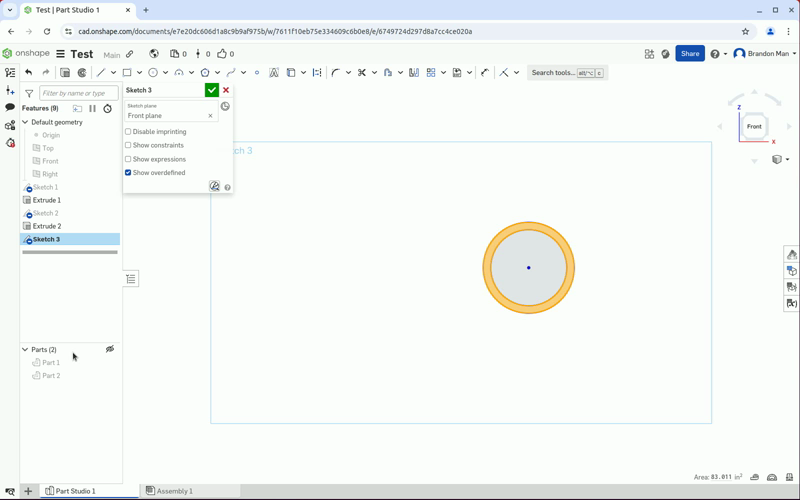
key(shift+e)
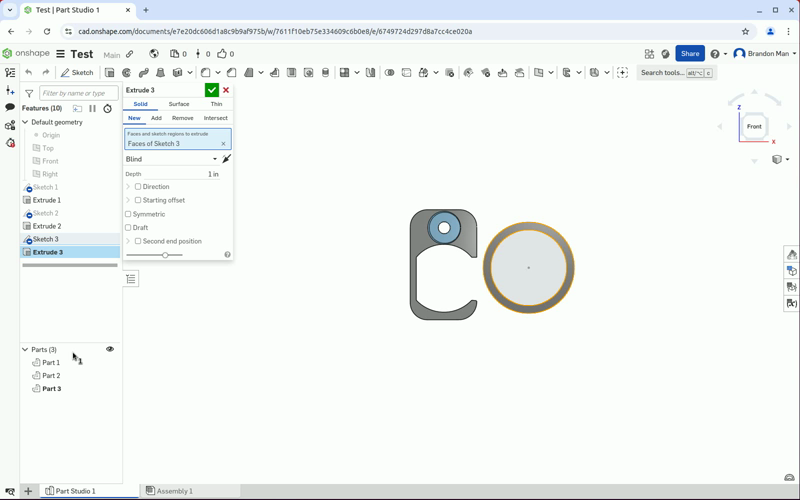
mouse_move(143, 106)
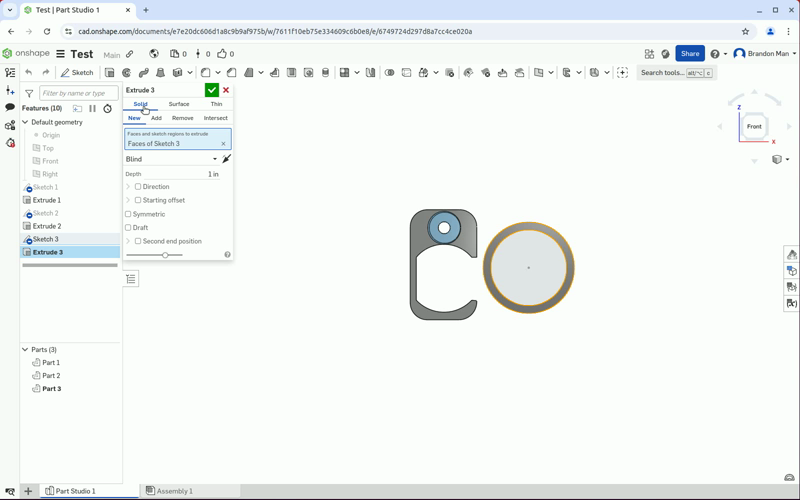
click(143, 106)
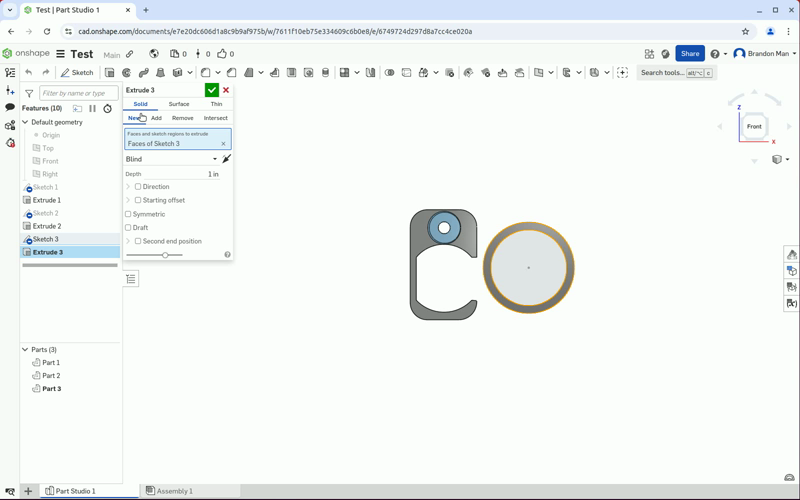
mouse_move(137, 120)
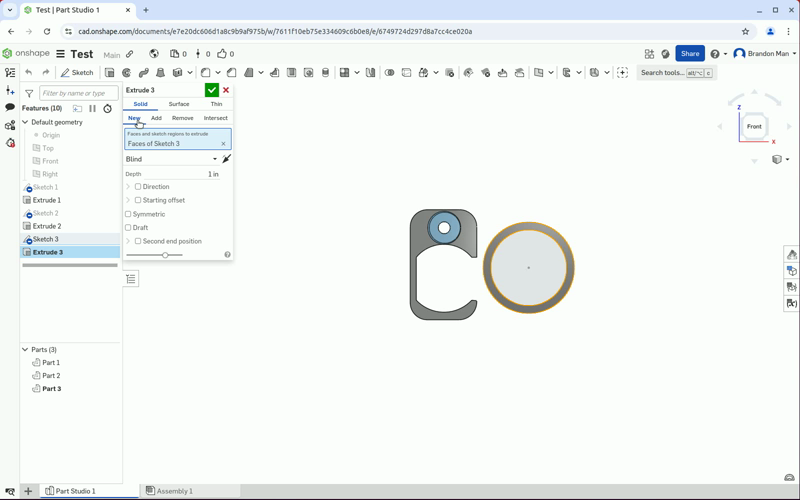
click(137, 120)
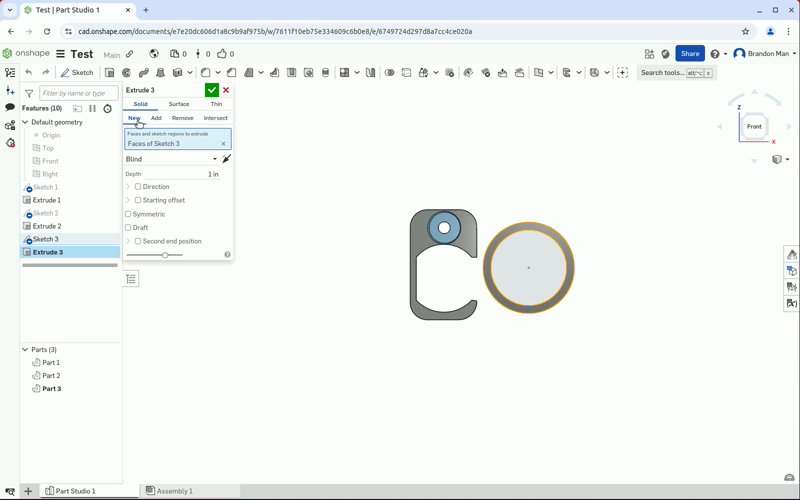
key(tab, 4)
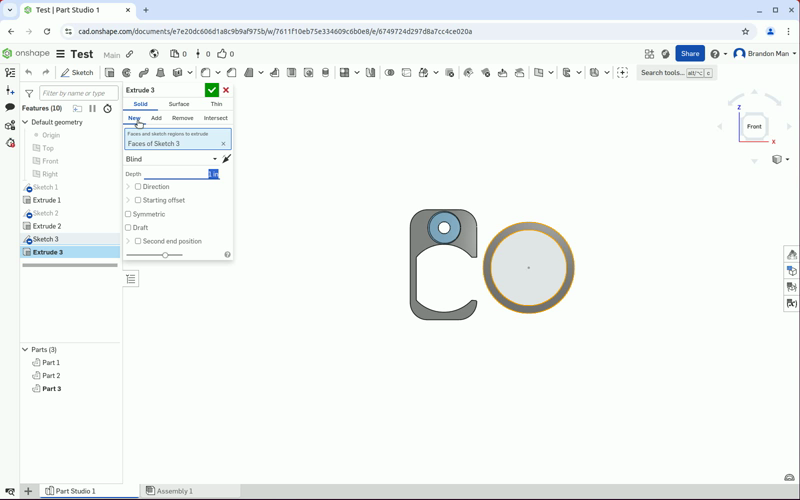
text(9.147)
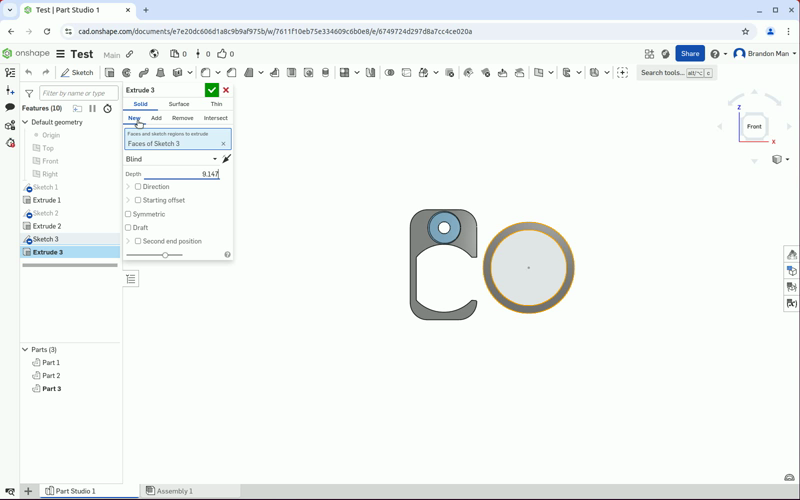
key(enter)
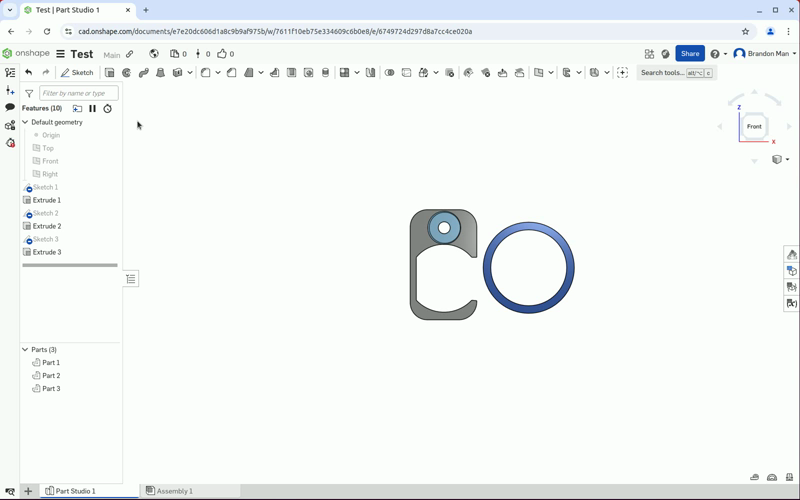
key(shift+h)
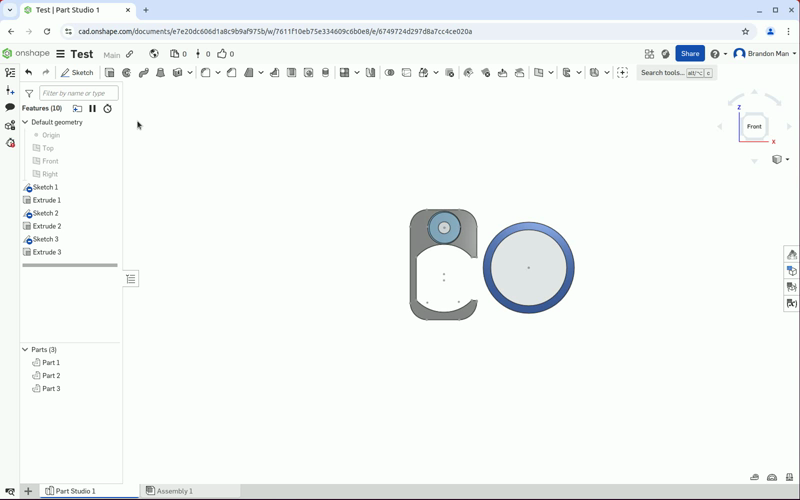
key(shift+h)
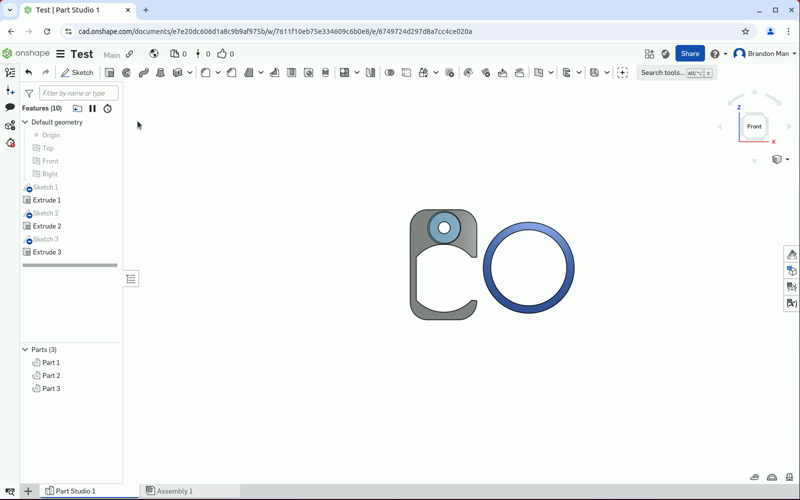
mouse_move(73, 189)
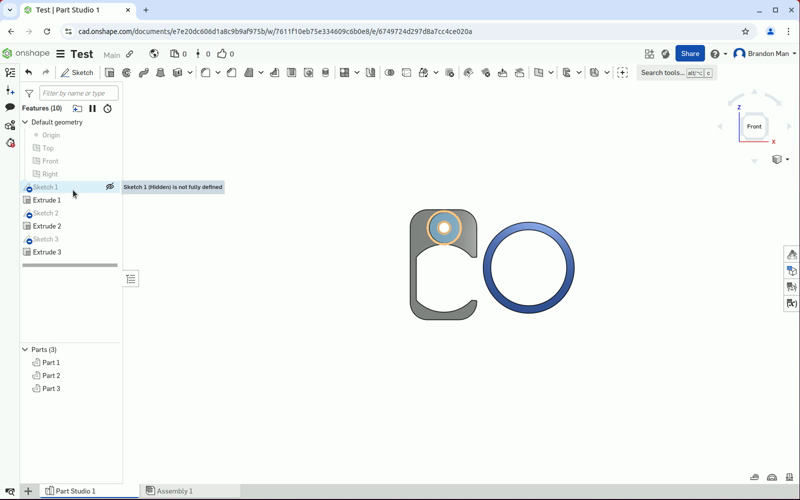
click(73, 189)
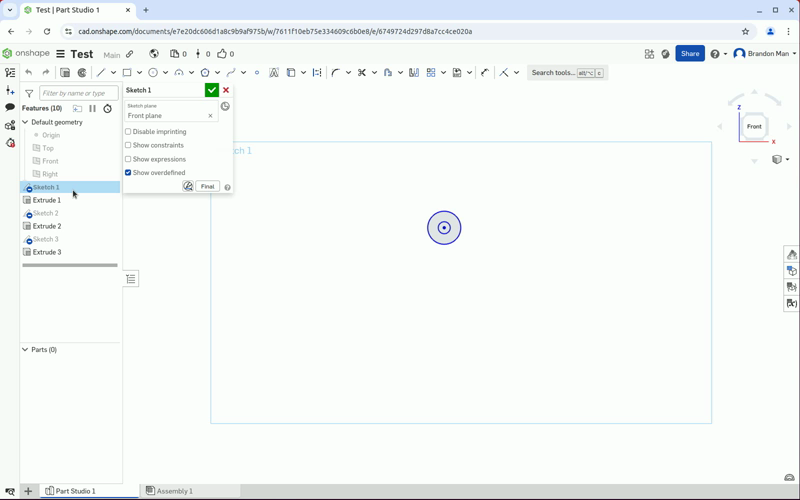
mouse_move(229, 92)
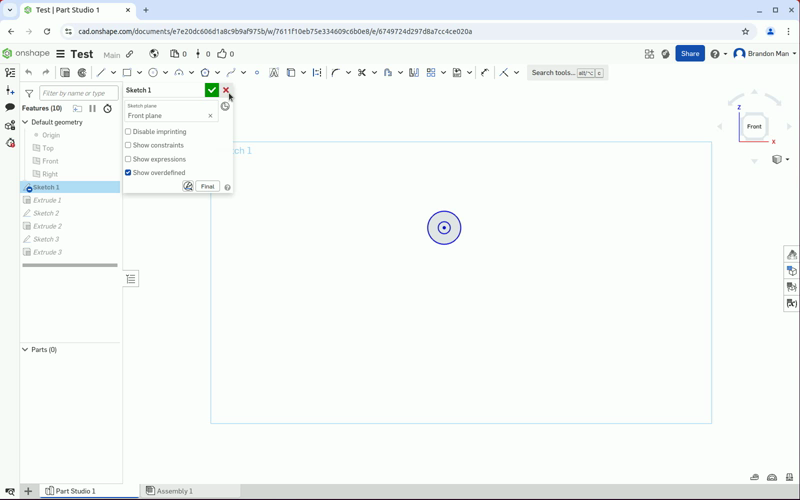
click(229, 92)
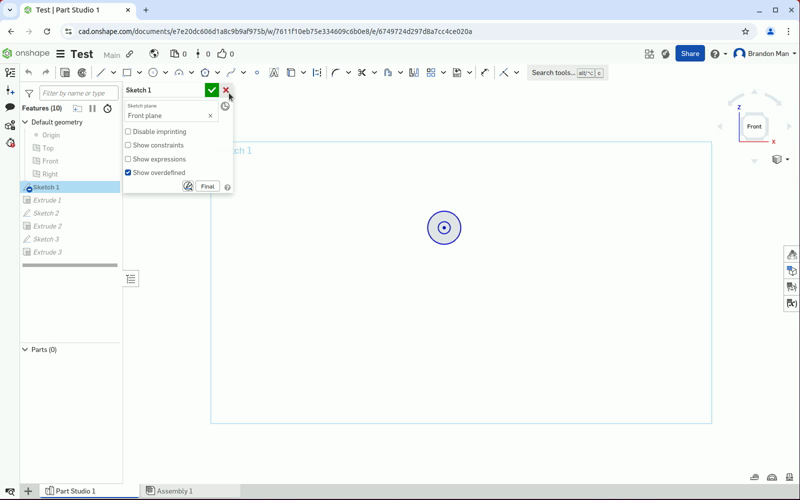
key(shift+s)
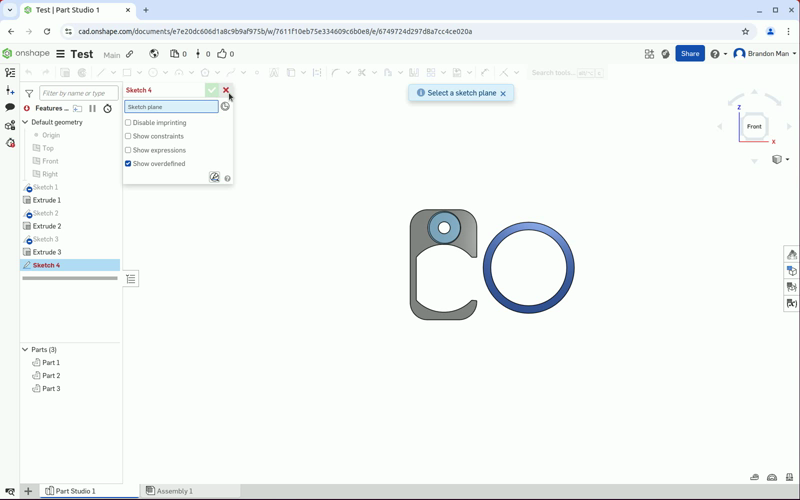
mouse_move(73, 163)
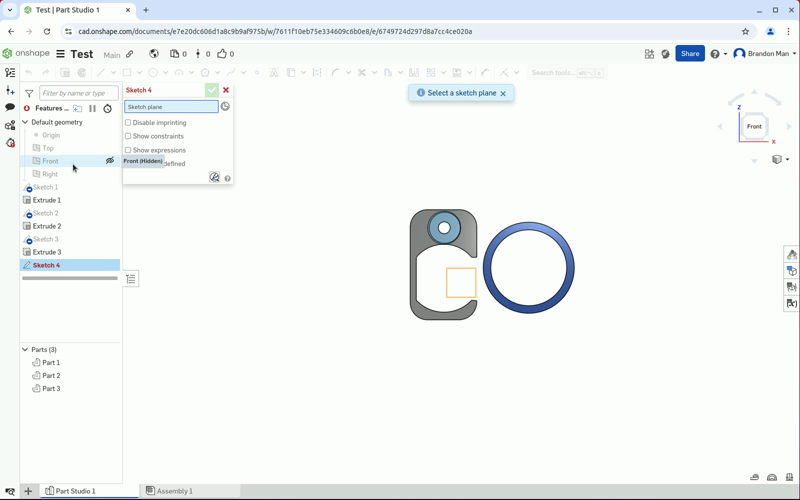
click(73, 163)
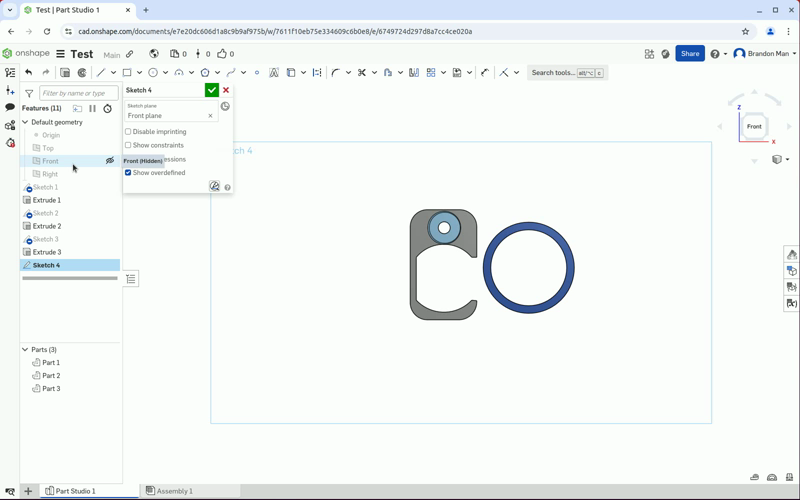
mouse_move(73, 352)
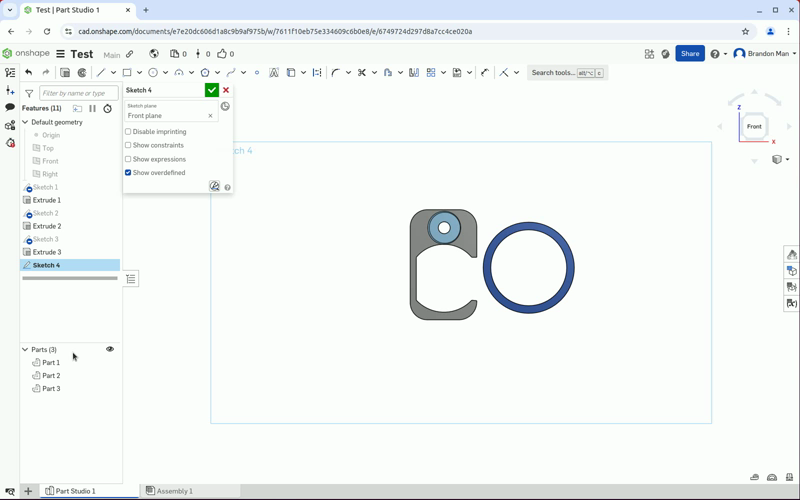
key(y)
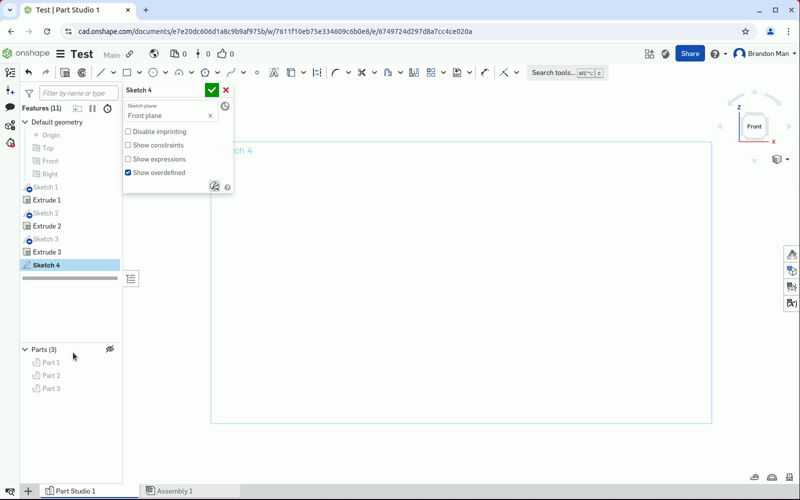
key(c)
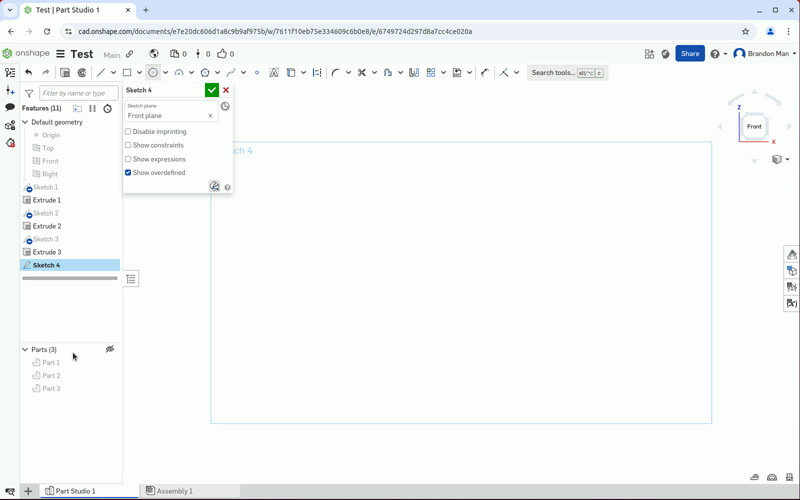
key_down(shift)
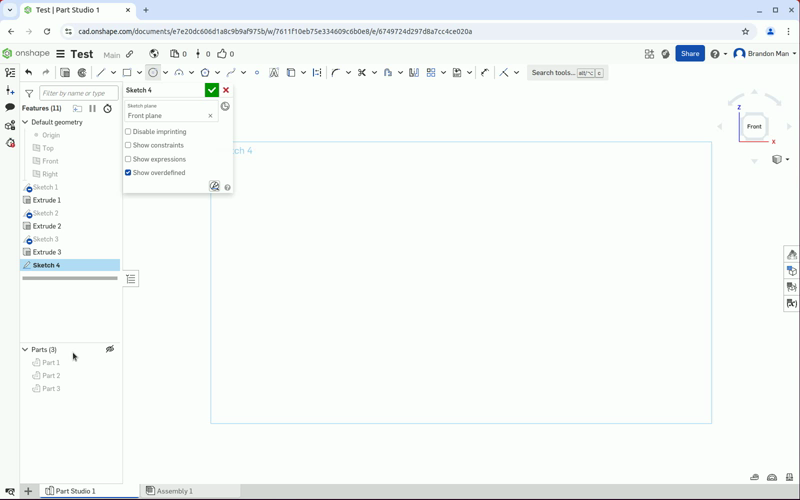
mouse_move(528, 267)
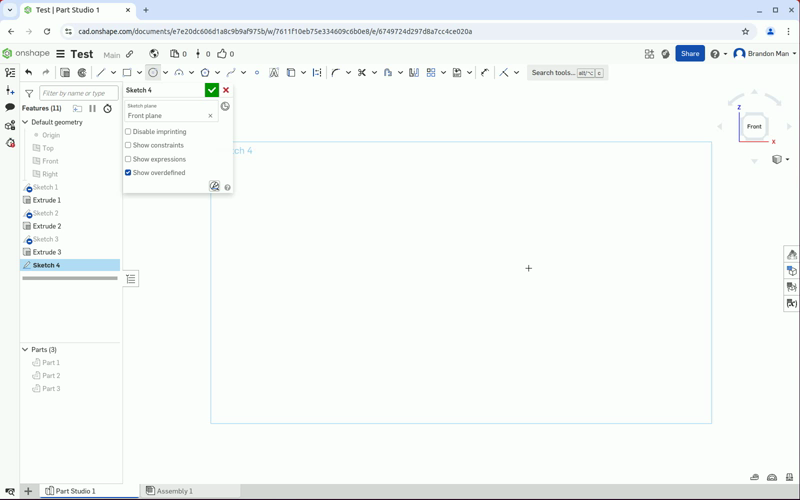
click(528, 267)
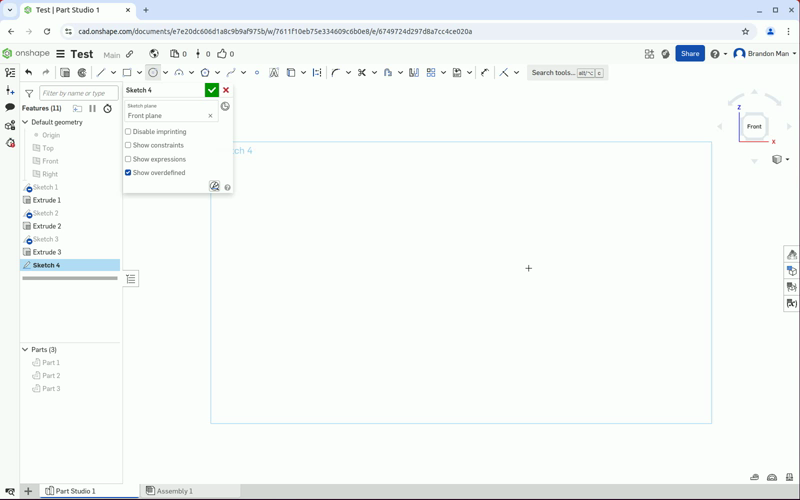
key_up(shift)
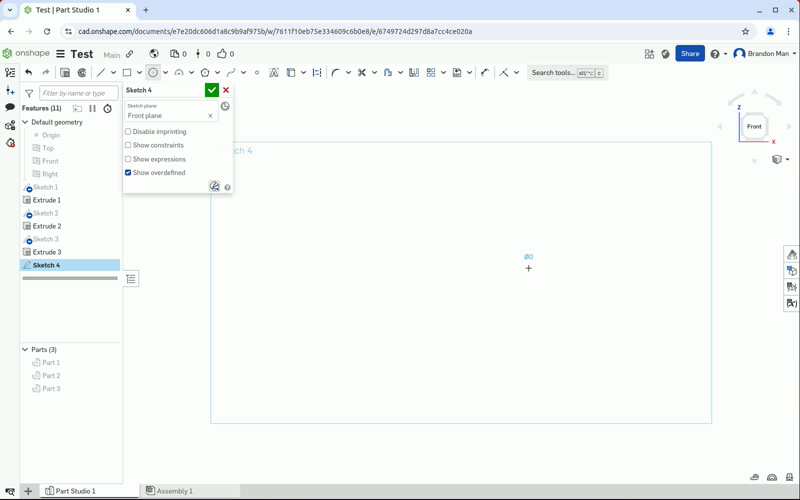
mouse_move(567, 267)
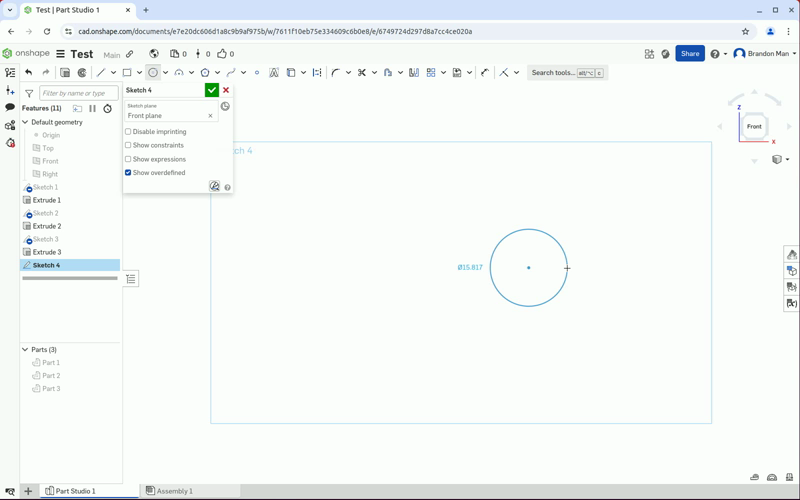
click(567, 267)
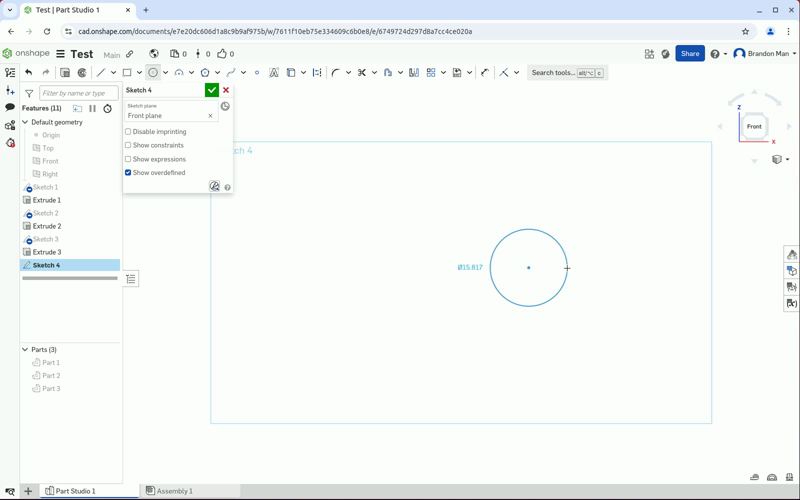
key(esc)
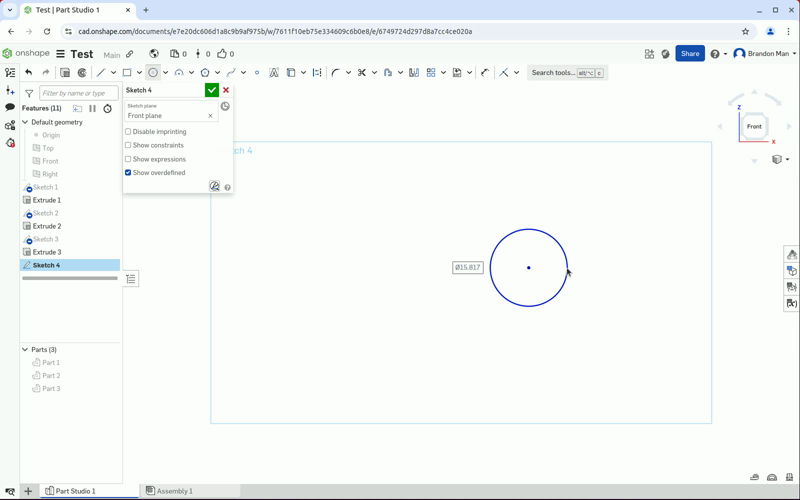
key(c)
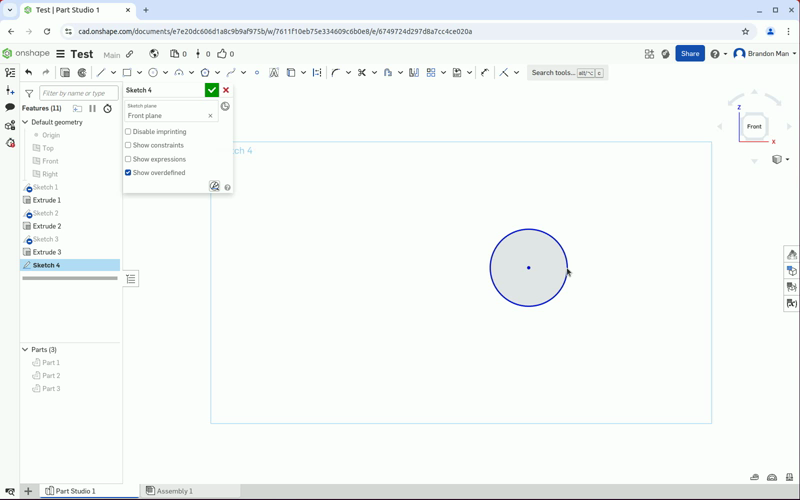
key_down(shift)
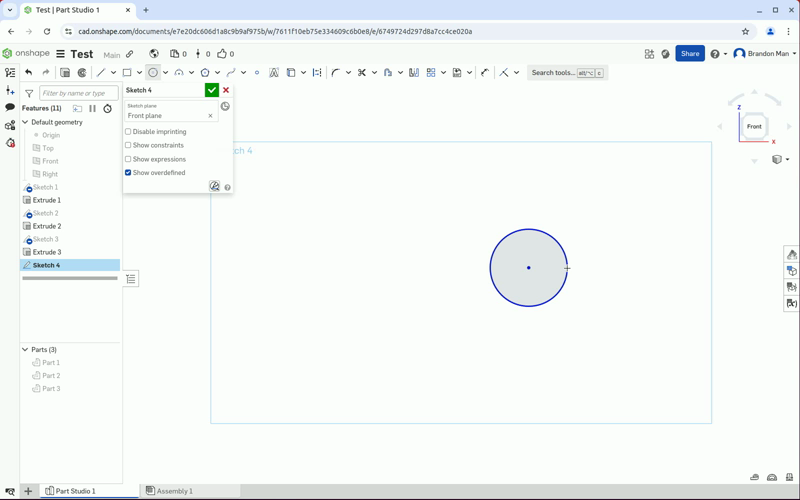
mouse_move(528, 267)
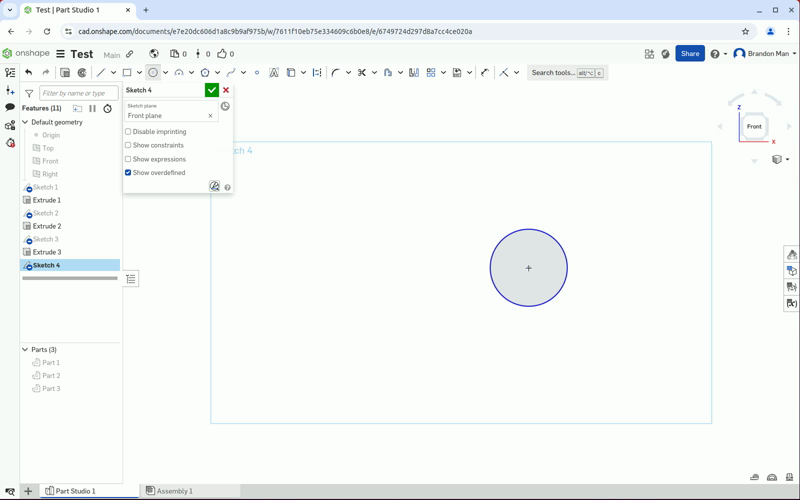
click(528, 267)
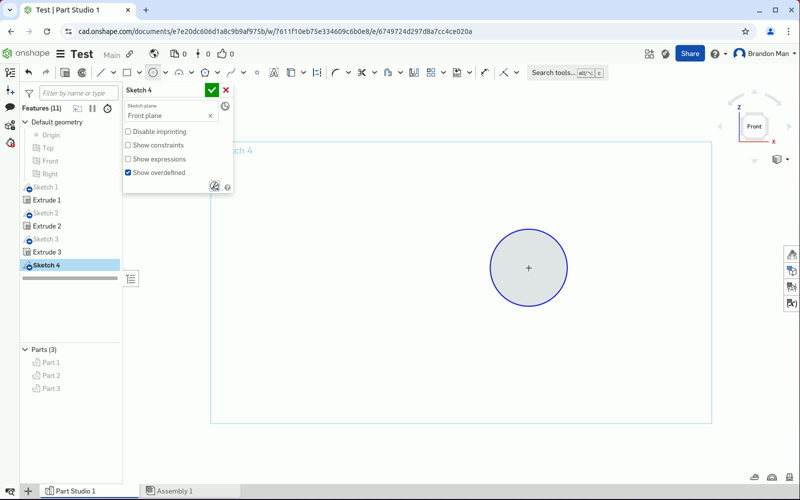
key_up(shift)
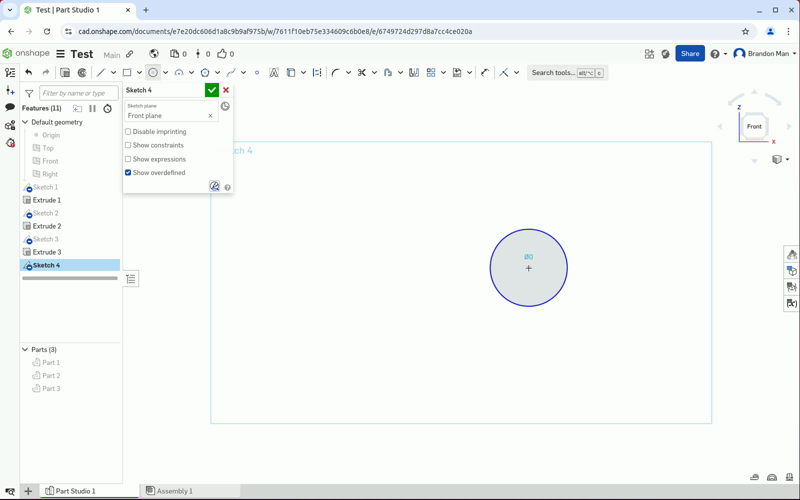
mouse_move(540, 267)
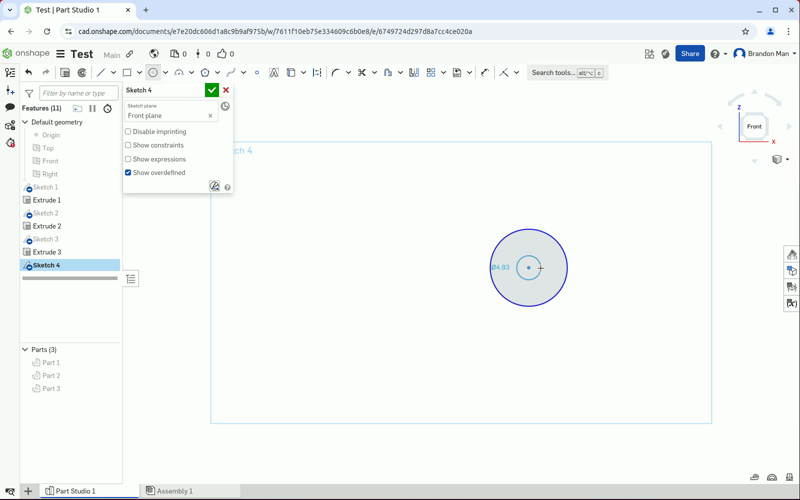
click(540, 267)
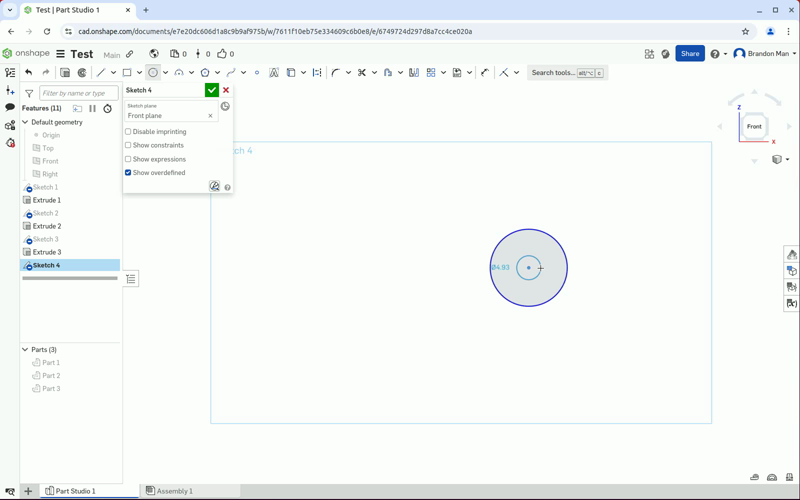
key(esc)
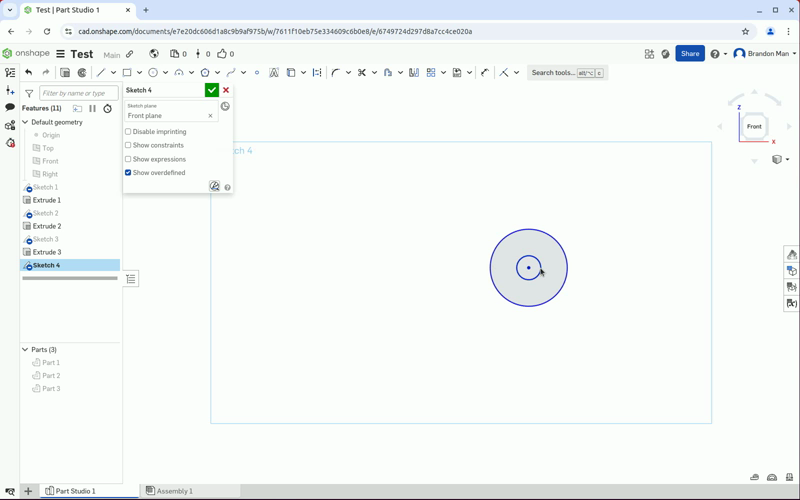
mouse_move(517, 293)
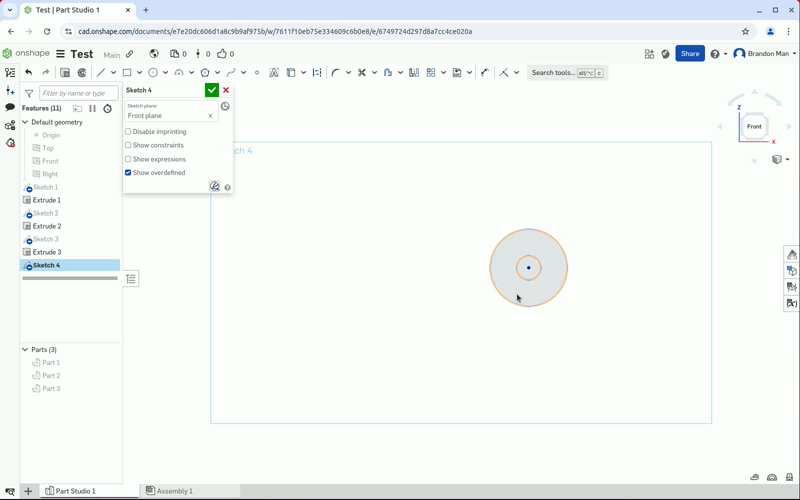
click(517, 293)
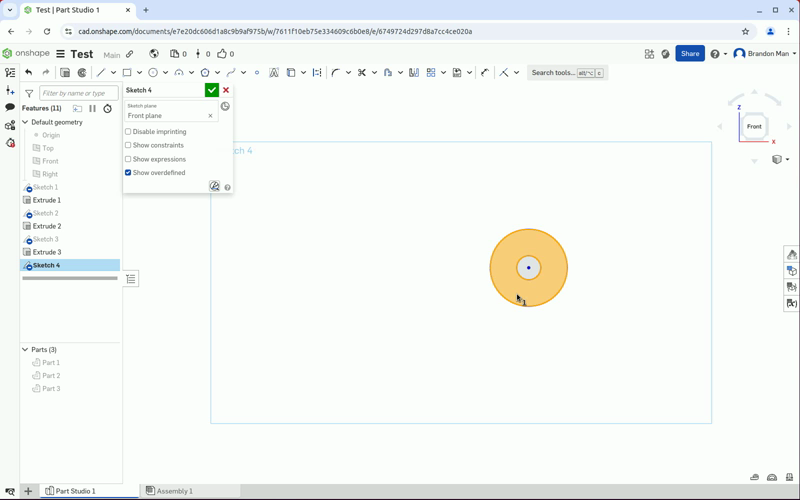
mouse_move(73, 352)
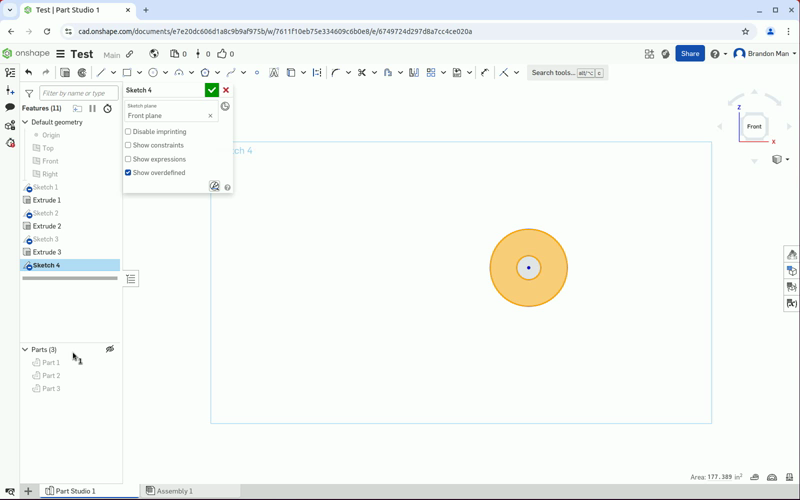
key(shift+y)
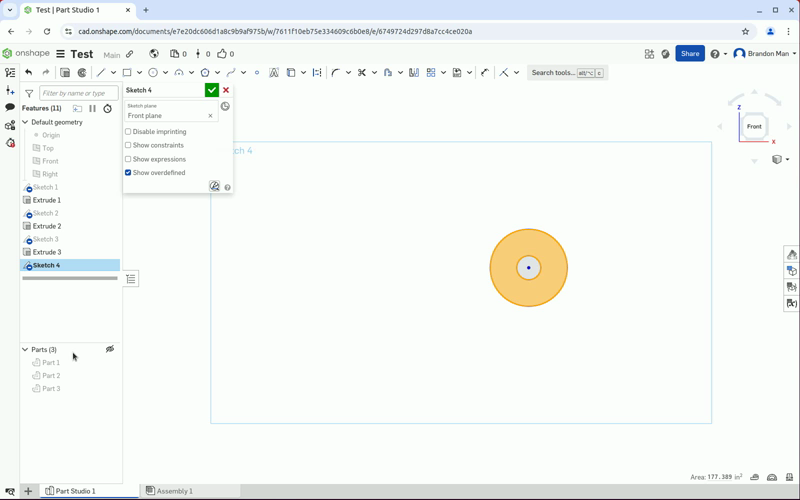
key(shift+e)
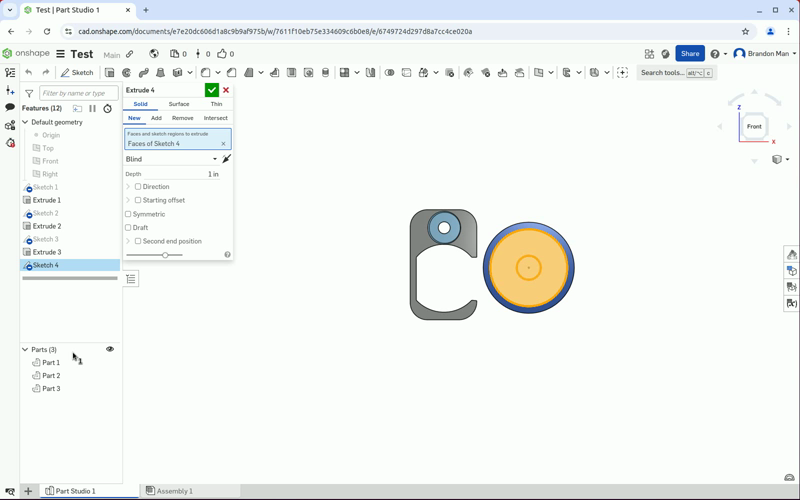
mouse_move(143, 106)
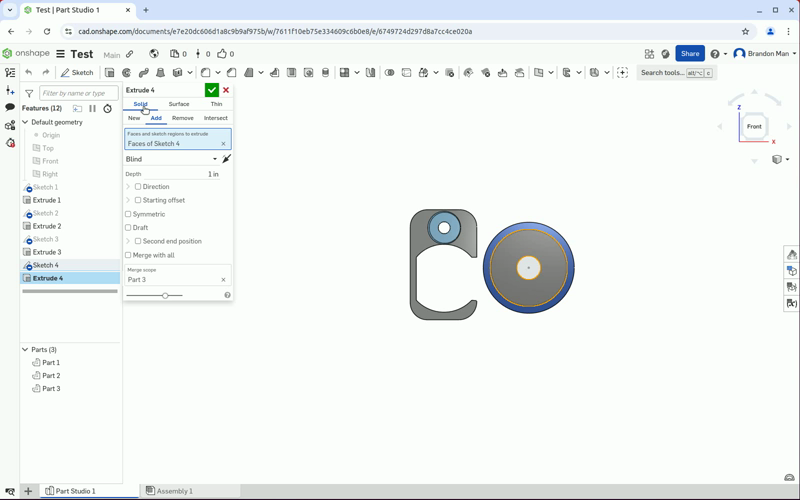
click(143, 106)
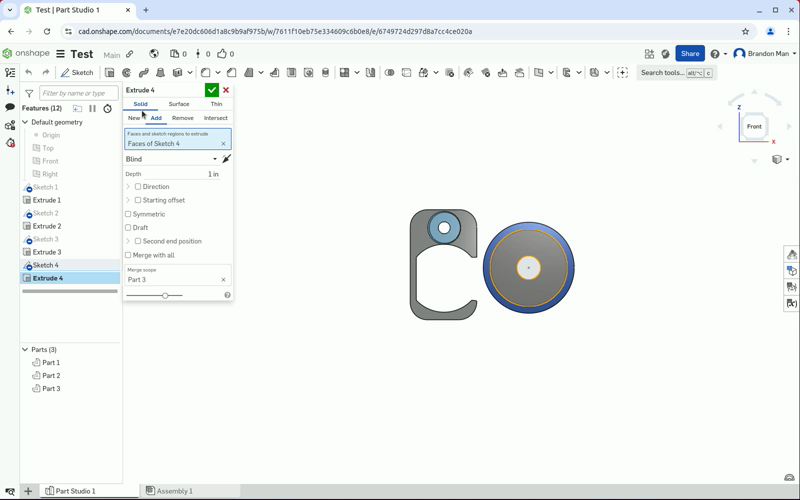
mouse_move(137, 120)
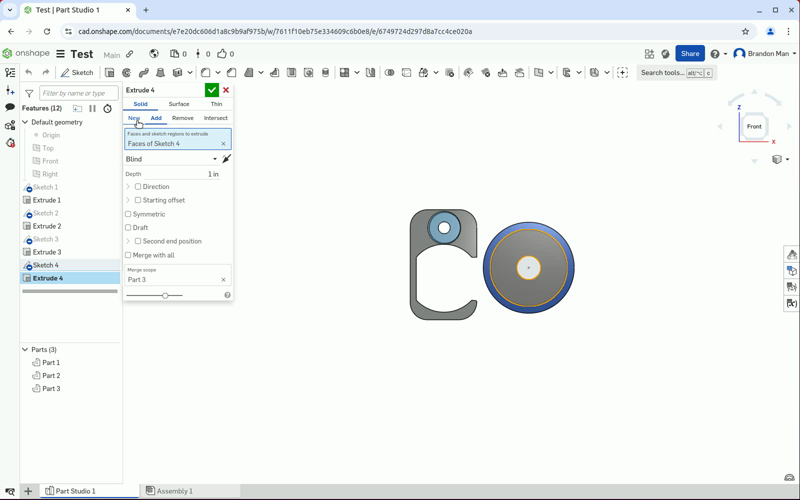
click(137, 120)
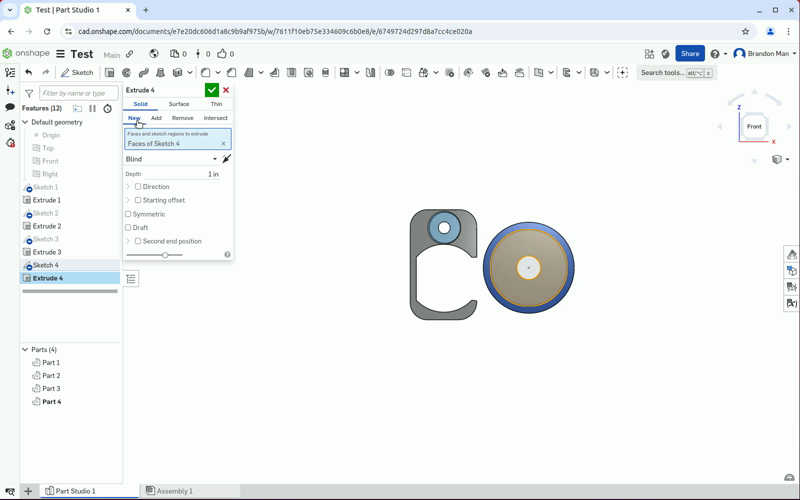
key(tab, 4)
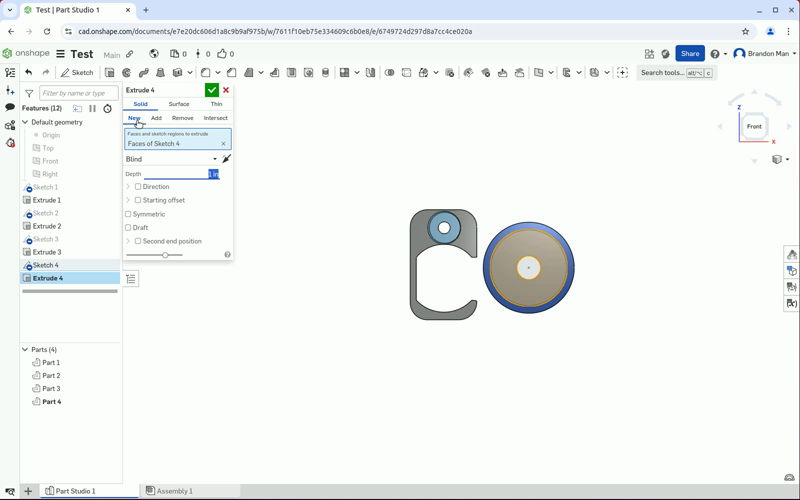
text(9.147)
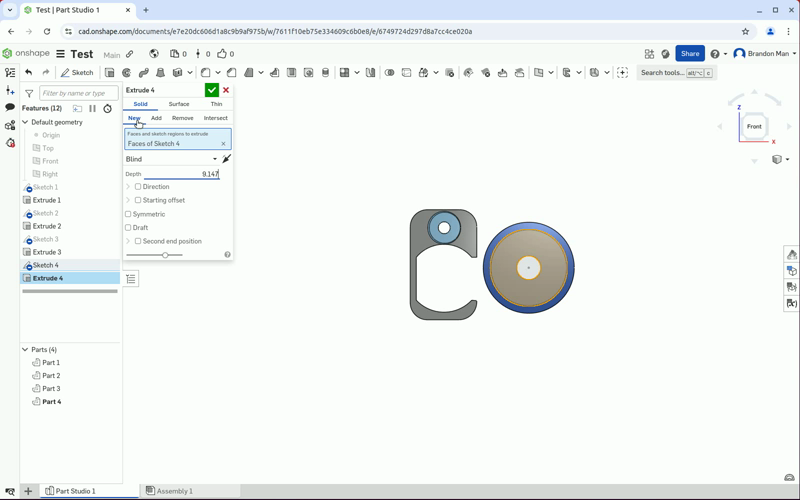
key(enter)
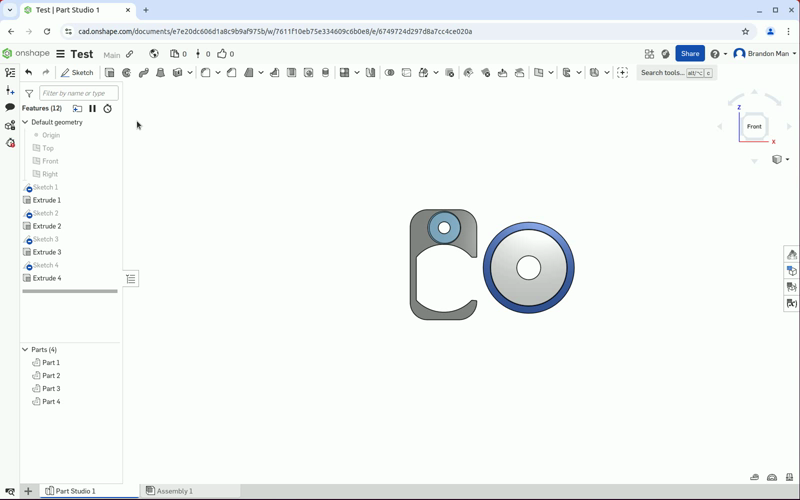
key(shift+h)
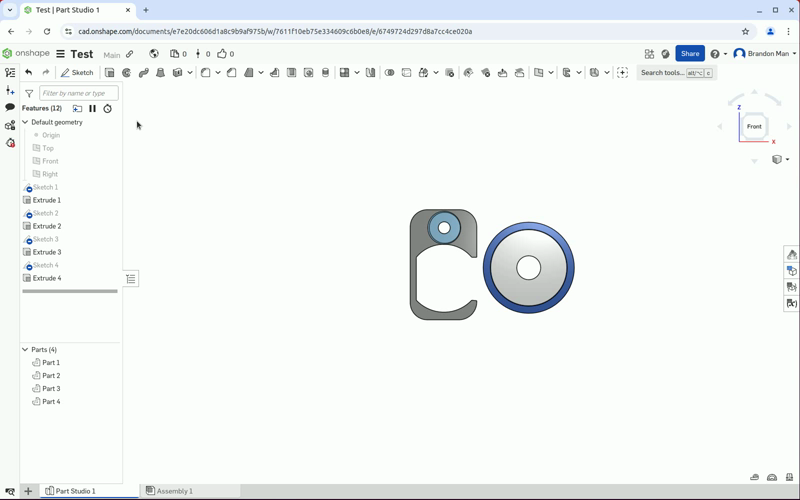
key(shift+h)
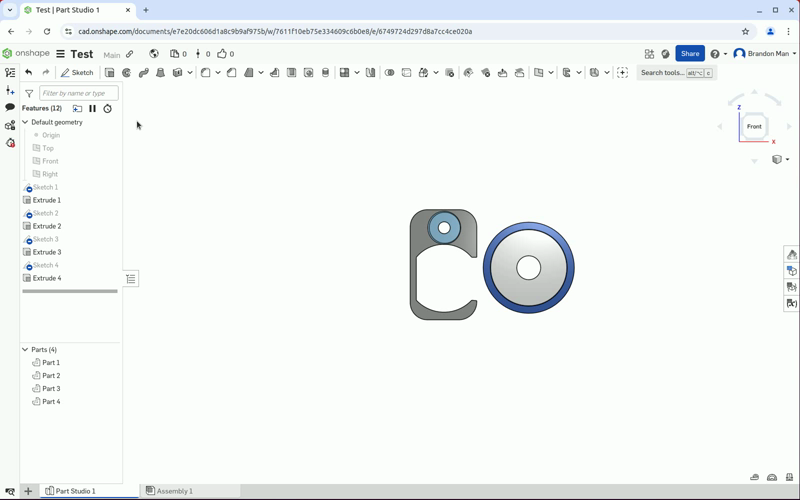
mouse_move(73, 189)
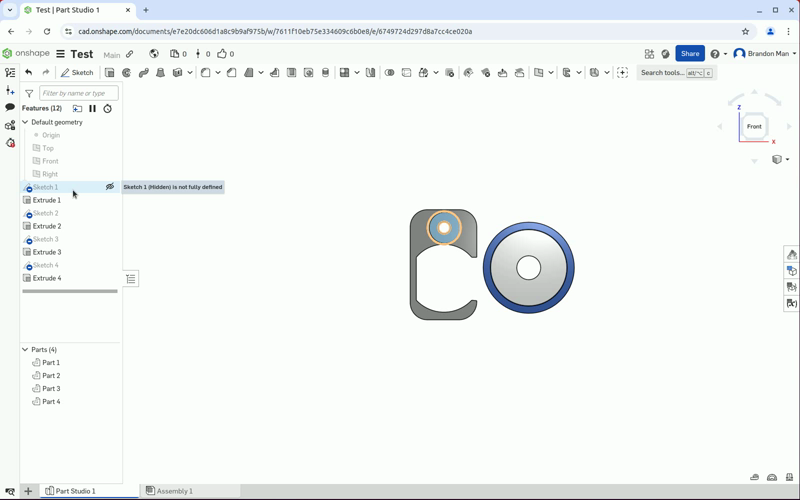
click(73, 189)
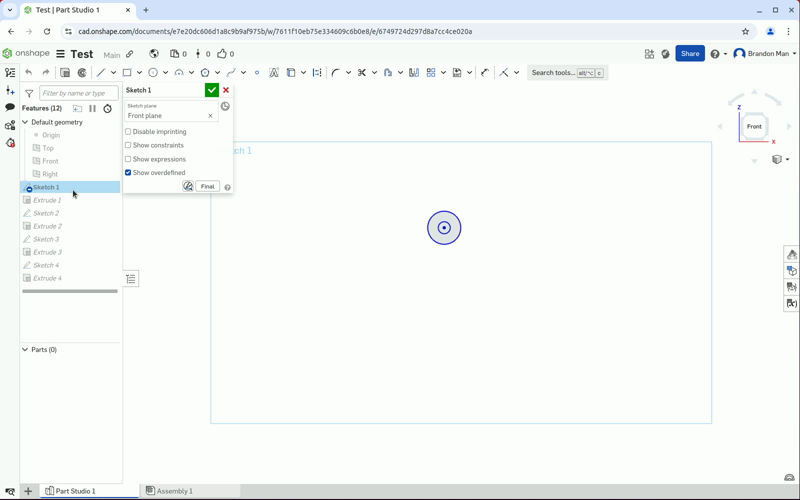
mouse_move(229, 92)
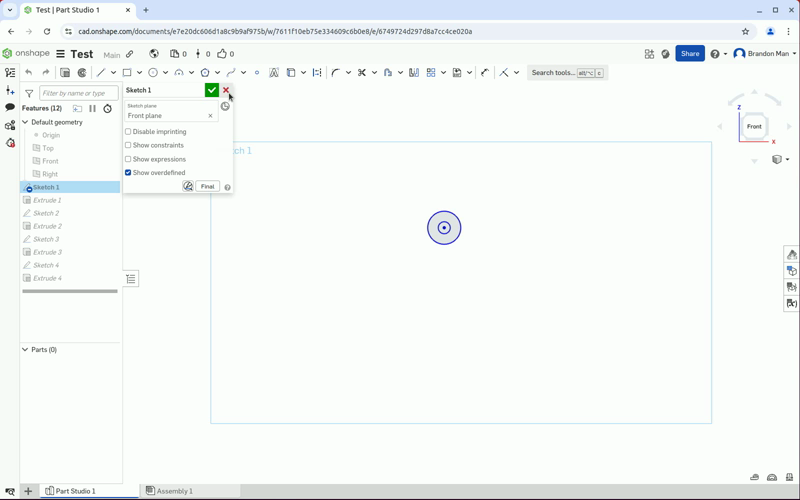
click(229, 92)
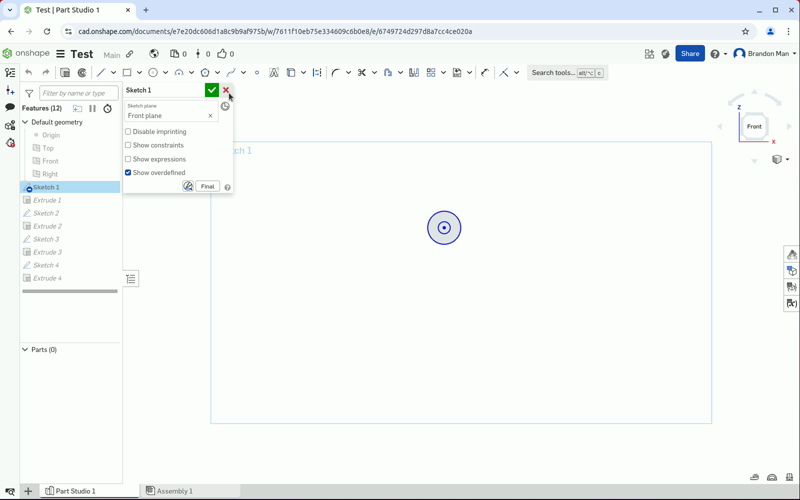
key(shift+s)
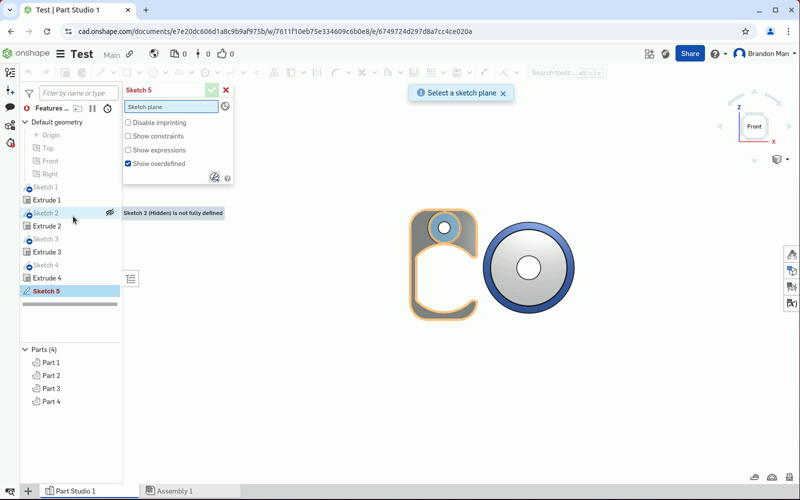
scroll(3)
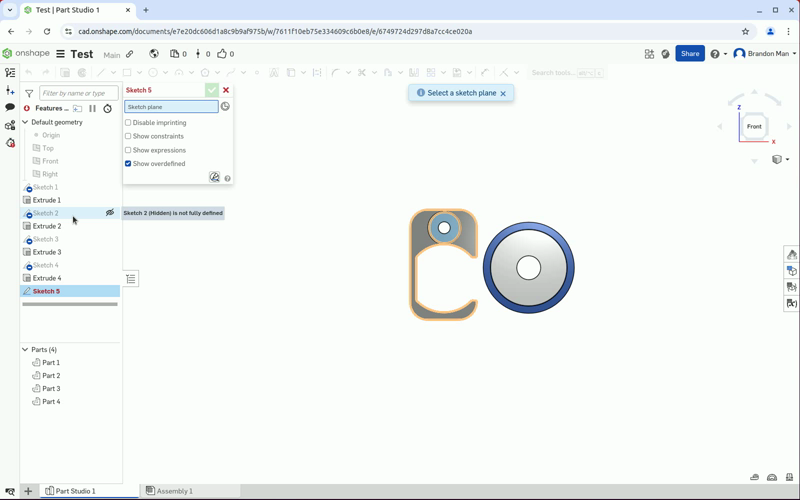
mouse_move(73, 163)
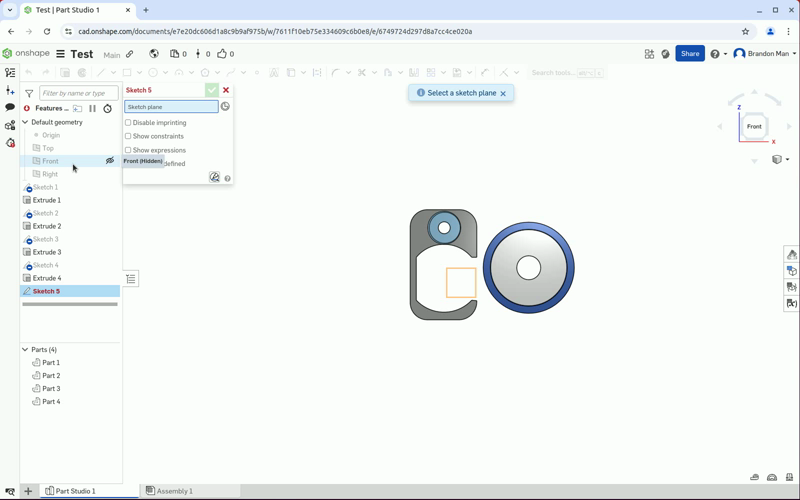
click(73, 163)
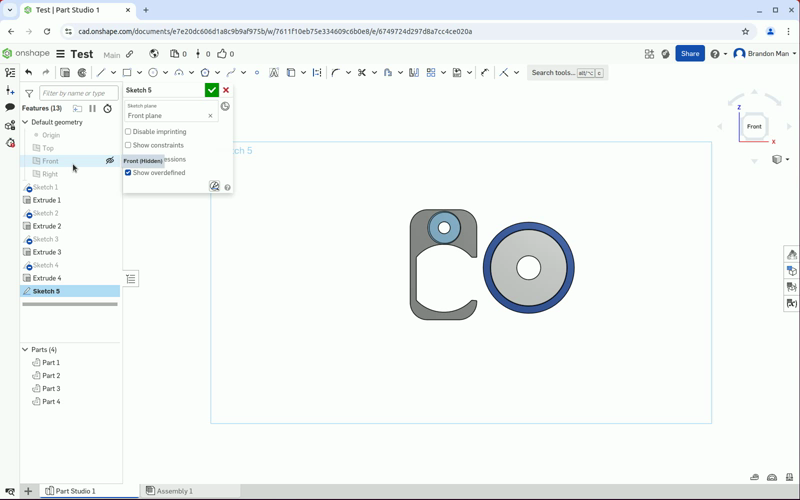
mouse_move(73, 352)
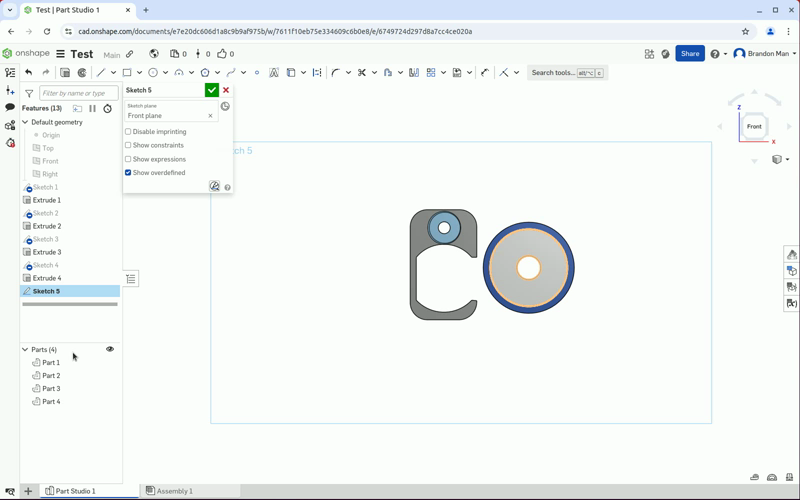
key(y)
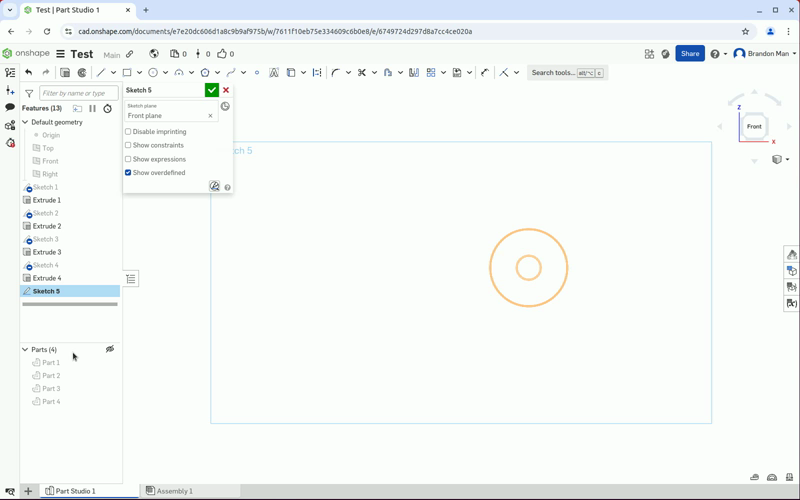
key(c)
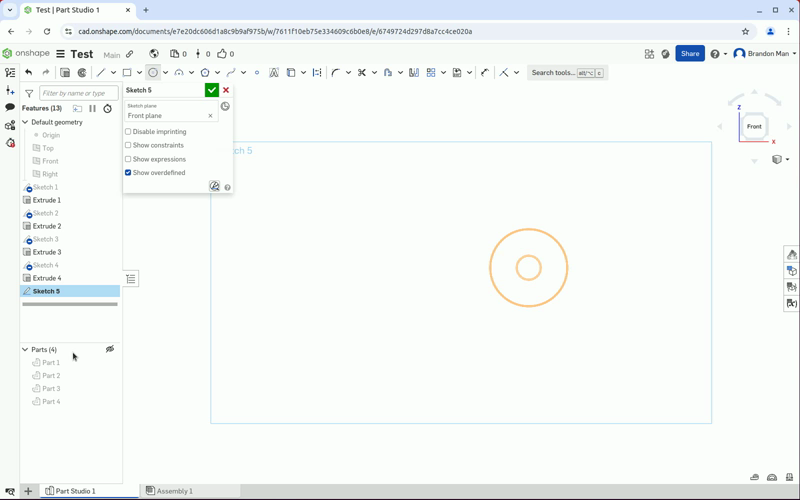
key_down(shift)
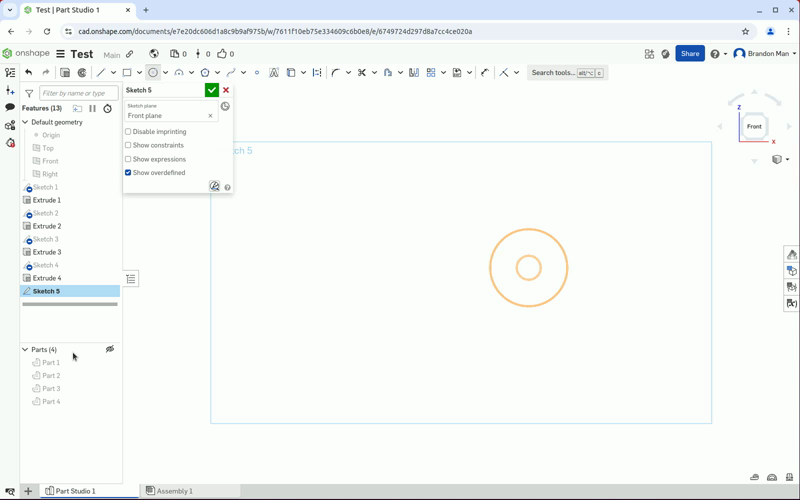
mouse_move(528, 267)
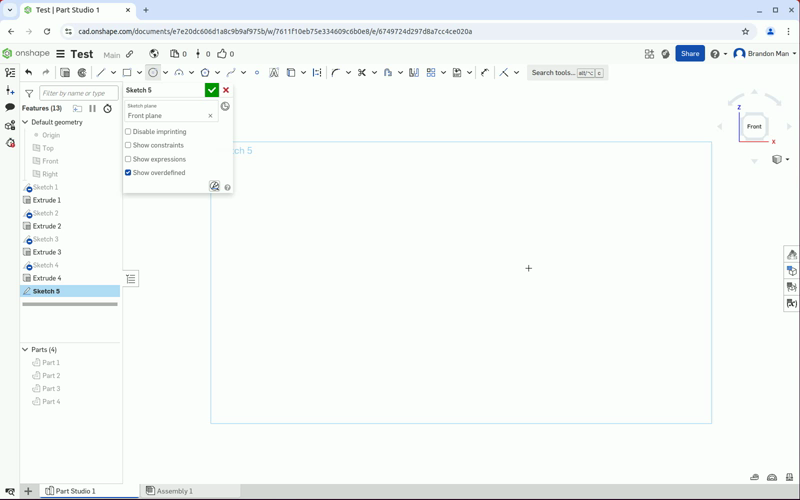
click(528, 267)
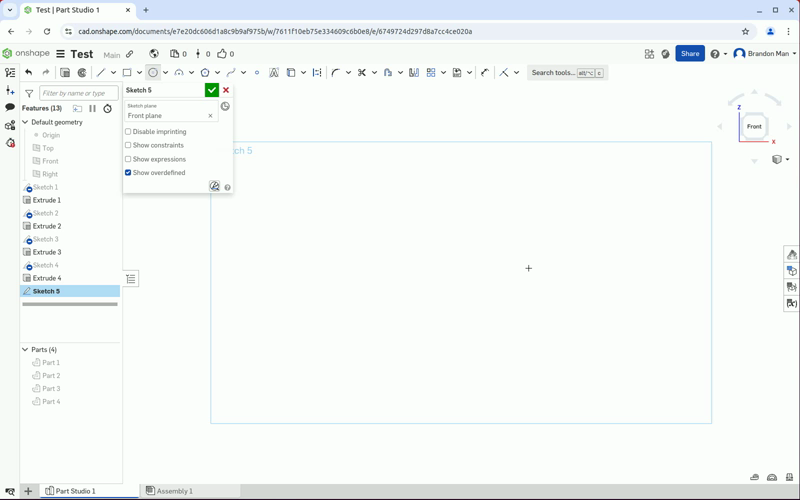
key_up(shift)
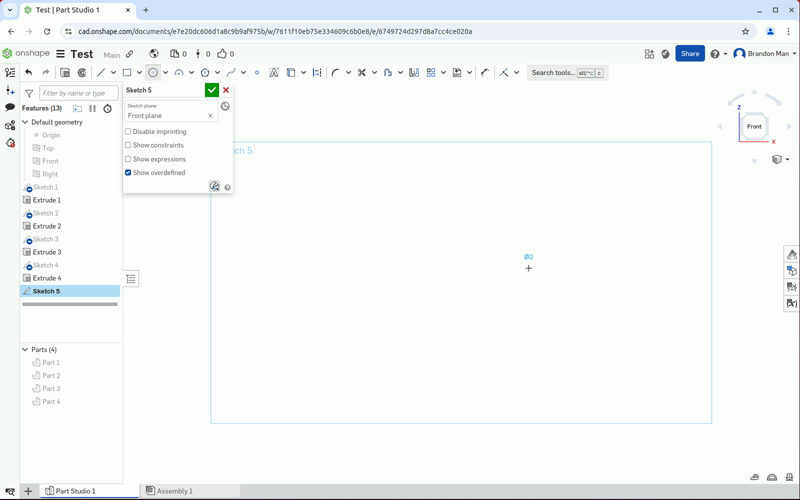
mouse_move(567, 267)
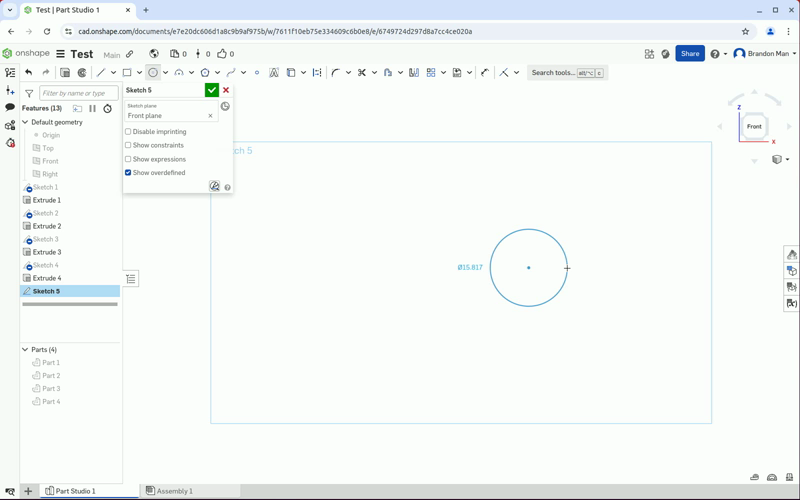
click(567, 267)
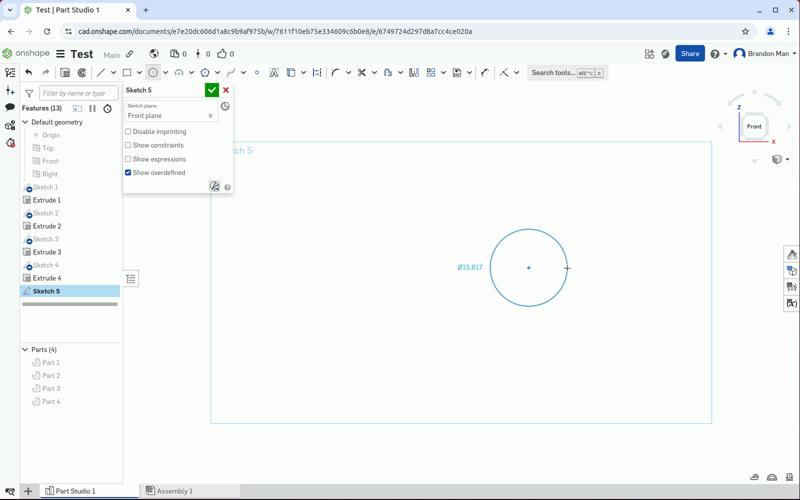
key(esc)
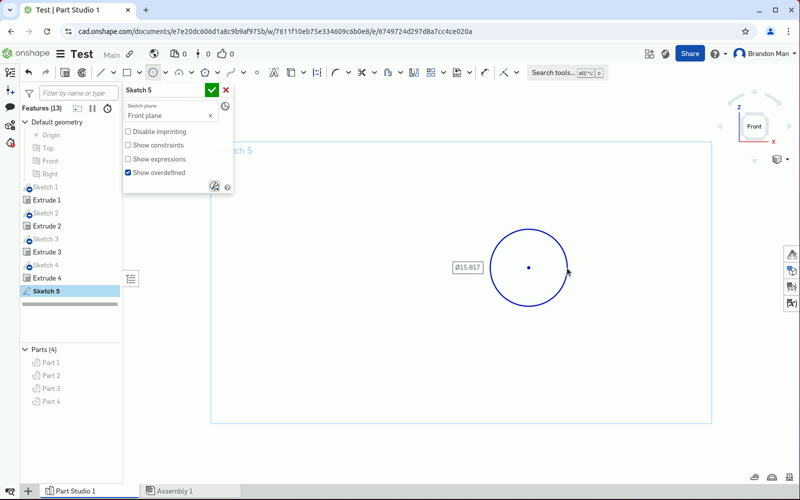
key(c)
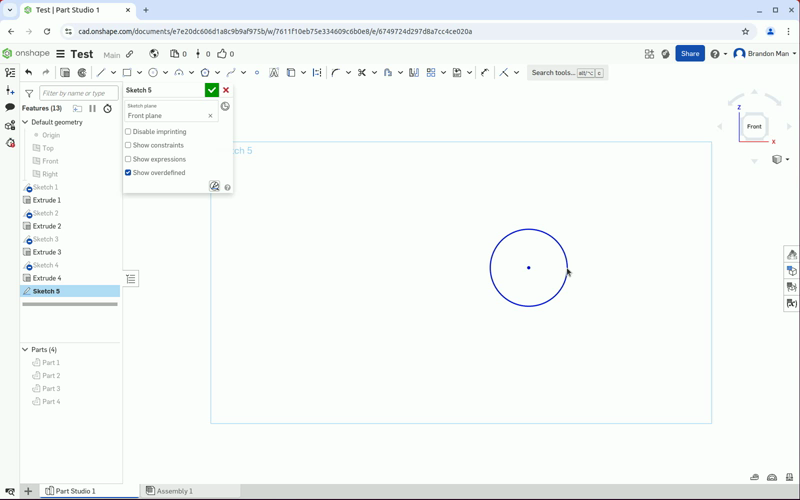
key_down(shift)
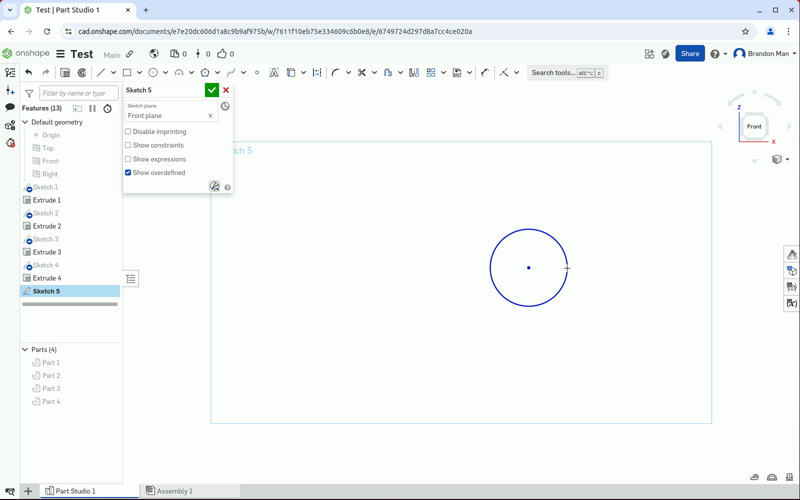
mouse_move(528, 267)
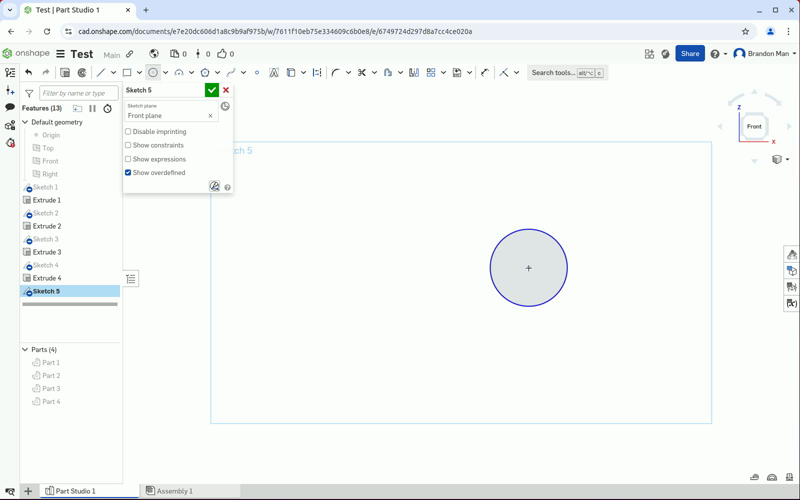
click(528, 267)
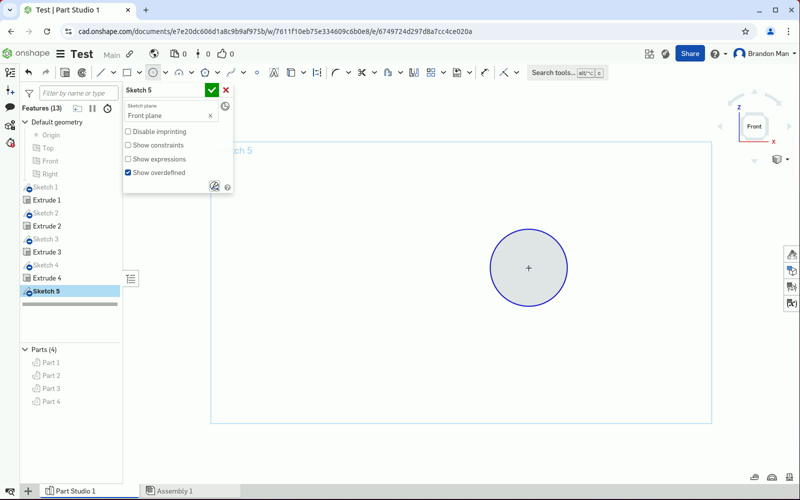
key_up(shift)
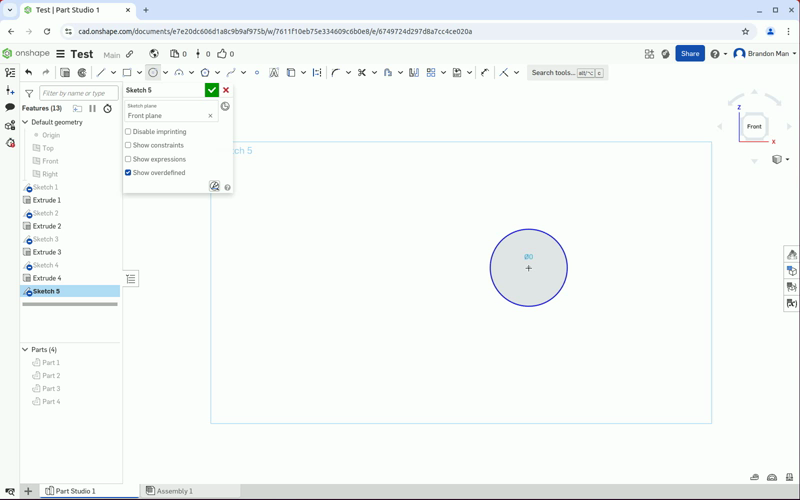
mouse_move(540, 267)
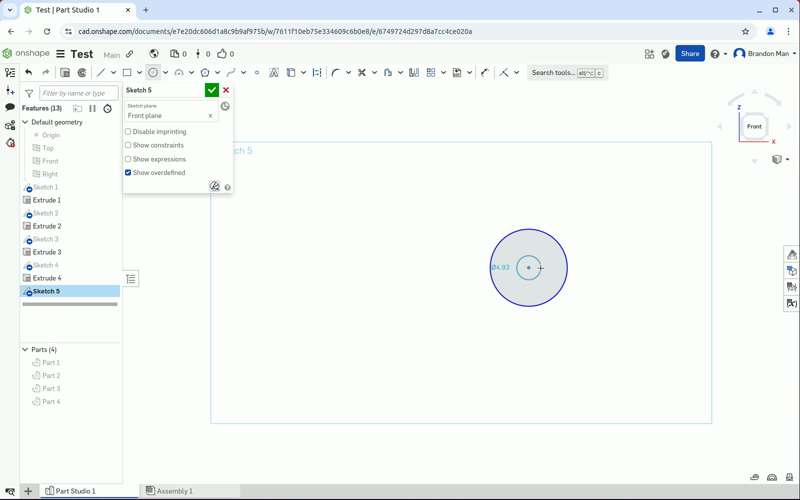
click(540, 267)
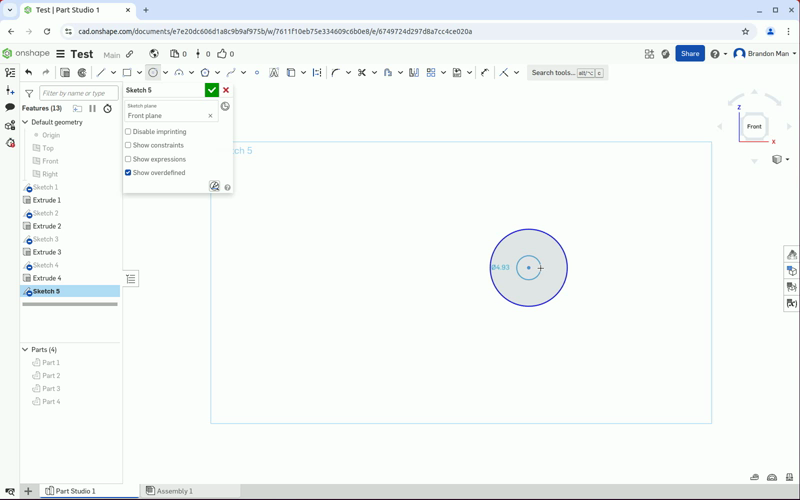
key(esc)
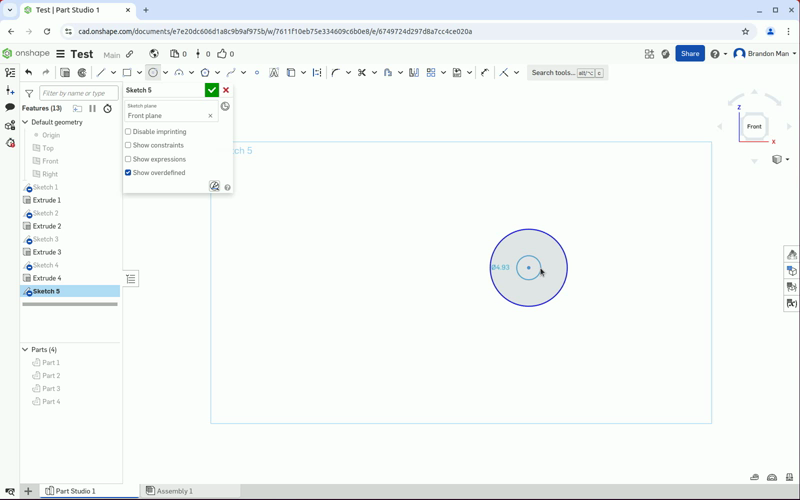
mouse_move(561, 269)
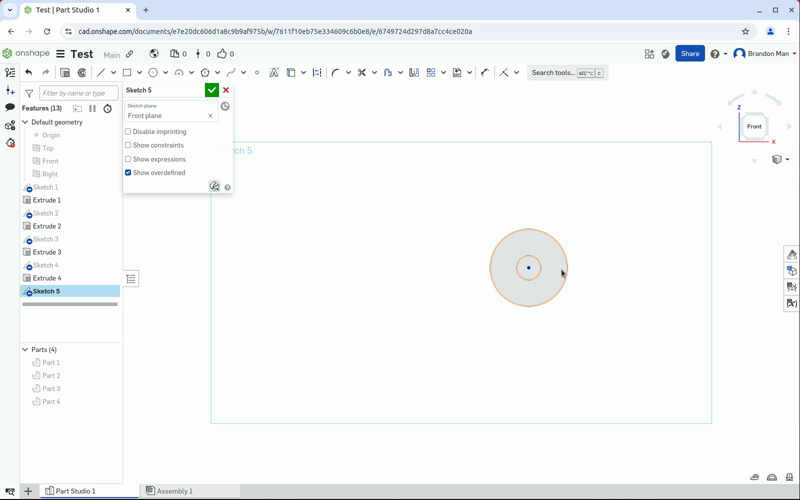
click(561, 269)
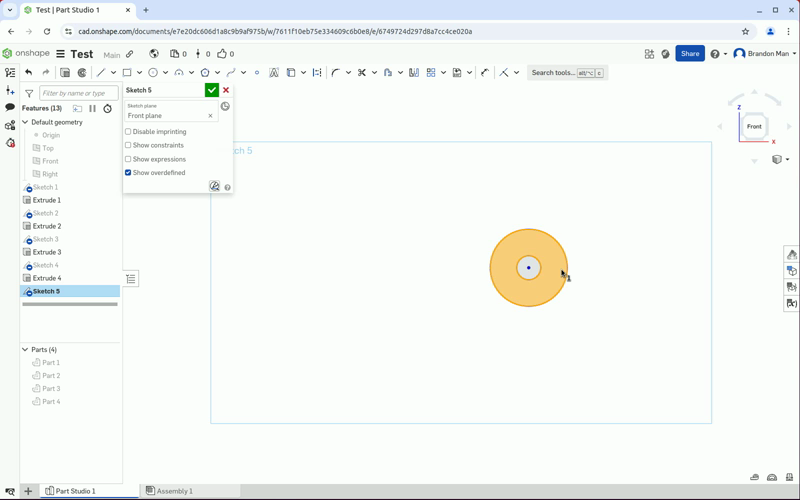
mouse_move(73, 352)
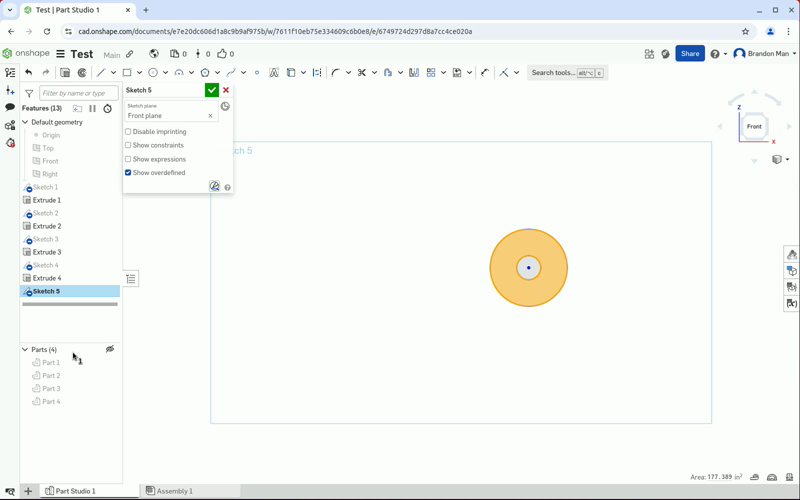
key(shift+y)
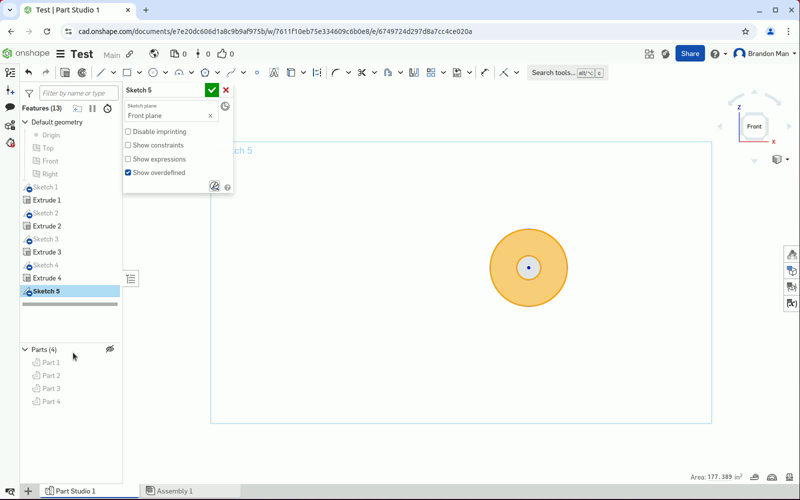
key(shift+e)
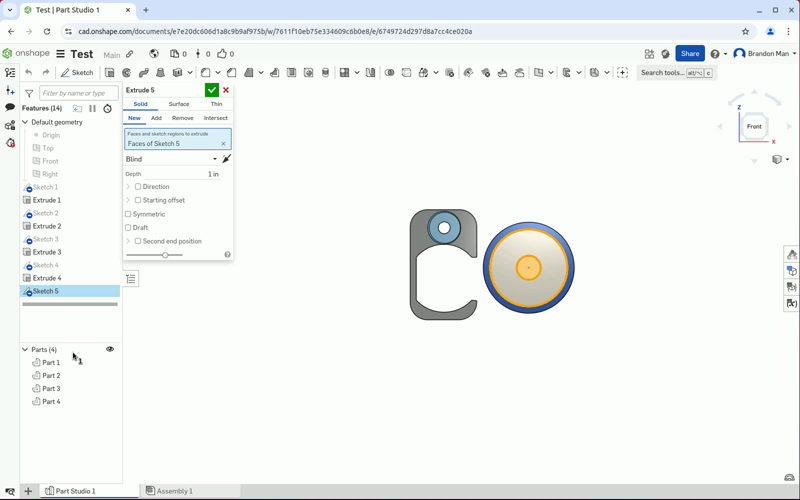
mouse_move(143, 106)
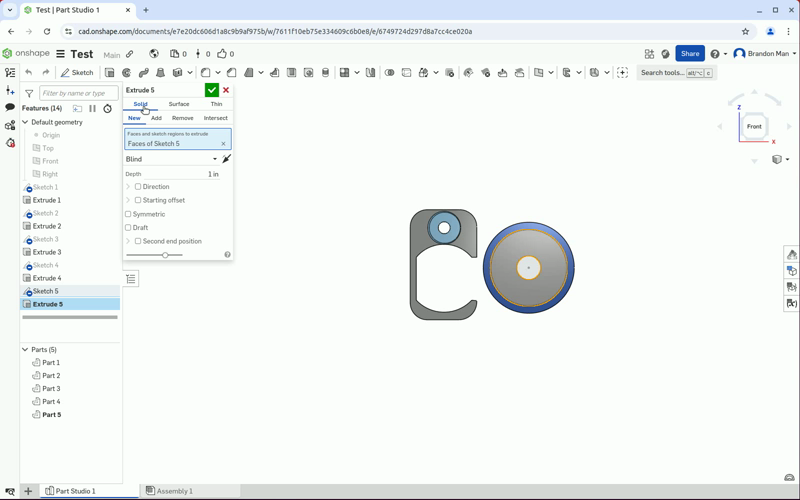
click(143, 106)
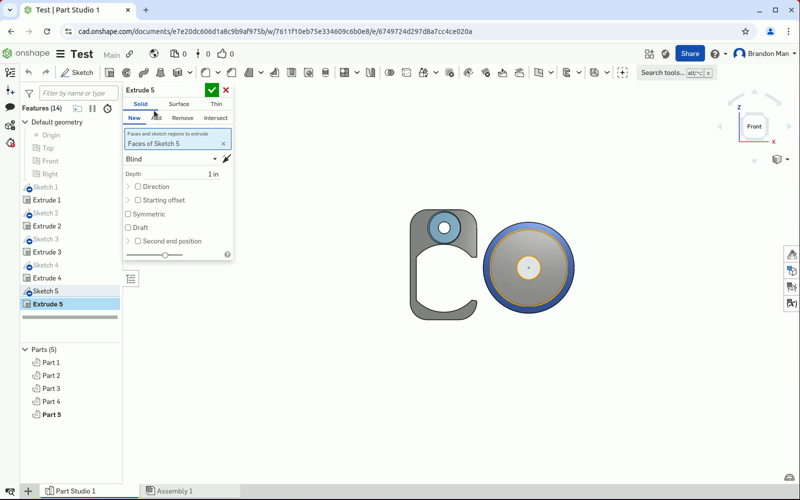
mouse_move(186, 120)
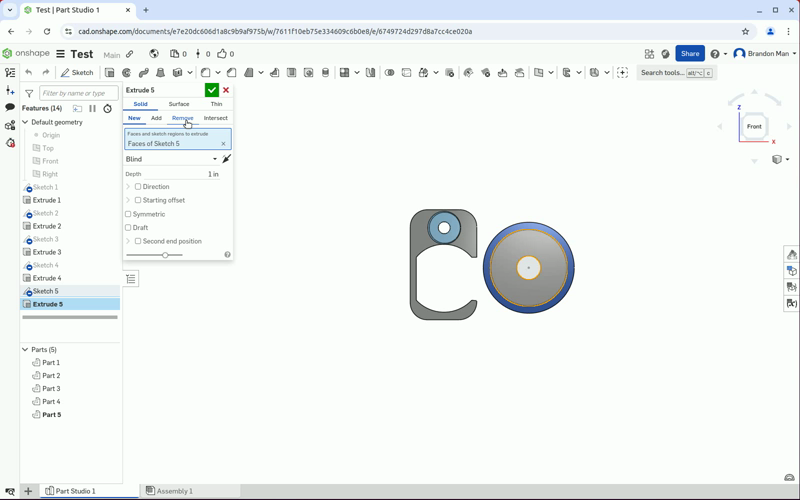
click(186, 120)
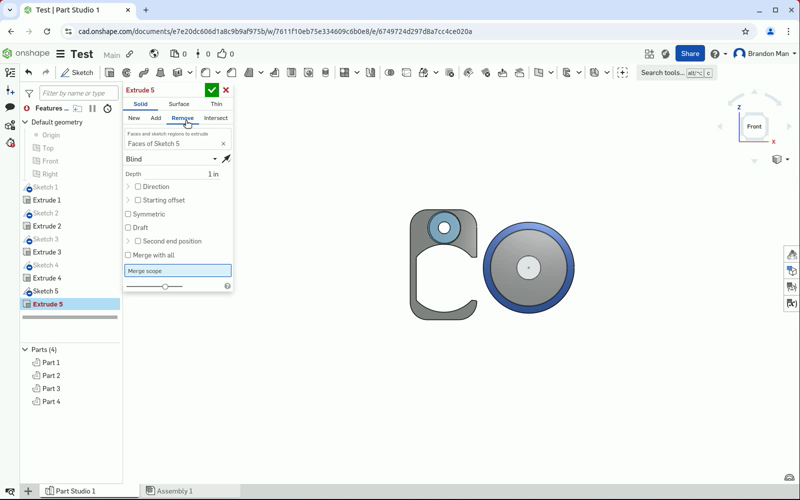
key(tab, 4)
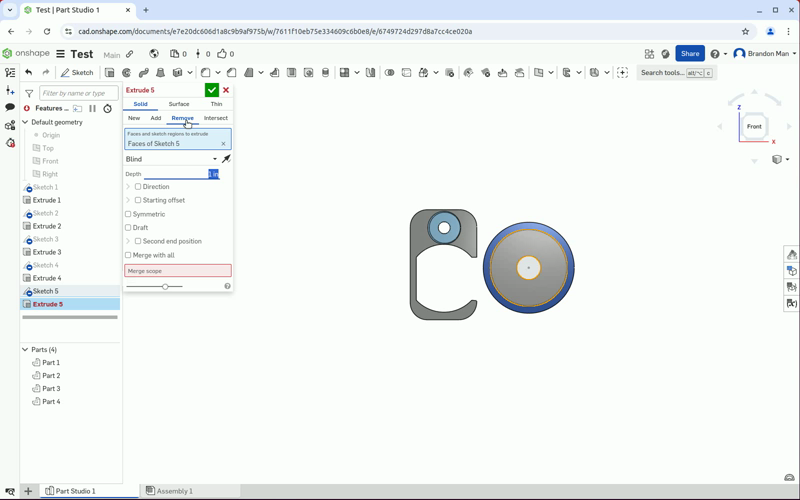
text(-5.777)
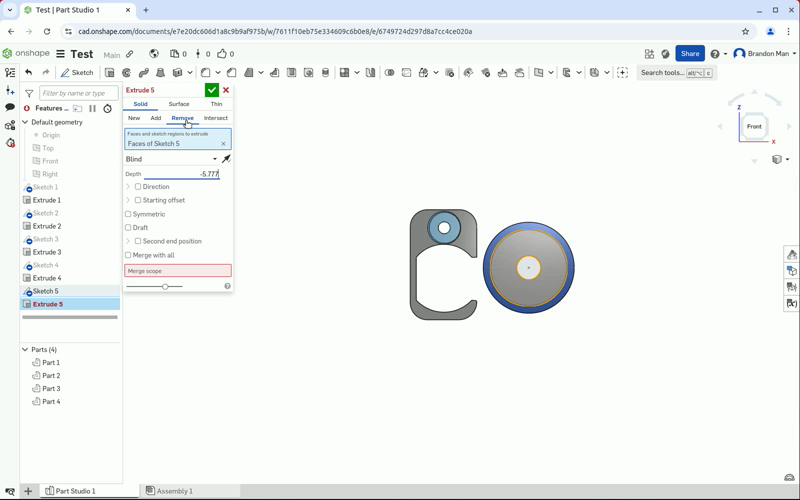
key(tab, 6)
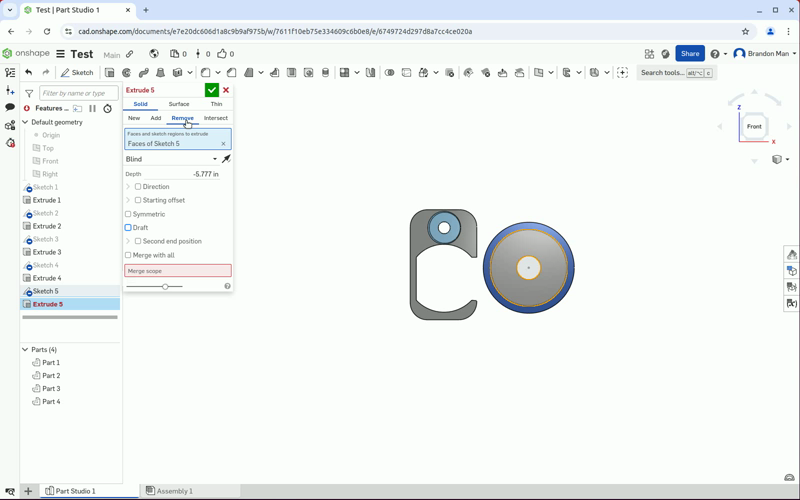
key(space)
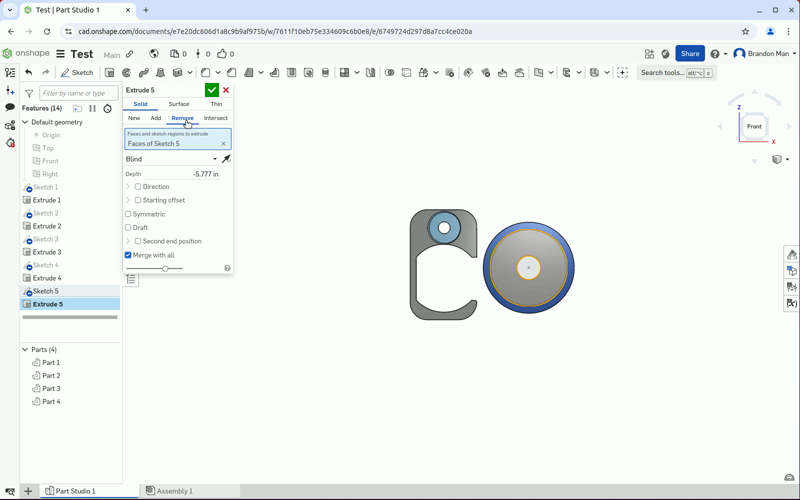
key(enter)
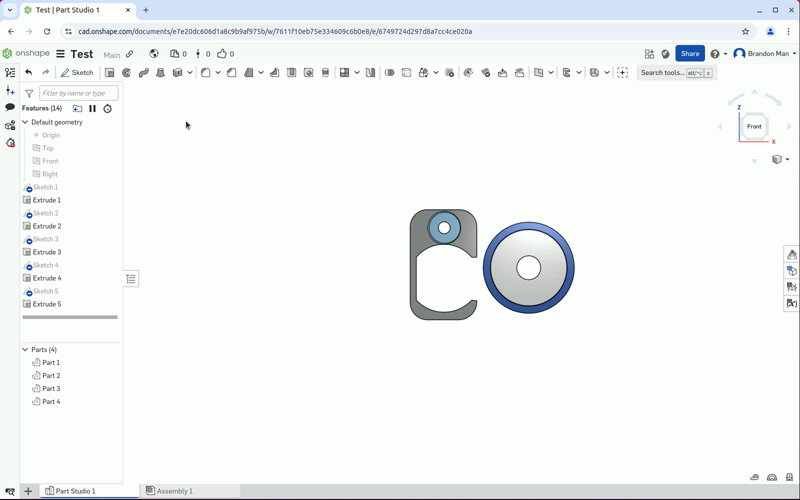
key(shift+h)
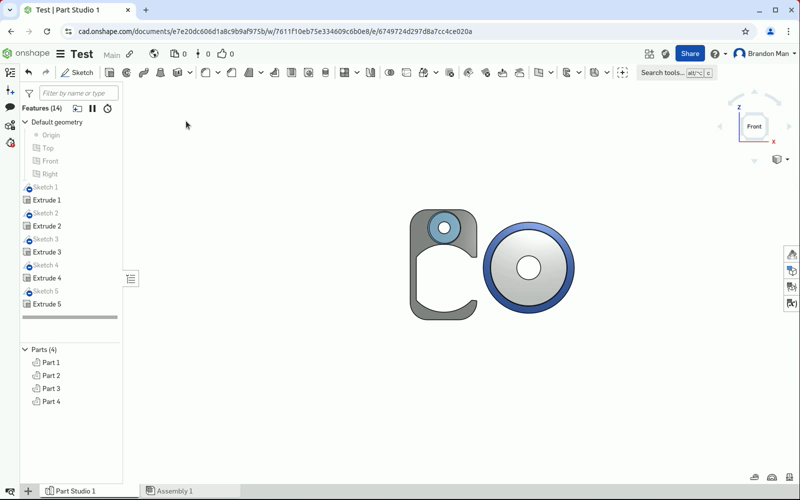
key(shift+h)
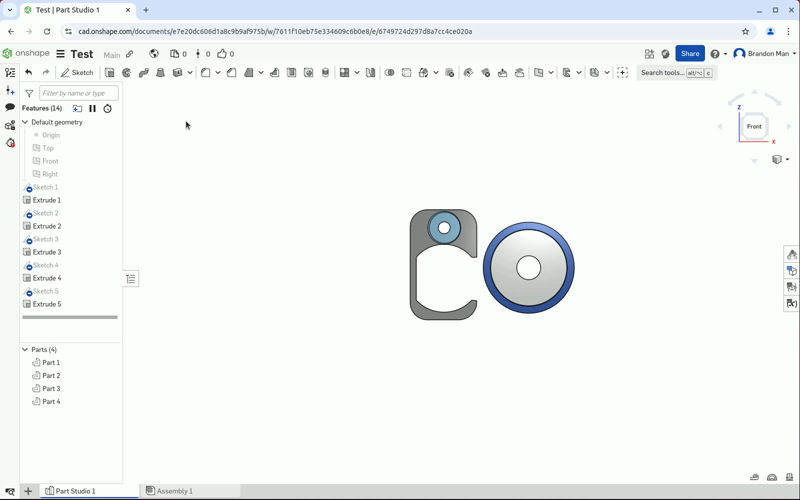
mouse_move(73, 189)
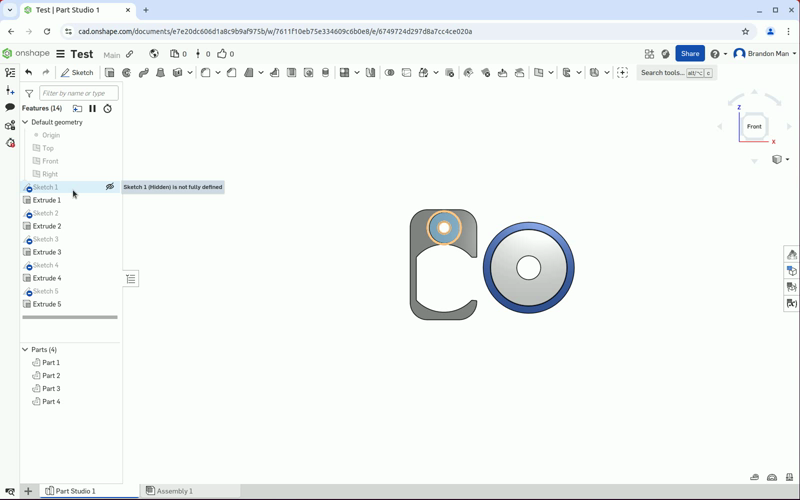
click(73, 189)
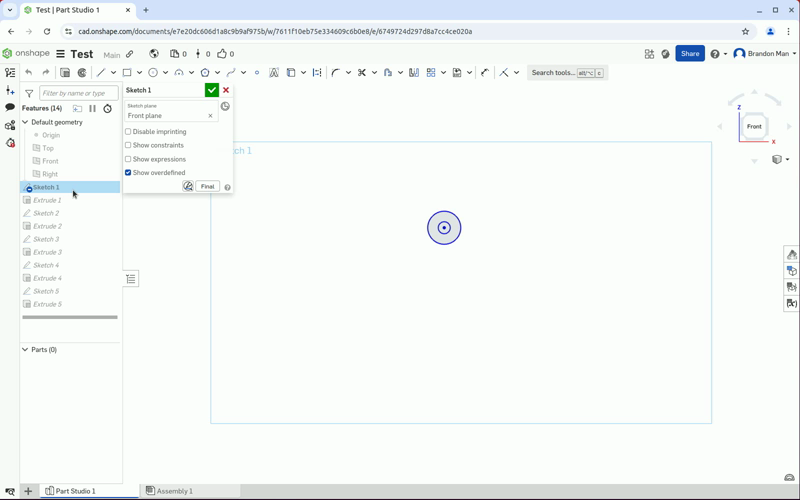
mouse_move(229, 92)
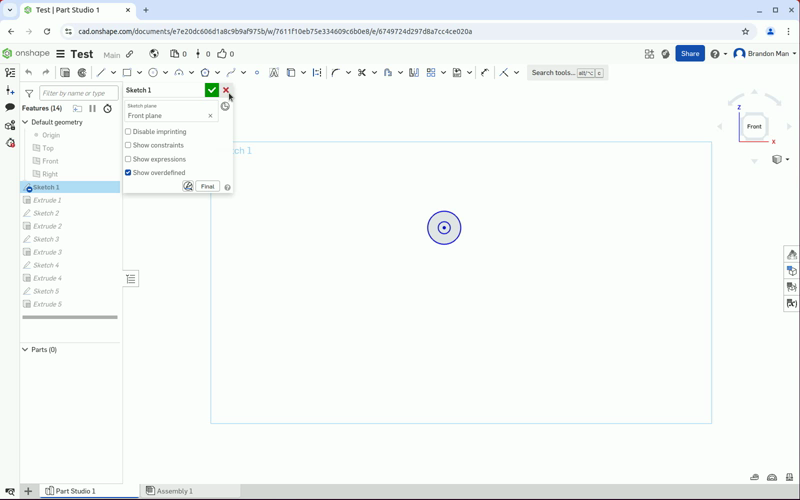
click(229, 92)
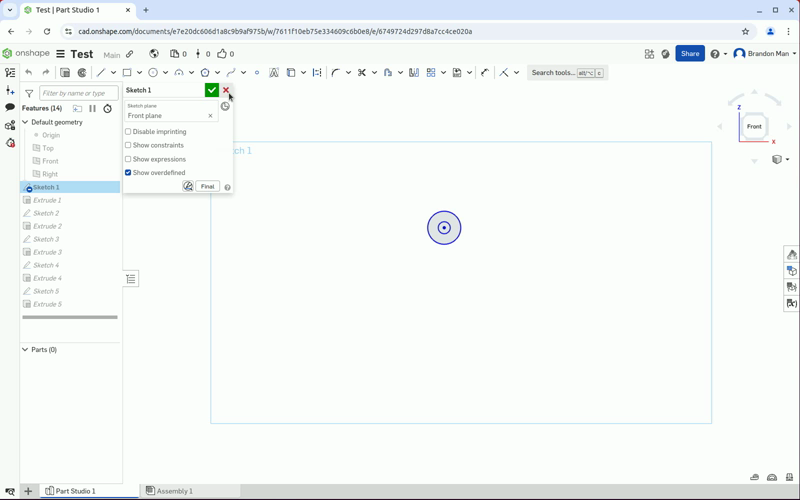
key(shift+s)
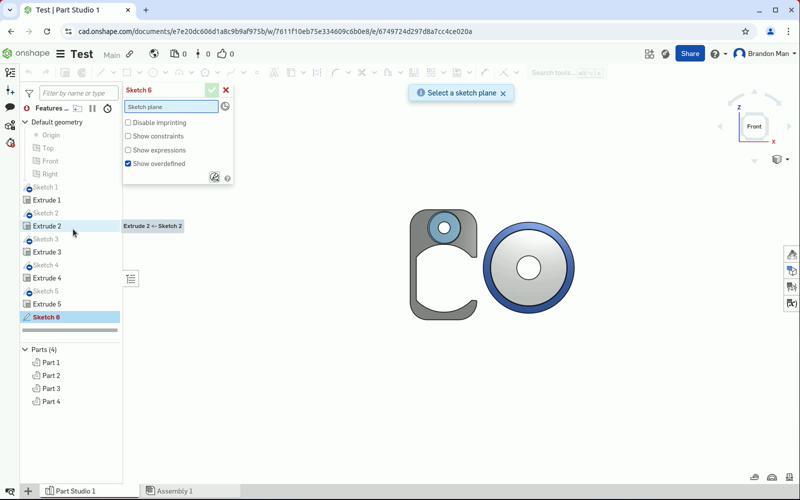
scroll(3)
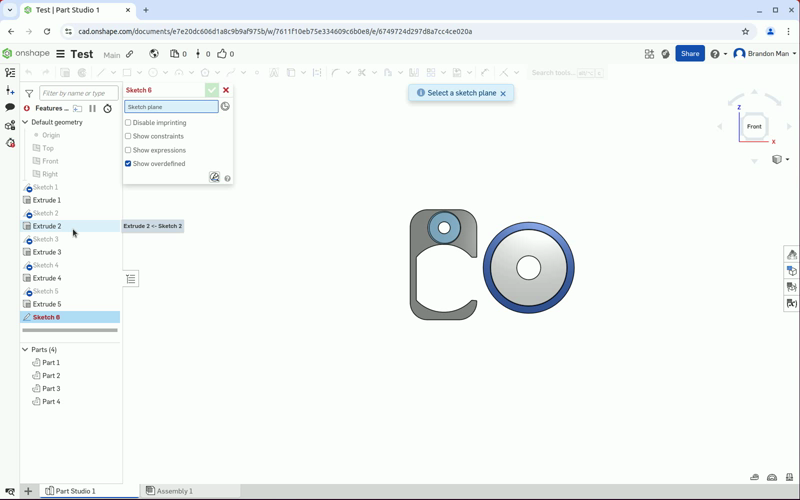
mouse_move(73, 163)
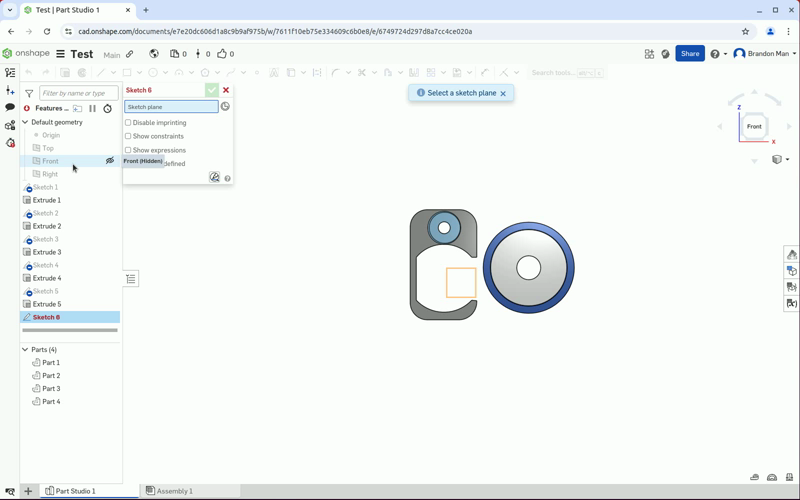
click(73, 163)
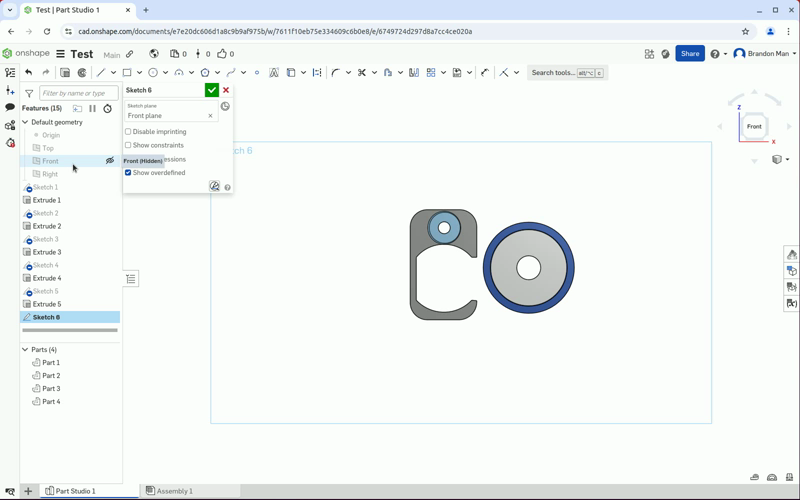
mouse_move(73, 352)
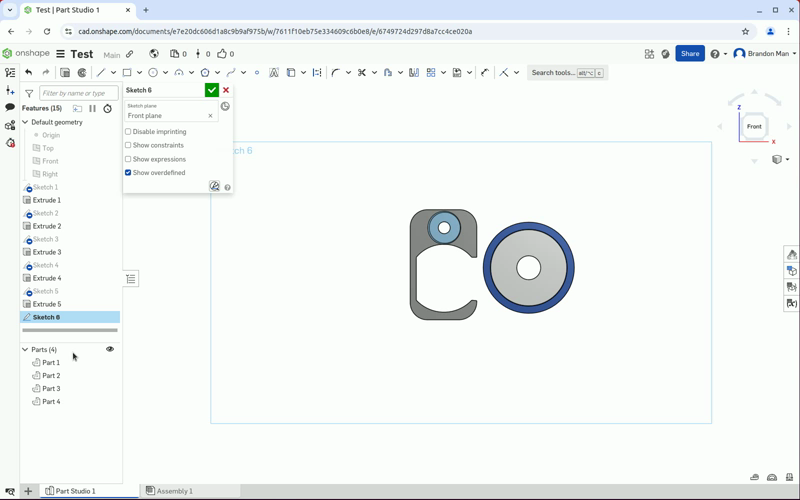
key(y)
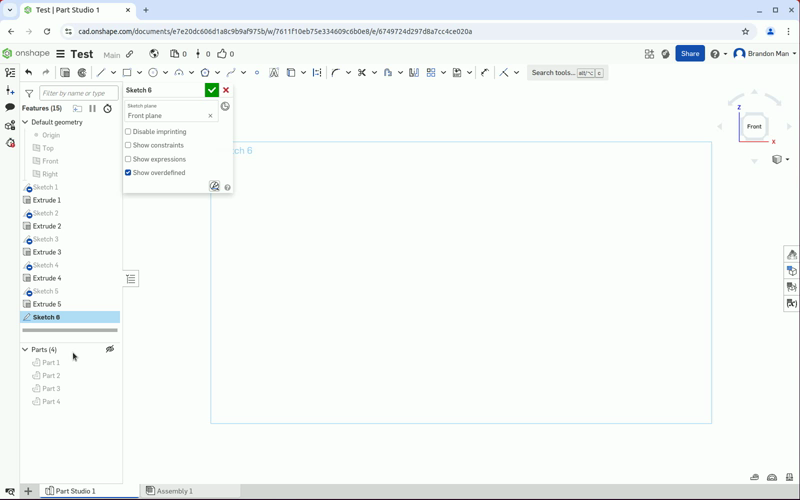
key(c)
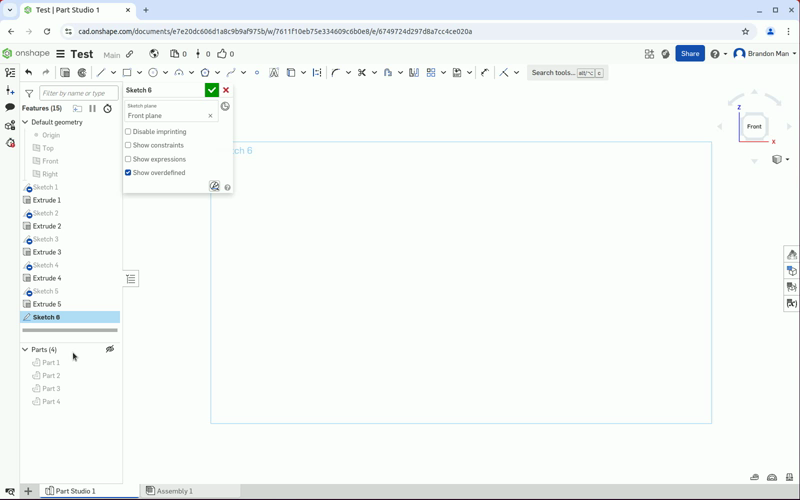
key_down(shift)
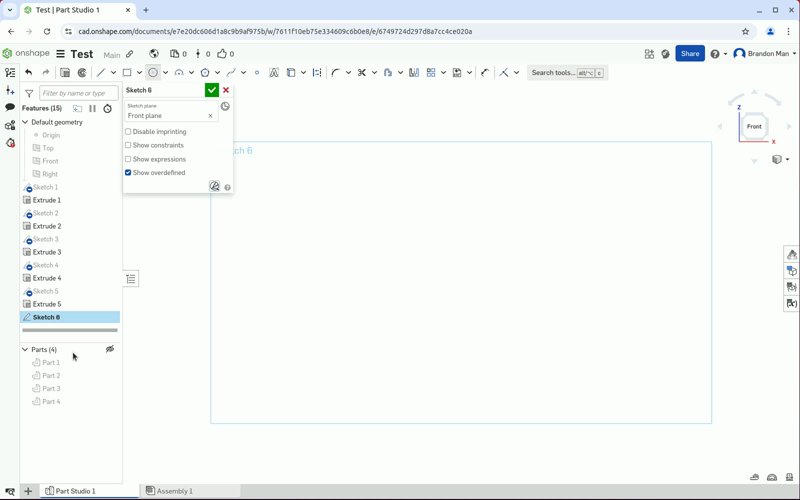
mouse_move(444, 227)
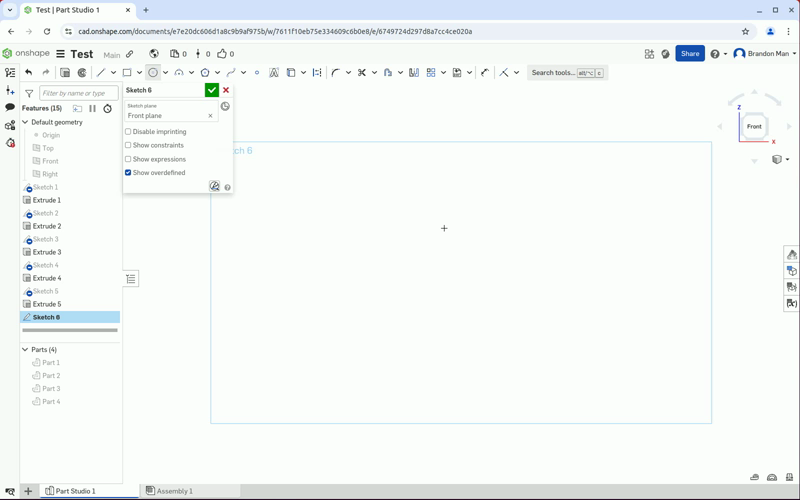
click(444, 227)
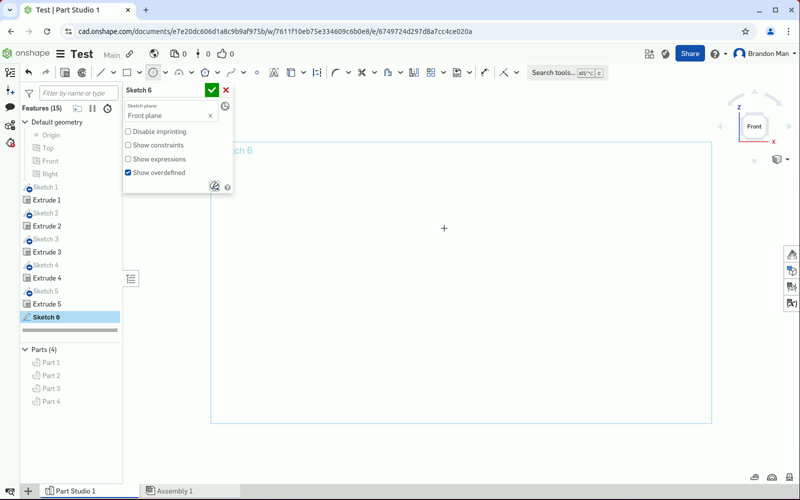
key_up(shift)
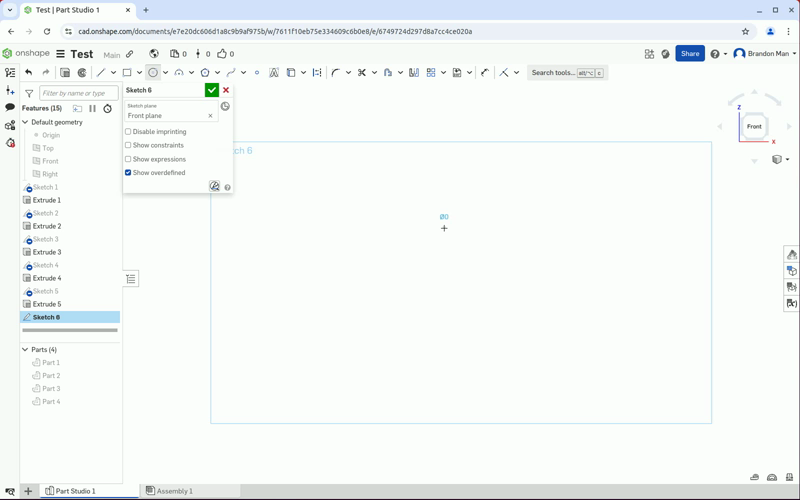
mouse_move(460, 227)
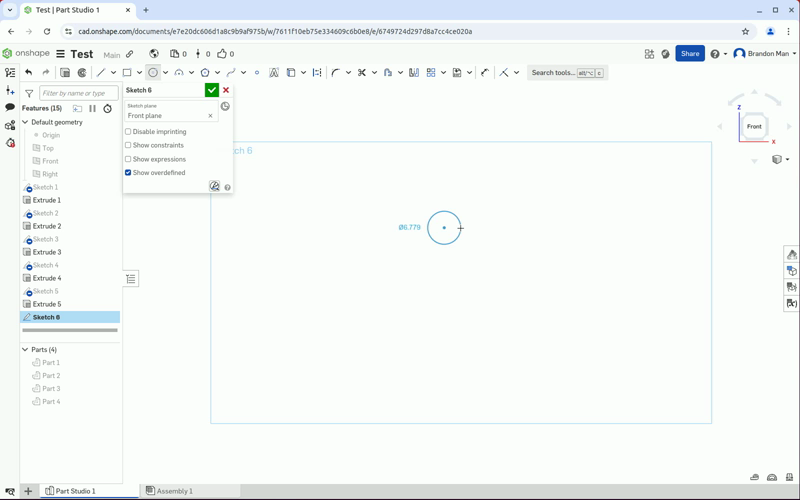
click(460, 227)
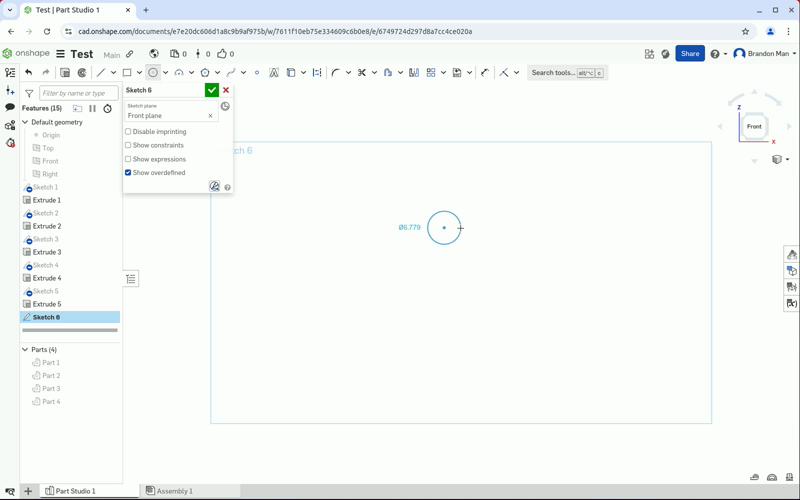
key(esc)
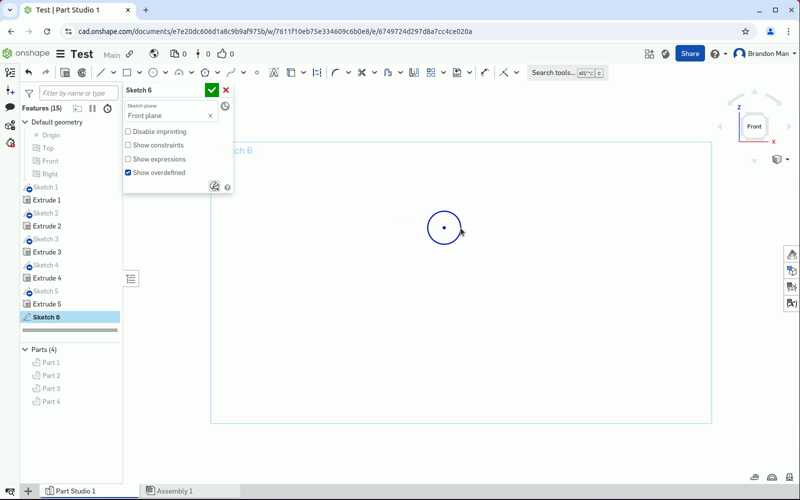
key(c)
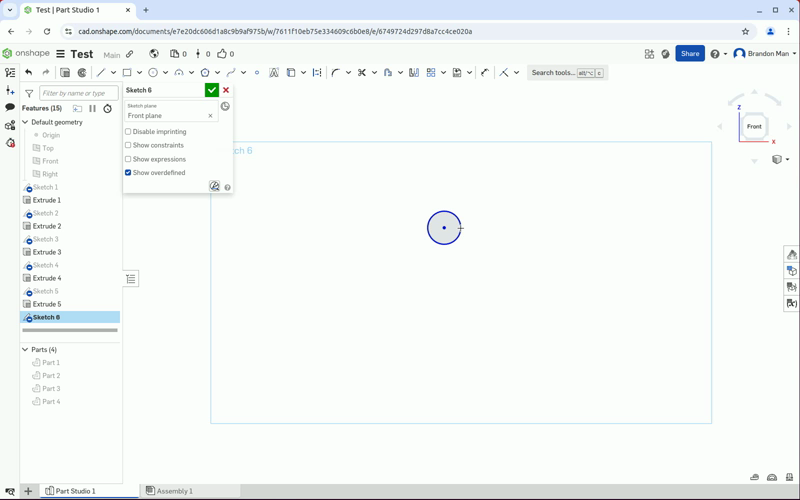
key_down(shift)
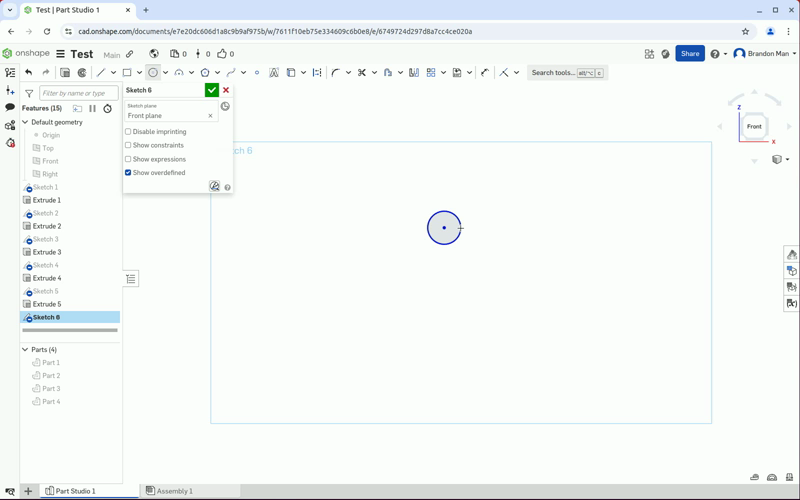
mouse_move(444, 227)
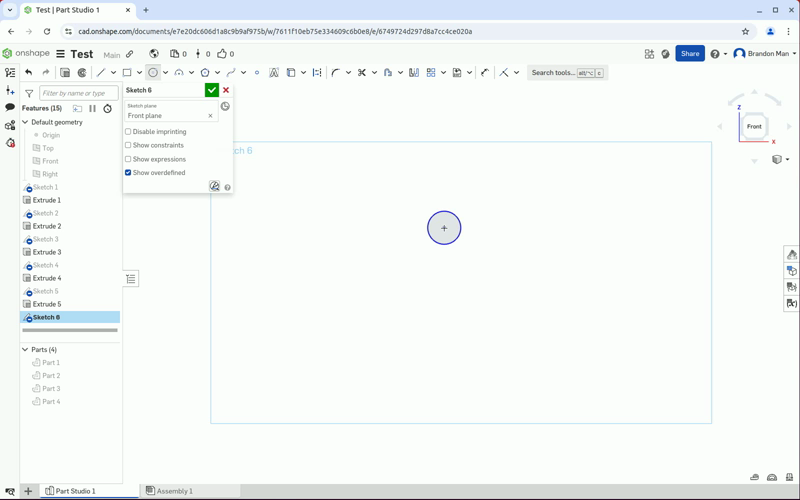
click(444, 227)
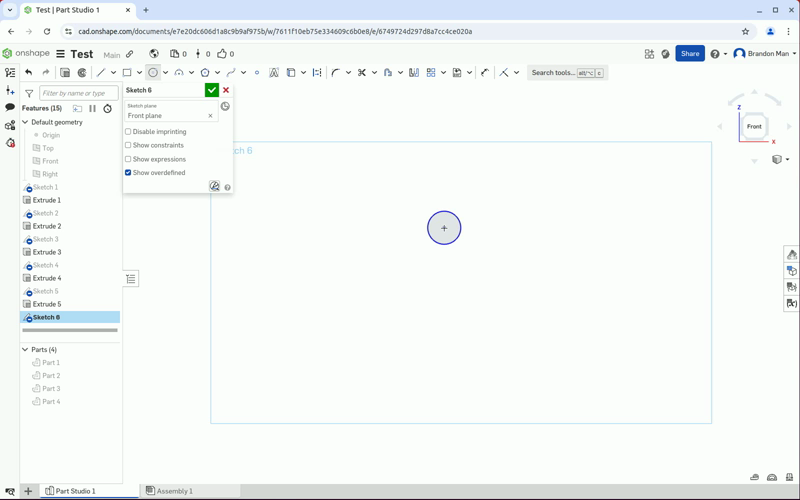
key_up(shift)
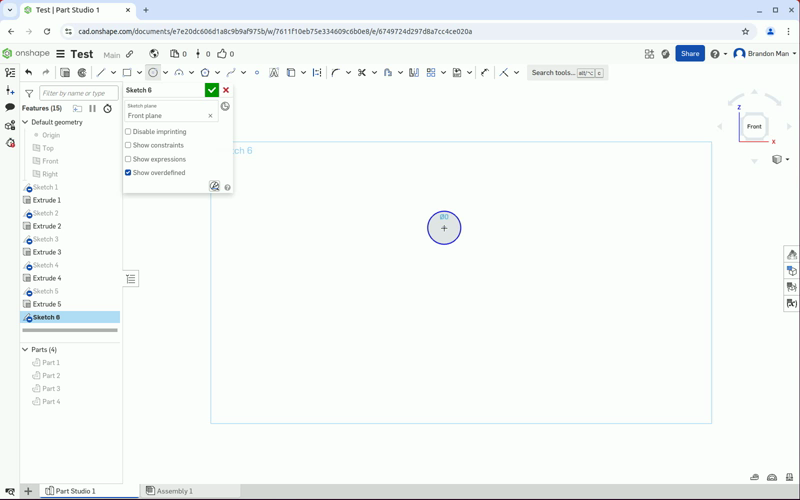
mouse_move(450, 227)
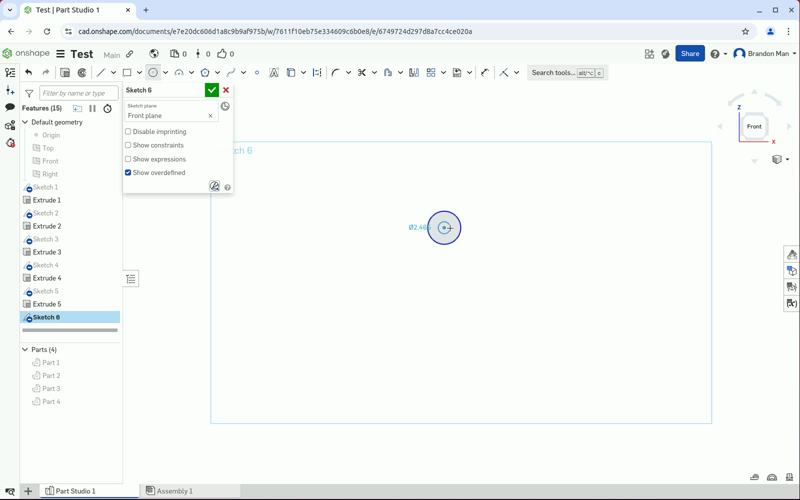
click(450, 227)
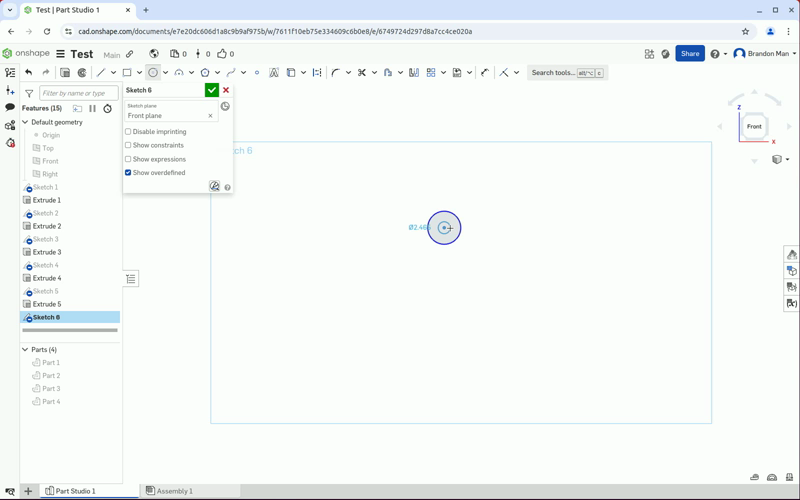
key(esc)
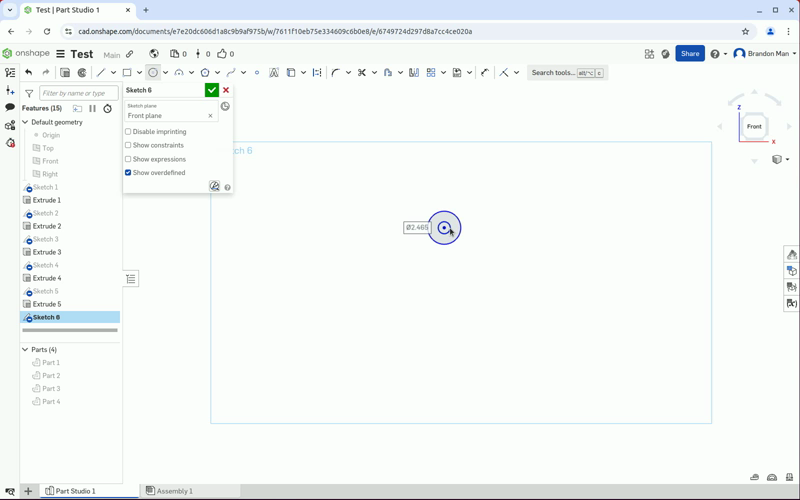
mouse_move(451, 228)
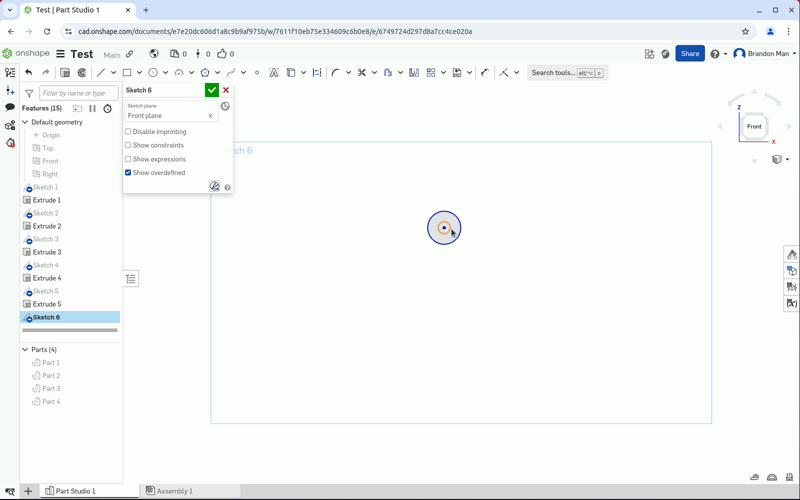
scroll(6)
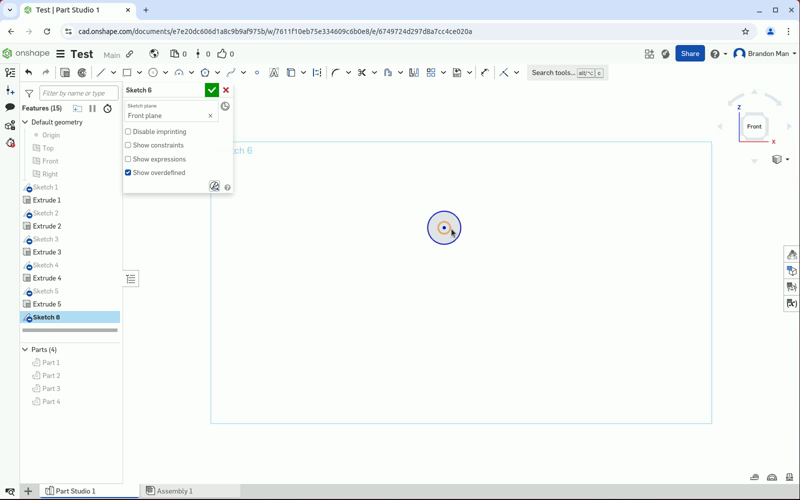
scroll(6)
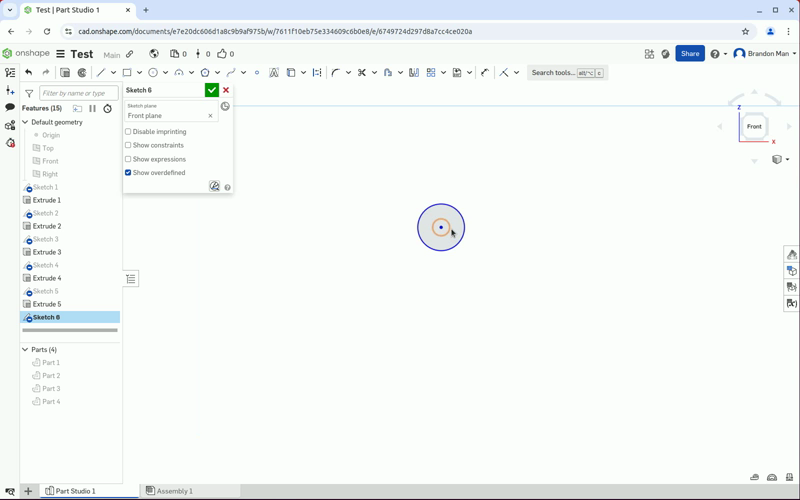
scroll(6)
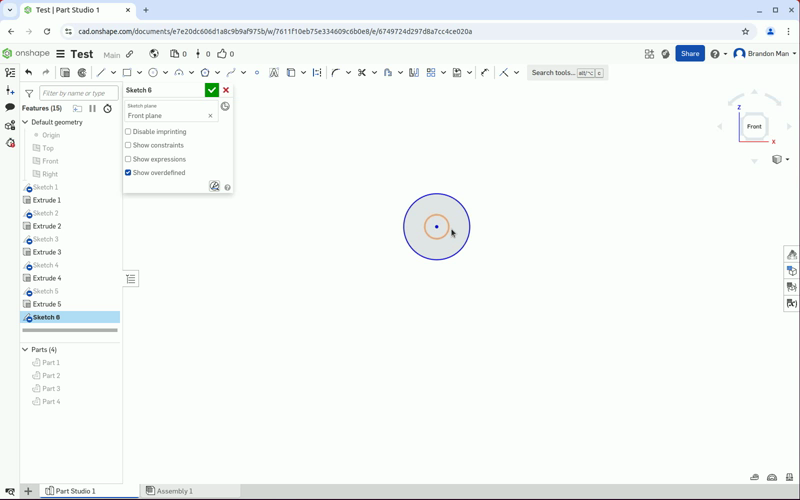
scroll(6)
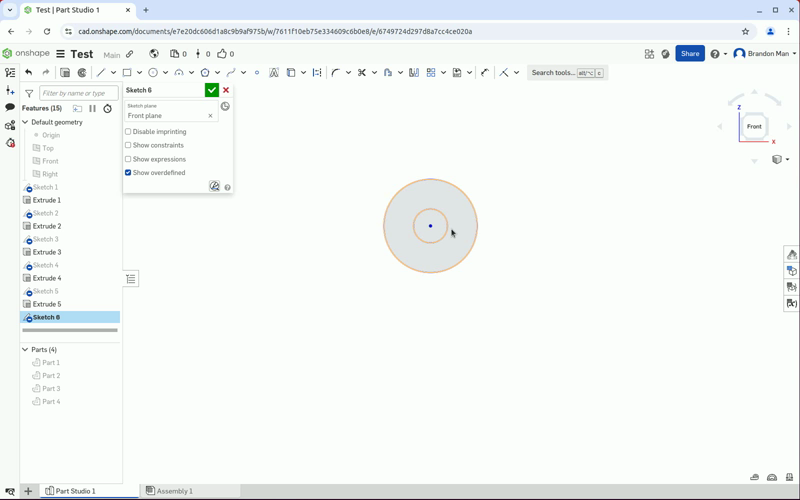
scroll(6)
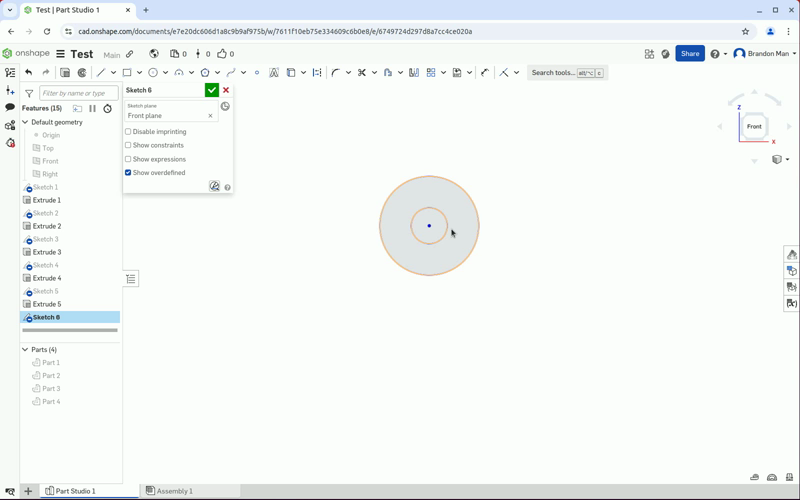
scroll(6)
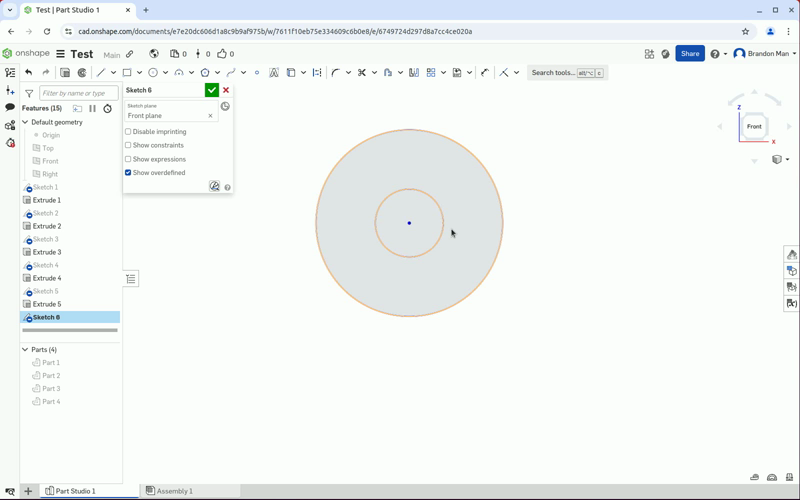
scroll(6)
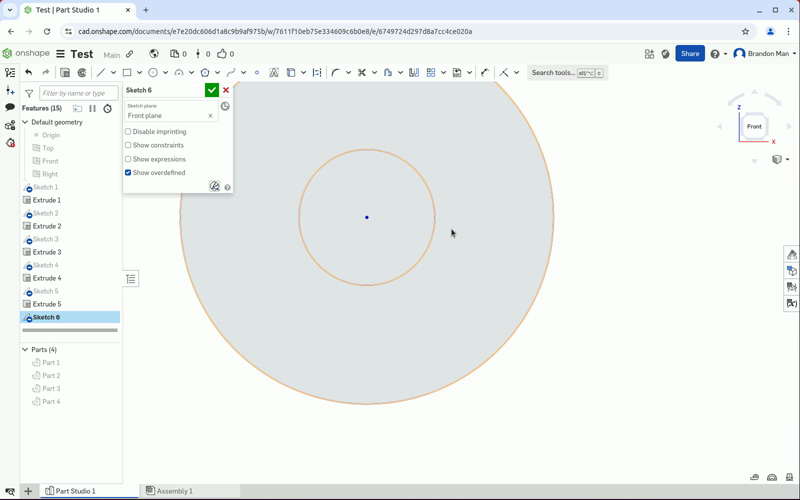
click(451, 228)
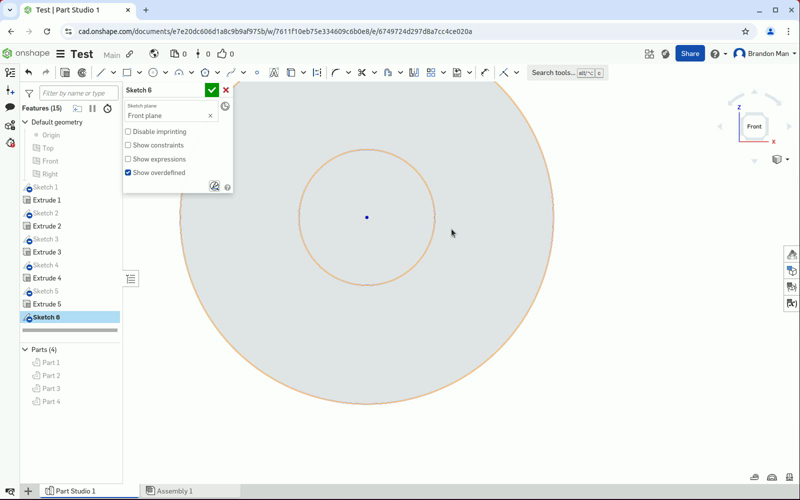
scroll(-6)
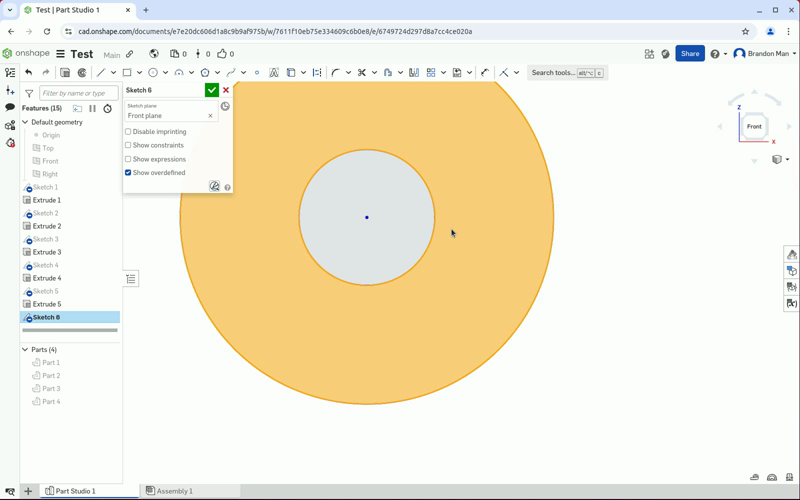
scroll(-6)
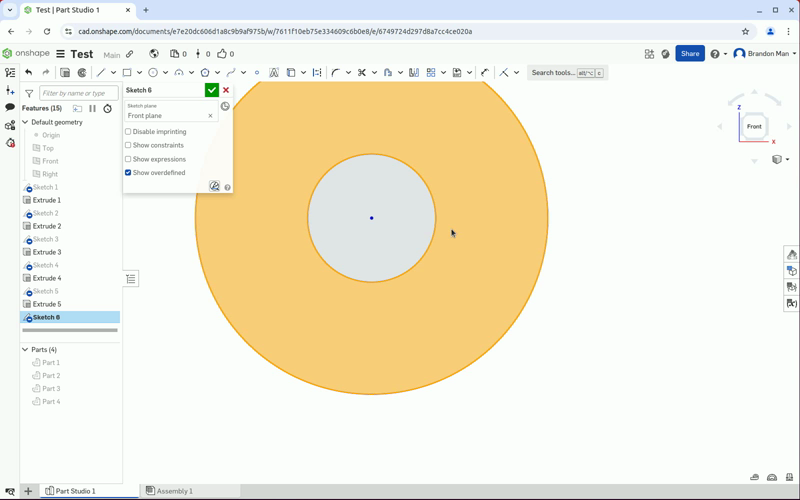
scroll(-6)
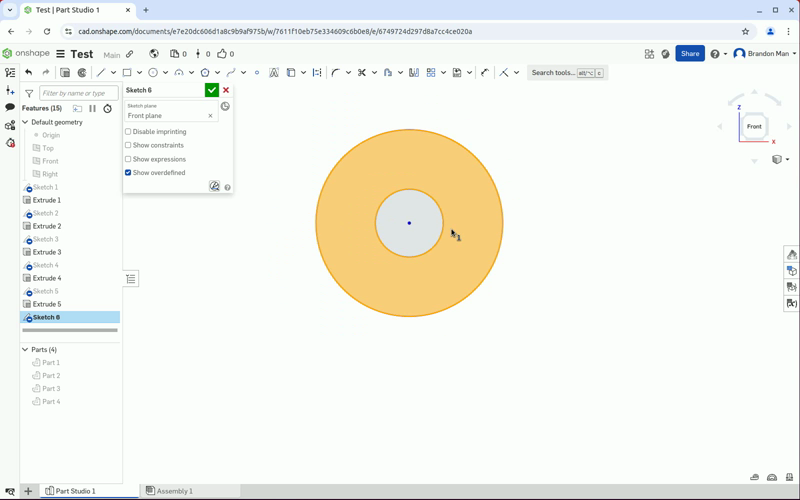
scroll(-6)
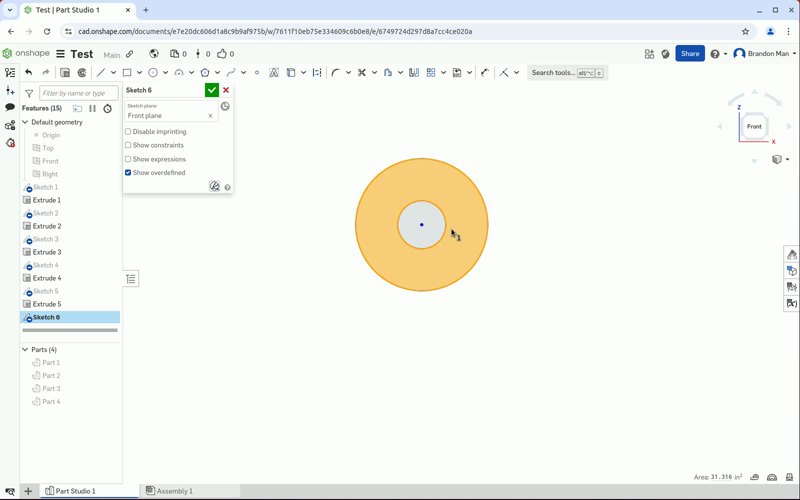
scroll(-6)
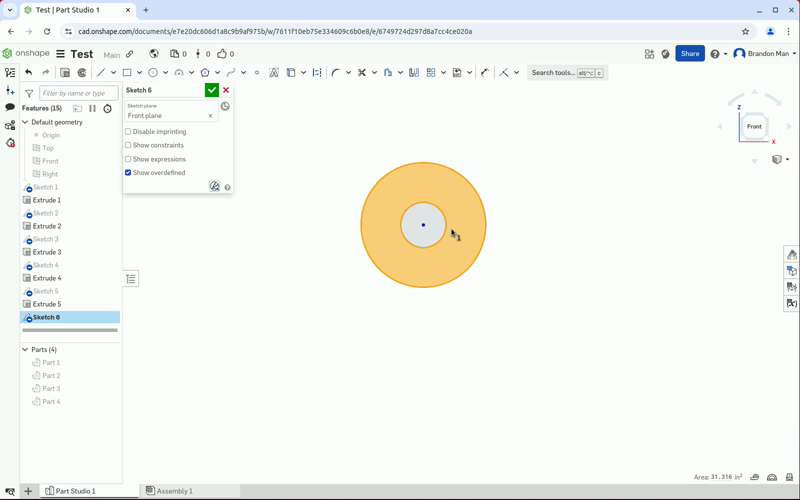
scroll(-6)
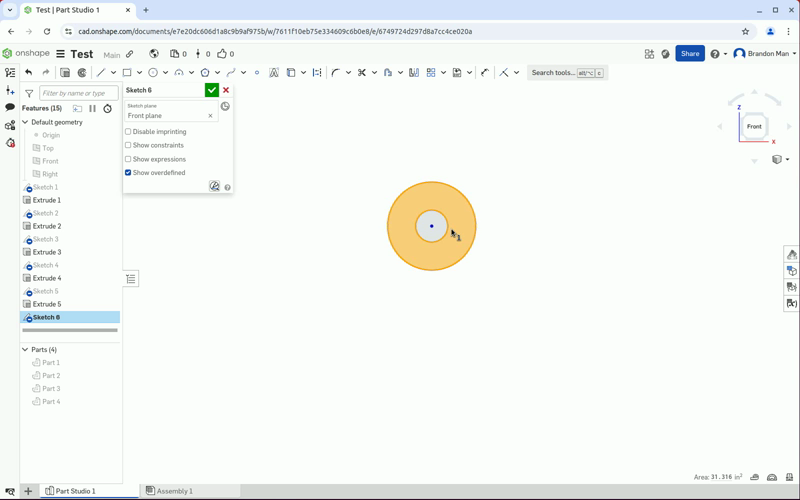
scroll(-6)
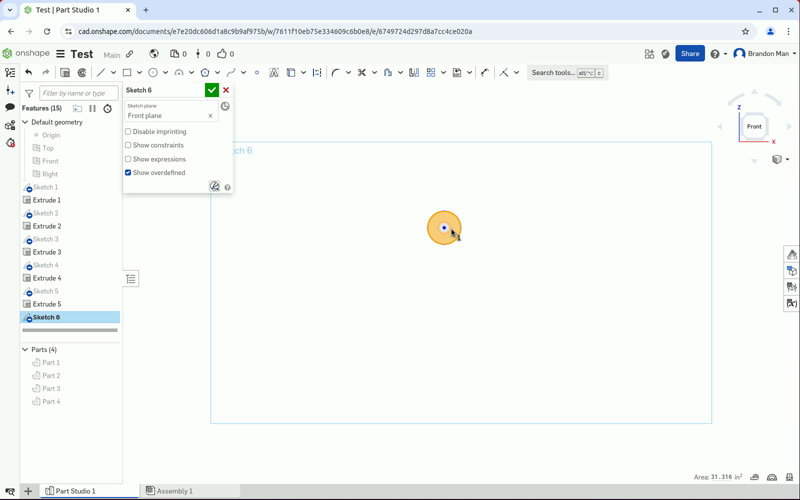
mouse_move(73, 352)
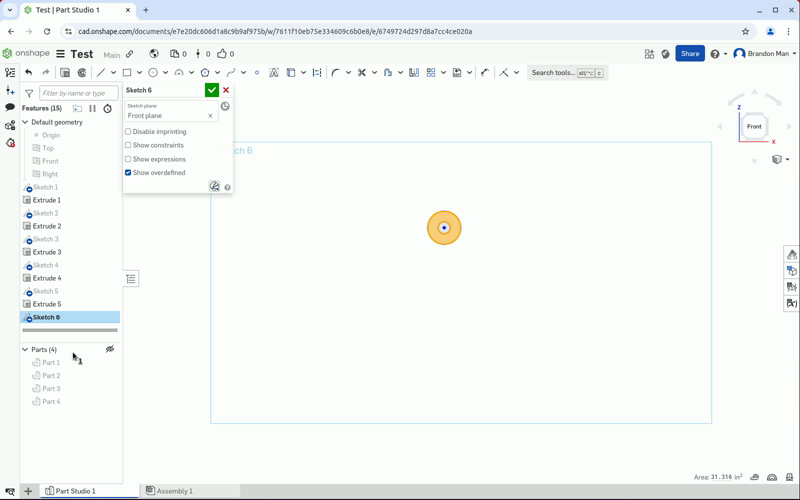
key(shift+y)
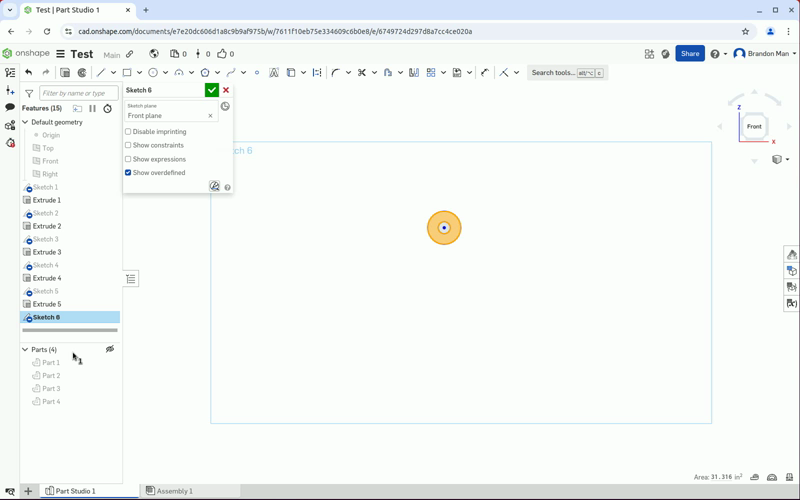
key(shift+e)
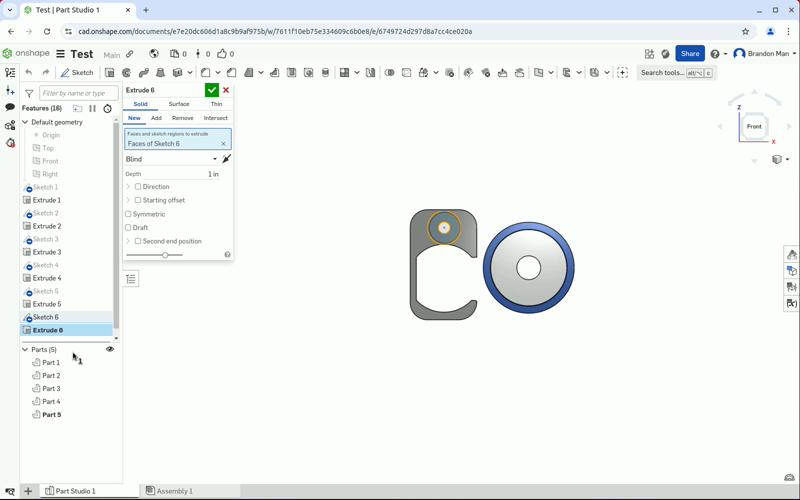
mouse_move(143, 106)
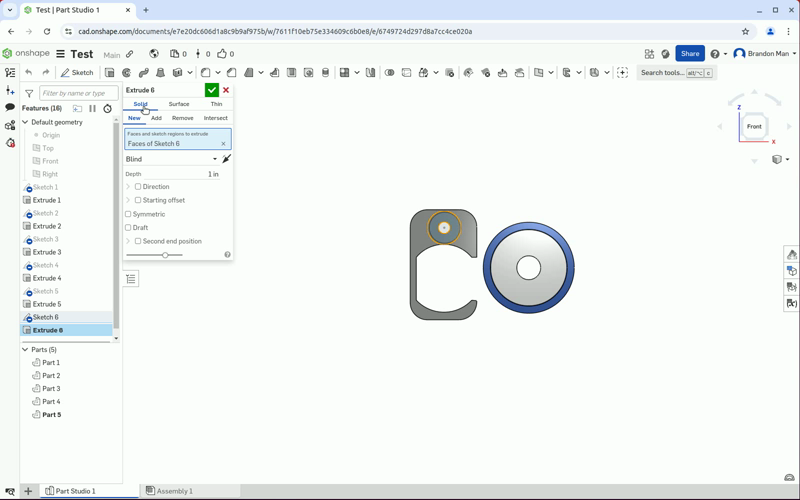
click(143, 106)
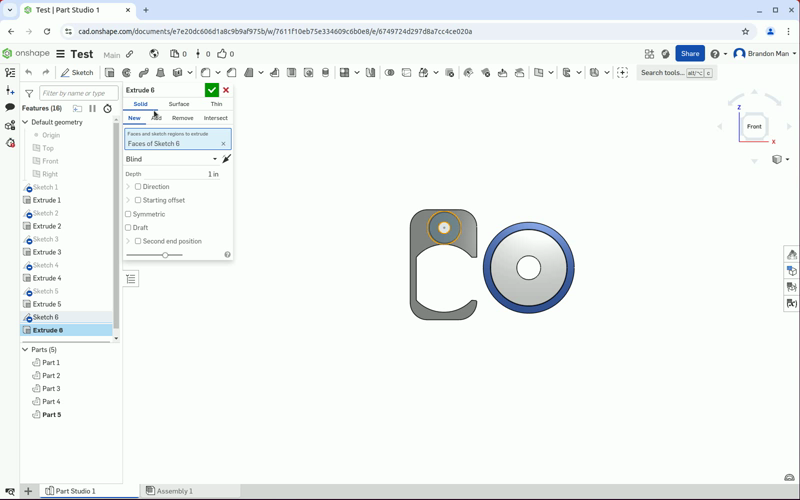
mouse_move(186, 120)
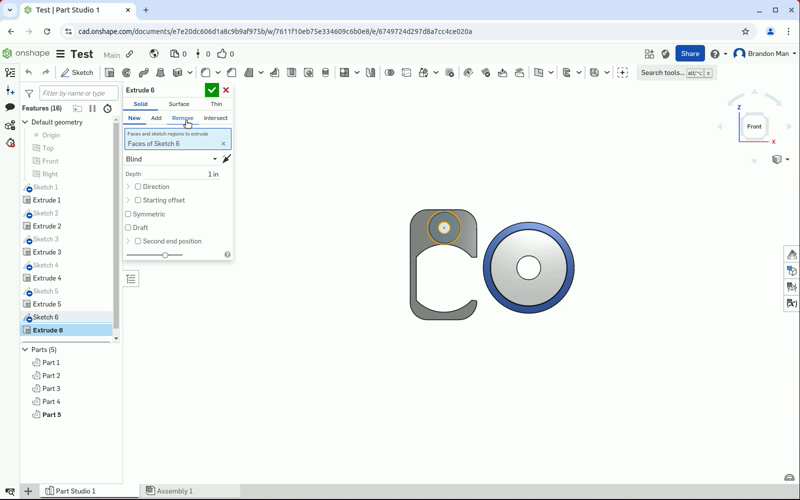
click(186, 120)
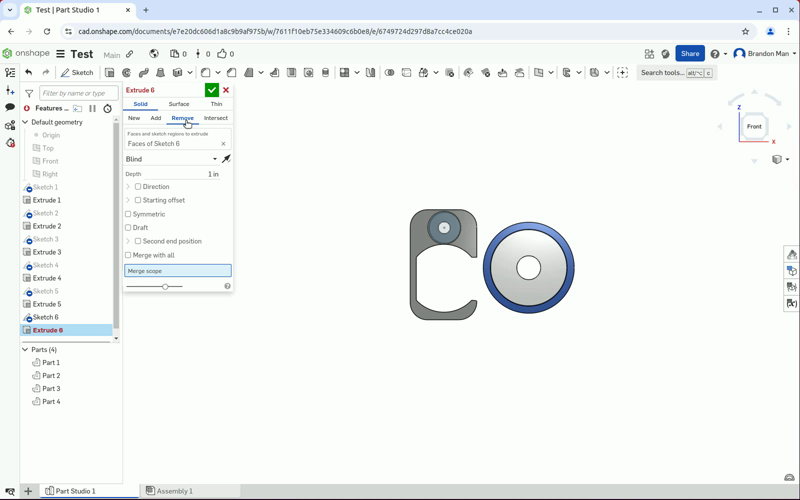
key(tab, 4)
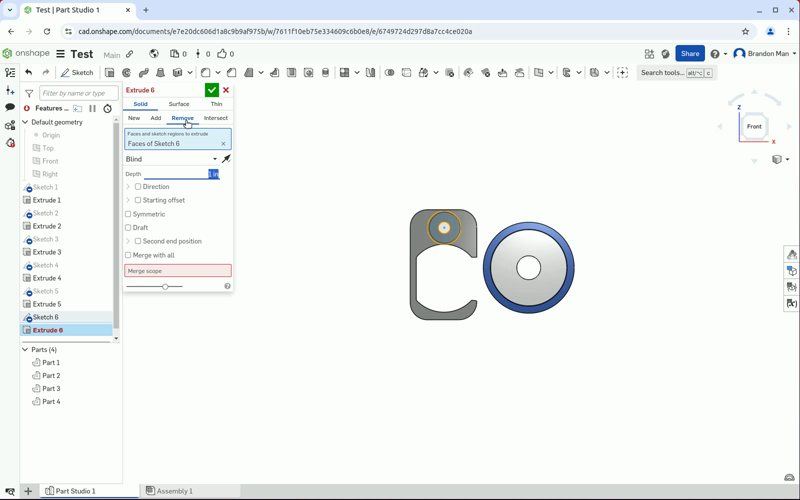
text(-7.943)
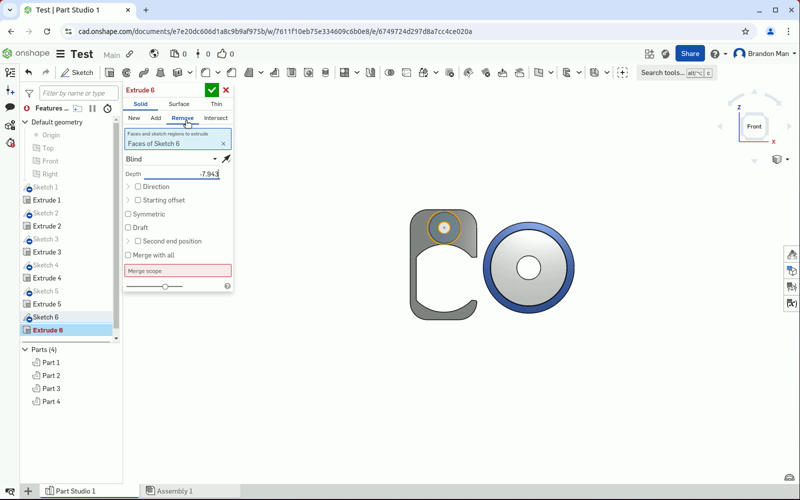
key(tab, 6)
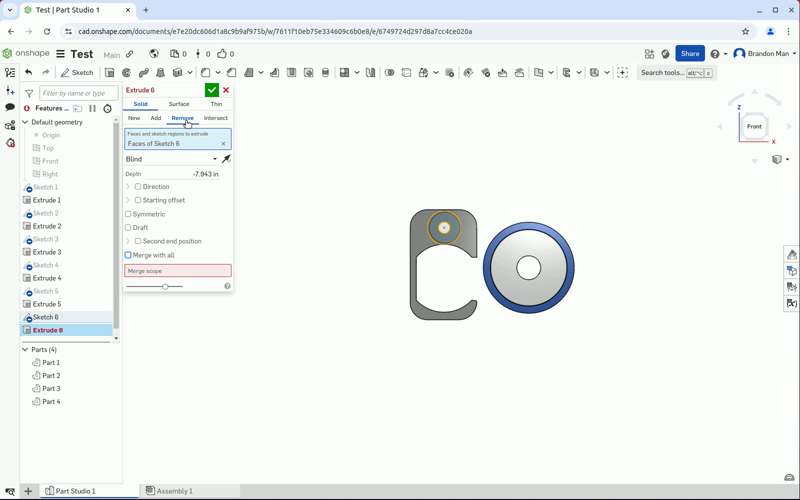
key(space)
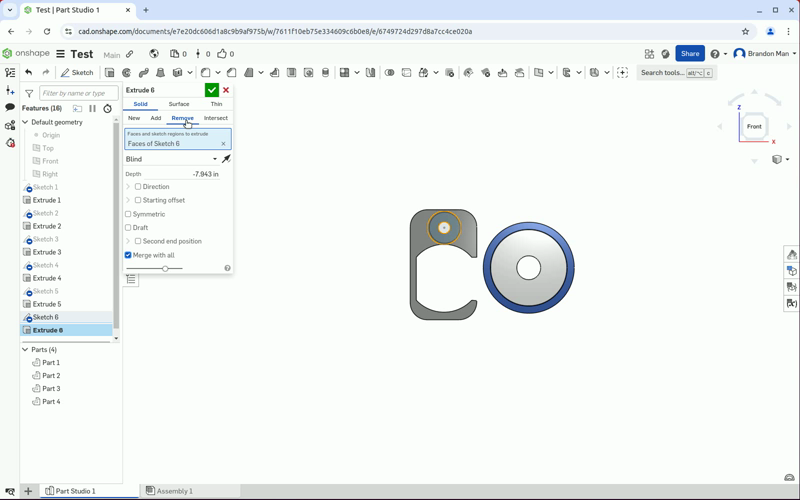
key(enter)
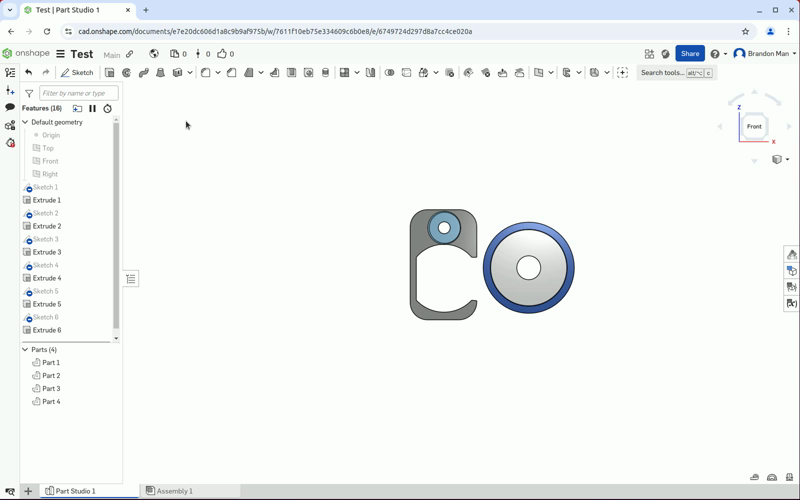
key(shift+h)
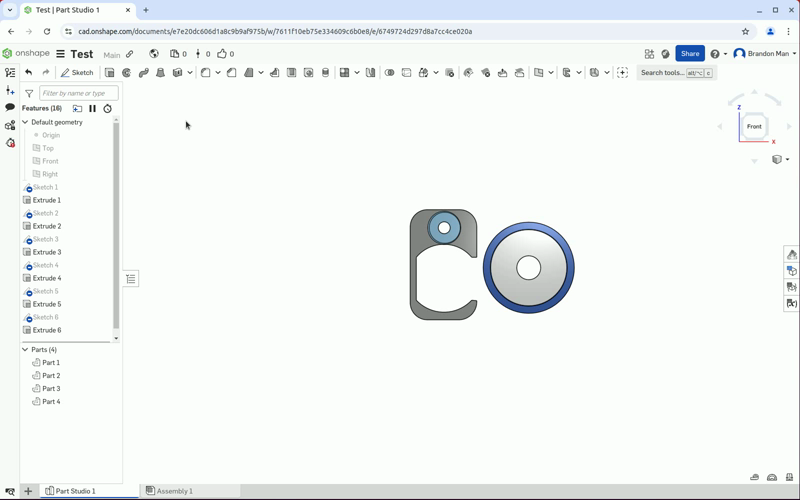
key(shift+h)
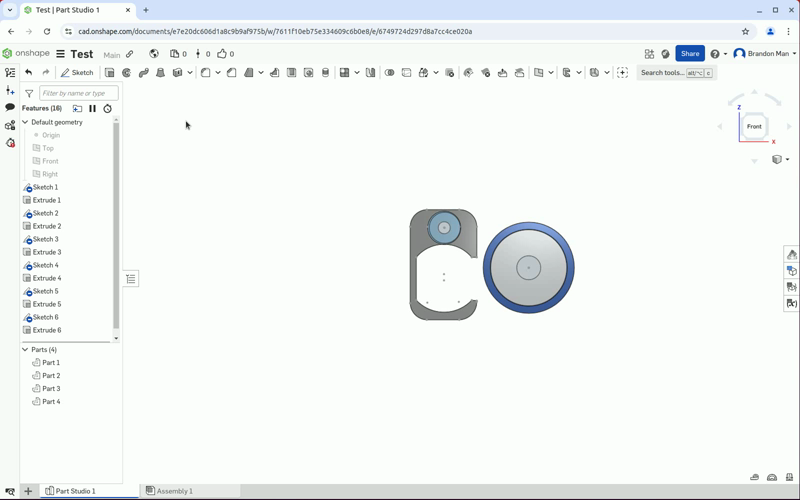
key(shift+7)
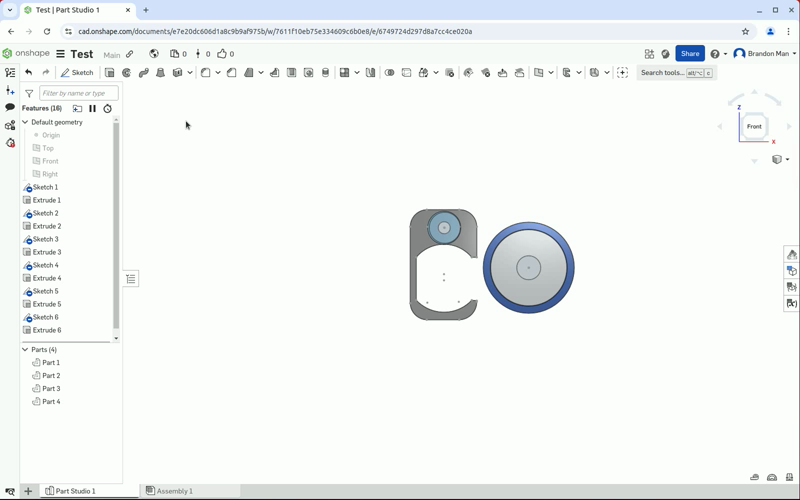
key(left, 2)
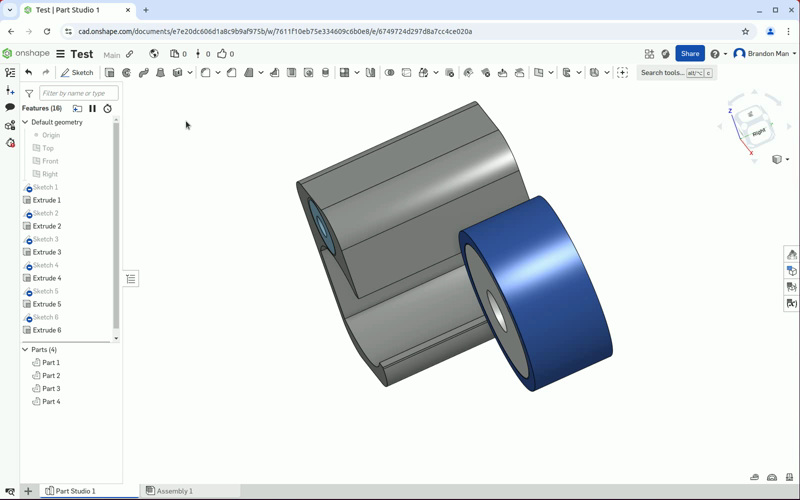
key(down, 2)
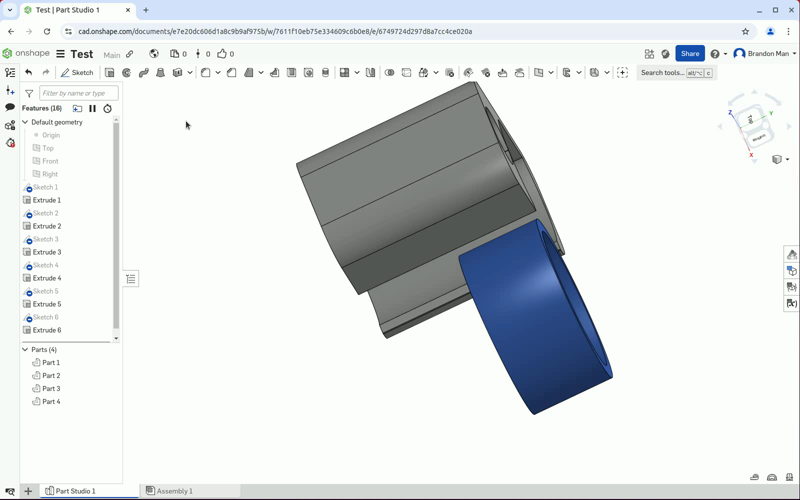
key(up, 2)
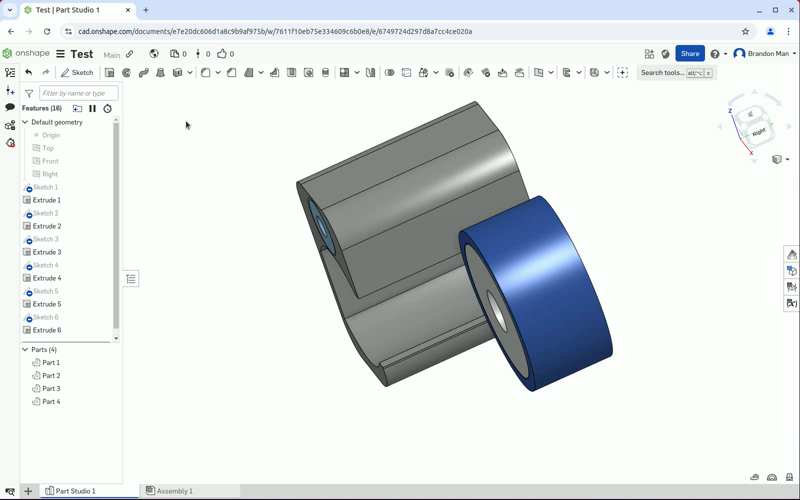
key(right, 2)
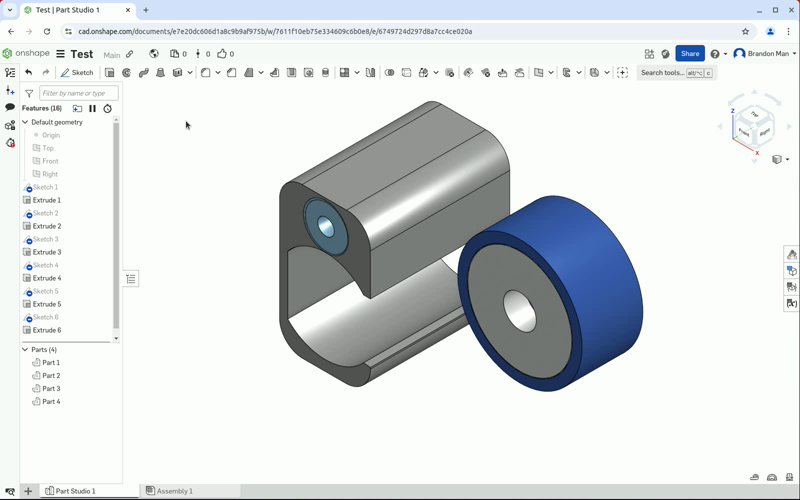
mouse_move(69, 189)
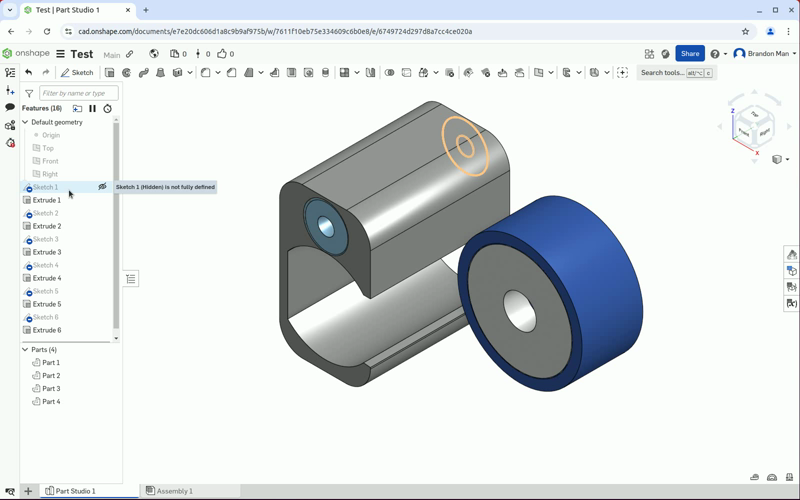
click(69, 189)